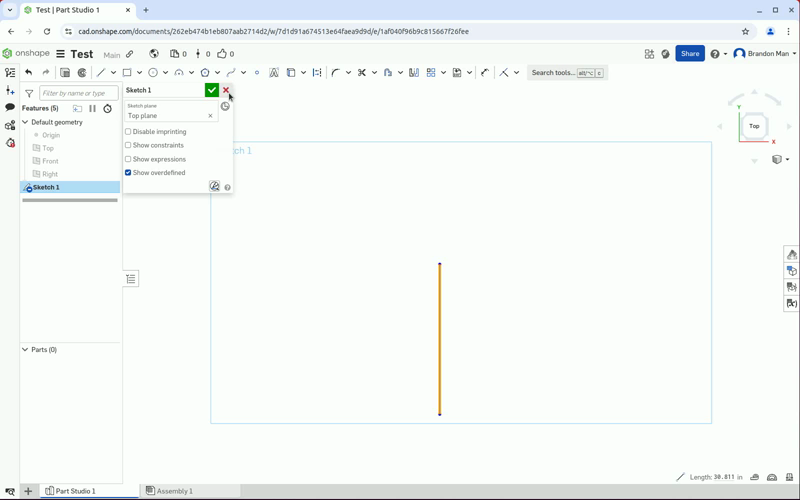
key(shift+h)
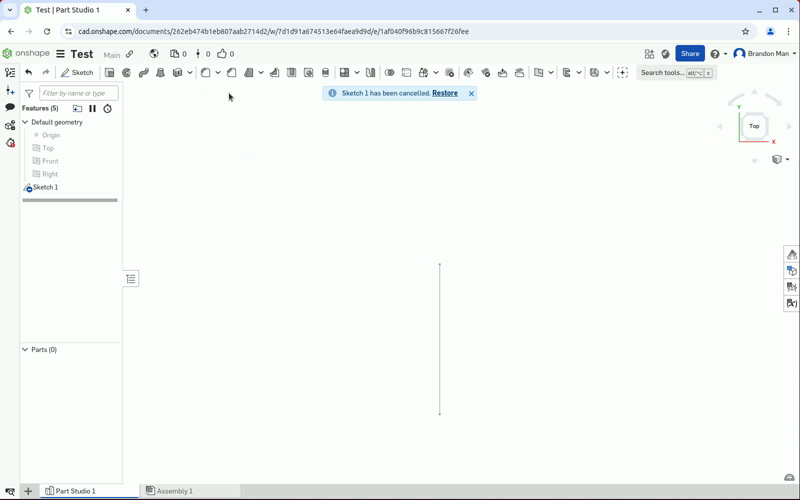
key(shift+s)
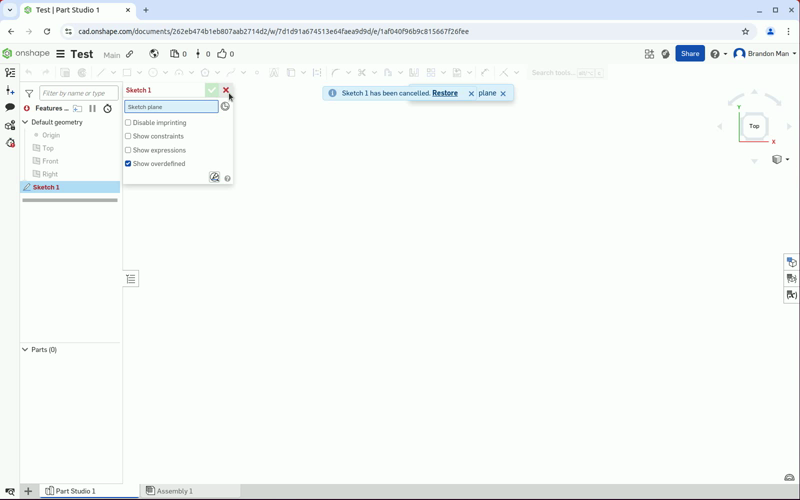
mouse_move(73, 150)
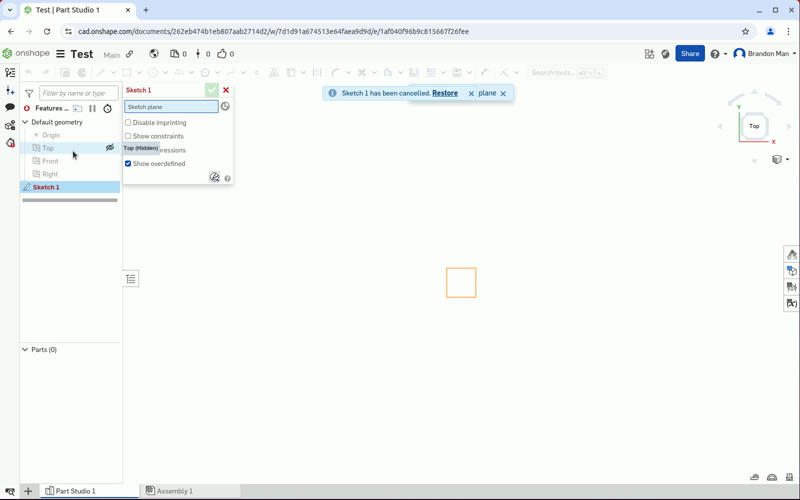
click(73, 150)
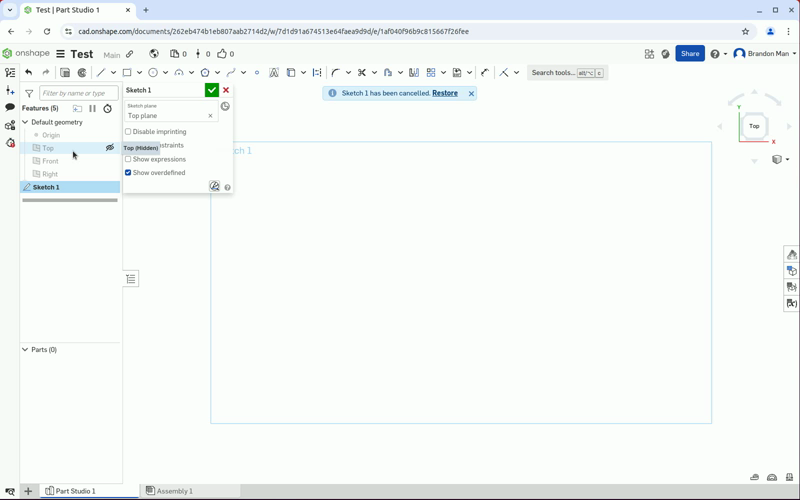
mouse_move(73, 352)
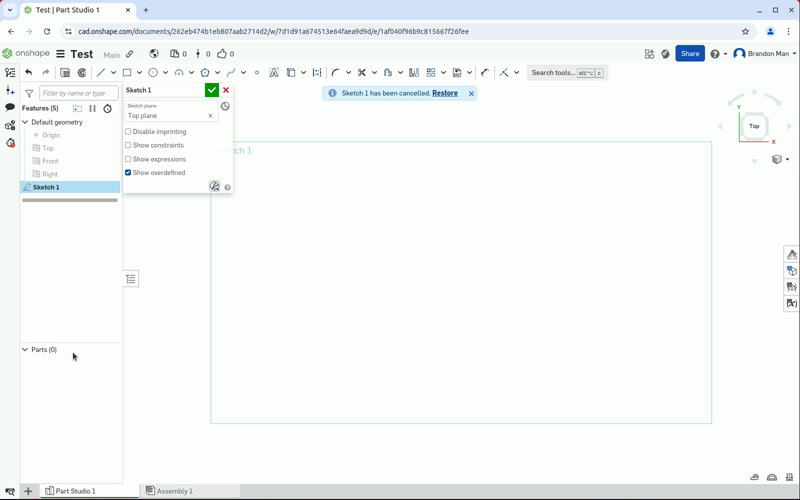
key(y)
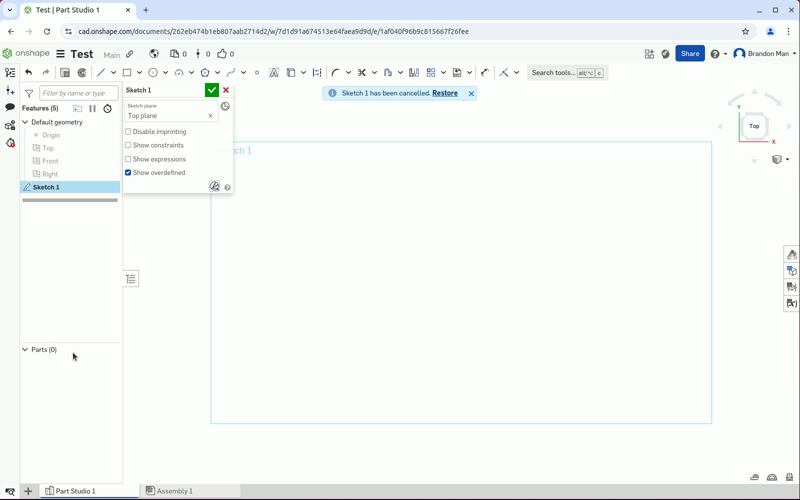
key(c)
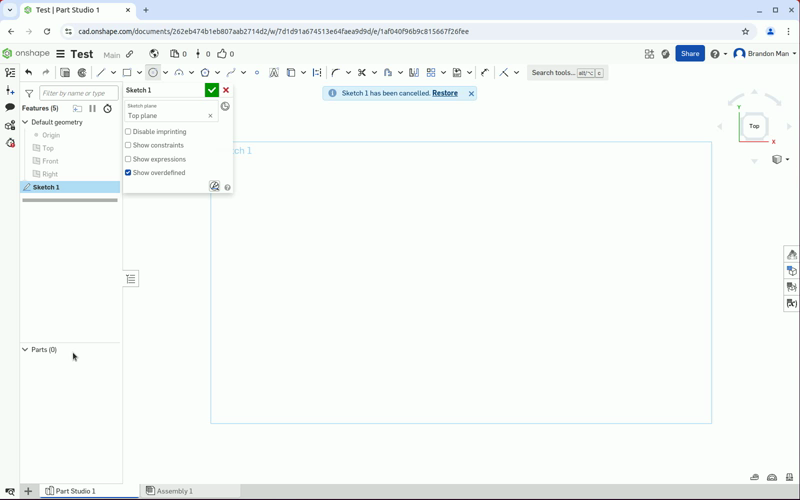
key_down(shift)
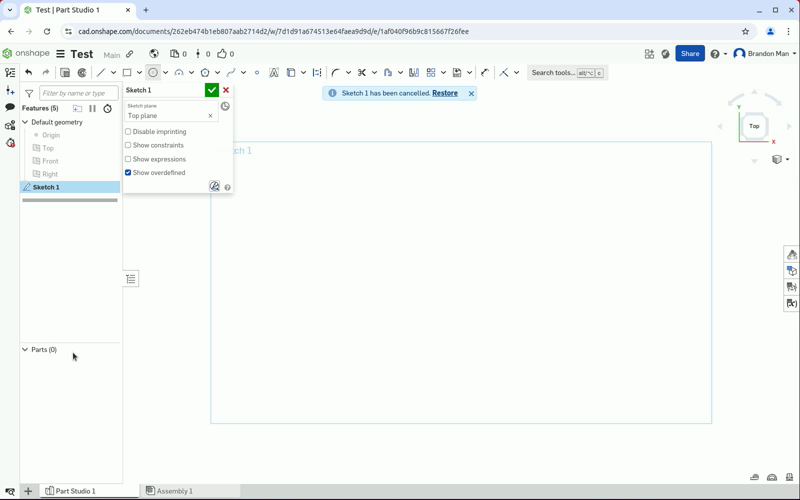
mouse_move(537, 328)
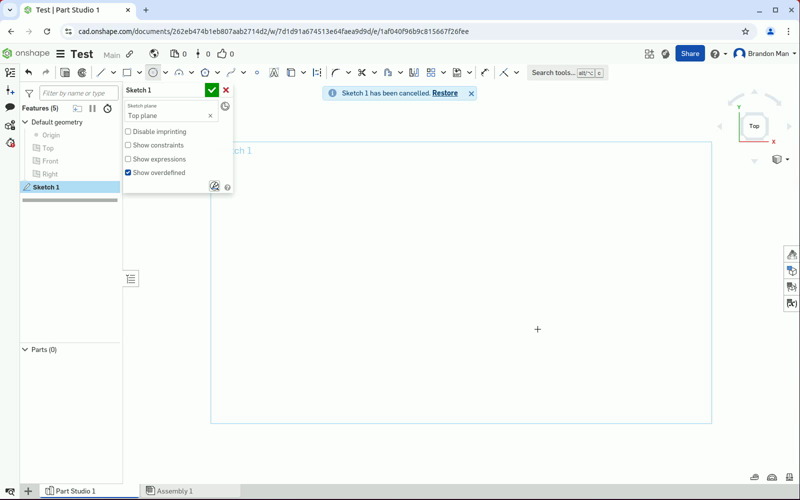
click(537, 328)
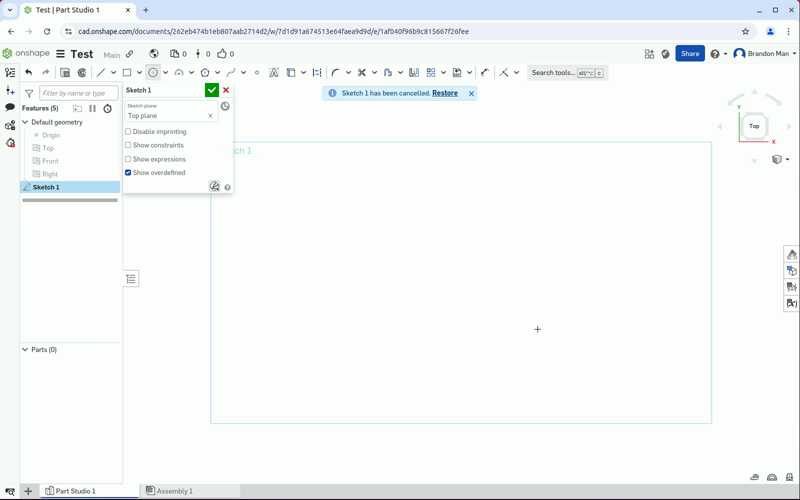
key_up(shift)
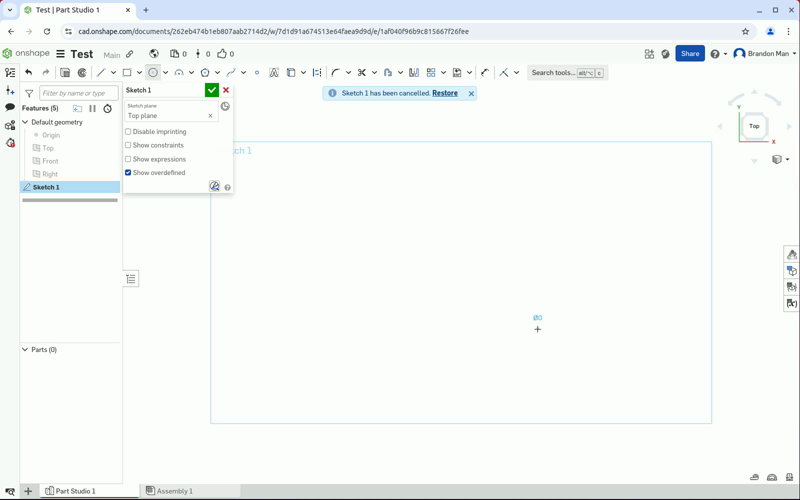
mouse_move(548, 328)
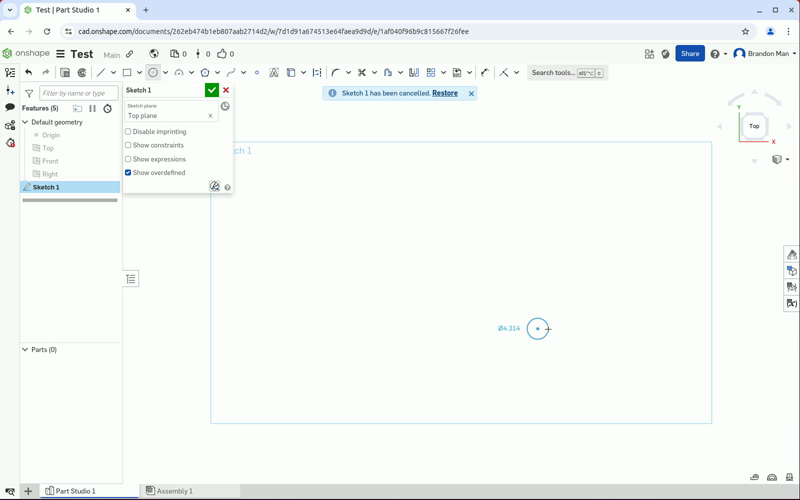
click(548, 328)
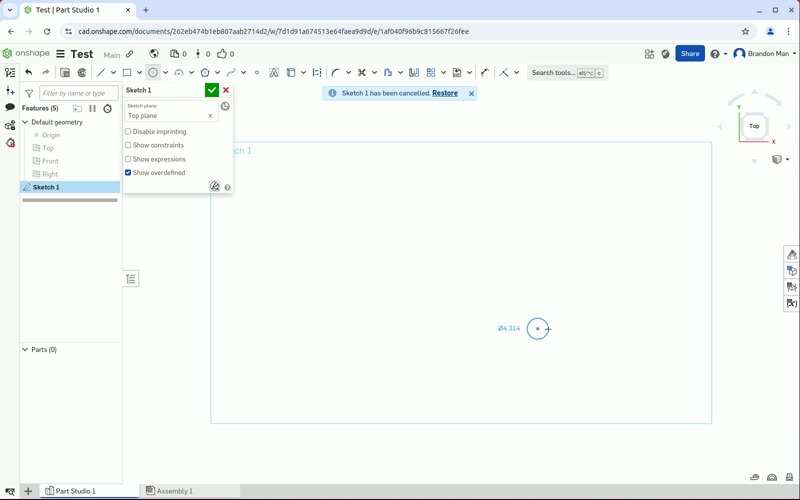
key(esc)
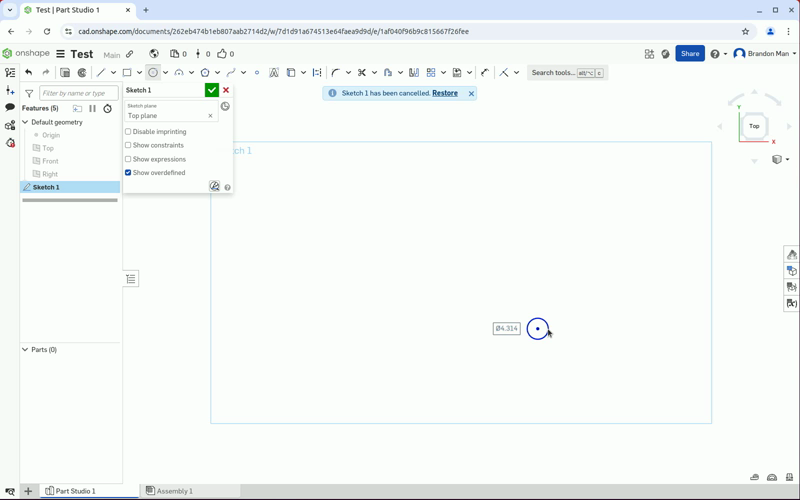
key(c)
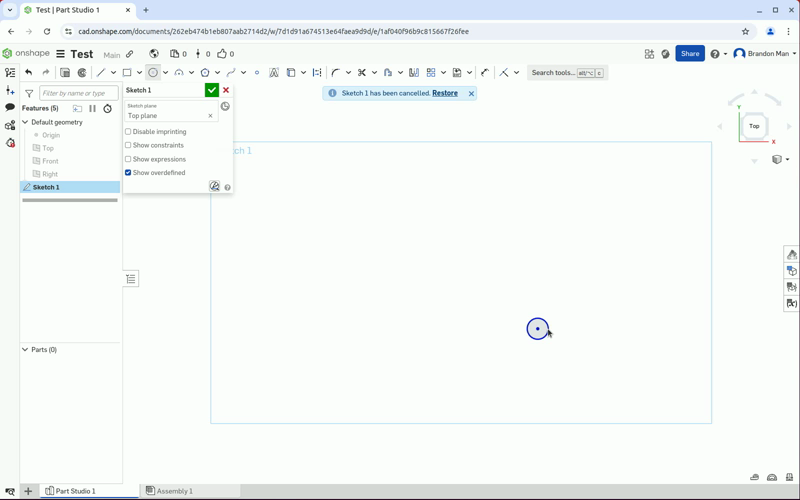
key_down(shift)
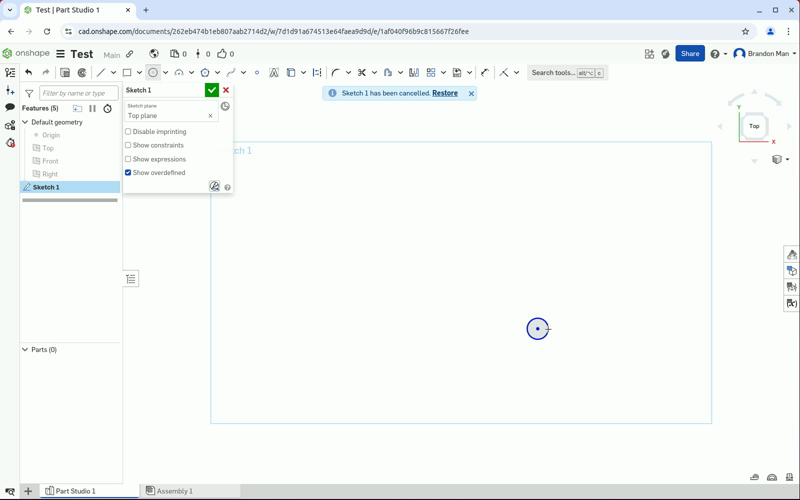
mouse_move(537, 328)
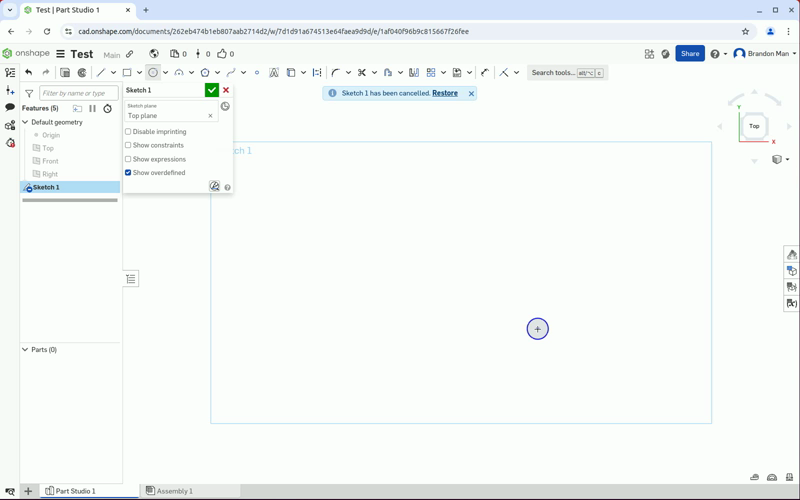
click(537, 328)
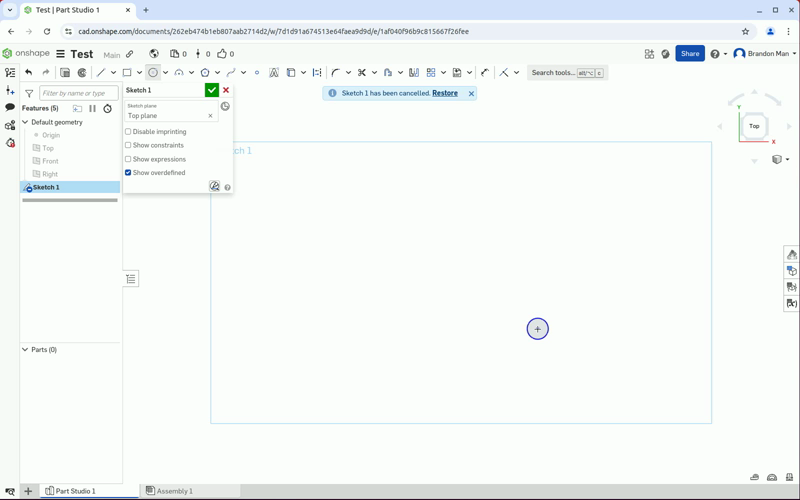
key_up(shift)
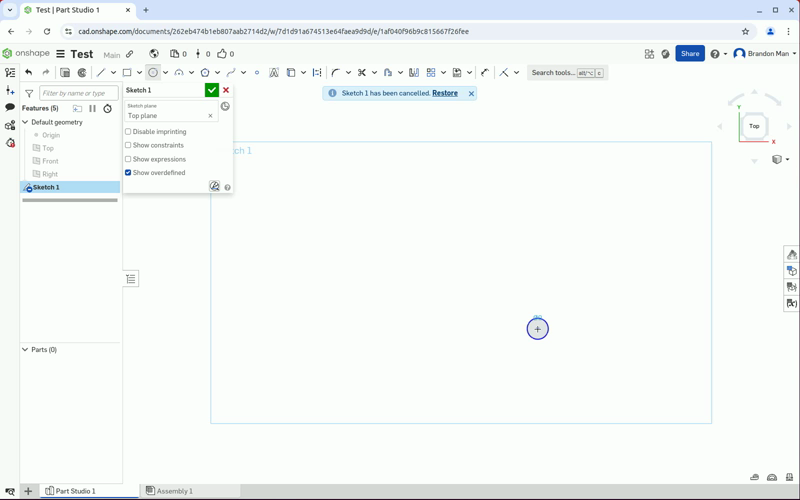
mouse_move(538, 328)
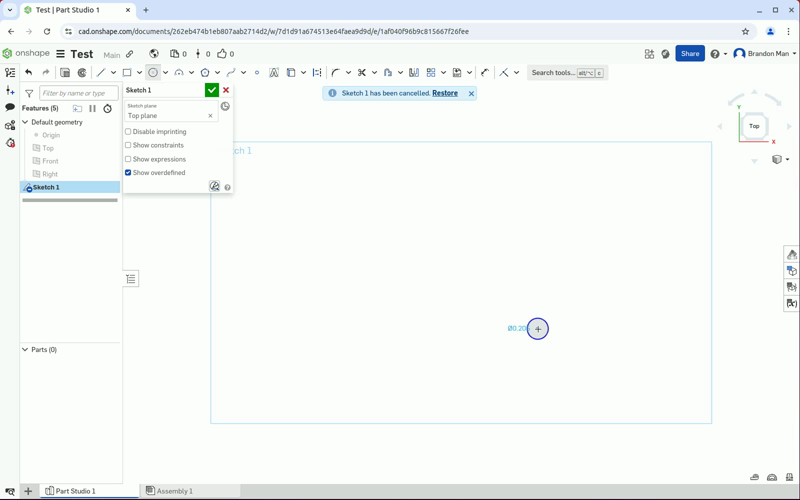
scroll(6)
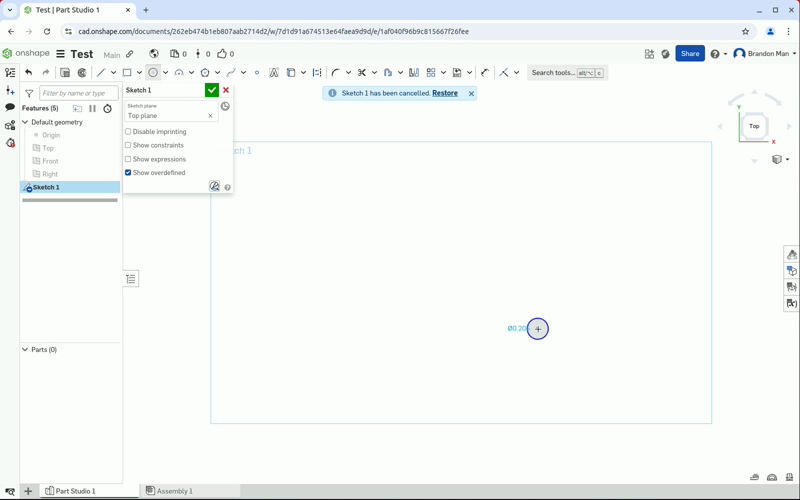
scroll(6)
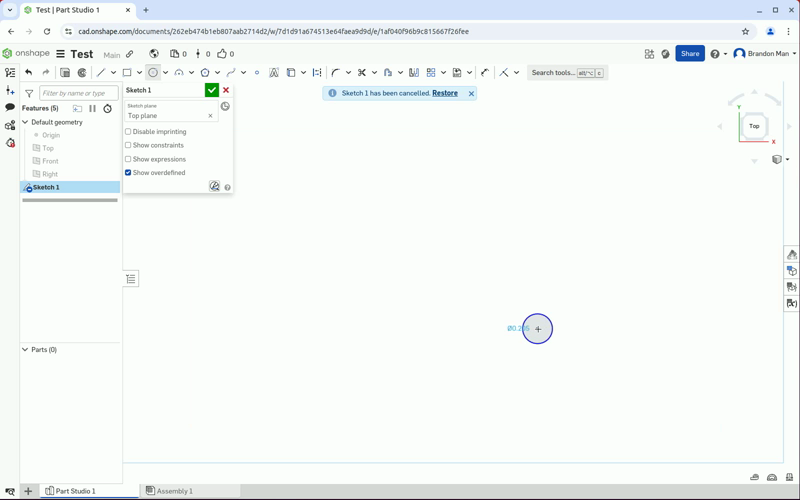
scroll(6)
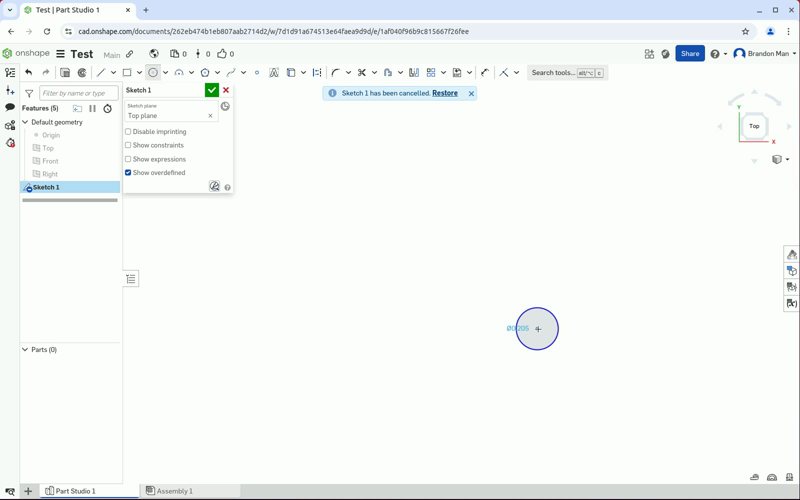
scroll(6)
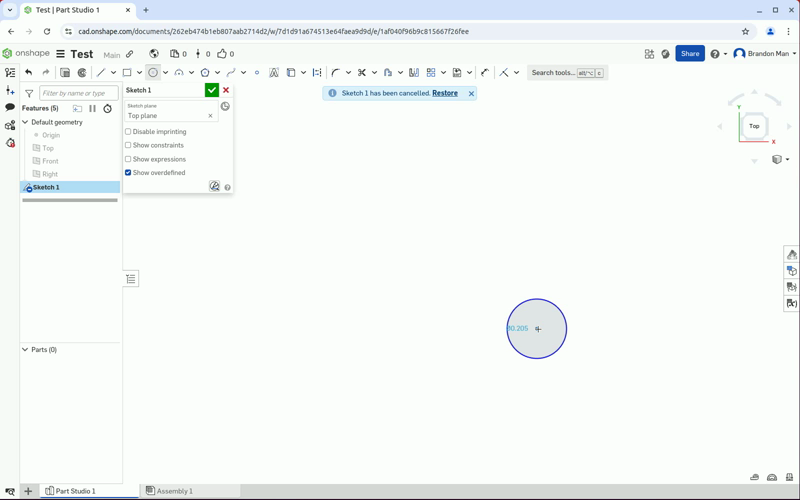
scroll(6)
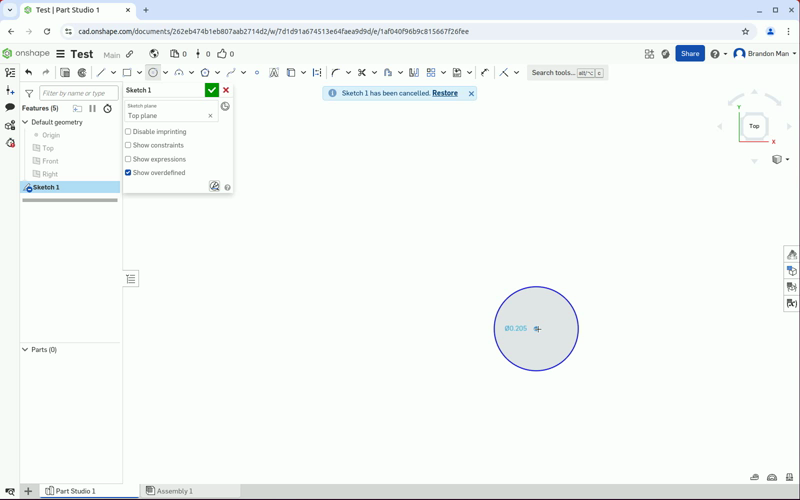
scroll(6)
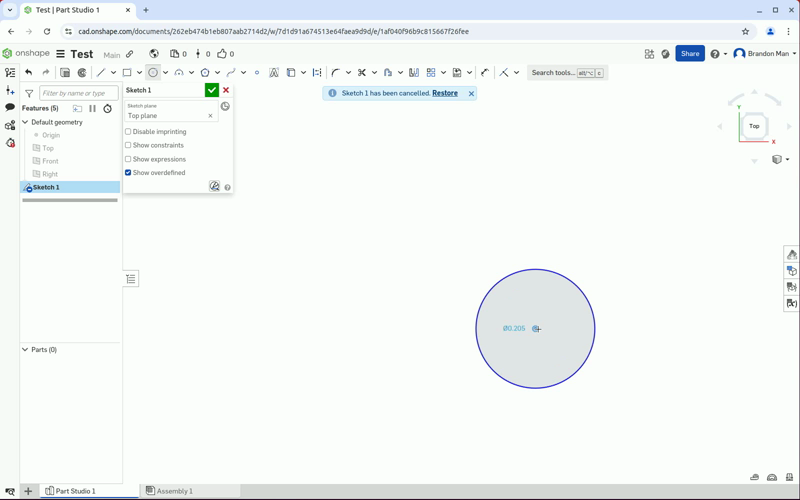
scroll(6)
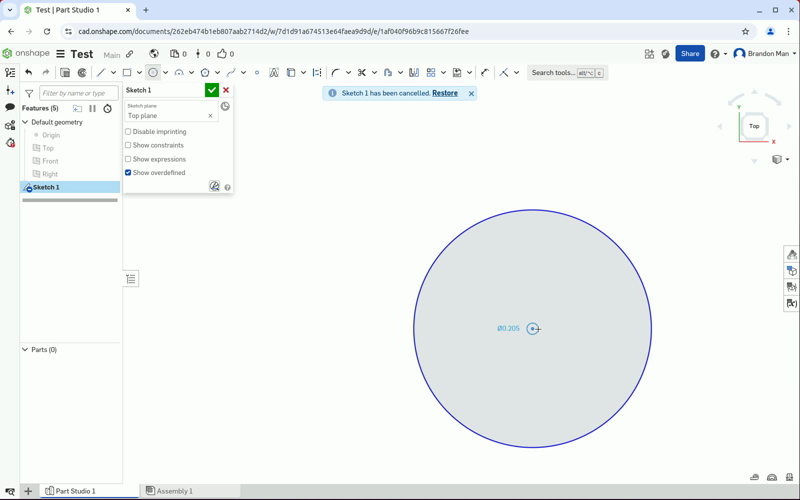
click(538, 328)
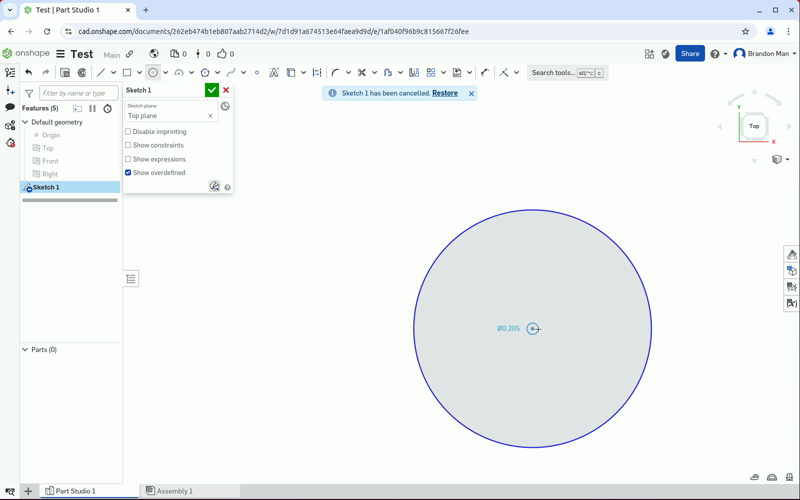
scroll(-6)
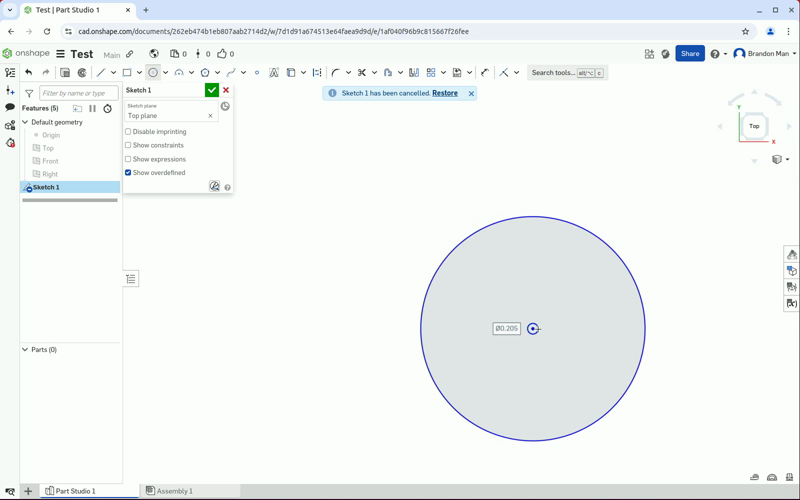
scroll(-6)
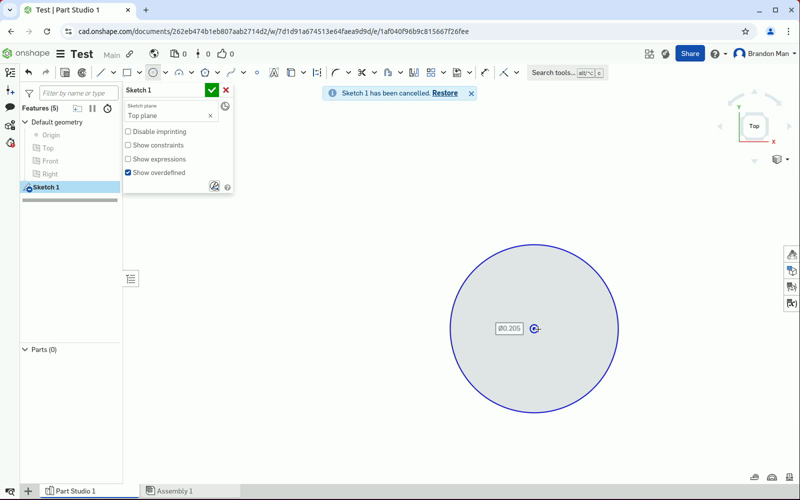
scroll(-6)
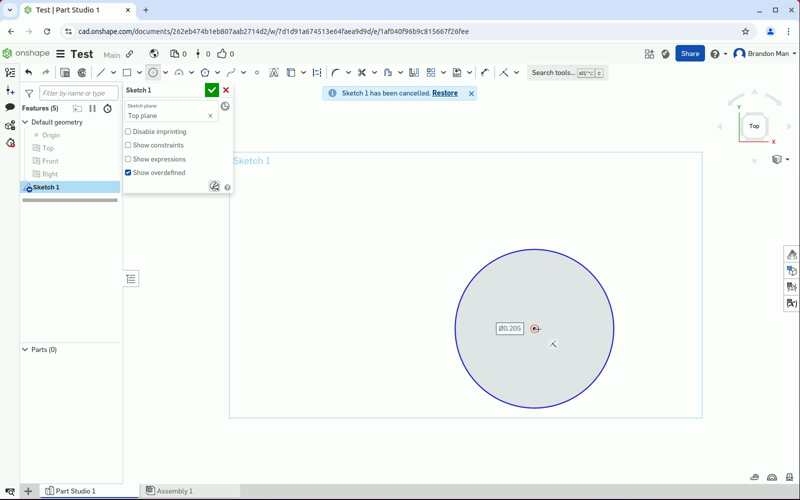
scroll(-6)
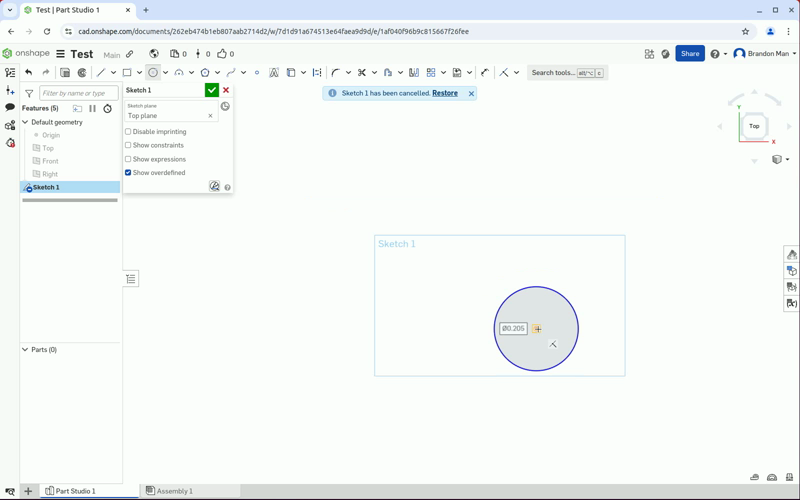
scroll(-6)
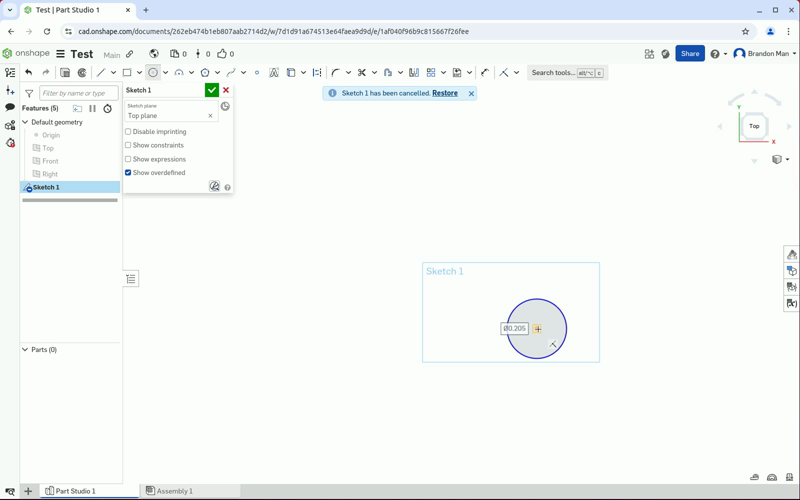
scroll(-6)
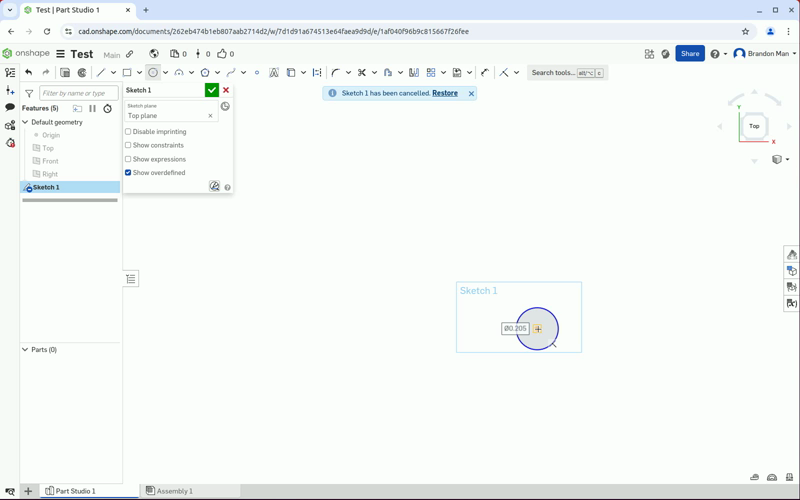
scroll(-6)
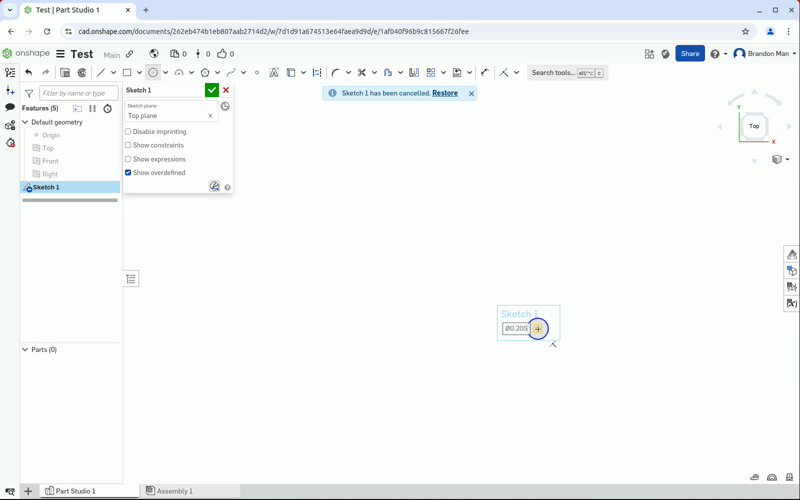
key(esc)
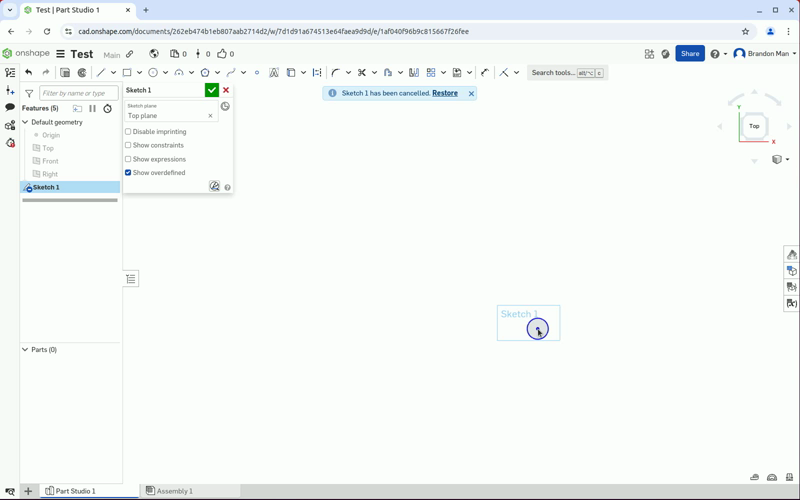
mouse_move(531, 331)
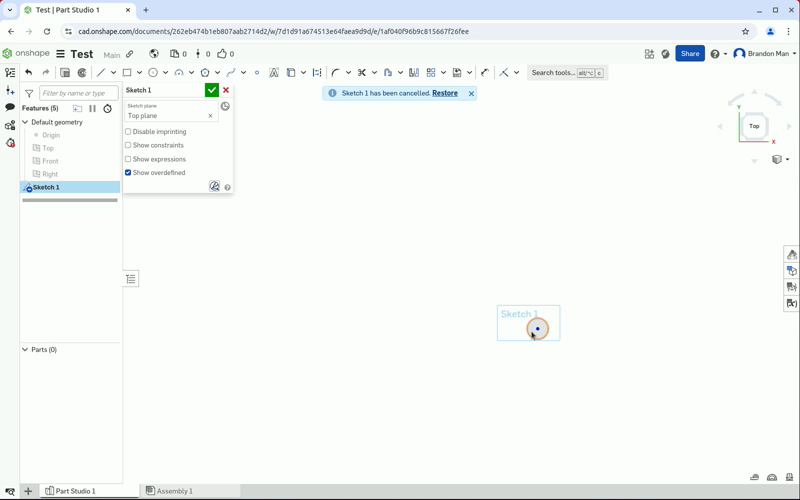
scroll(6)
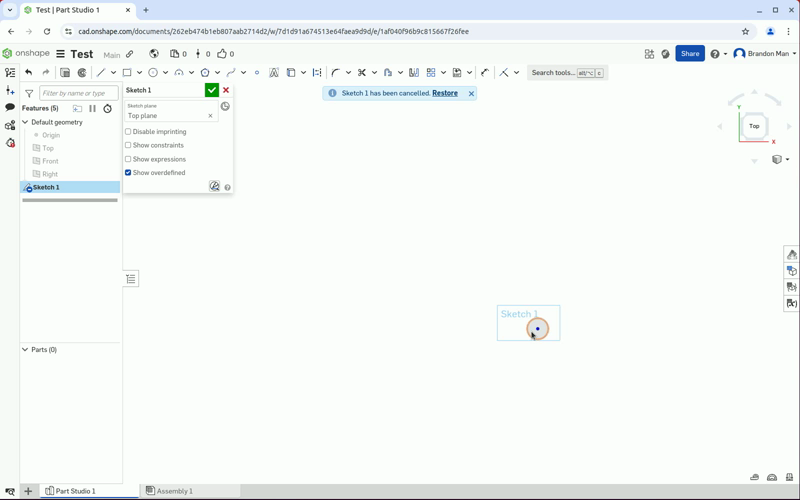
scroll(6)
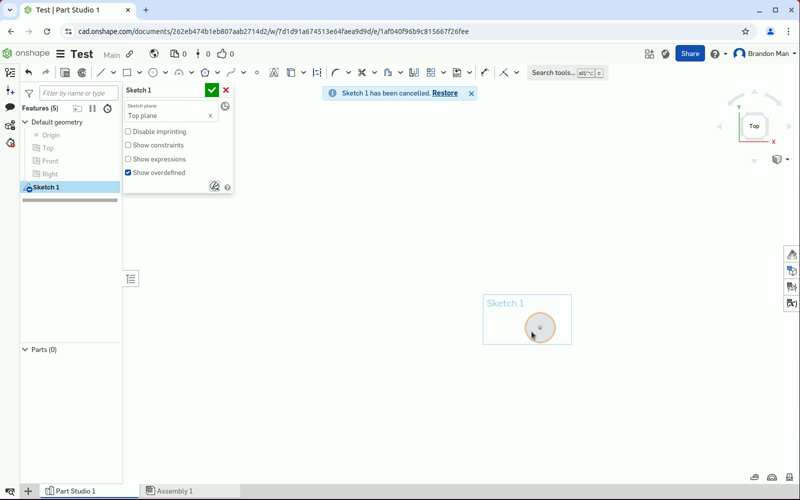
scroll(6)
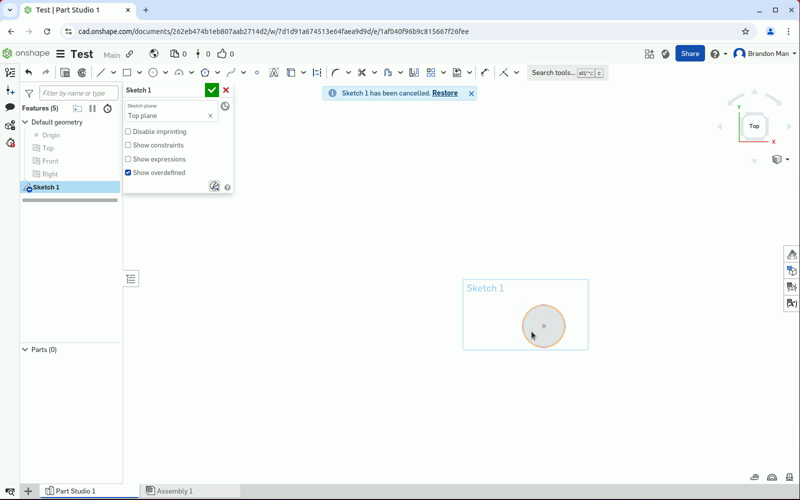
scroll(6)
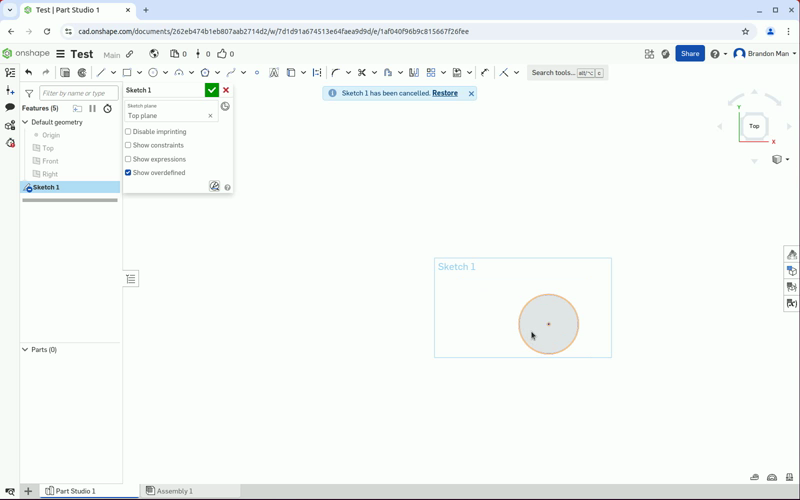
scroll(6)
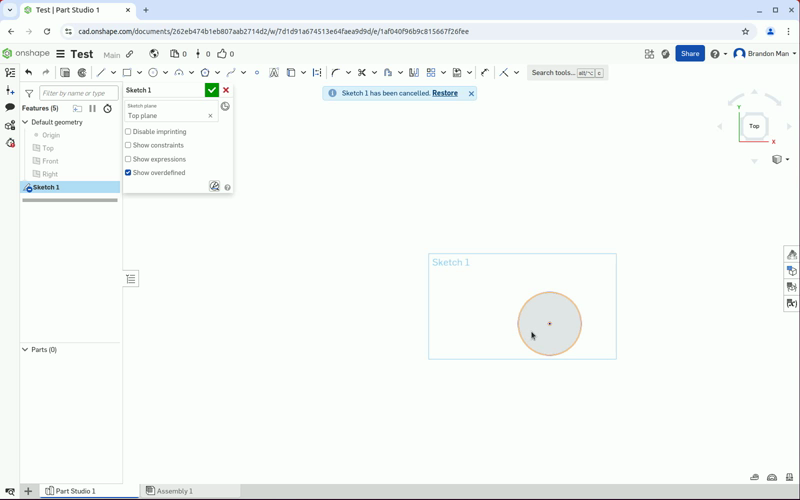
scroll(6)
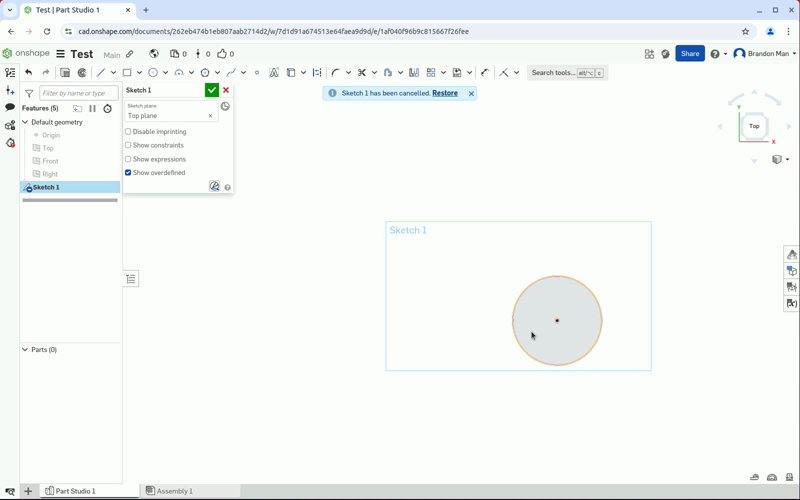
scroll(6)
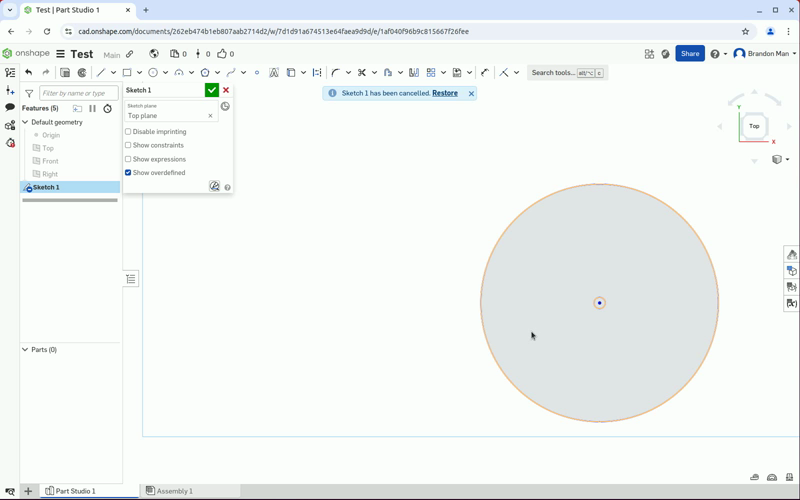
click(531, 331)
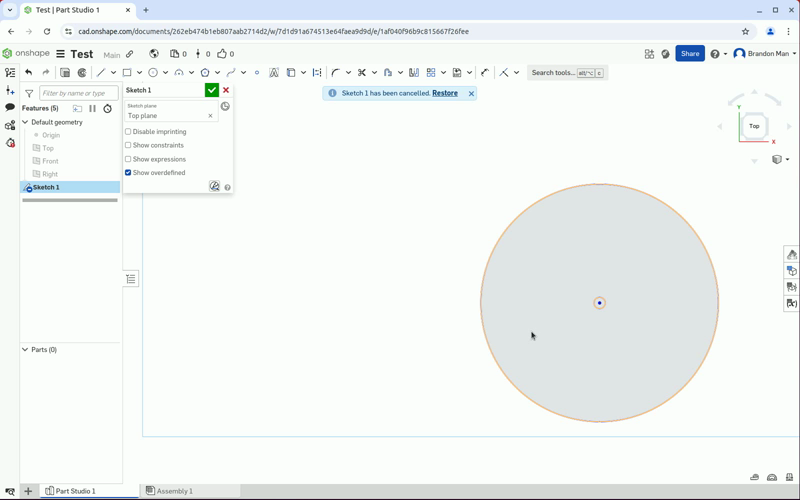
scroll(-6)
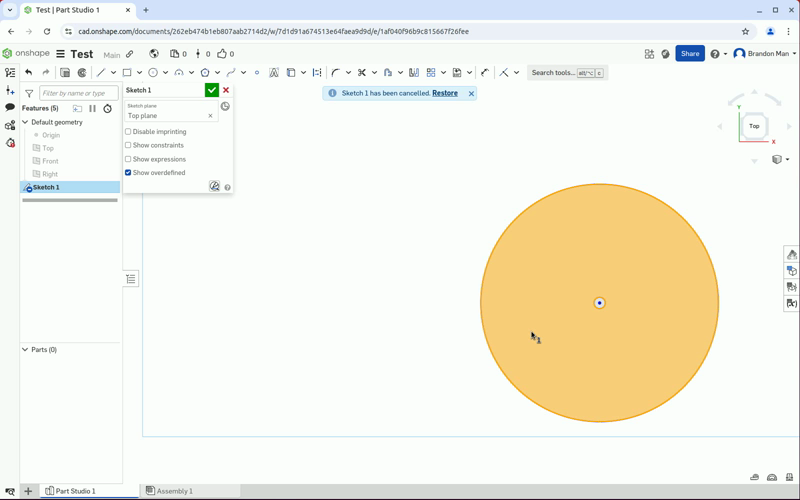
scroll(-6)
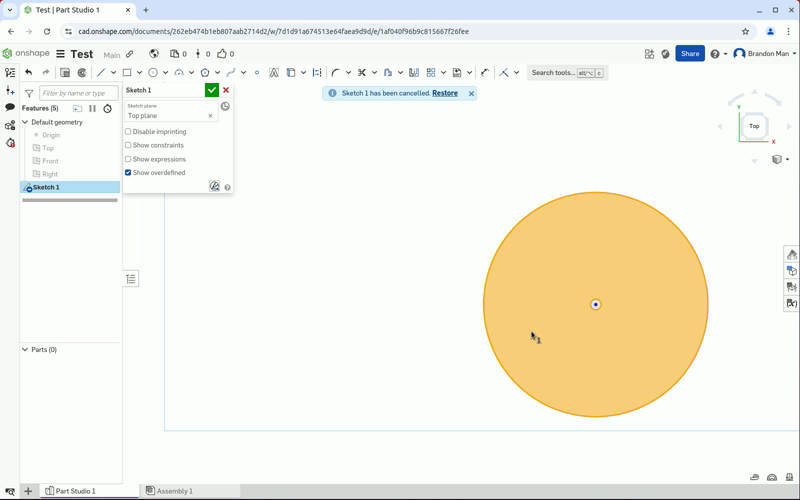
scroll(-6)
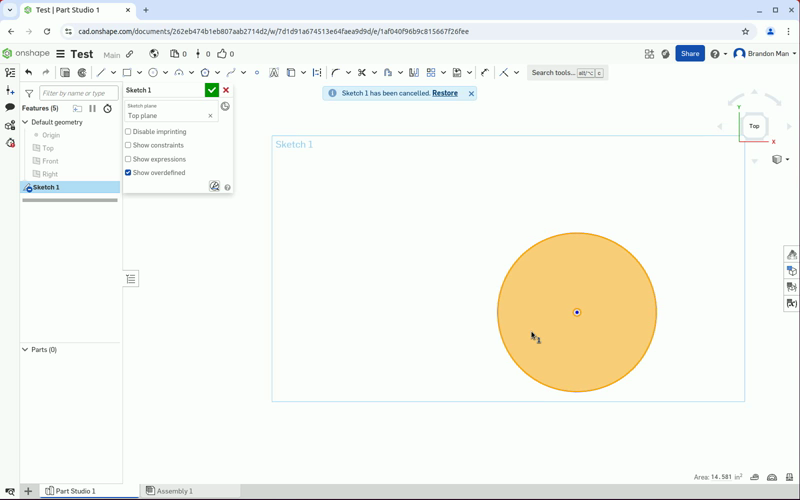
scroll(-6)
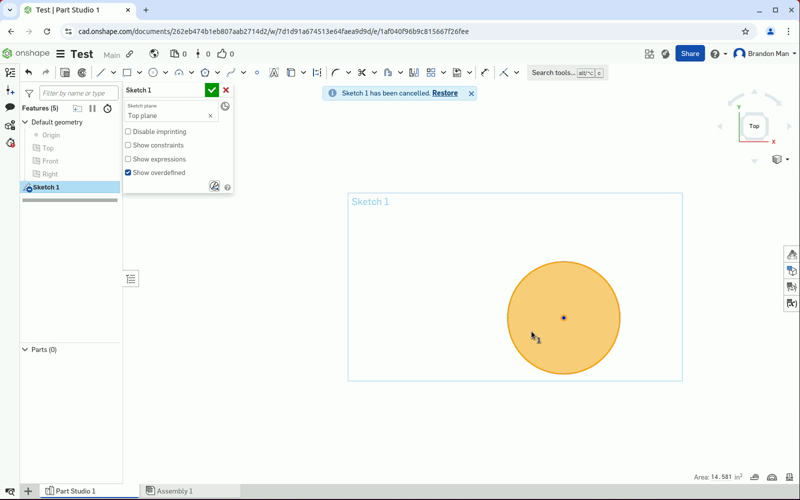
scroll(-6)
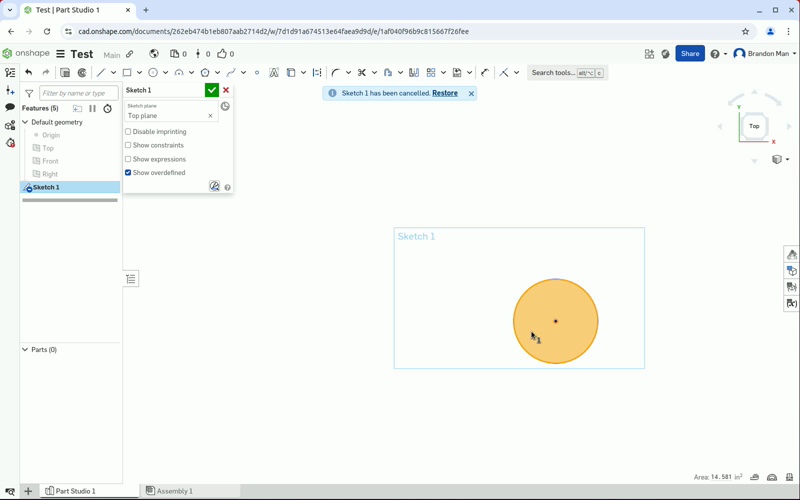
scroll(-6)
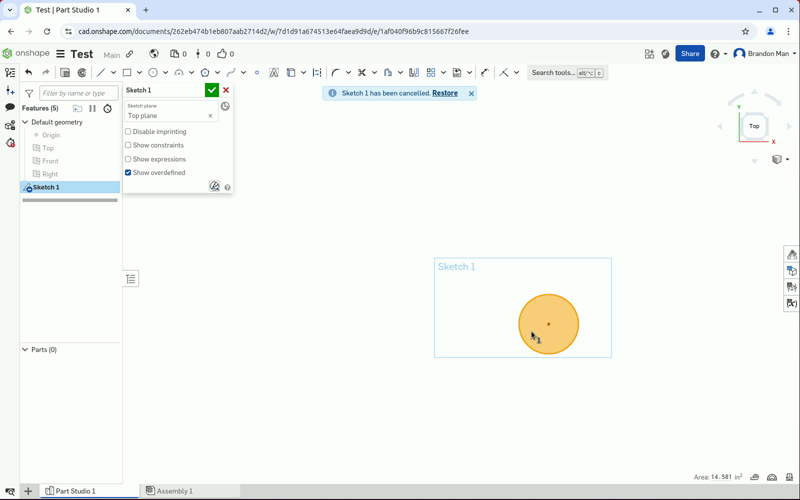
scroll(-6)
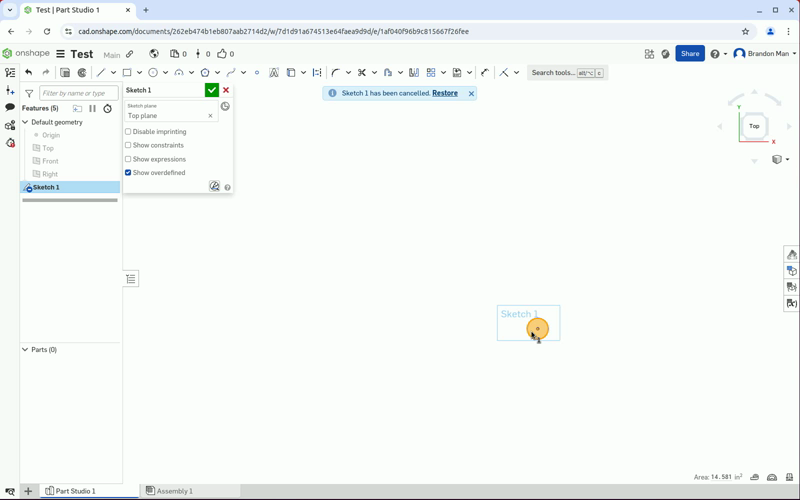
mouse_move(73, 352)
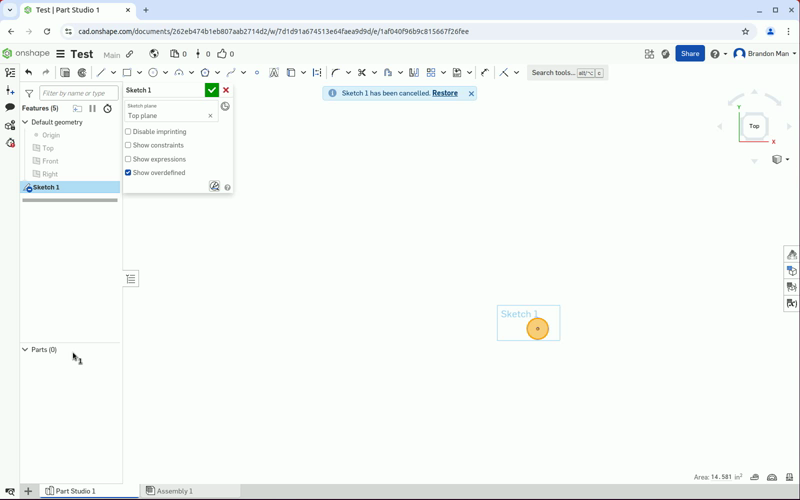
key(shift+y)
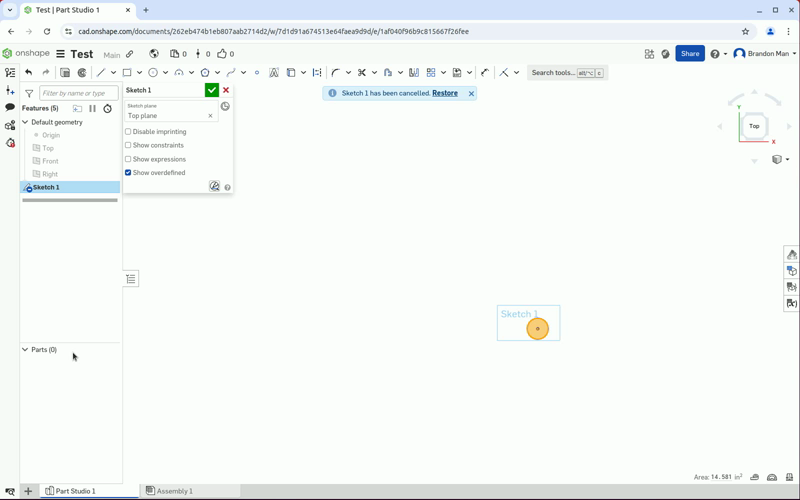
key(shift+e)
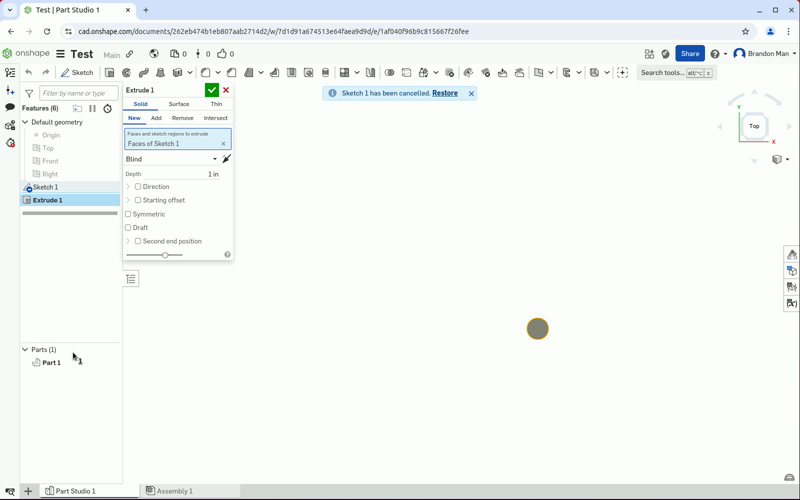
mouse_move(143, 106)
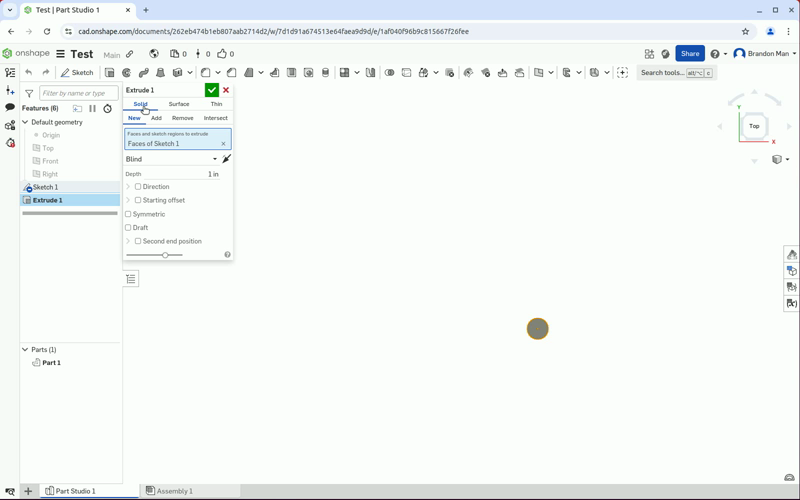
click(143, 106)
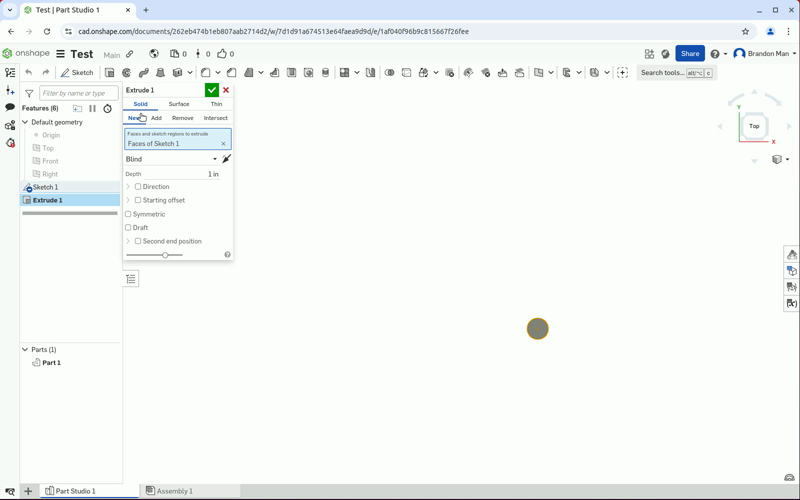
mouse_move(137, 120)
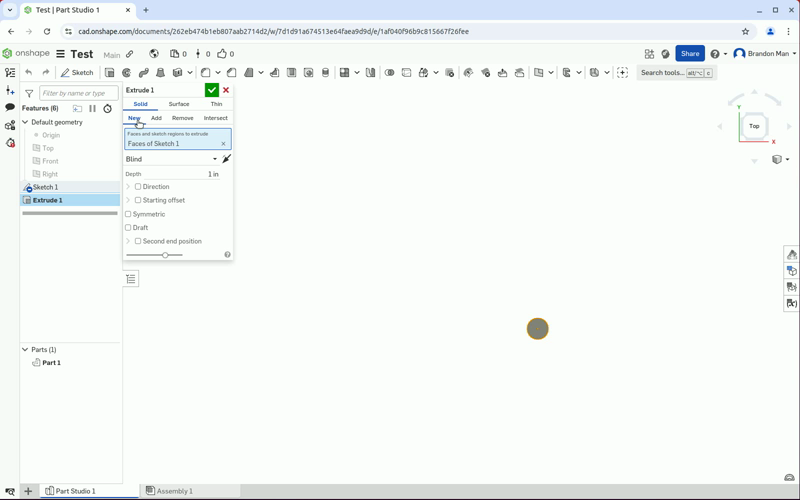
click(137, 120)
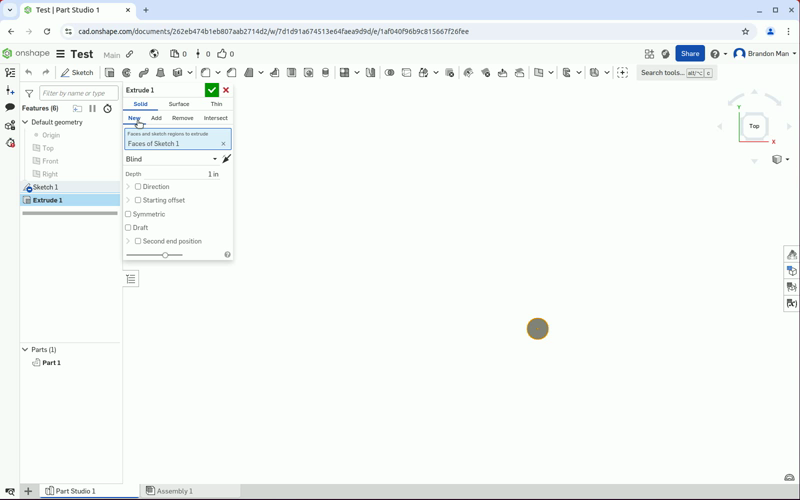
key(tab, 4)
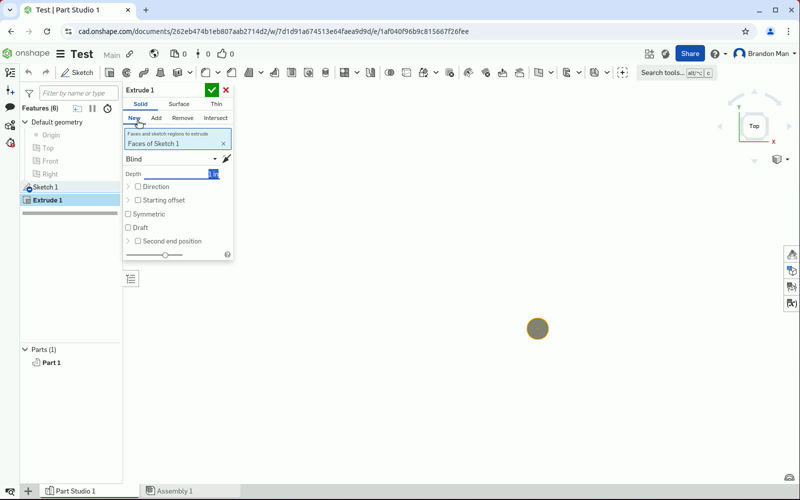
text(-0.241)
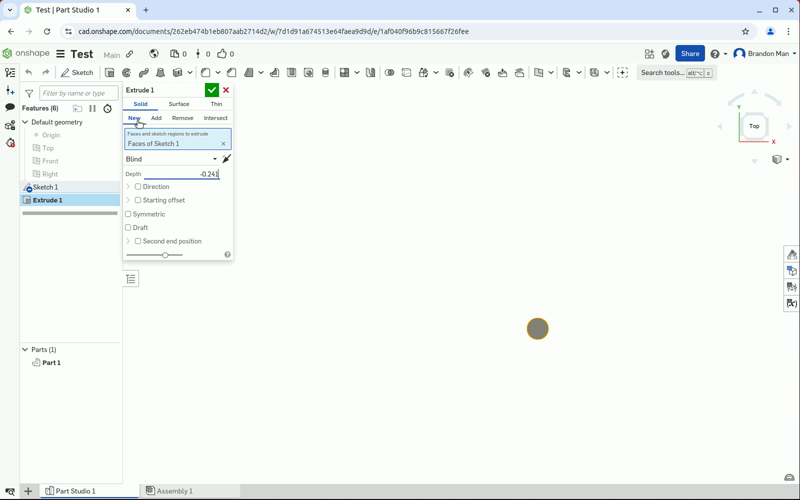
key(enter)
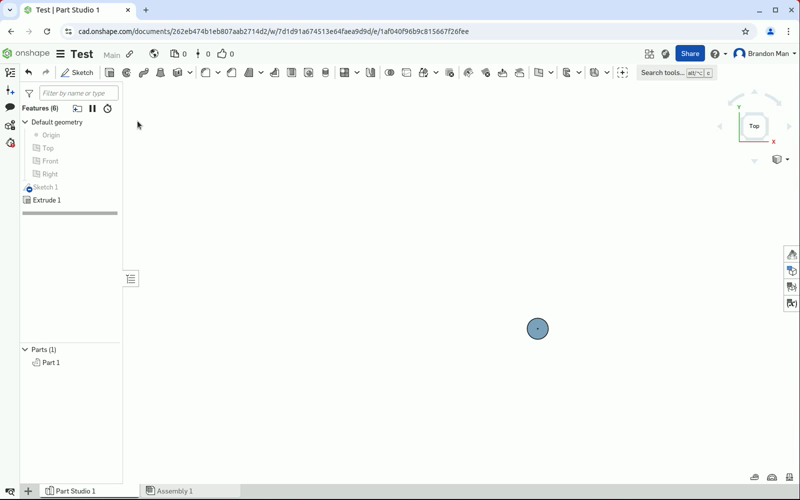
key(shift+h)
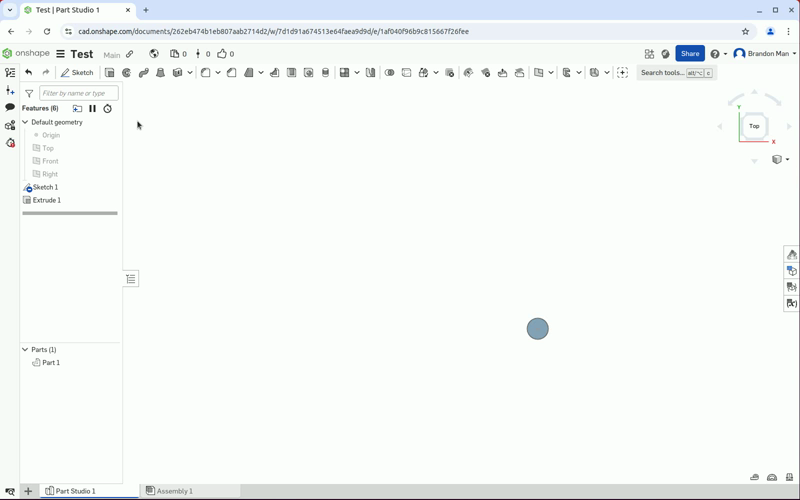
key(shift+h)
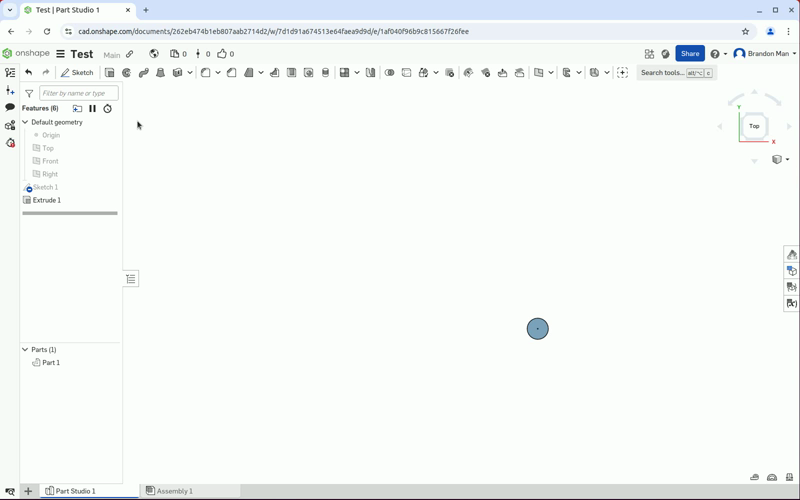
mouse_move(73, 189)
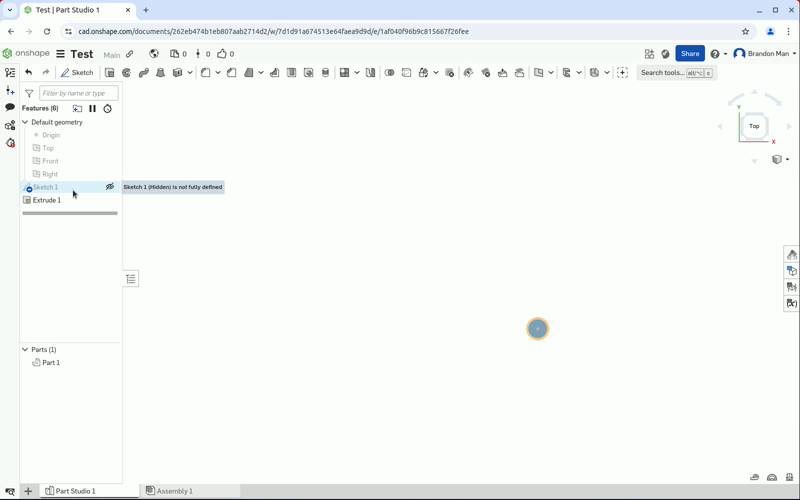
click(73, 189)
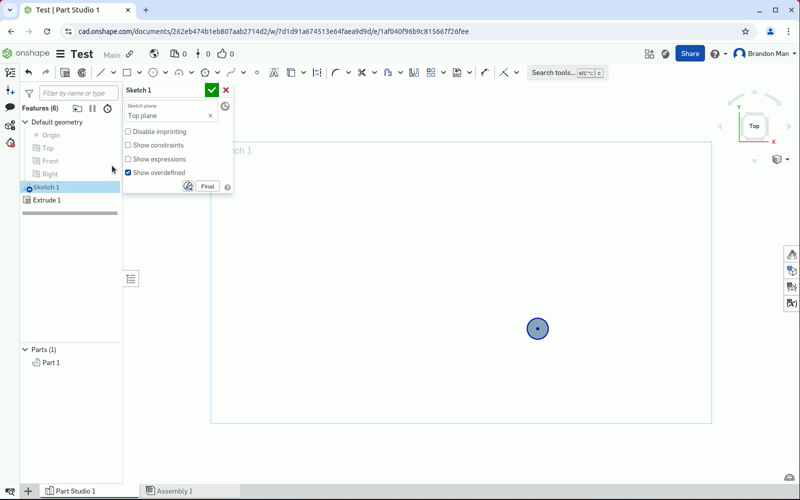
mouse_move(229, 92)
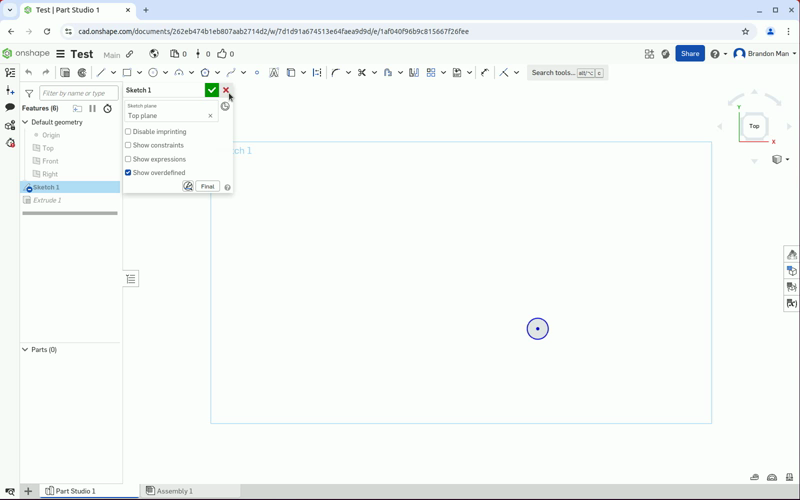
click(229, 92)
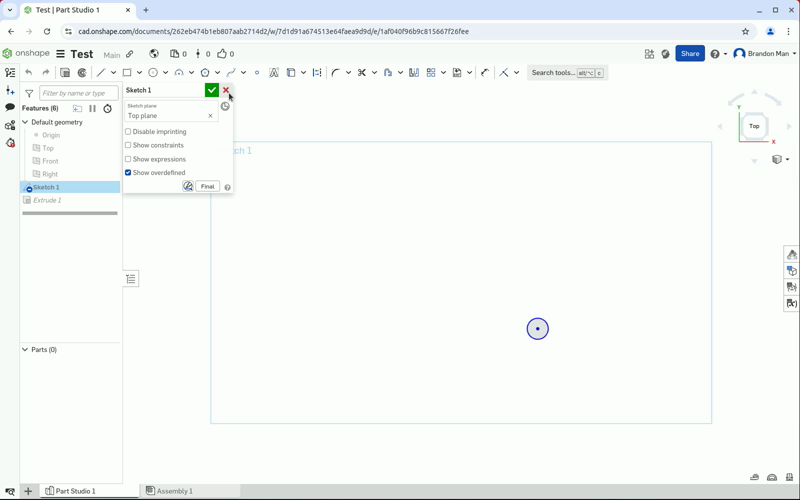
key(shift+s)
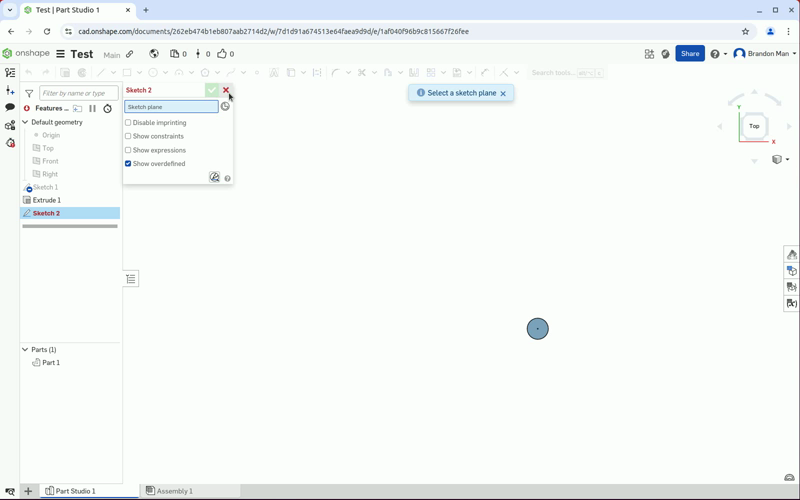
mouse_move(73, 150)
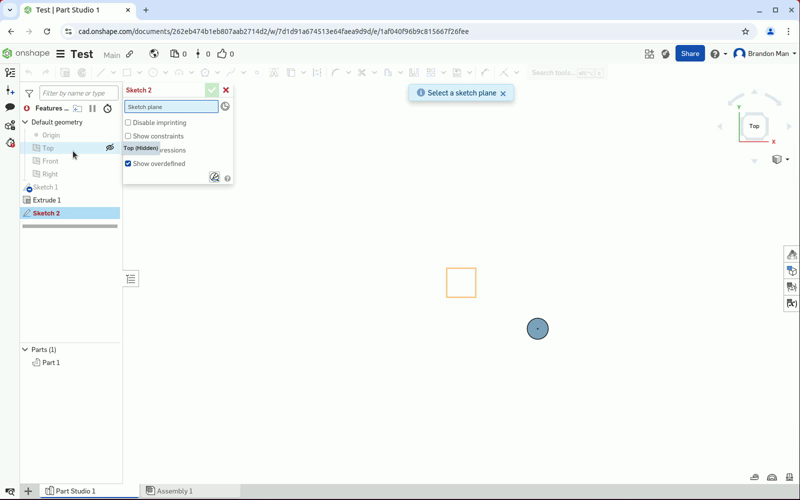
click(73, 150)
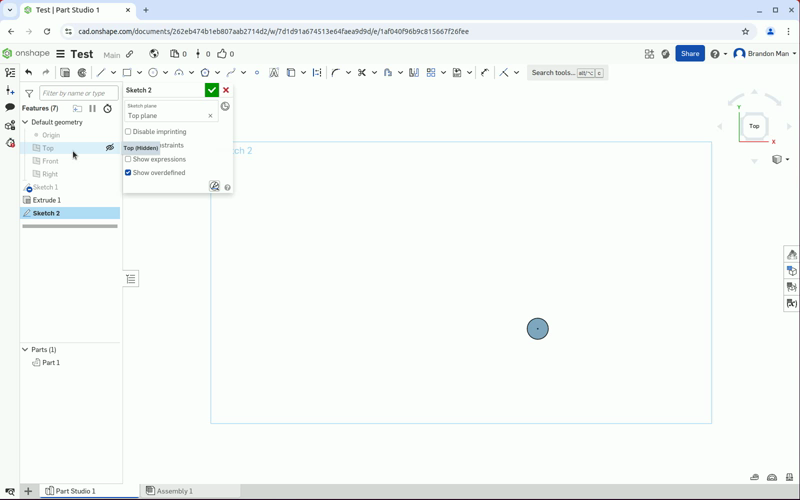
mouse_move(73, 352)
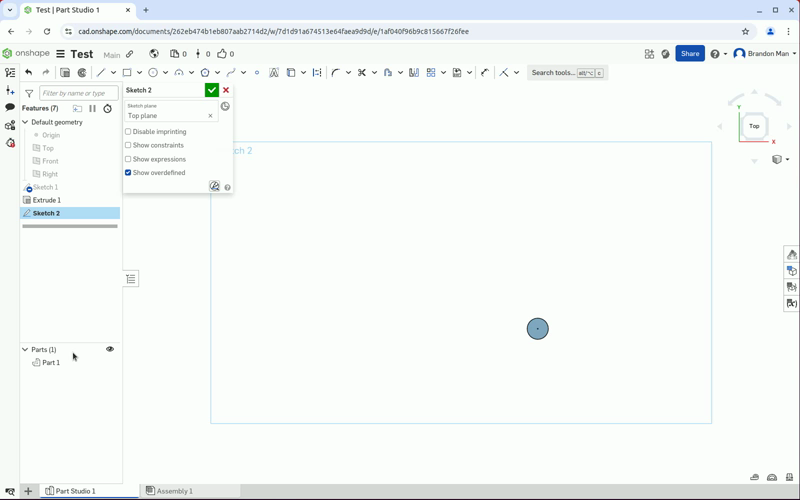
key(y)
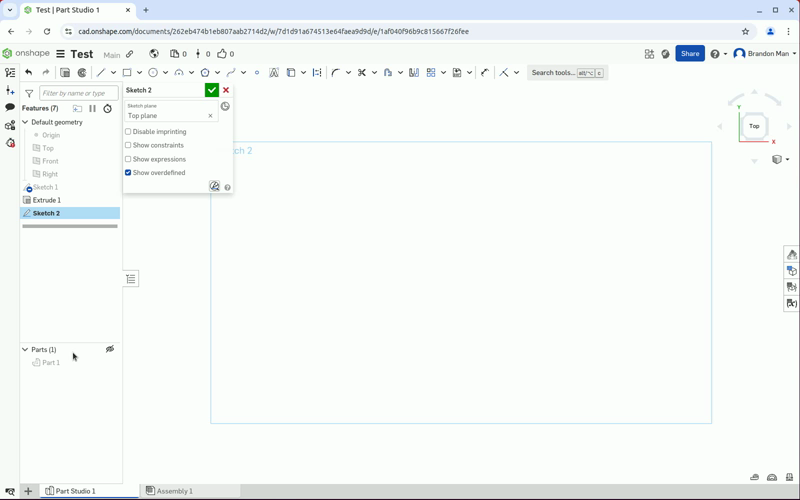
key(c)
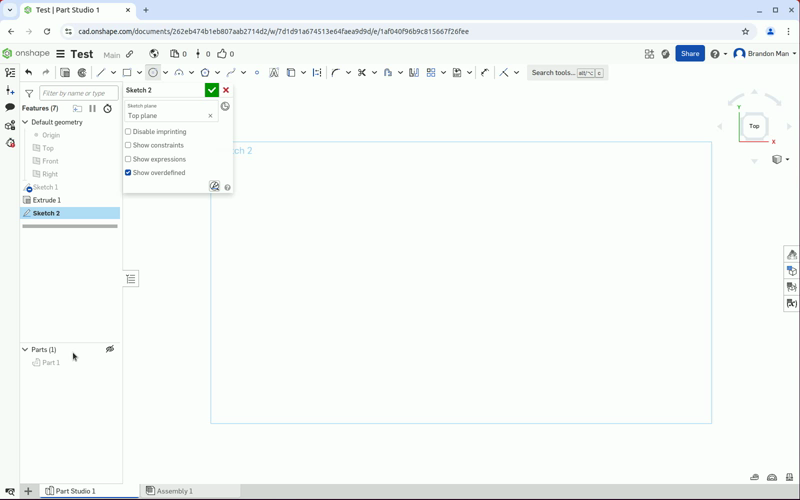
key_down(shift)
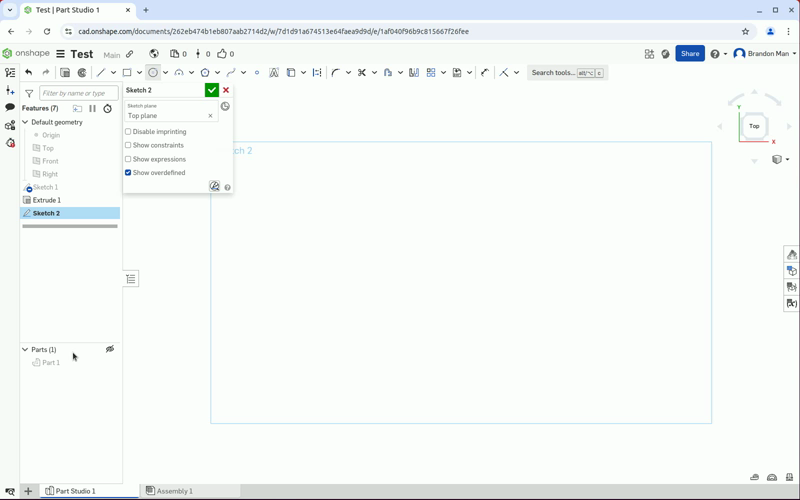
mouse_move(563, 328)
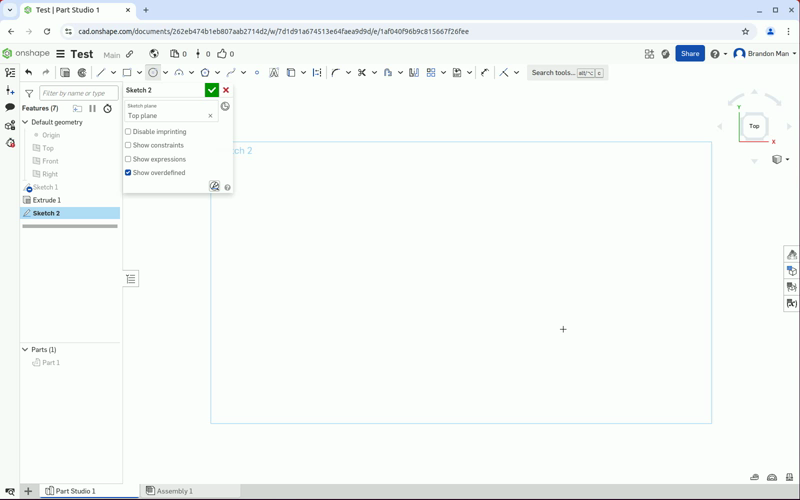
click(563, 328)
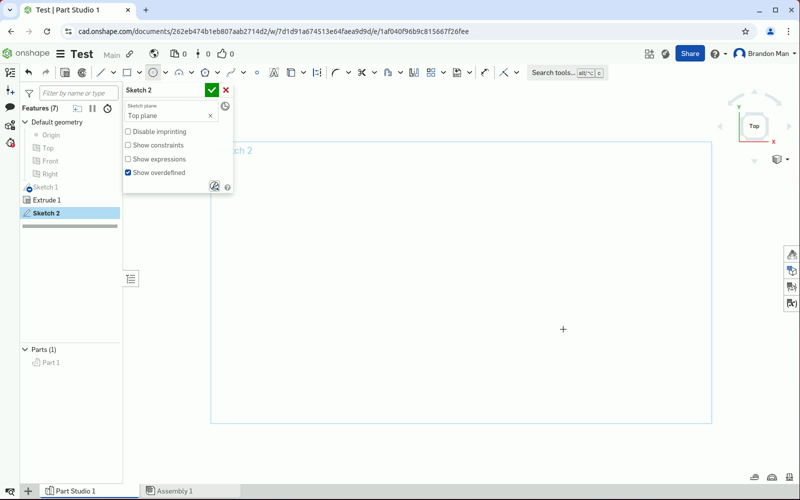
key_up(shift)
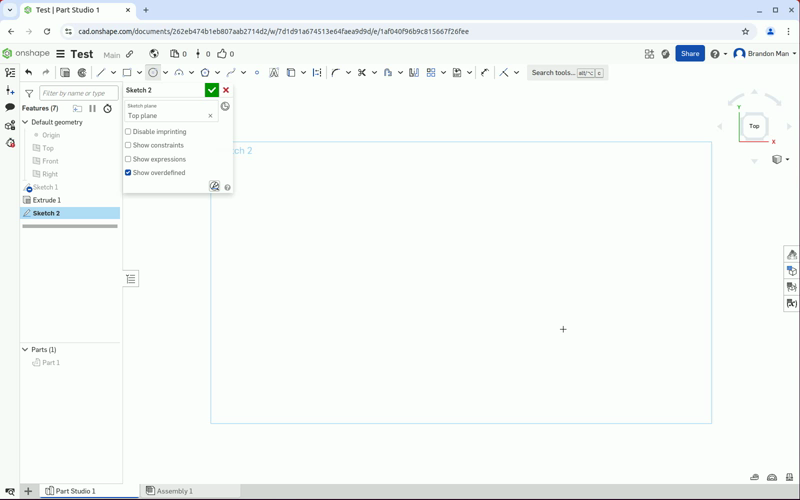
mouse_move(574, 328)
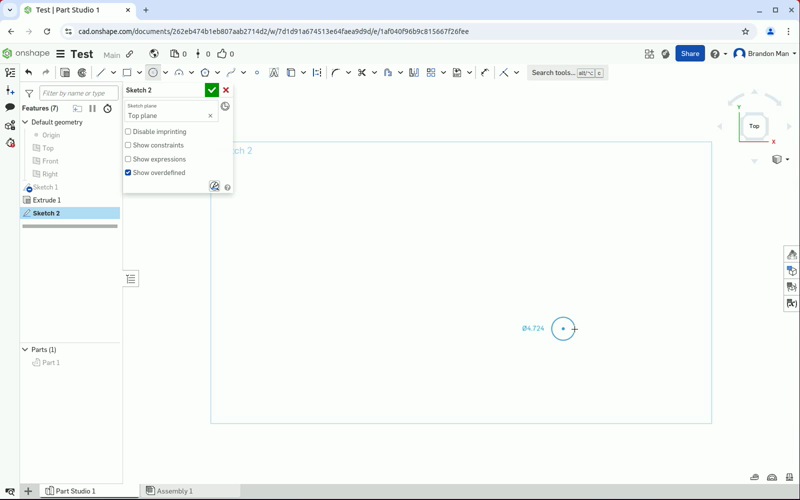
click(574, 328)
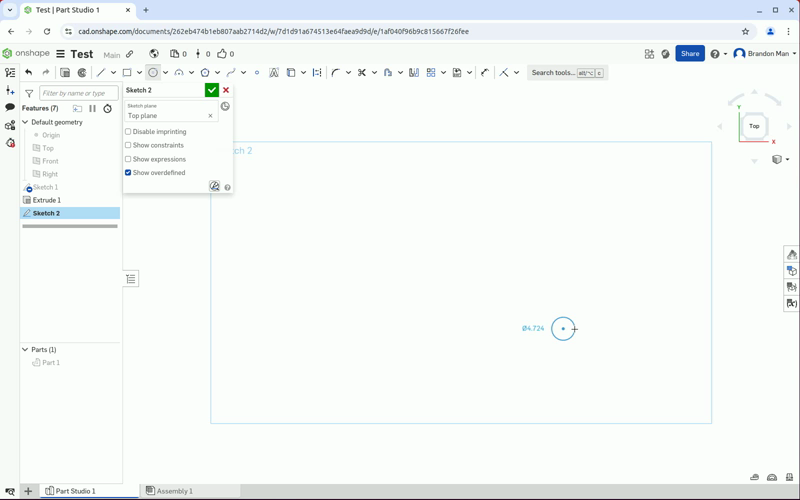
key(esc)
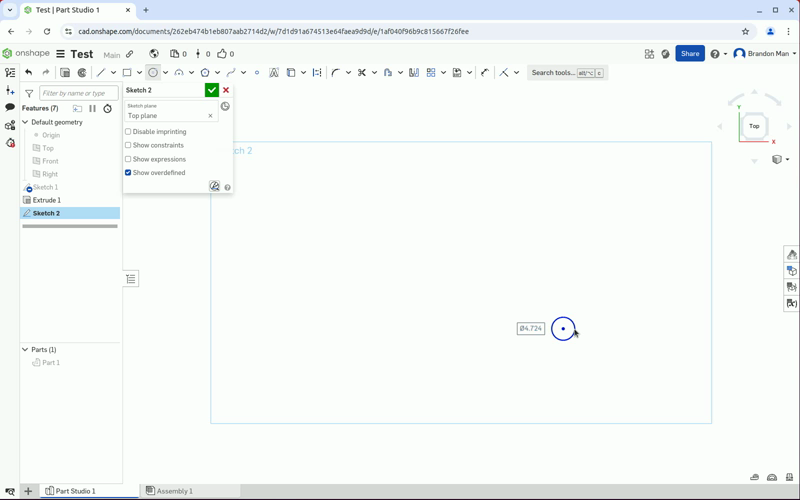
key(c)
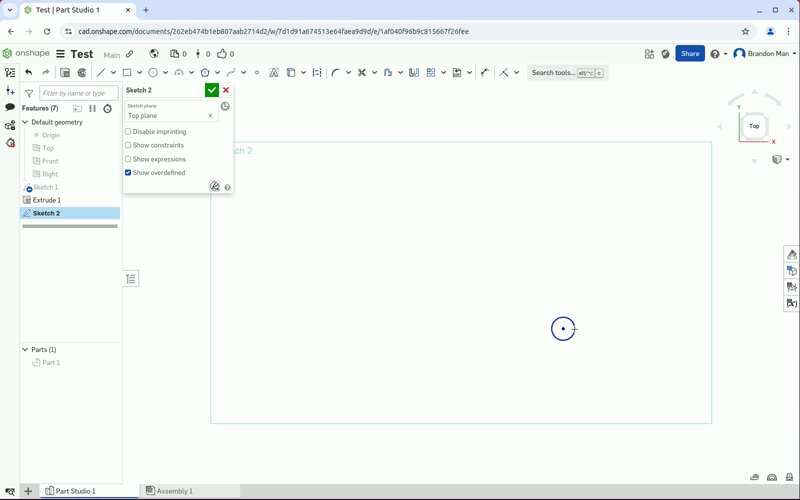
key_down(shift)
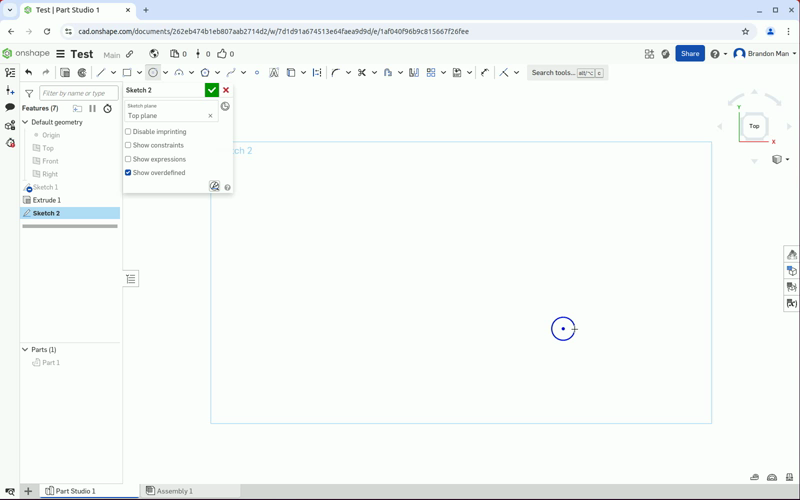
mouse_move(563, 328)
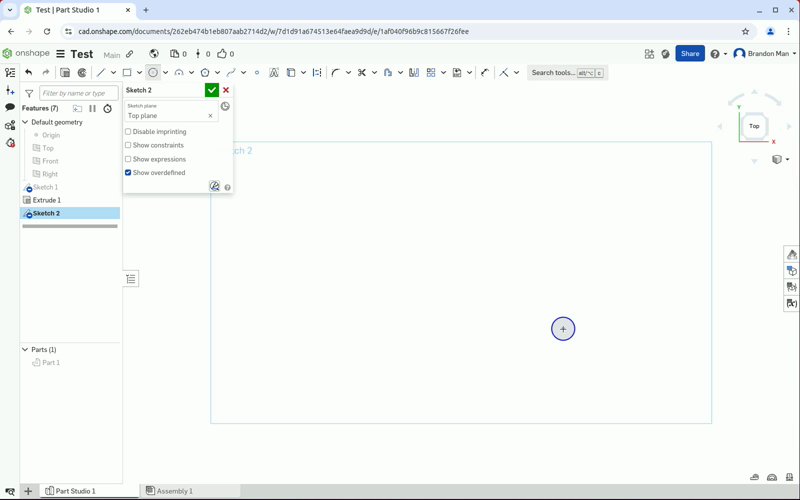
click(563, 328)
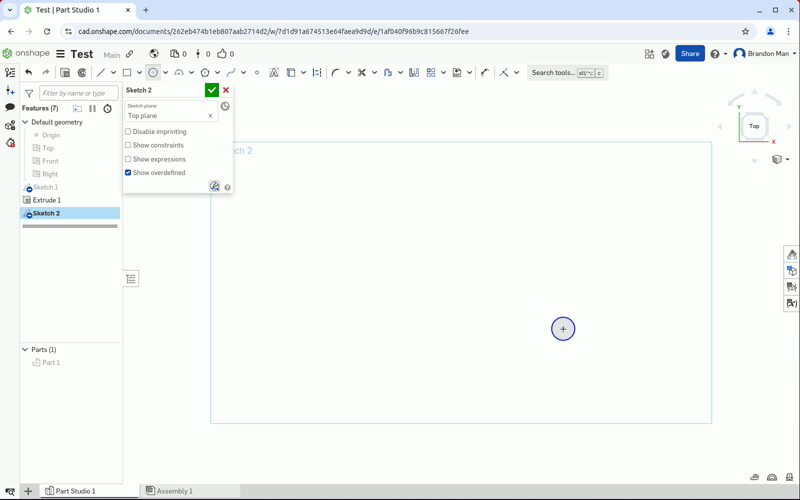
key_up(shift)
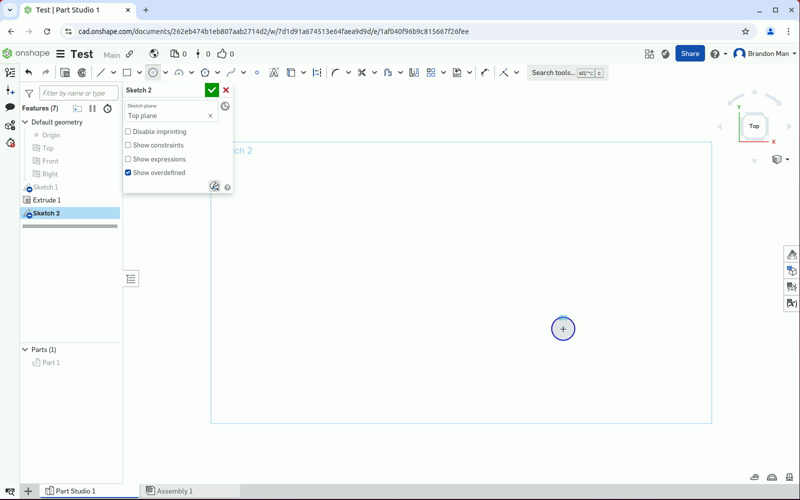
mouse_move(564, 328)
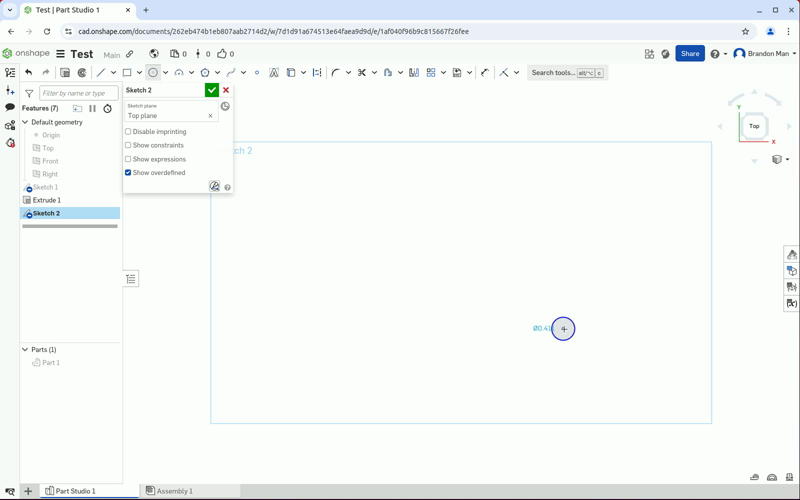
scroll(6)
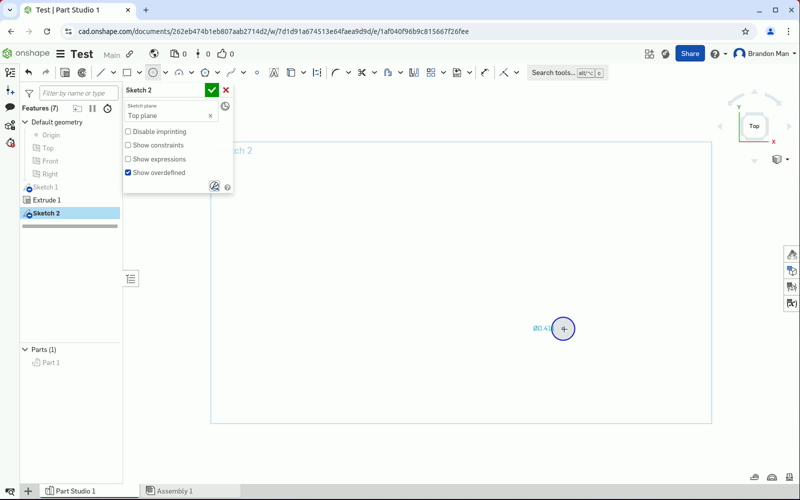
scroll(6)
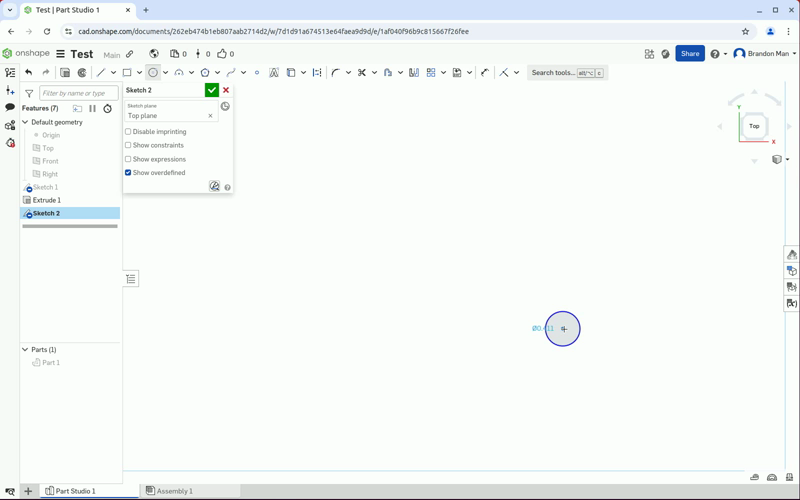
scroll(6)
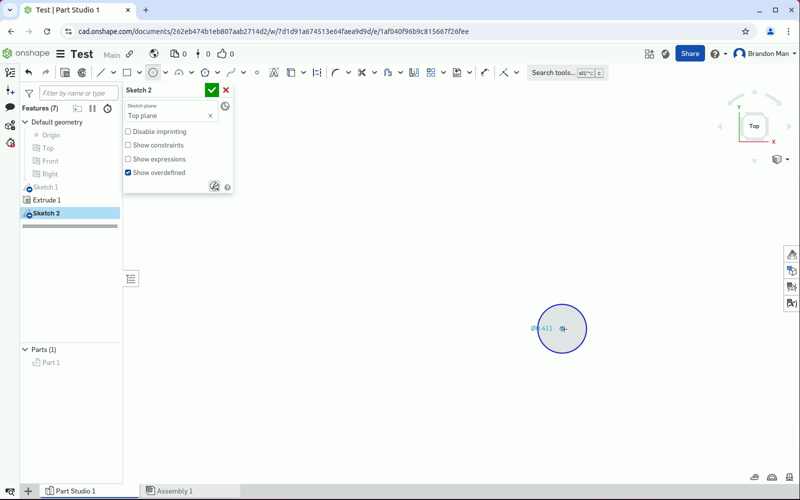
scroll(6)
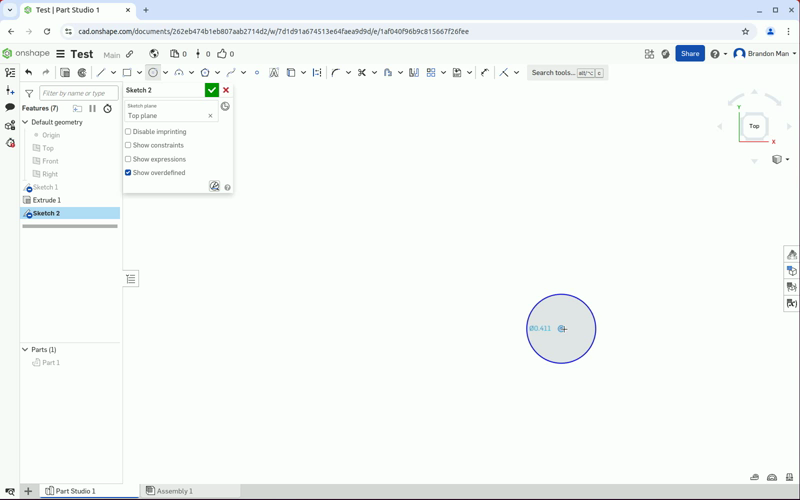
scroll(6)
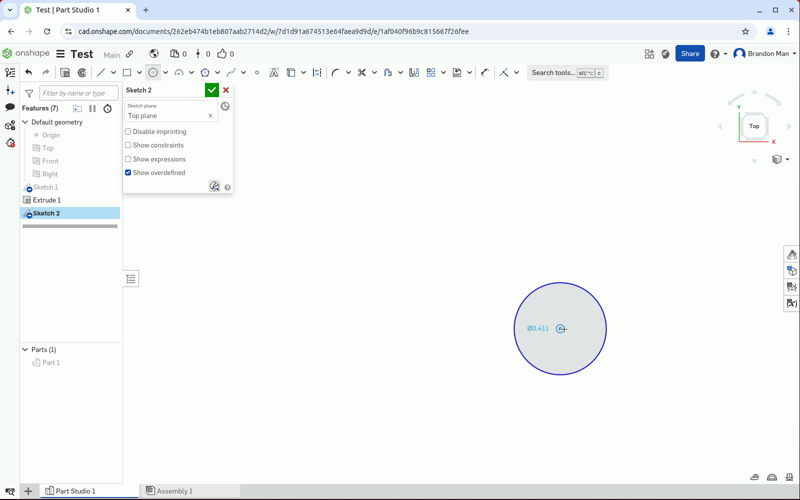
scroll(6)
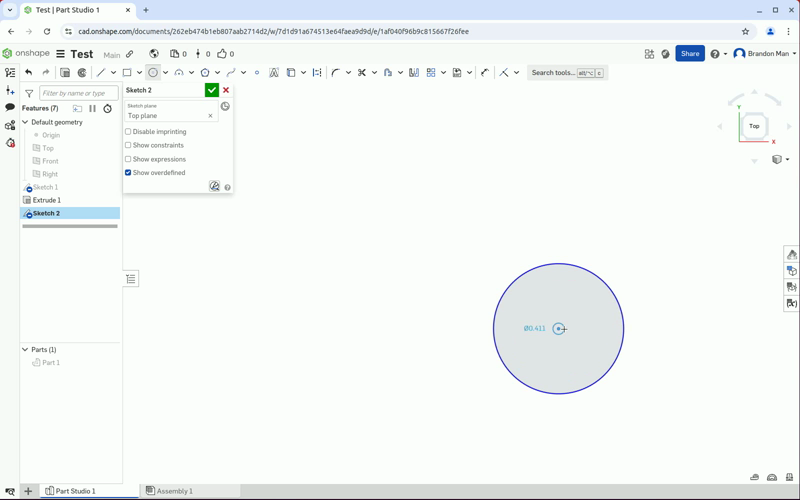
scroll(6)
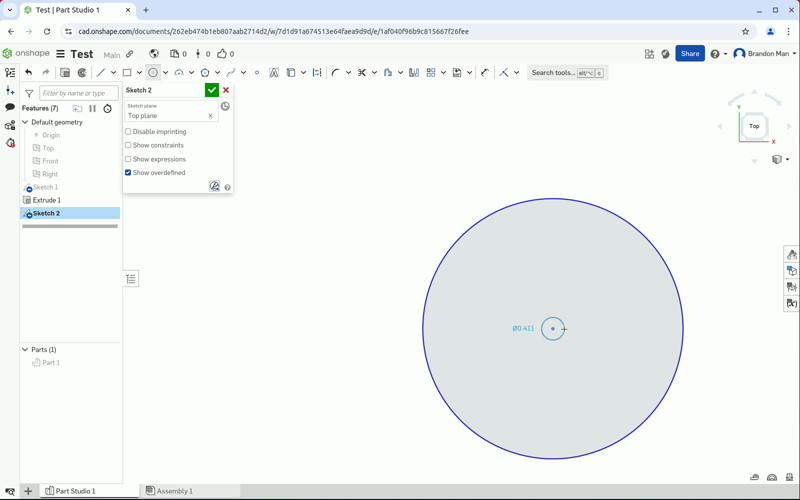
click(564, 328)
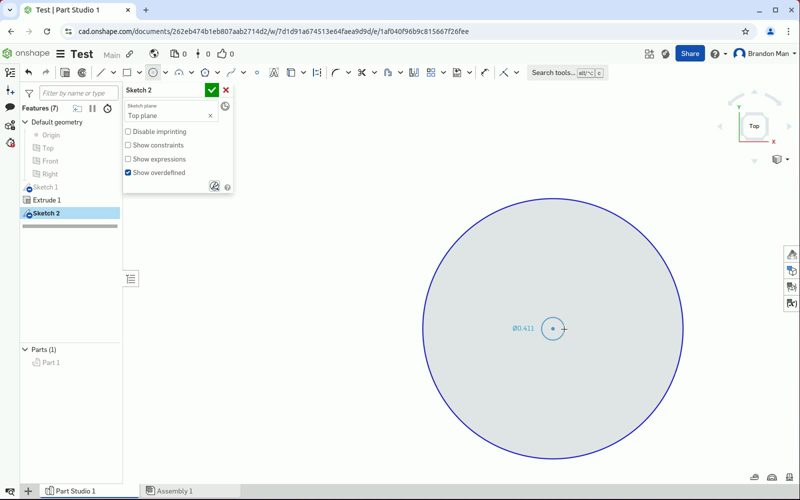
scroll(-6)
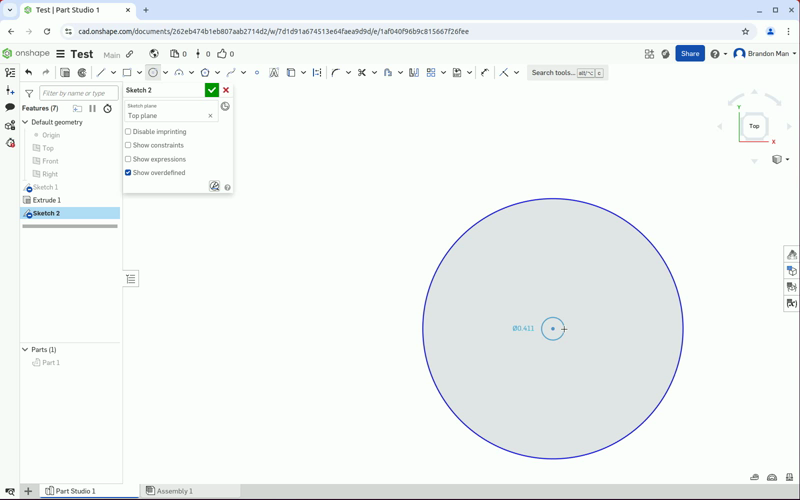
scroll(-6)
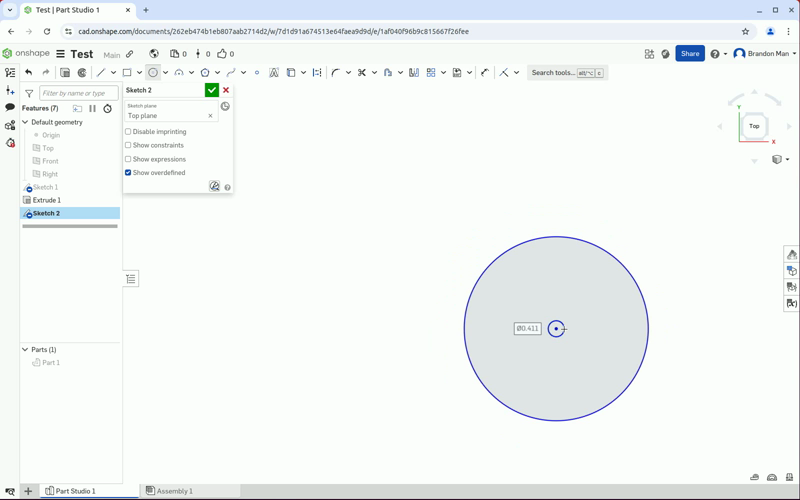
scroll(-6)
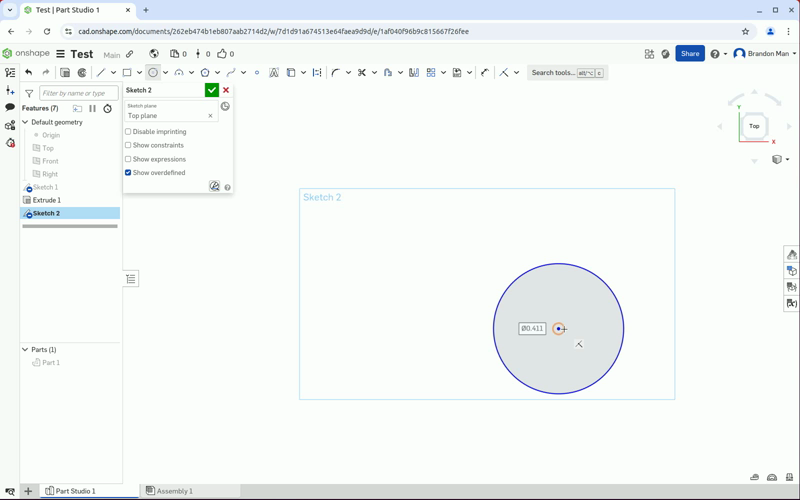
scroll(-6)
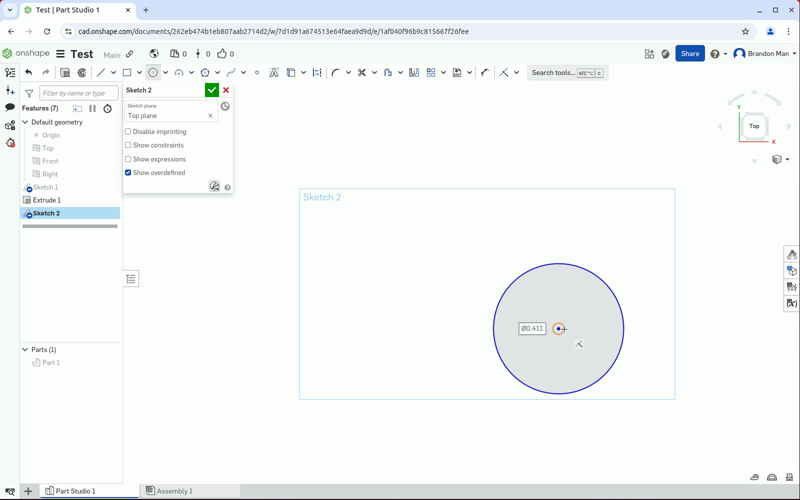
scroll(-6)
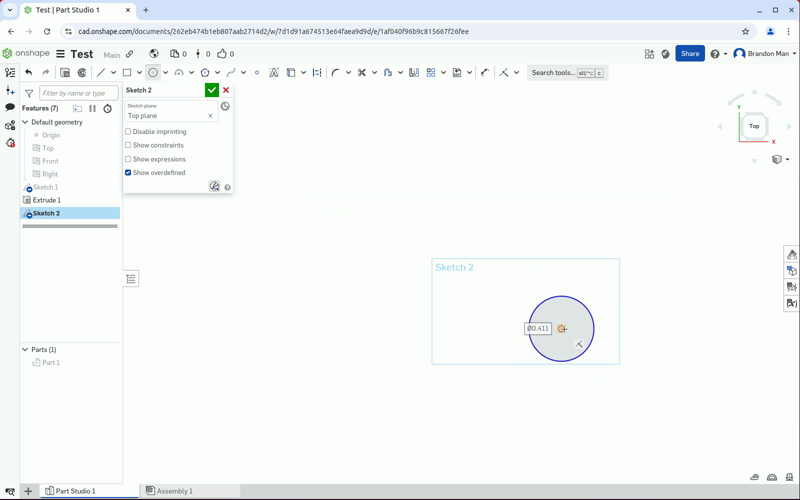
scroll(-6)
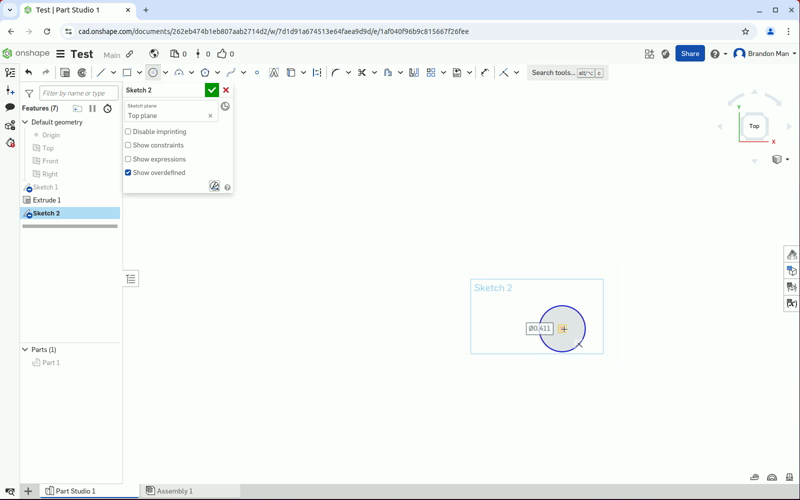
scroll(-6)
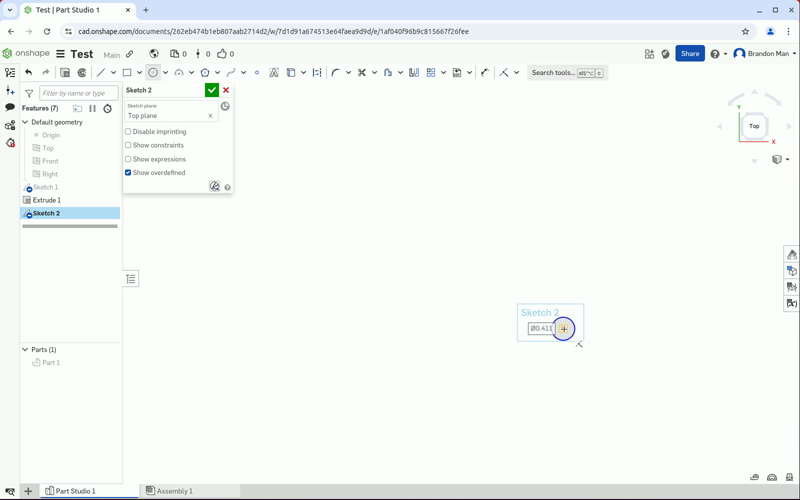
key(esc)
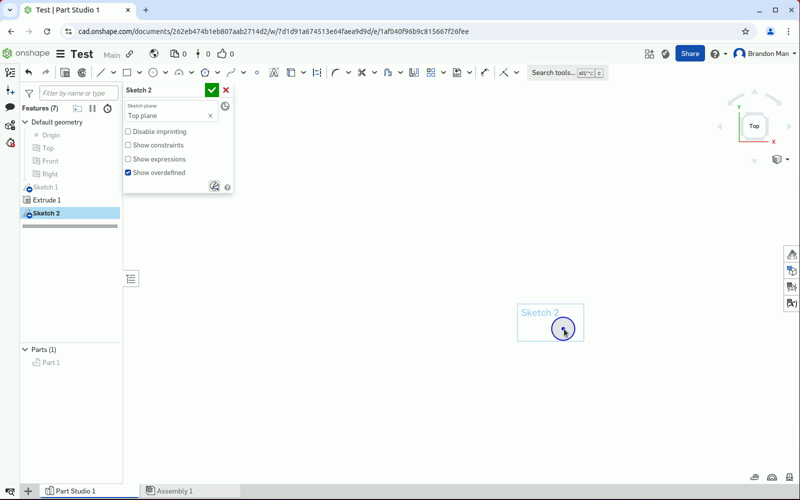
mouse_move(571, 328)
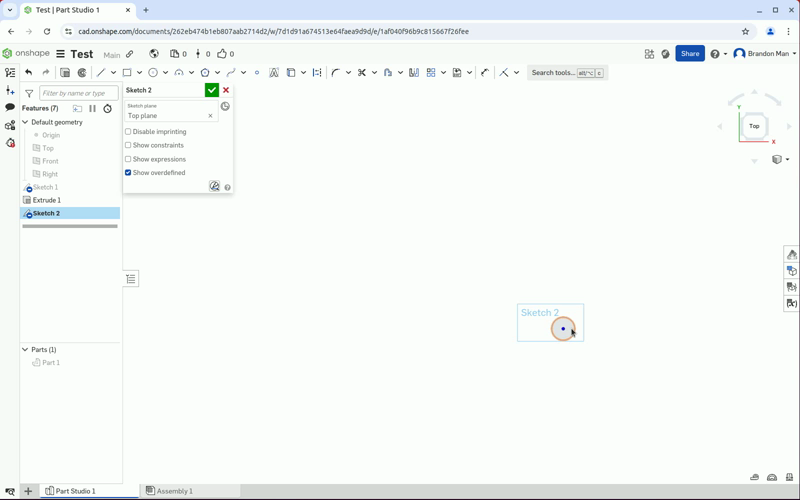
scroll(6)
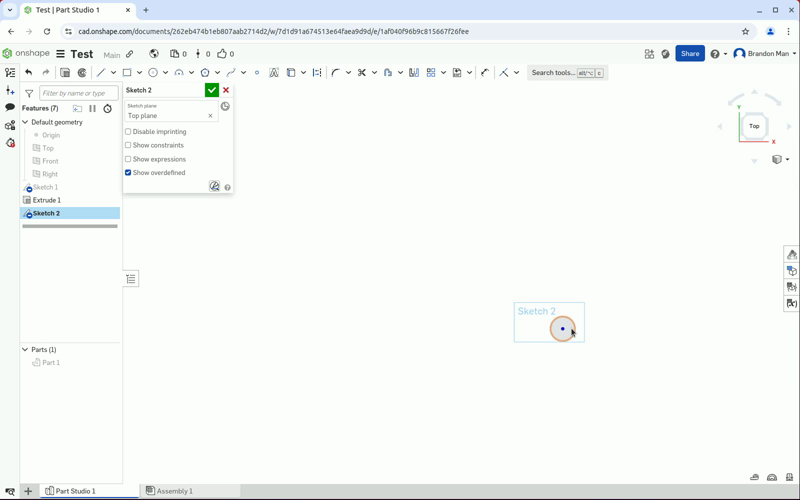
scroll(6)
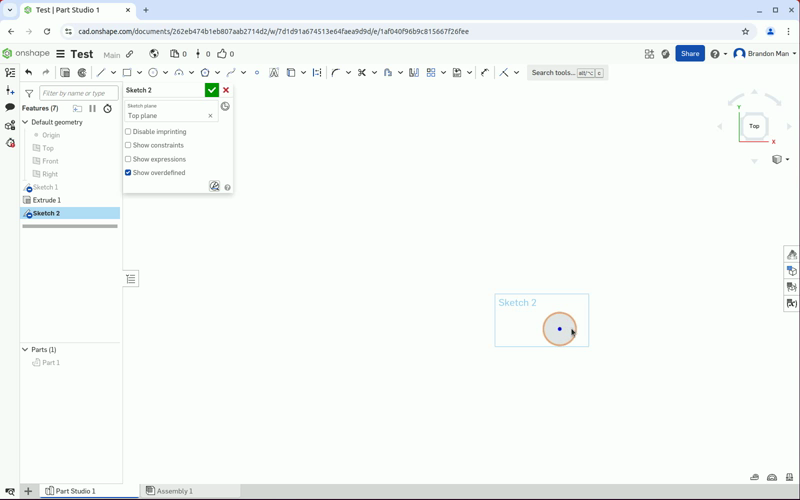
scroll(6)
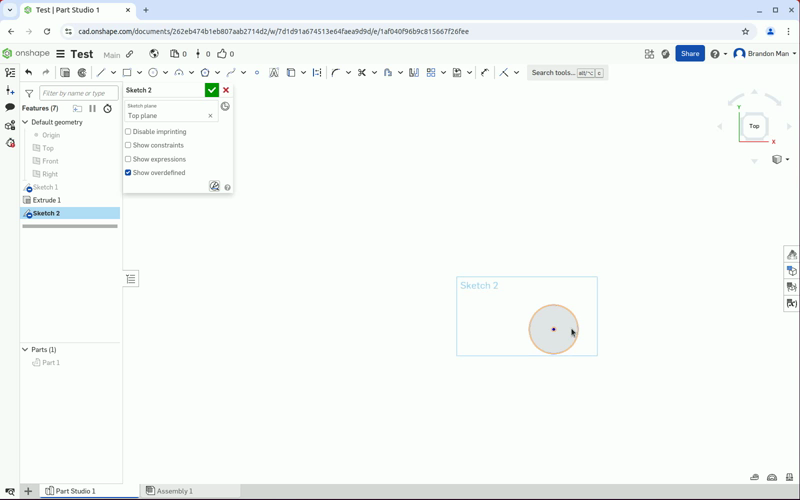
scroll(6)
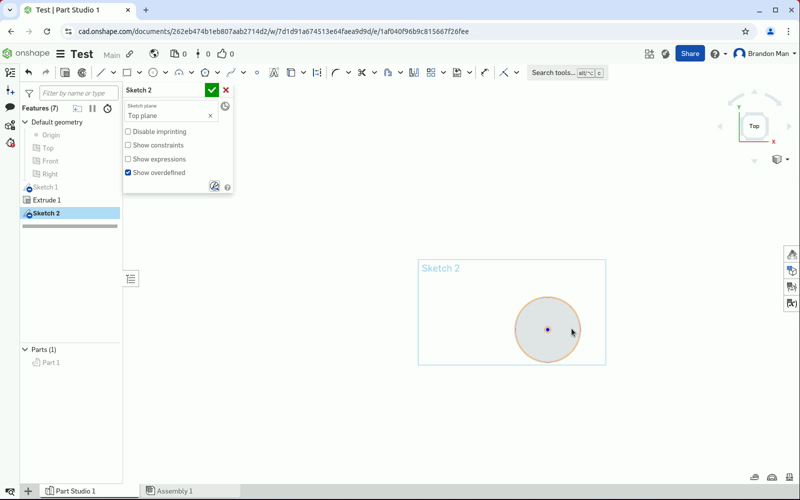
scroll(6)
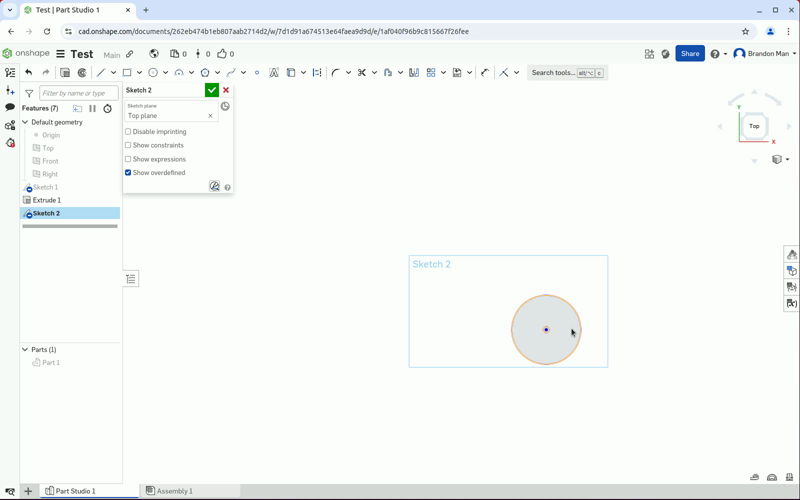
scroll(6)
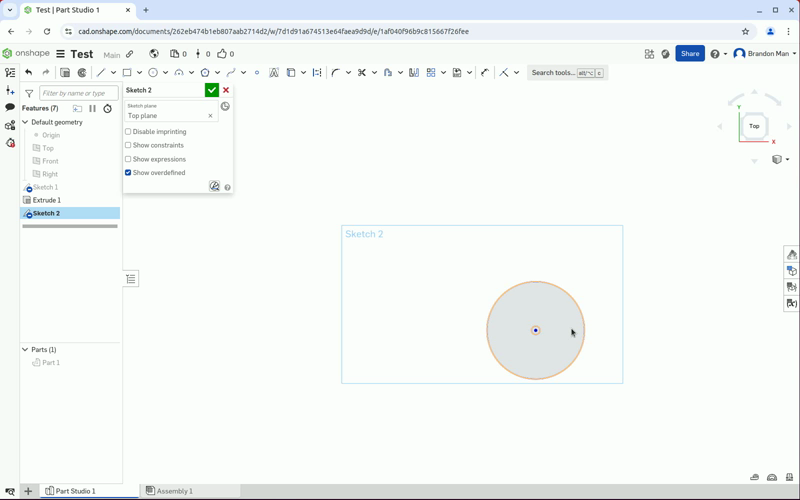
scroll(6)
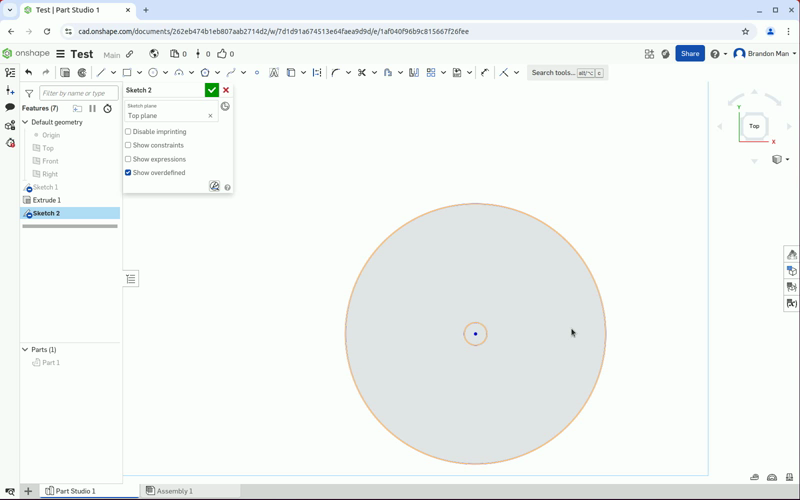
click(571, 328)
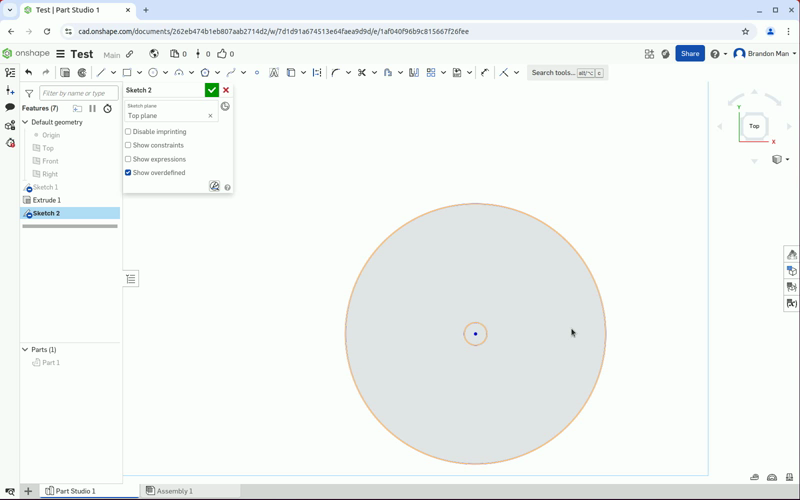
scroll(-6)
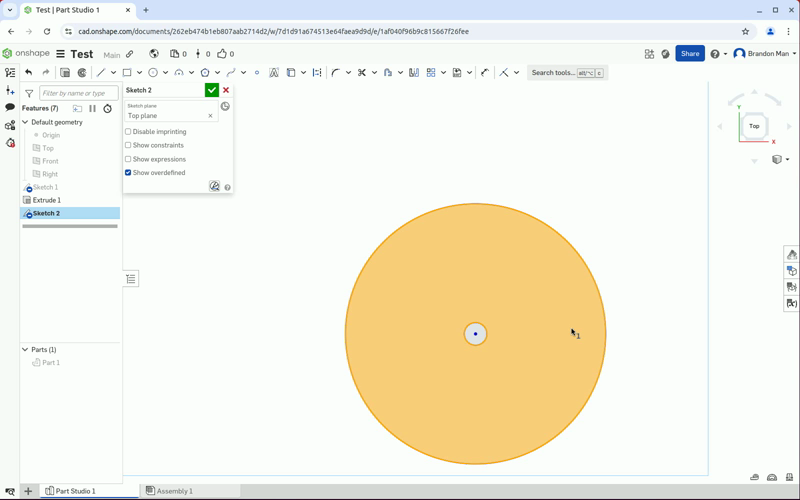
scroll(-6)
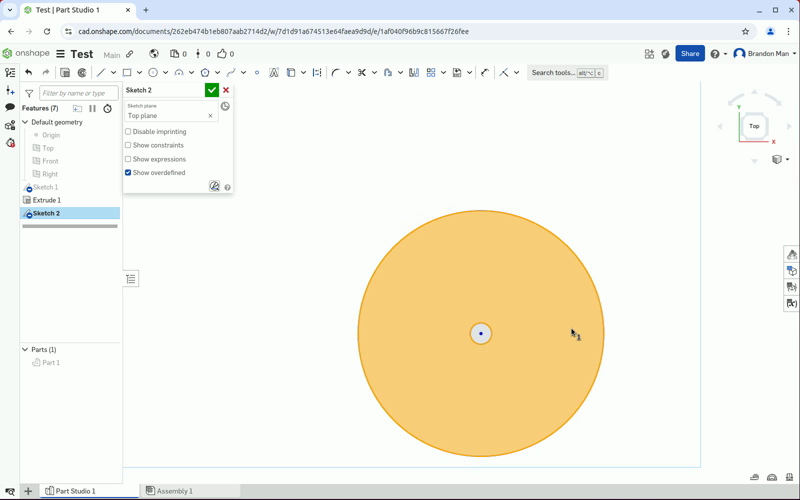
scroll(-6)
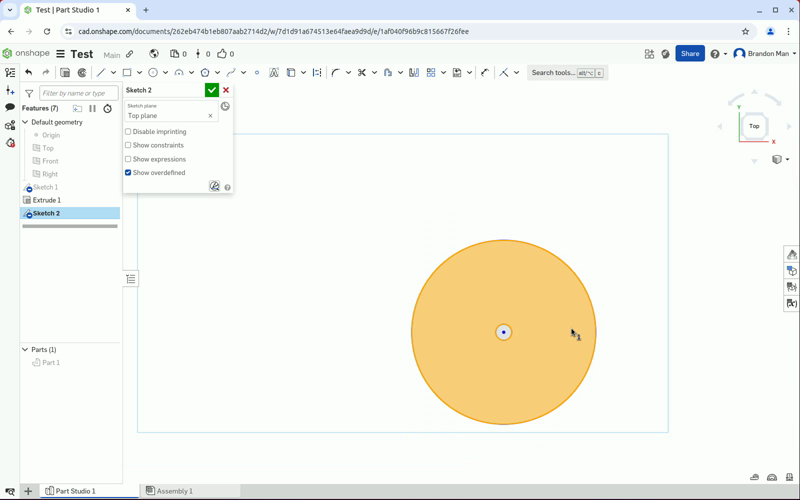
scroll(-6)
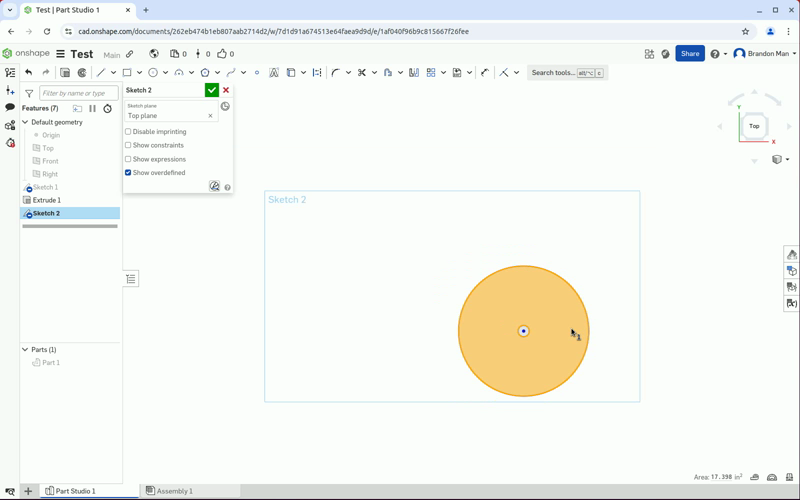
scroll(-6)
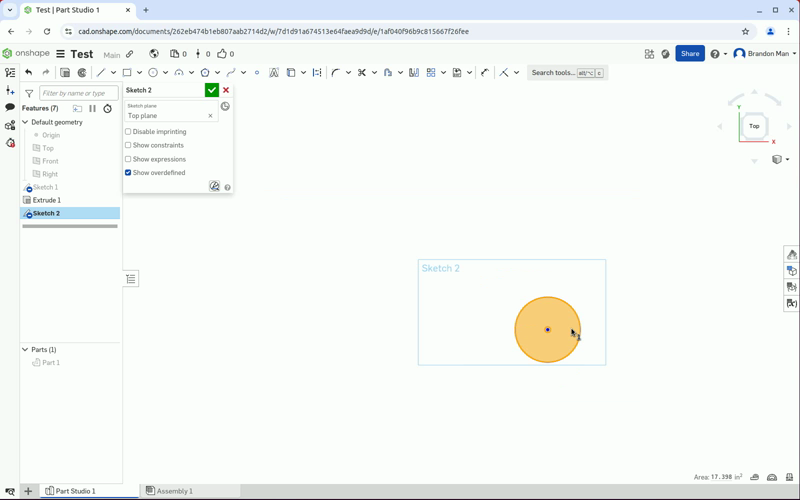
scroll(-6)
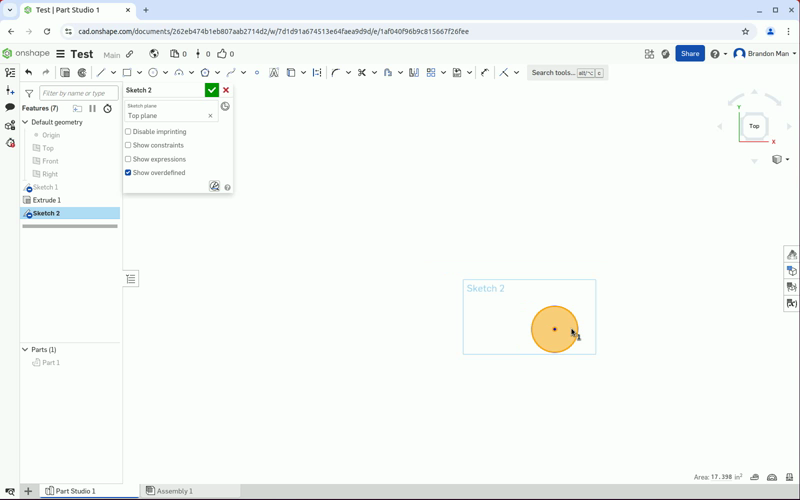
scroll(-6)
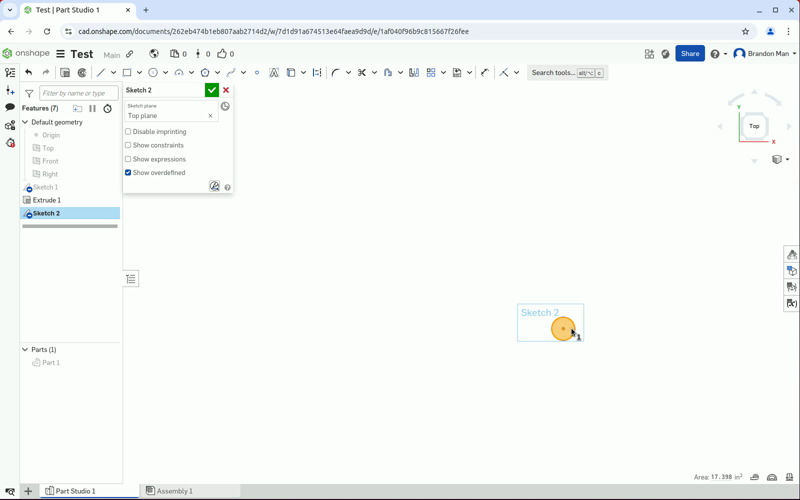
mouse_move(73, 352)
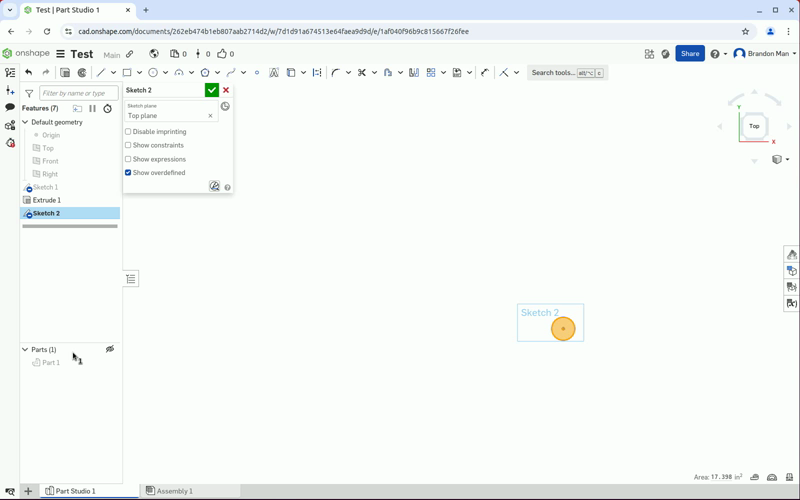
key(shift+y)
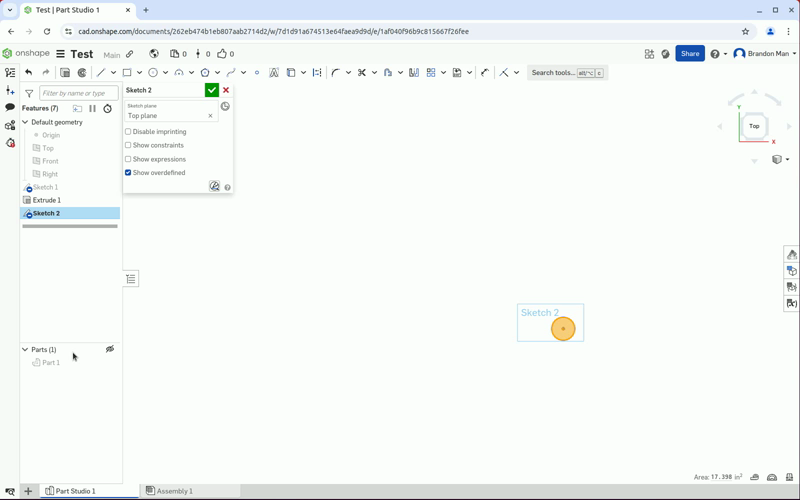
key(shift+e)
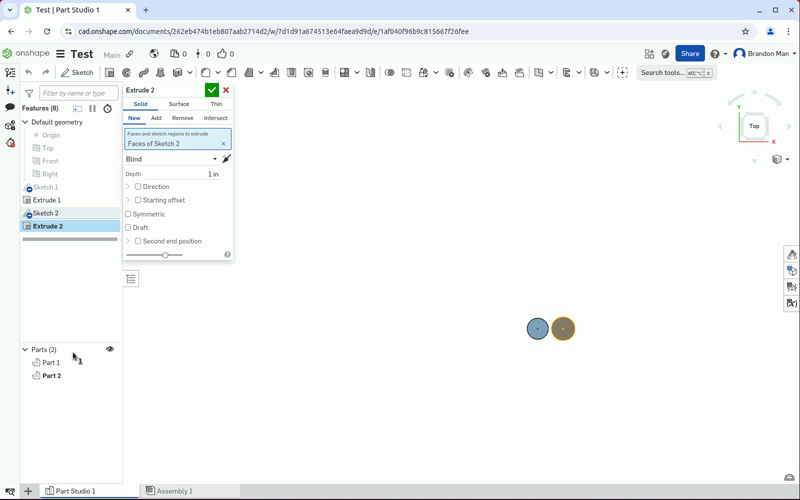
mouse_move(143, 106)
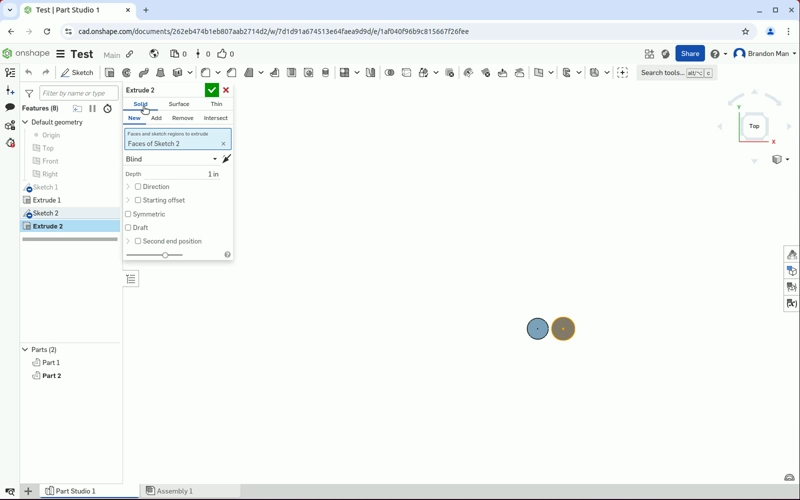
click(143, 106)
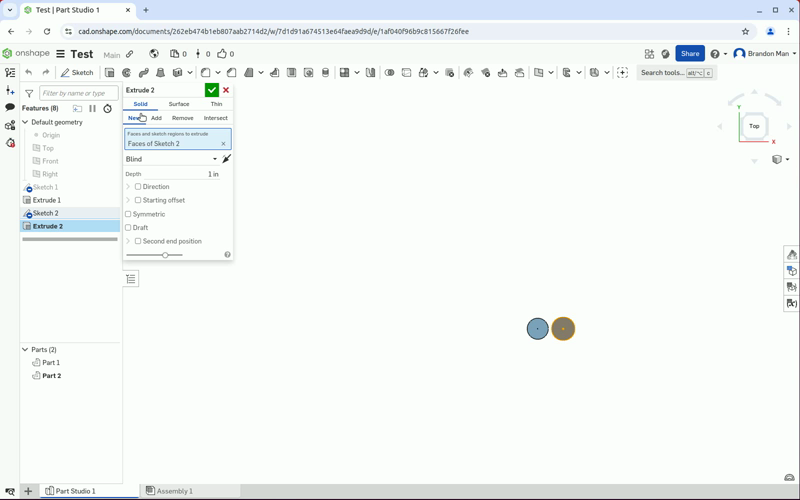
mouse_move(137, 120)
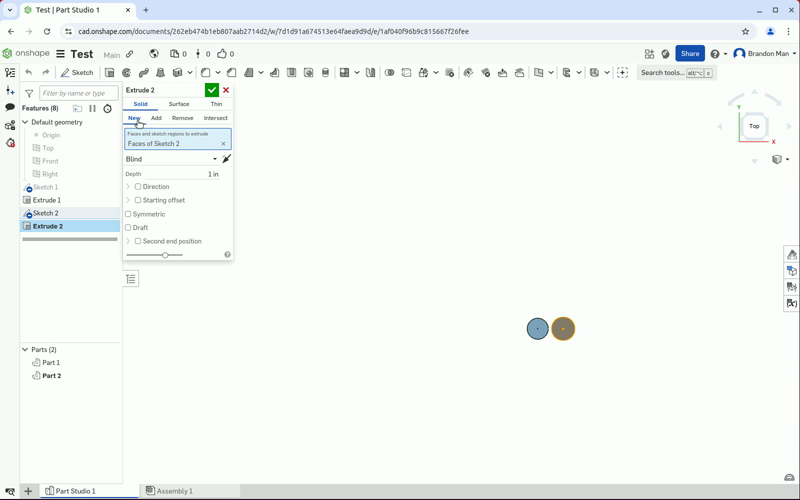
click(137, 120)
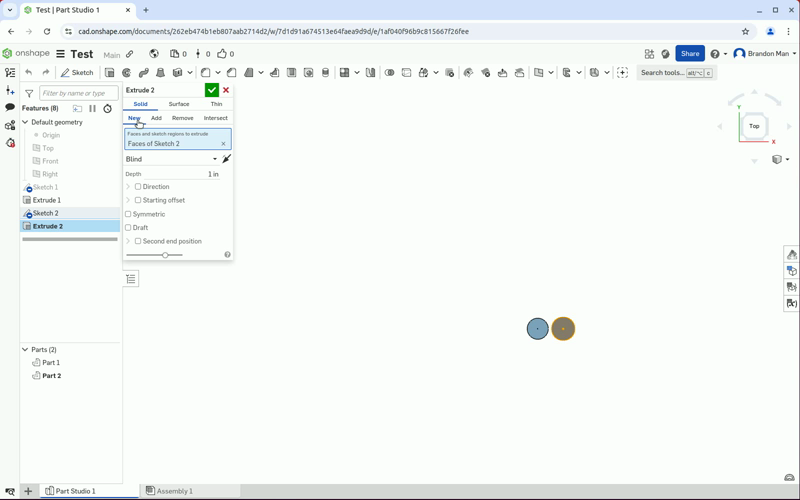
key(tab, 4)
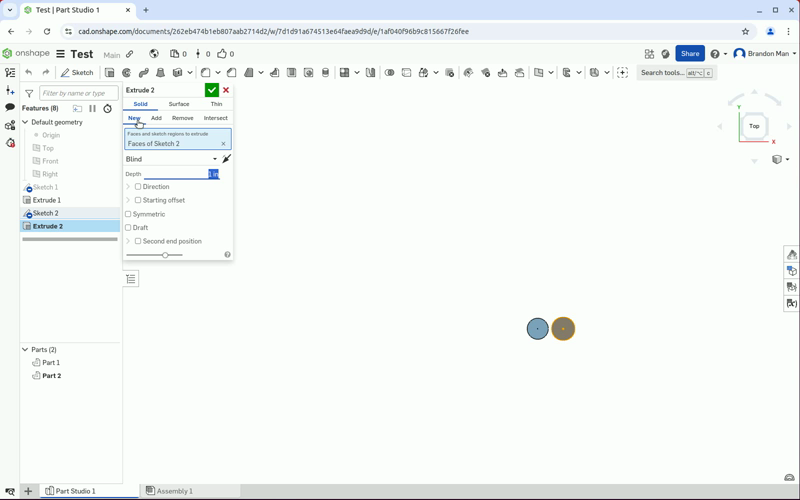
text(-0.241)
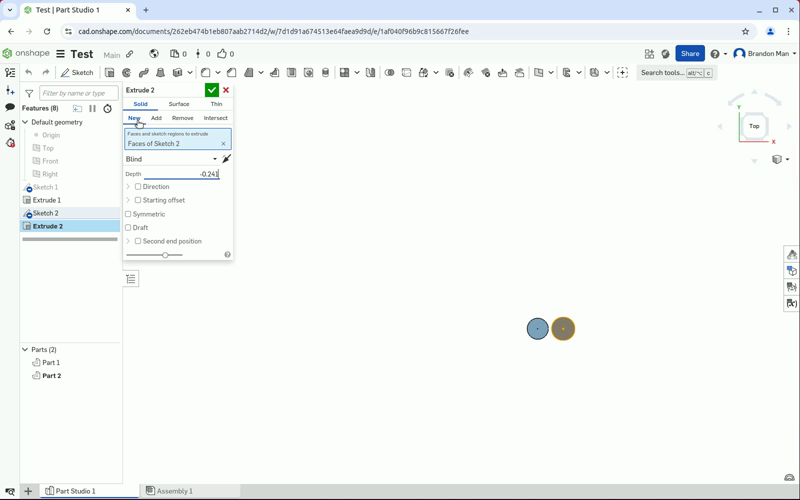
key(enter)
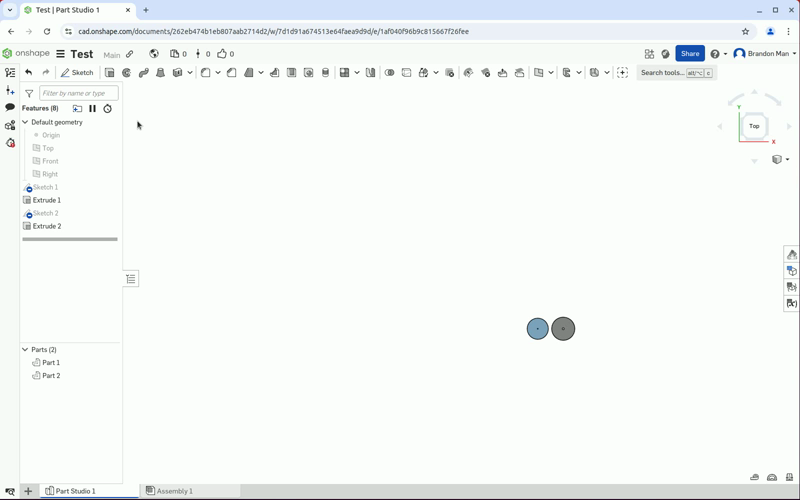
key(shift+h)
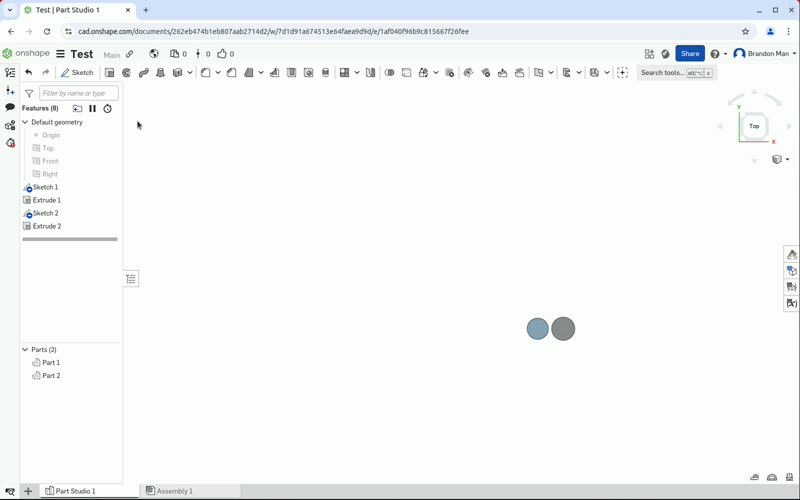
key(shift+h)
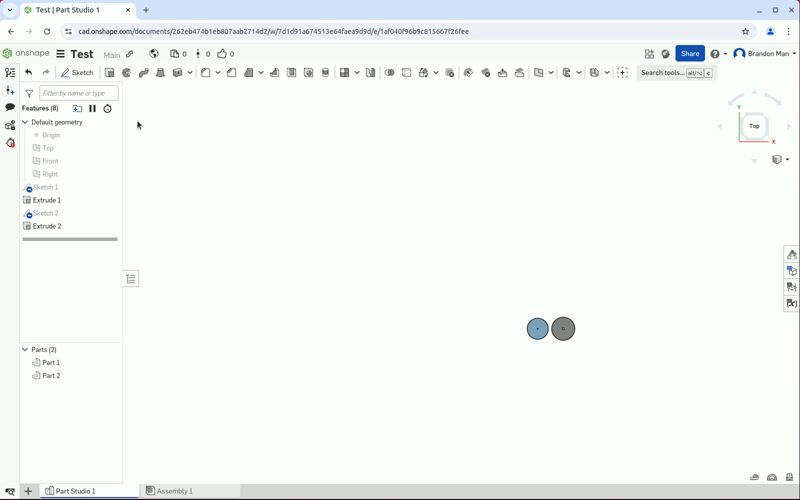
mouse_move(73, 189)
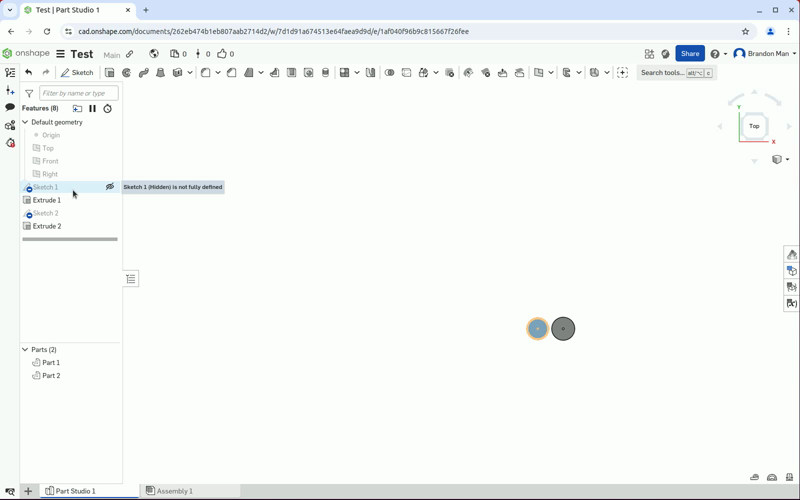
click(73, 189)
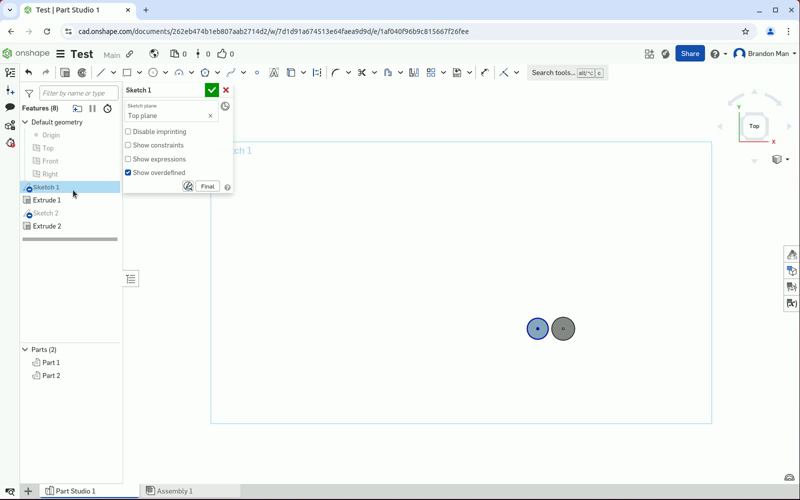
mouse_move(229, 92)
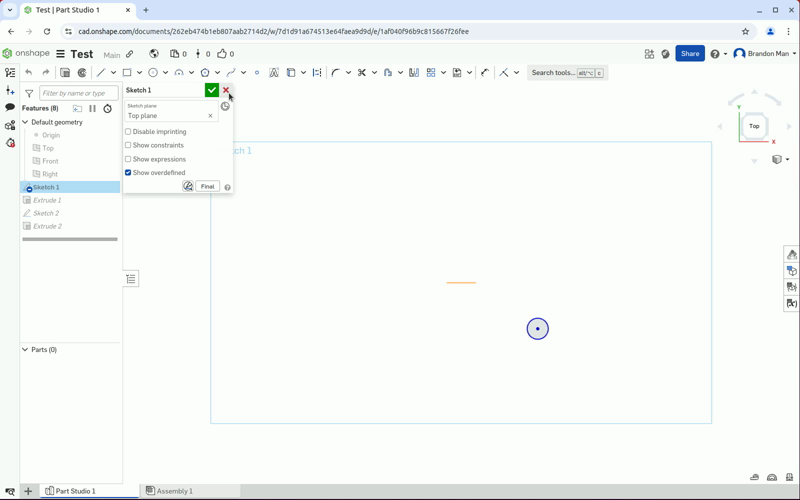
click(229, 92)
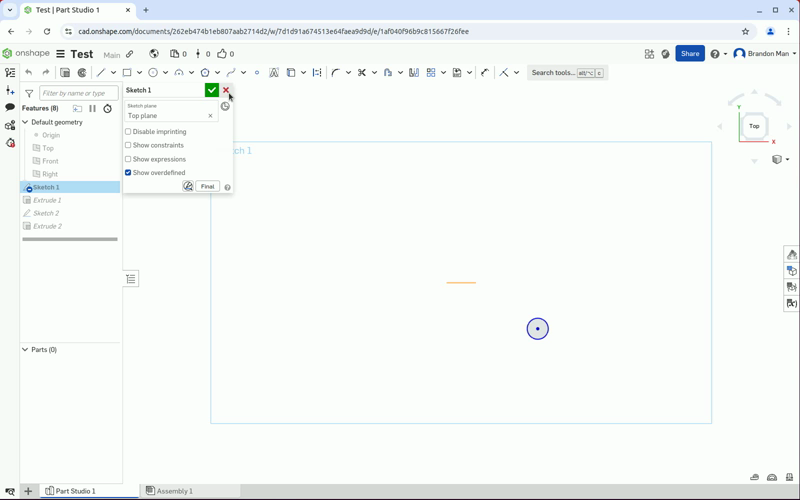
key(shift+s)
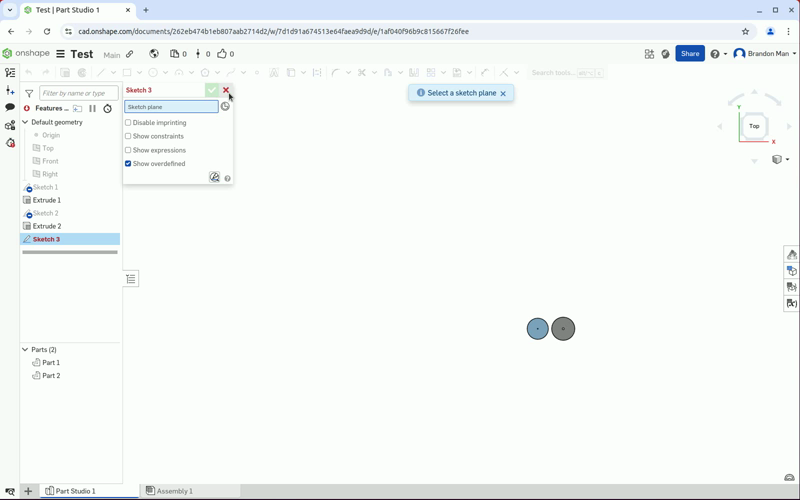
mouse_move(73, 150)
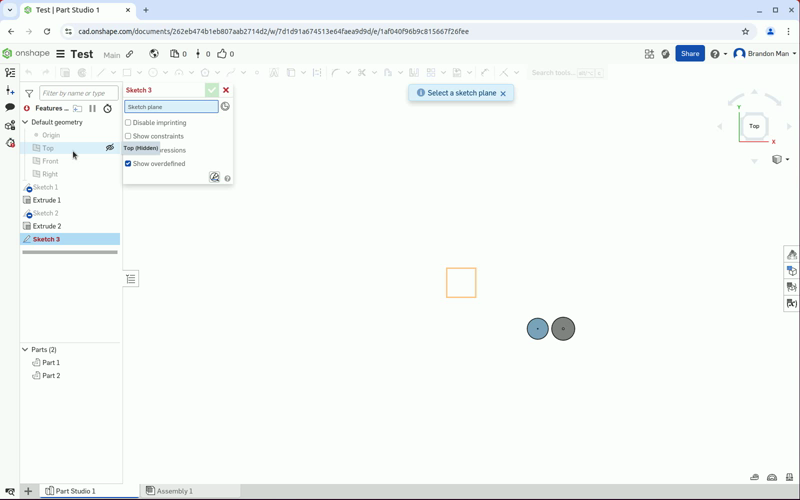
click(73, 150)
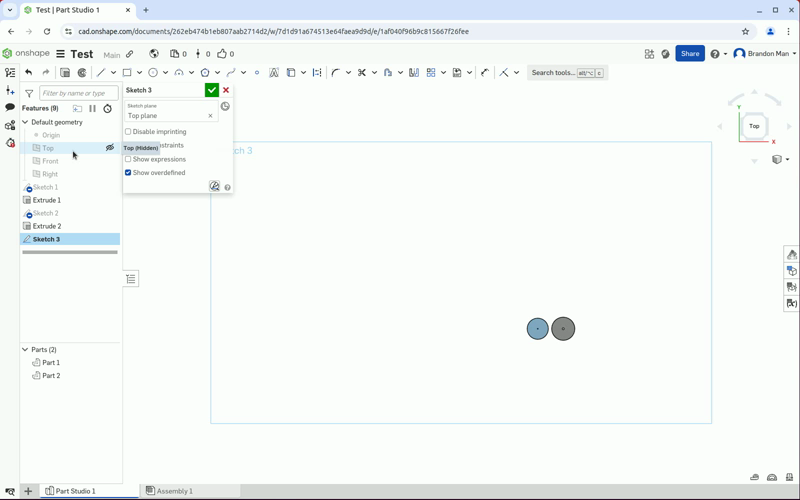
mouse_move(73, 352)
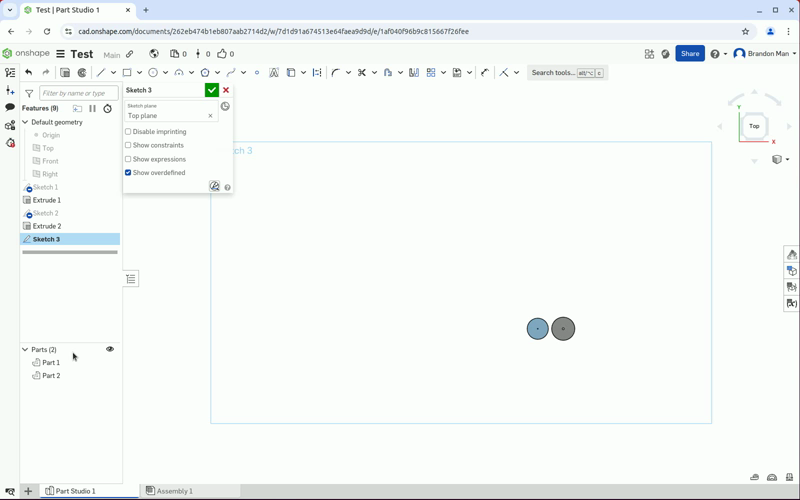
key(y)
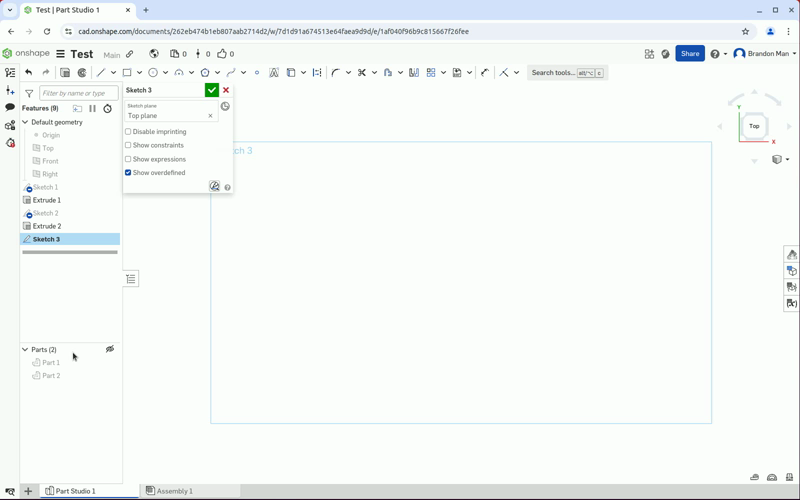
key(c)
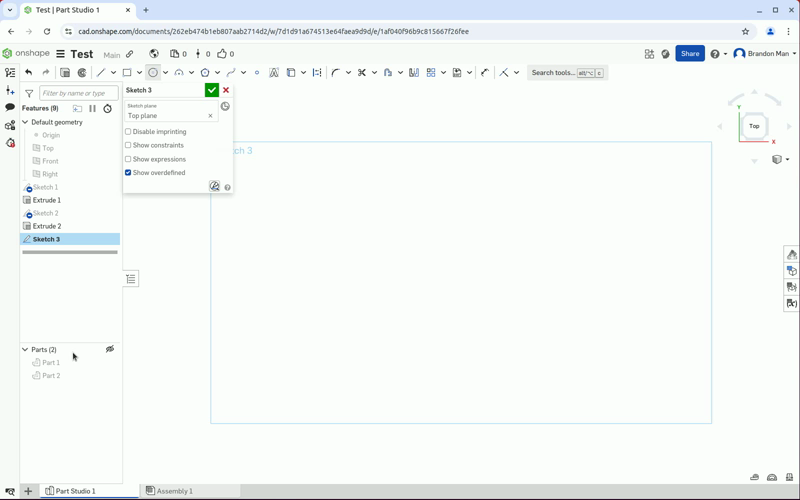
key_down(shift)
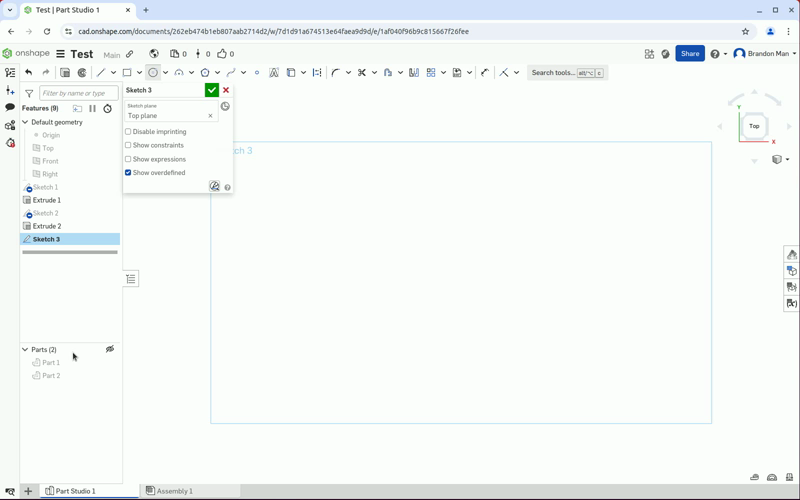
mouse_move(546, 298)
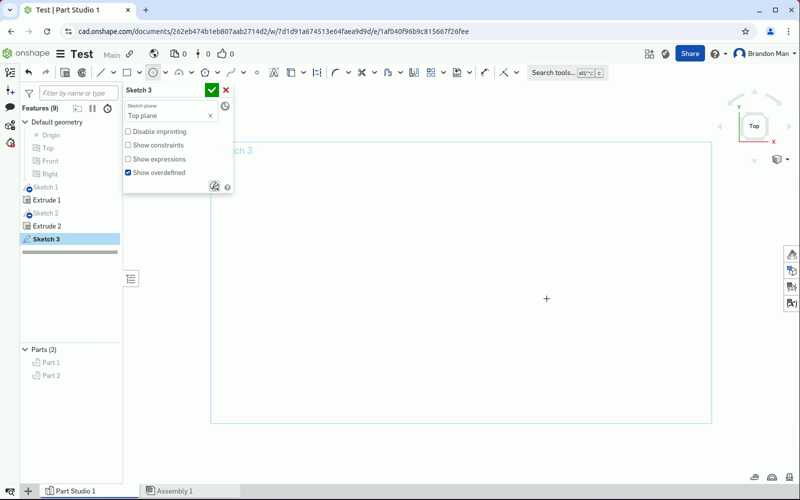
click(546, 298)
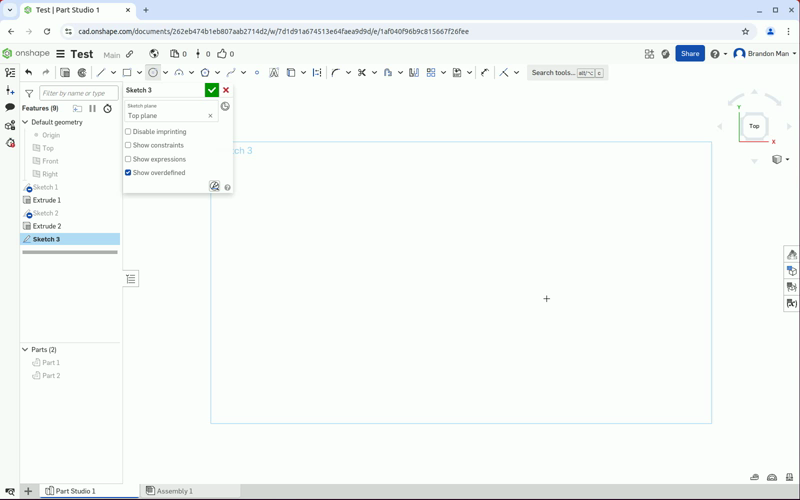
key_up(shift)
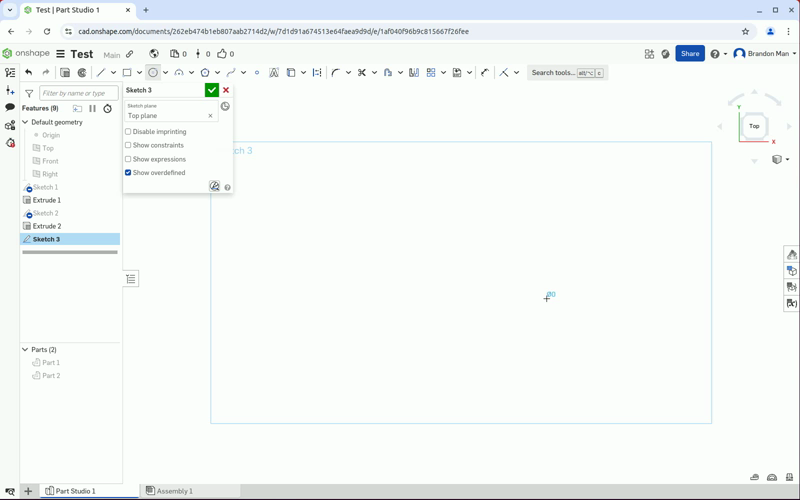
mouse_move(552, 298)
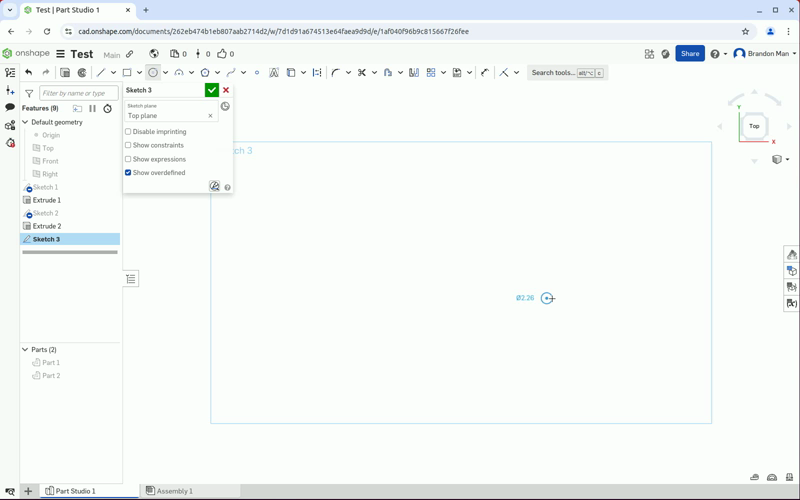
click(552, 298)
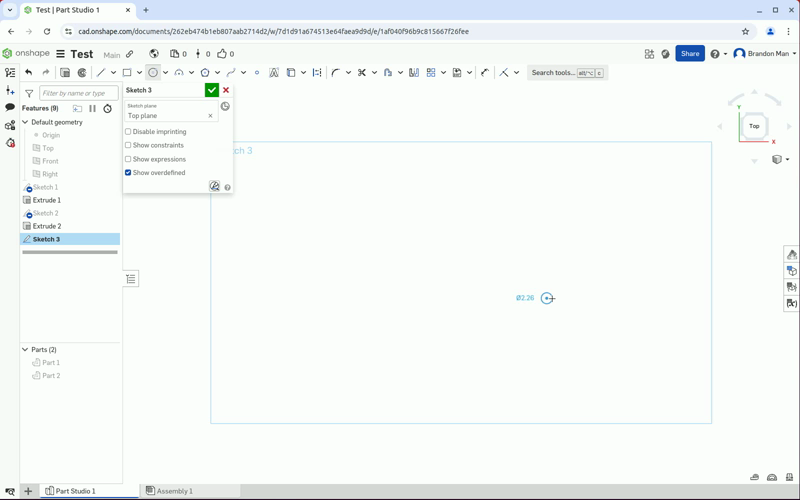
key(esc)
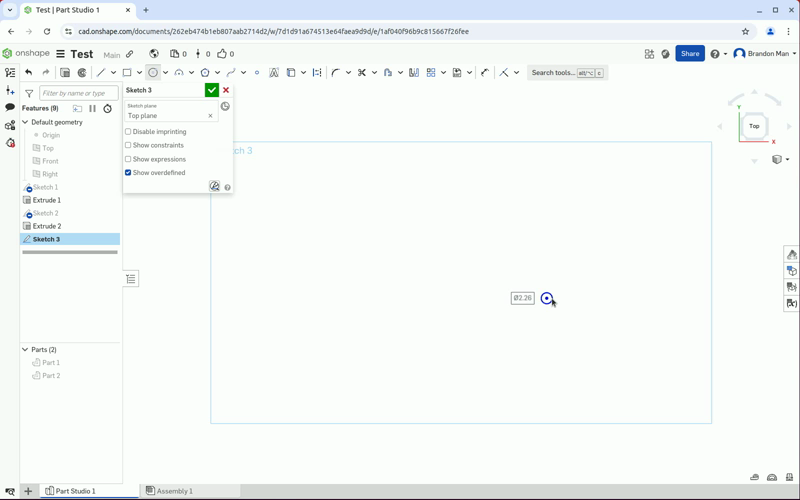
key(c)
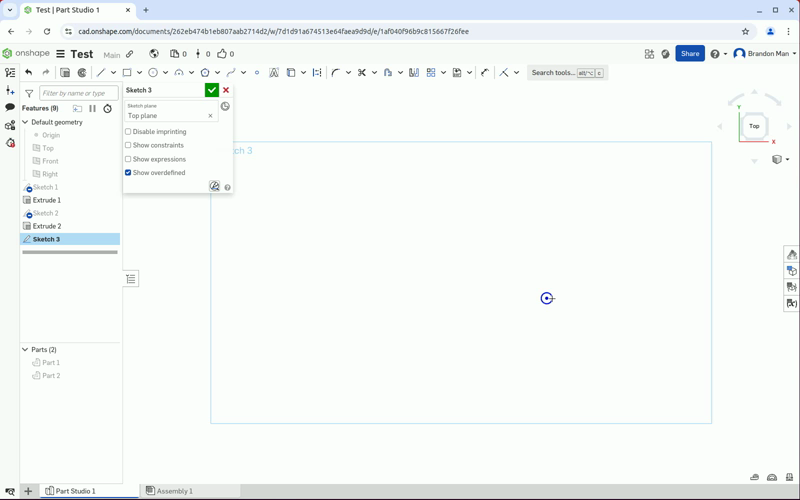
key_down(shift)
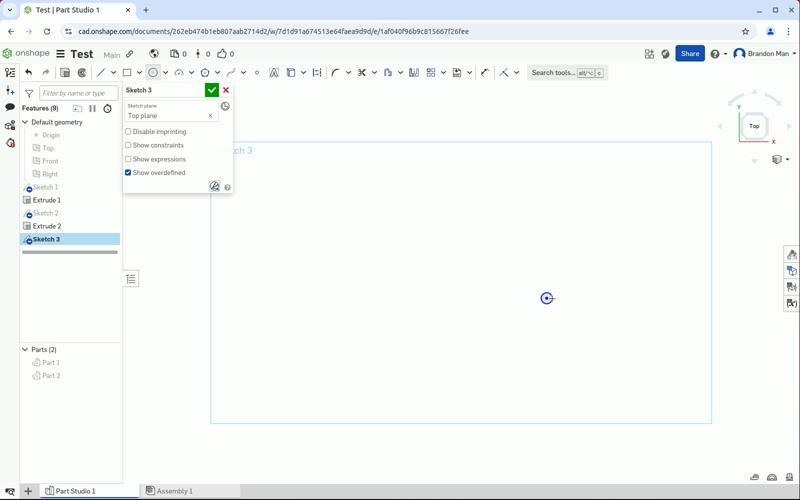
mouse_move(546, 298)
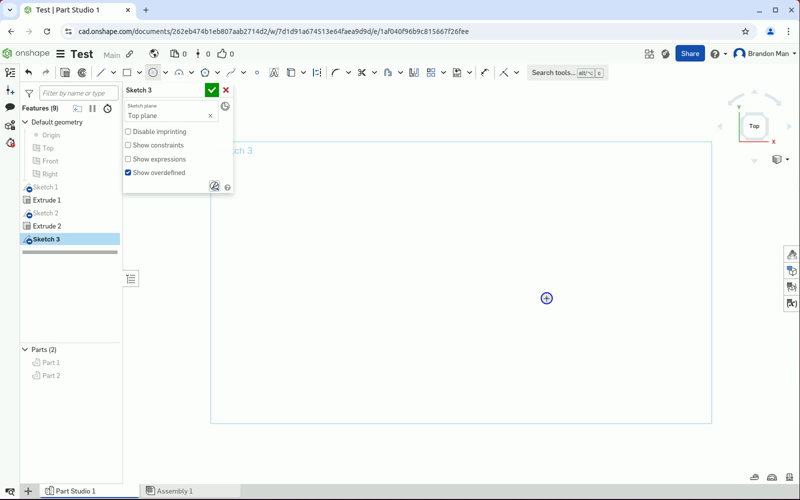
click(546, 298)
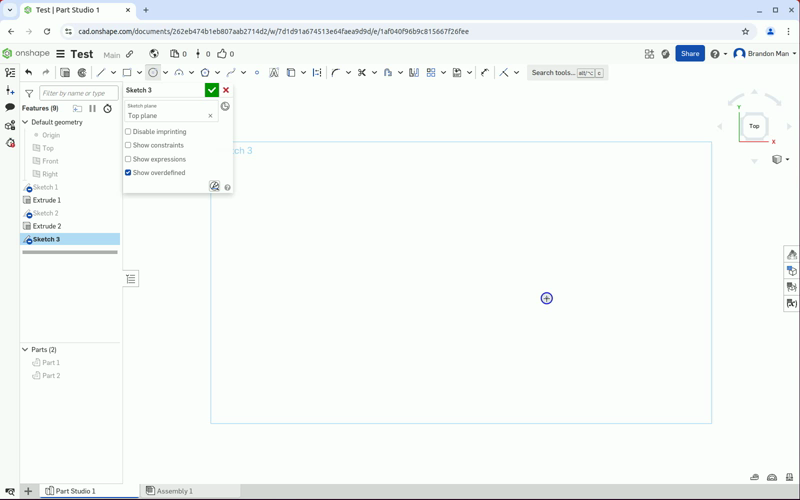
key_up(shift)
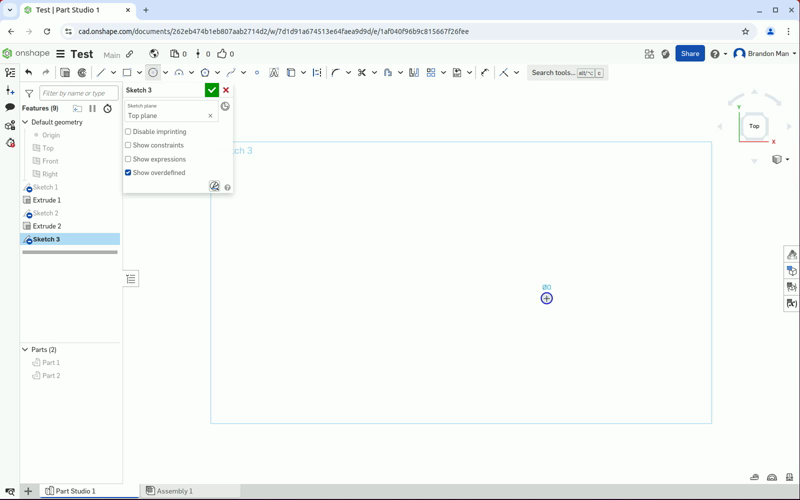
mouse_move(547, 298)
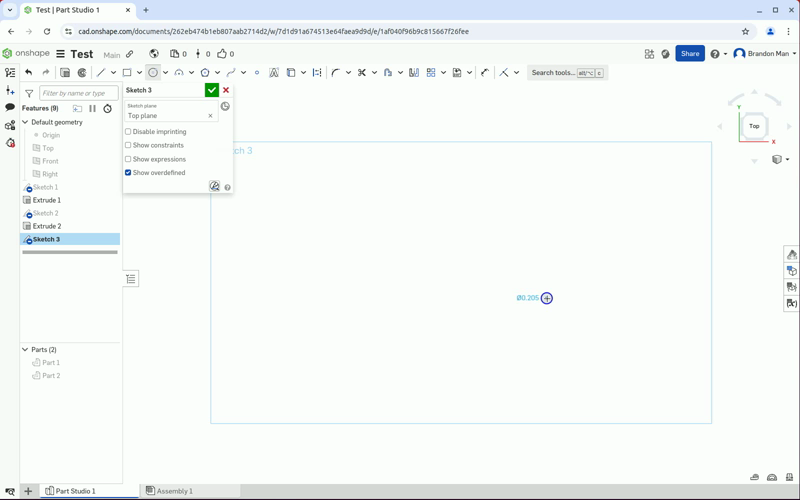
scroll(6)
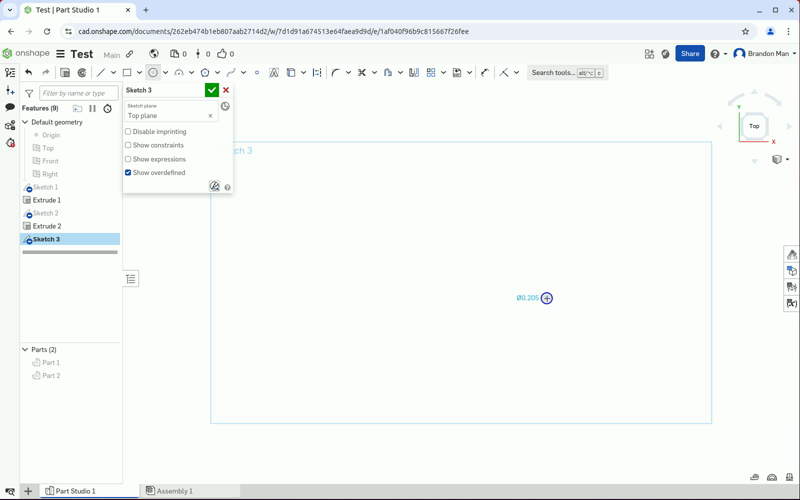
scroll(6)
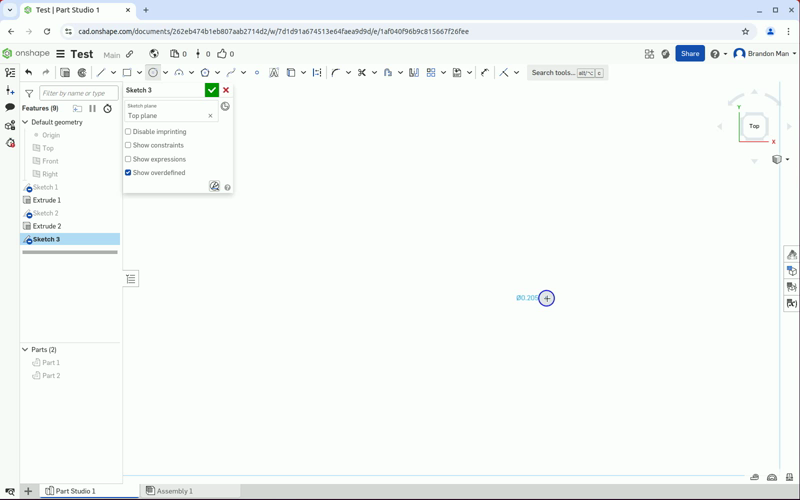
scroll(6)
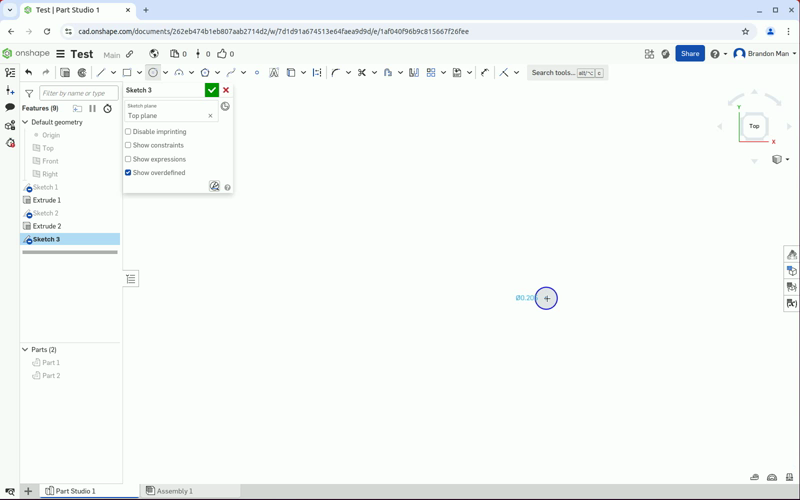
scroll(6)
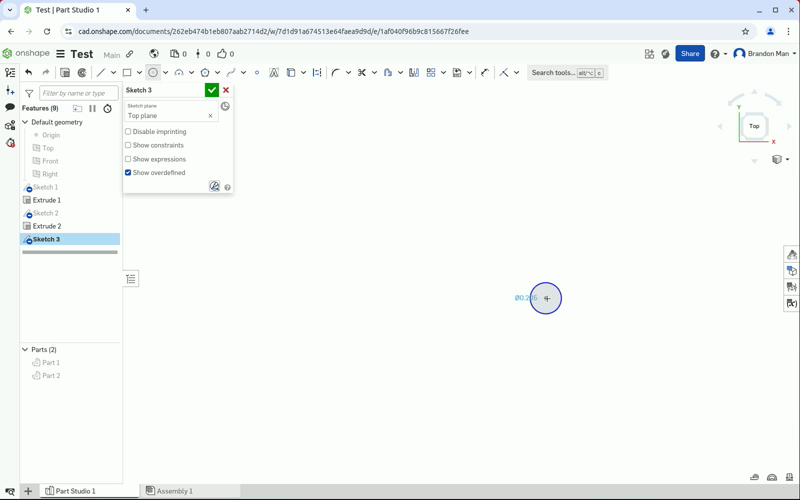
scroll(6)
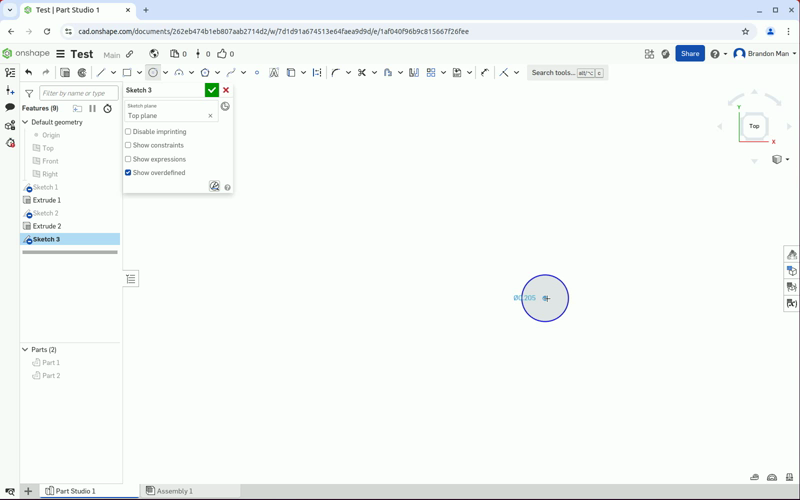
scroll(6)
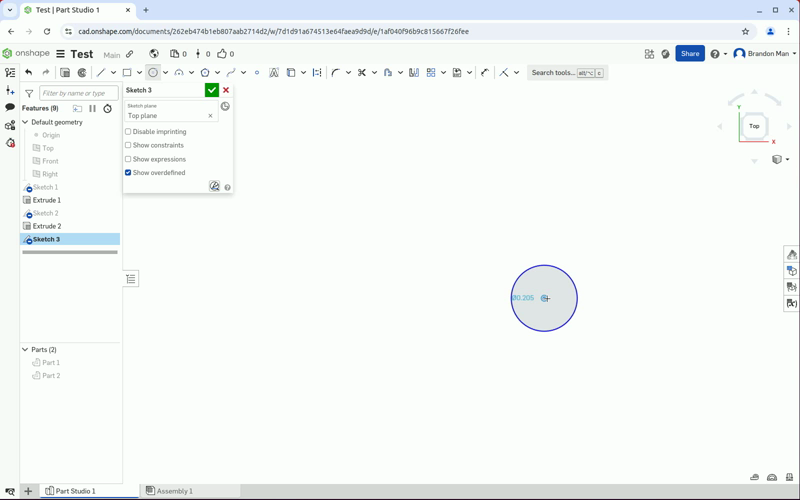
scroll(6)
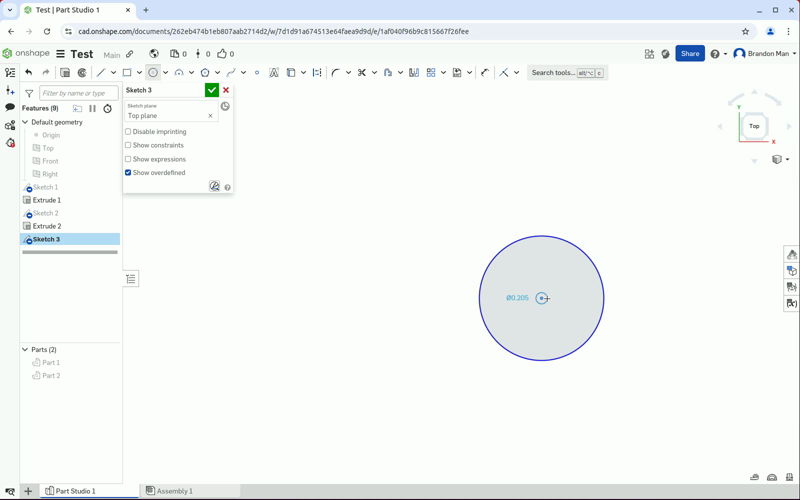
click(547, 298)
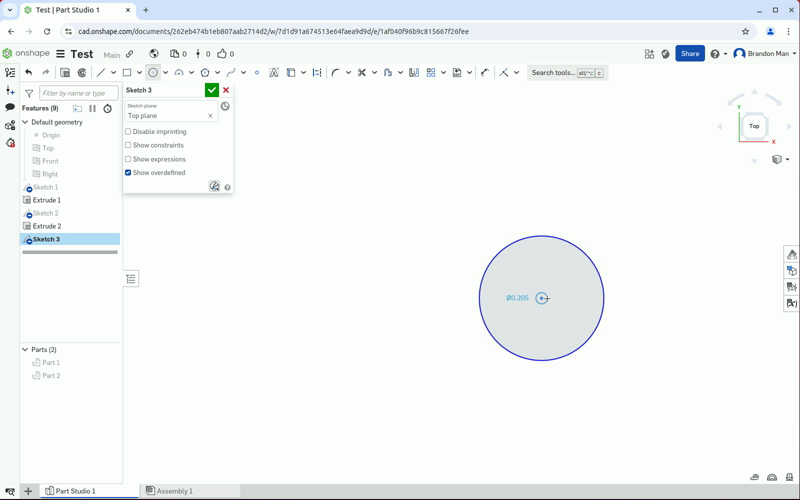
scroll(-6)
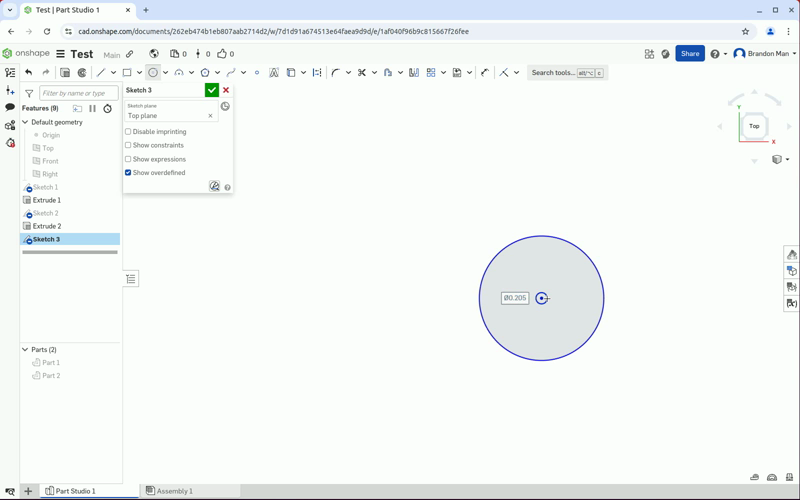
scroll(-6)
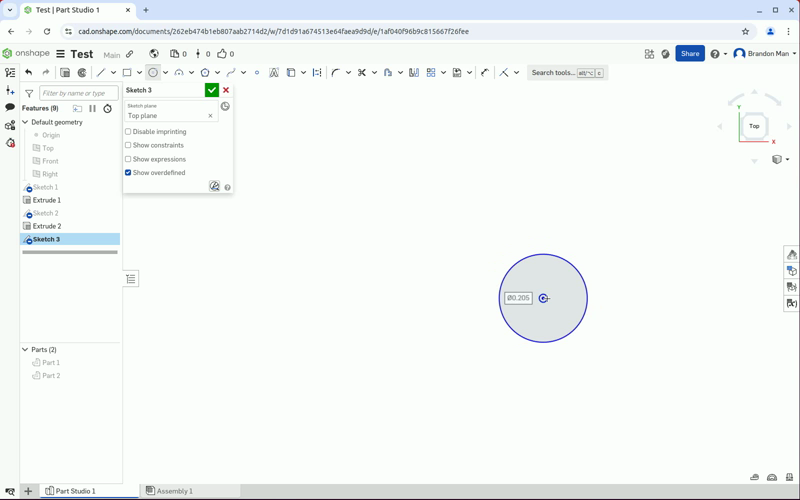
scroll(-6)
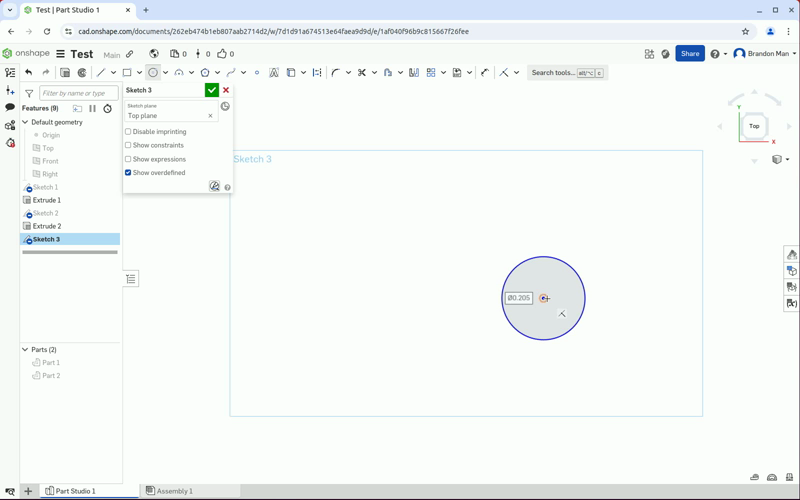
scroll(-6)
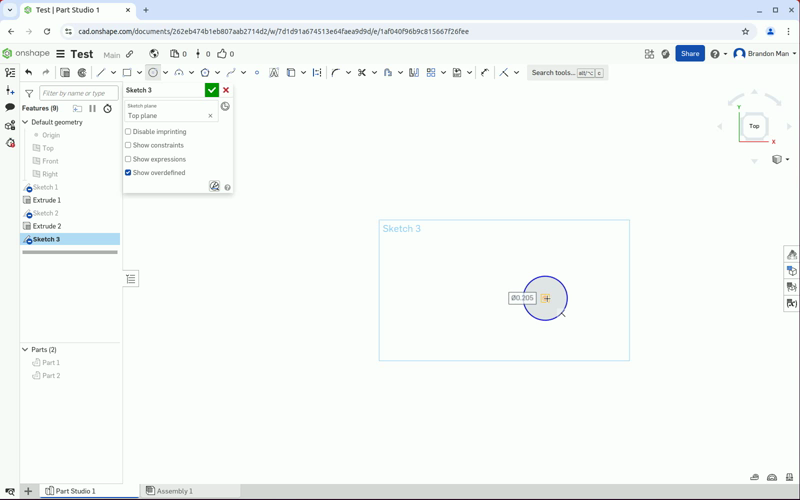
scroll(-6)
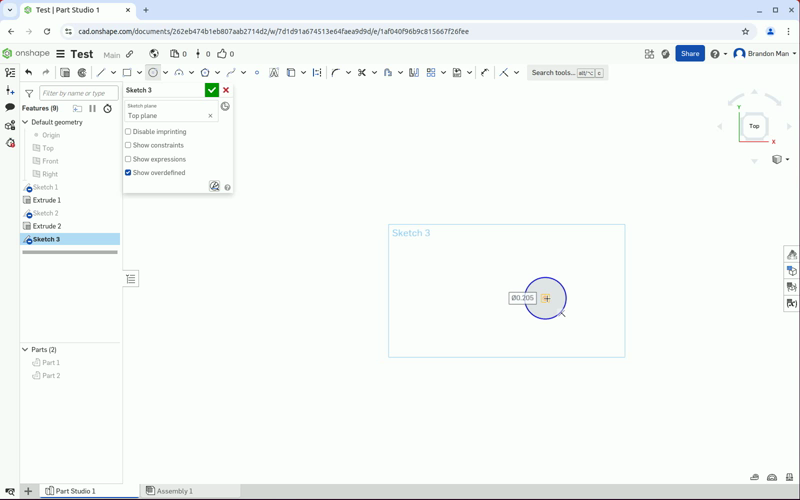
scroll(-6)
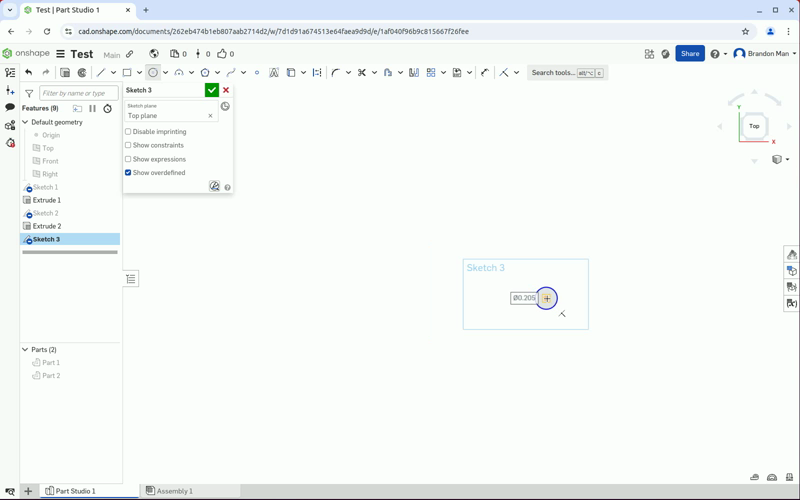
scroll(-6)
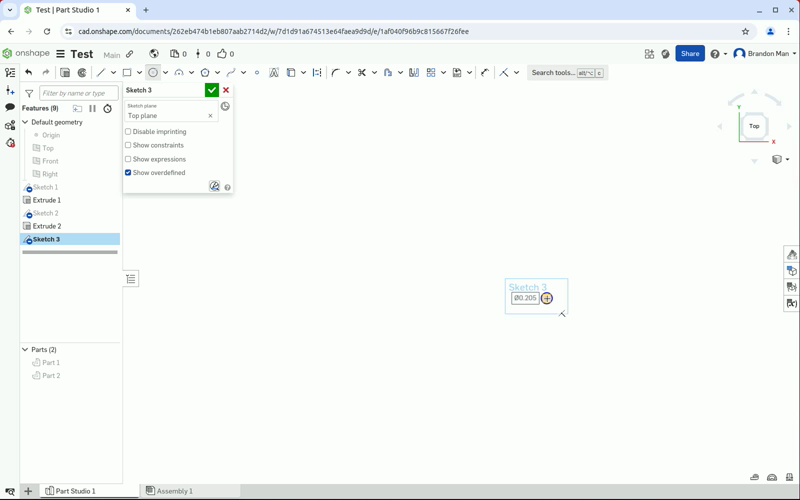
key(esc)
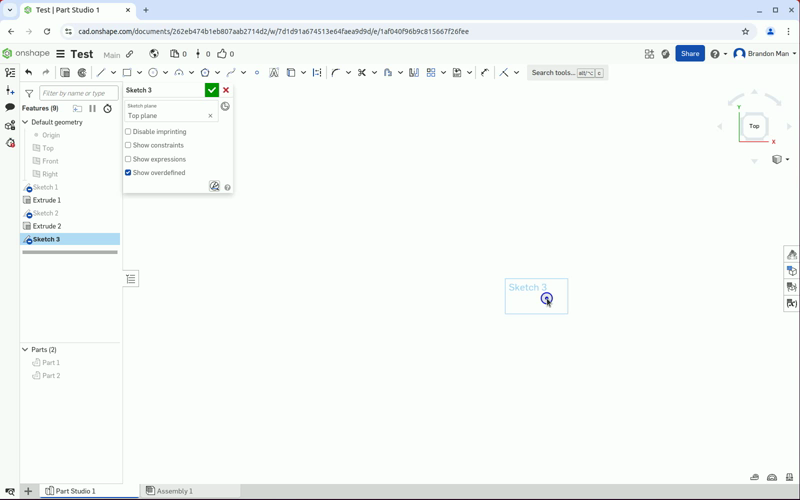
mouse_move(543, 298)
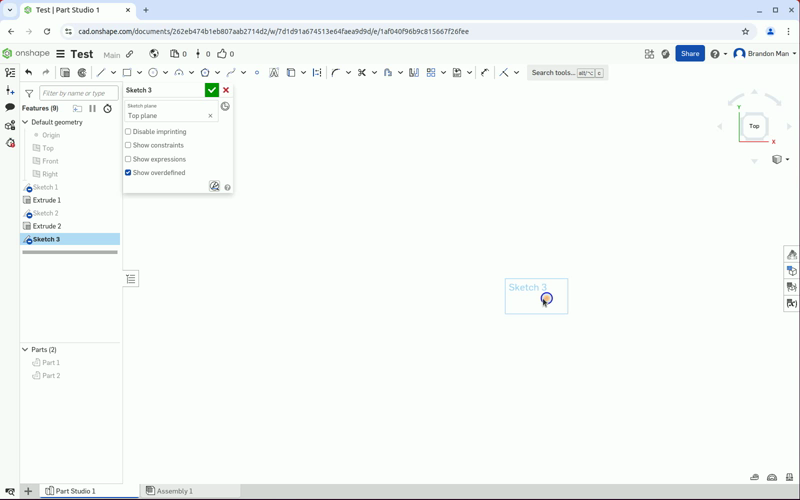
scroll(6)
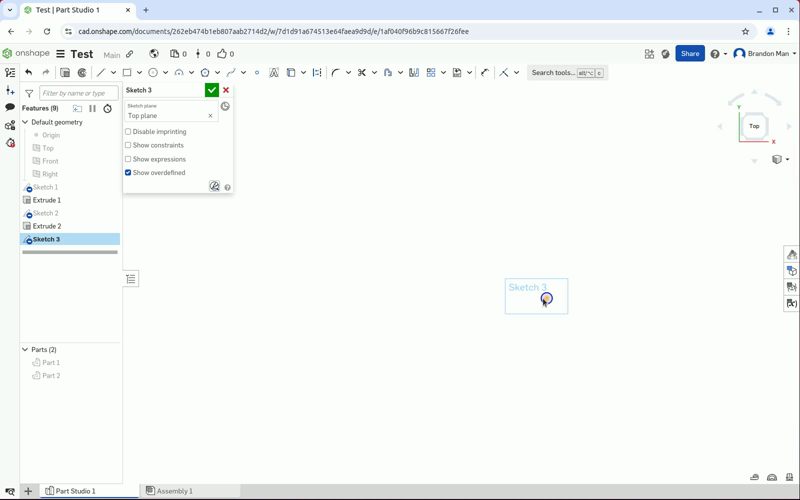
scroll(6)
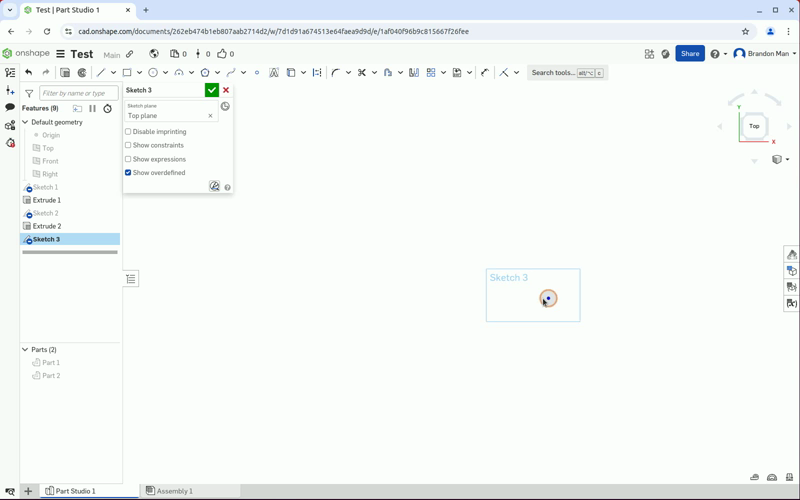
scroll(6)
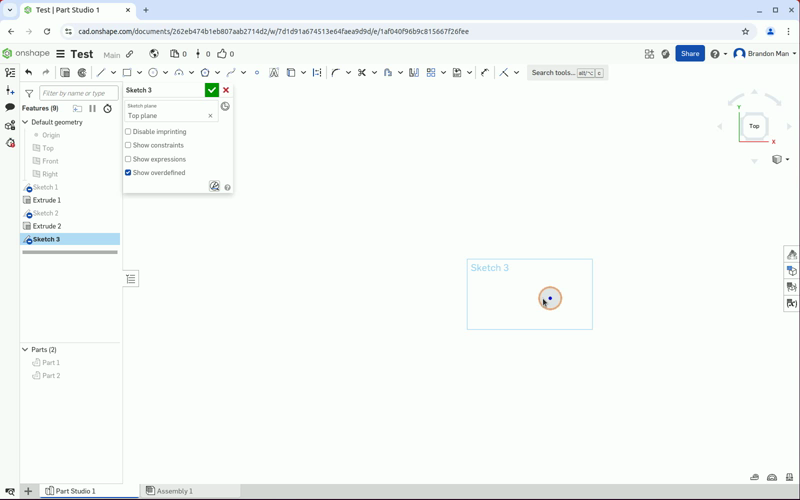
scroll(6)
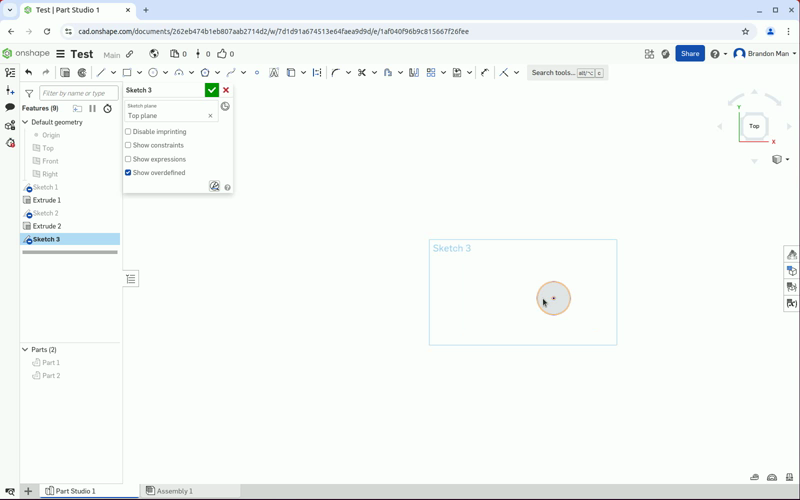
scroll(6)
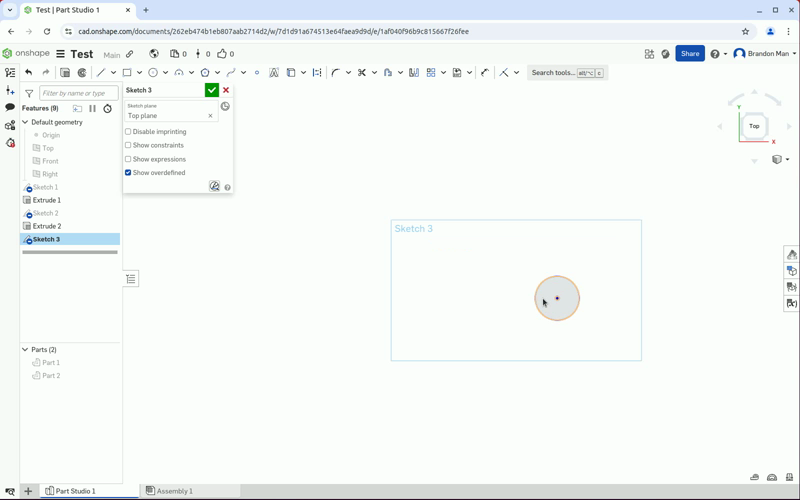
scroll(6)
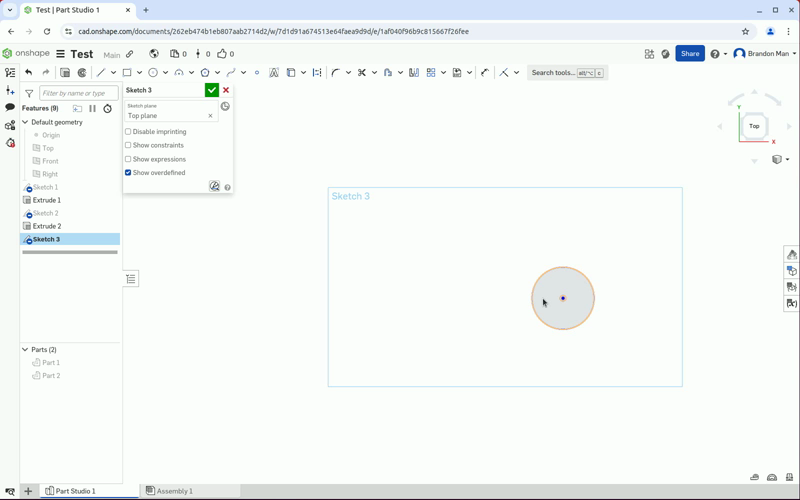
scroll(6)
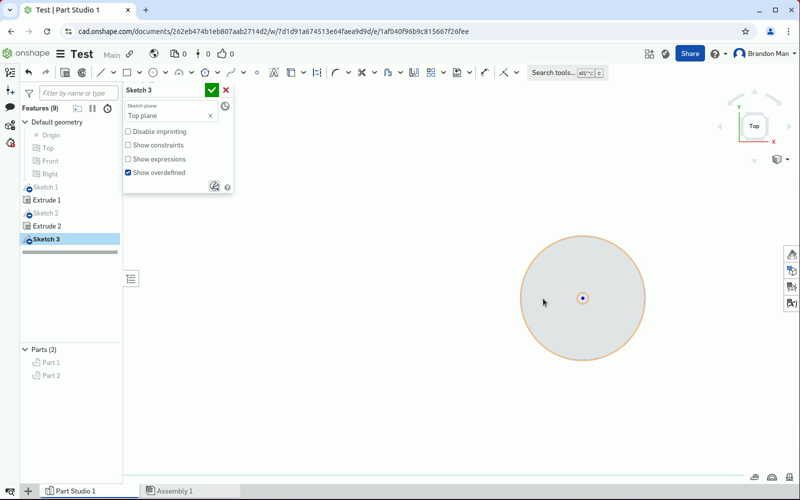
click(543, 298)
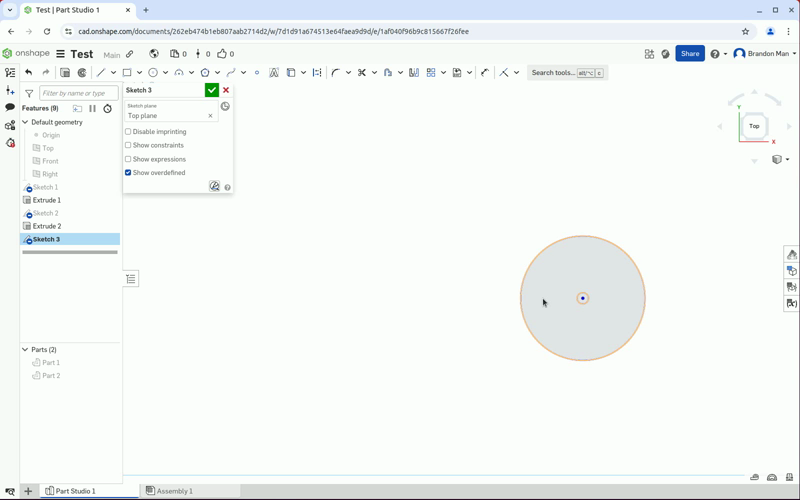
scroll(-6)
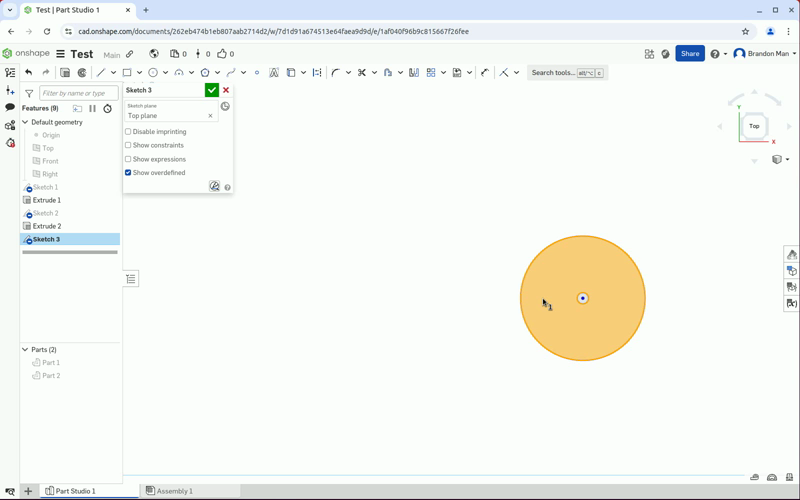
scroll(-6)
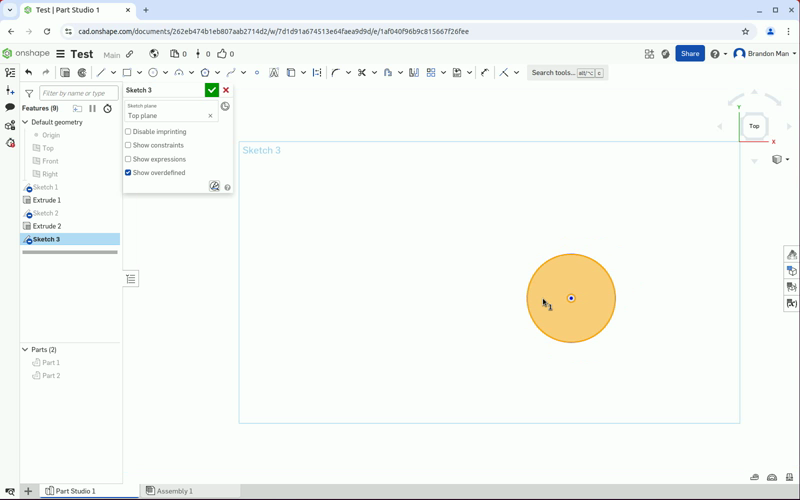
scroll(-6)
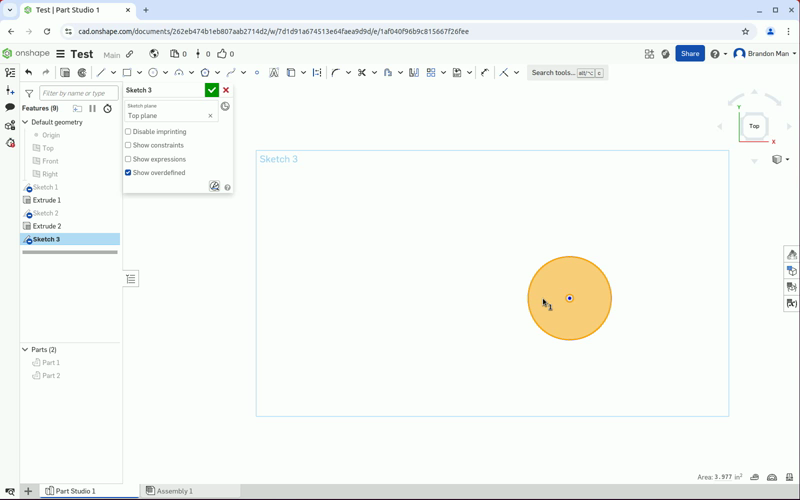
scroll(-6)
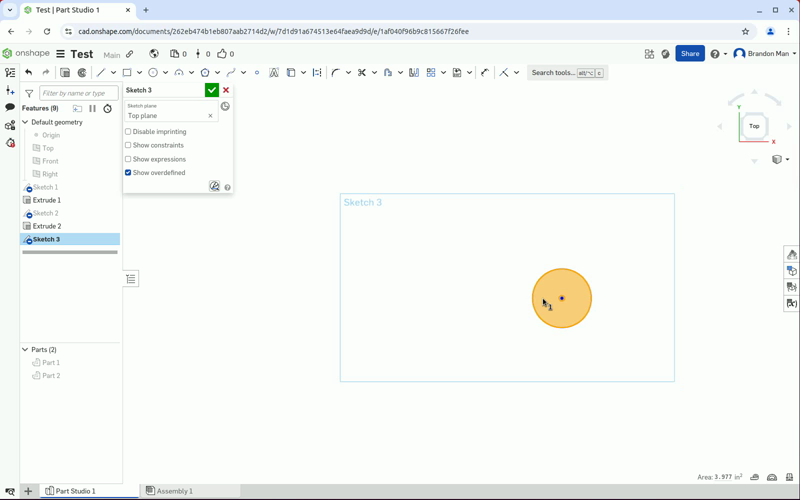
scroll(-6)
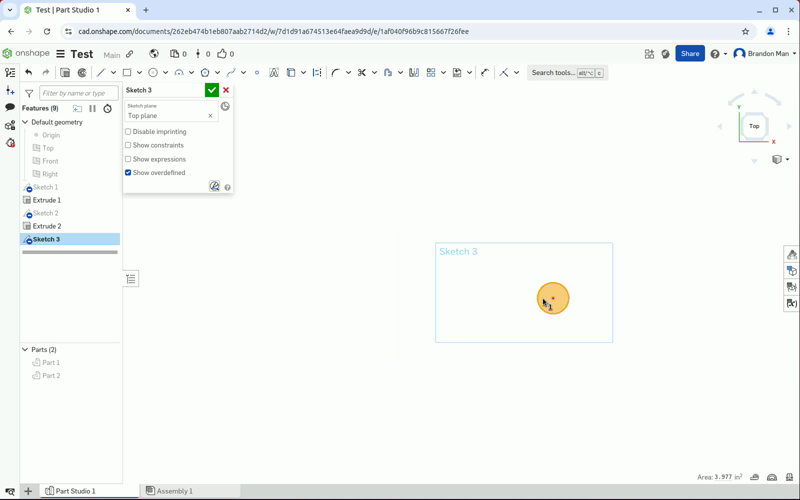
scroll(-6)
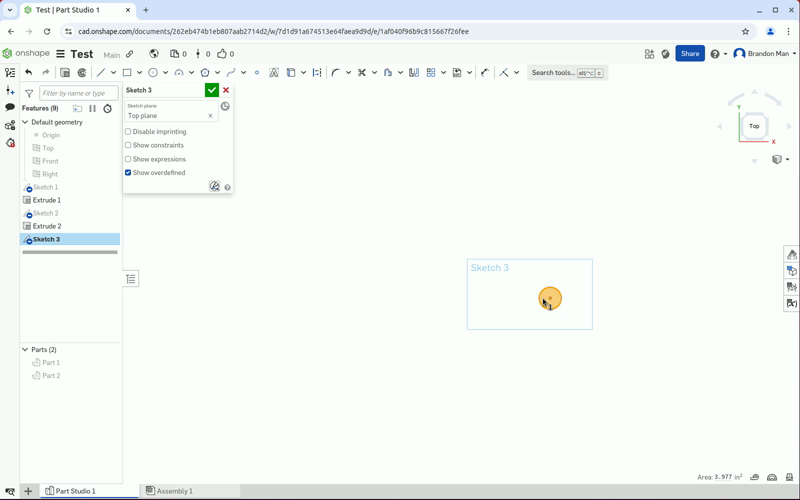
scroll(-6)
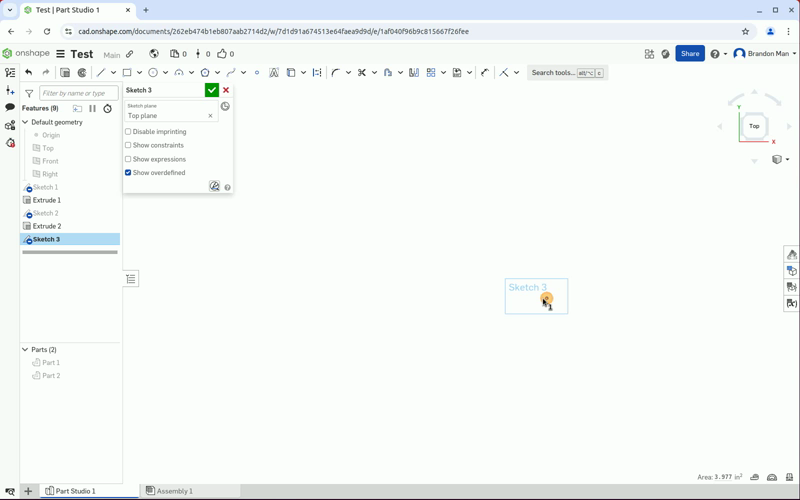
mouse_move(73, 352)
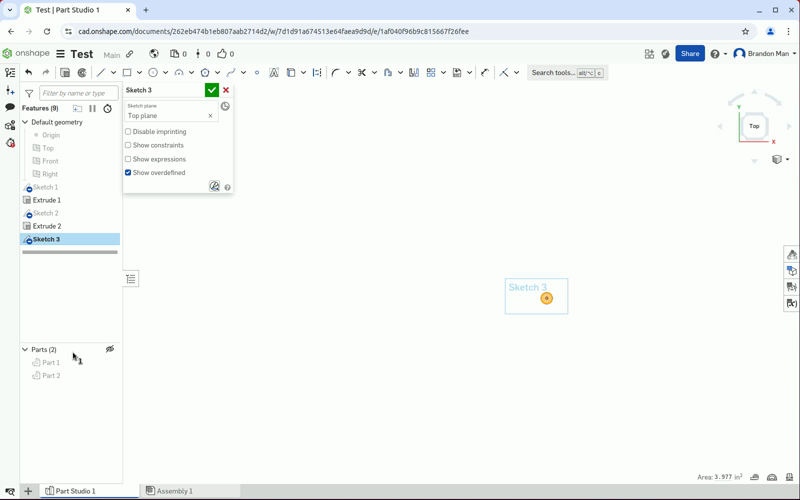
key(shift+y)
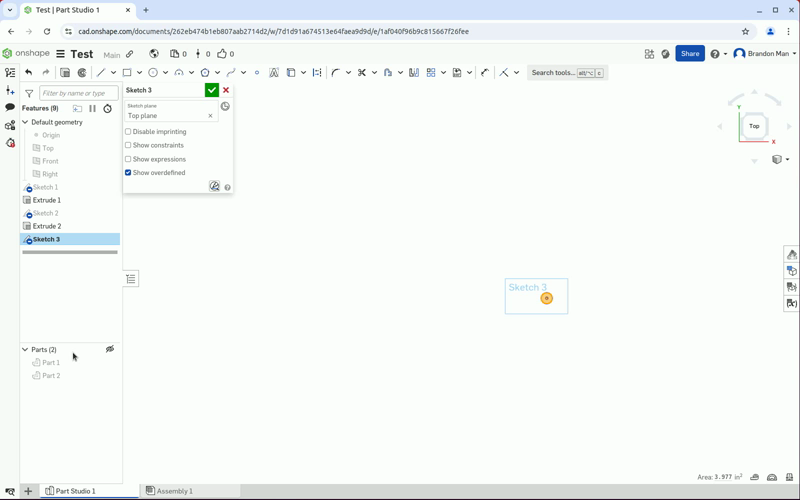
key(shift+e)
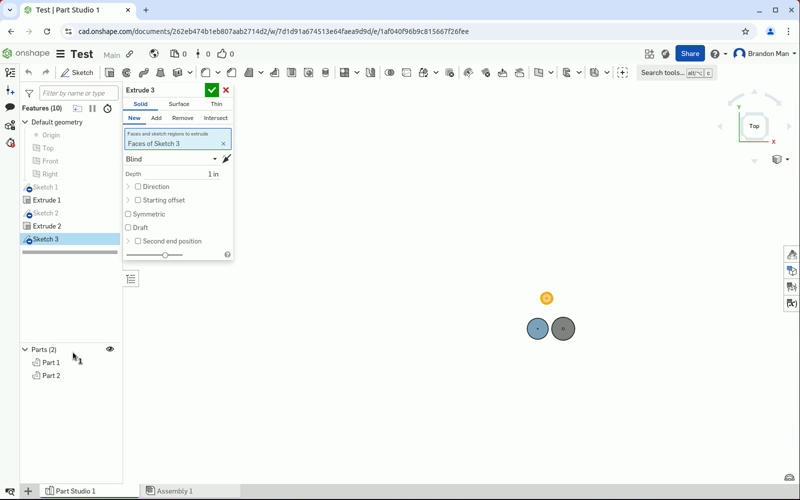
mouse_move(143, 106)
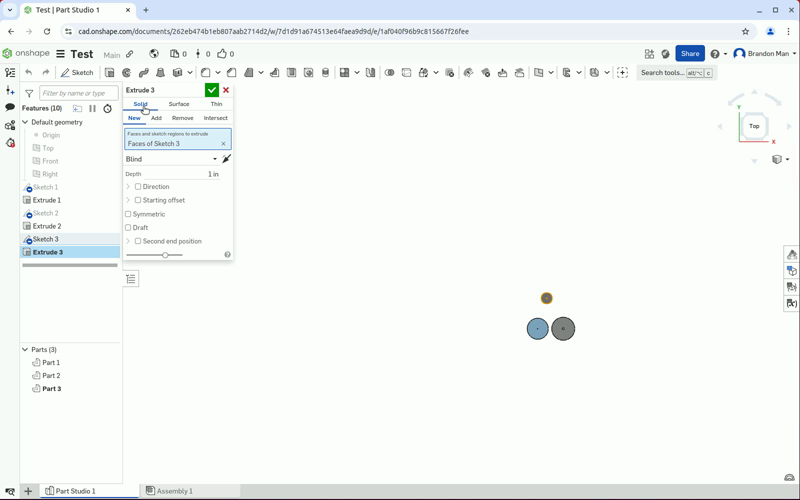
click(143, 106)
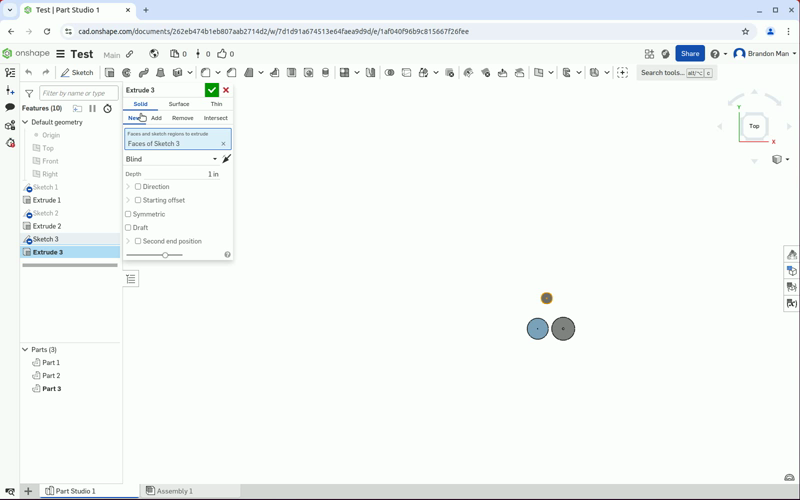
mouse_move(137, 120)
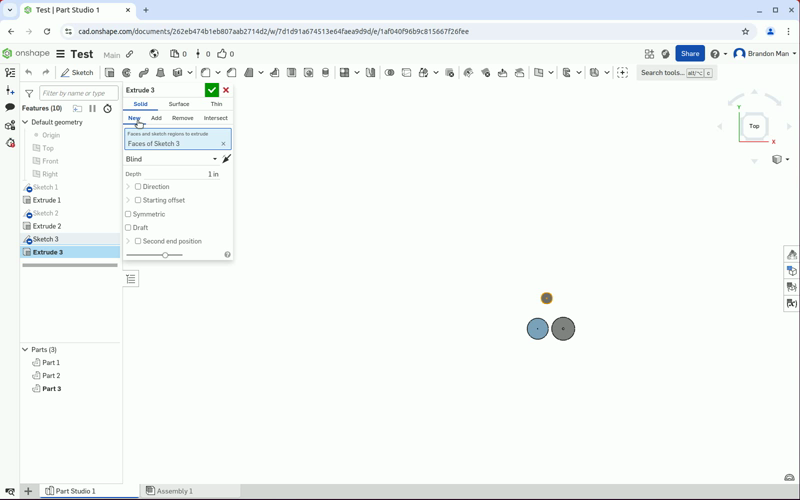
click(137, 120)
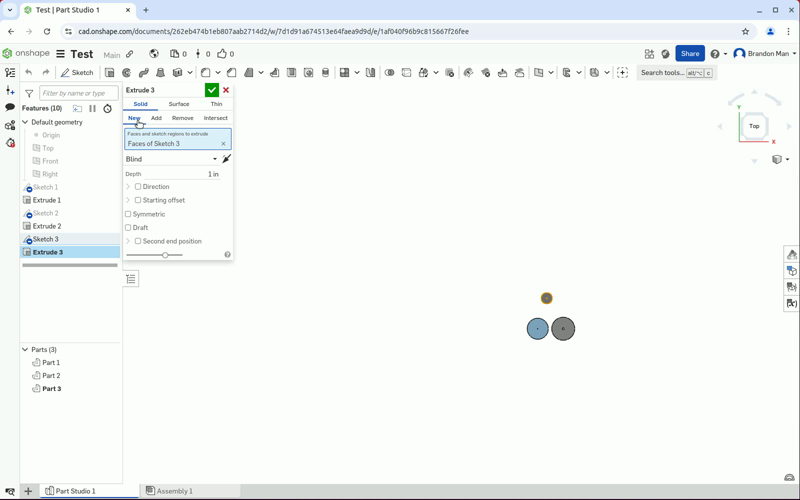
key(tab, 4)
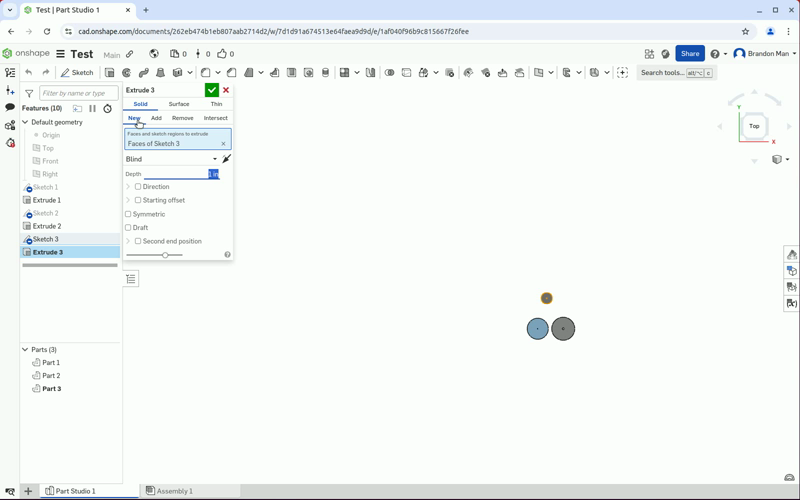
text(-0.241)
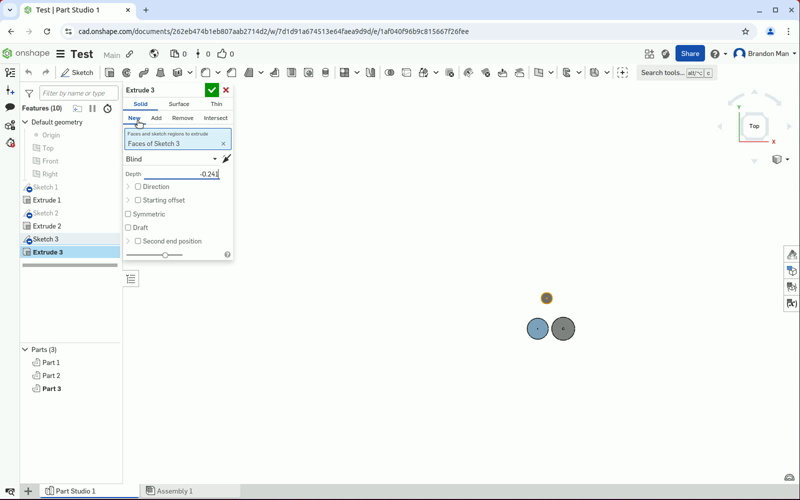
key(enter)
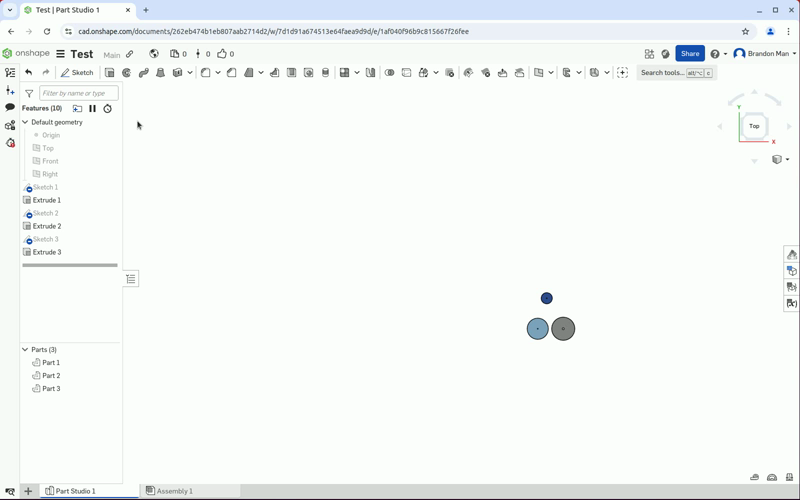
key(shift+h)
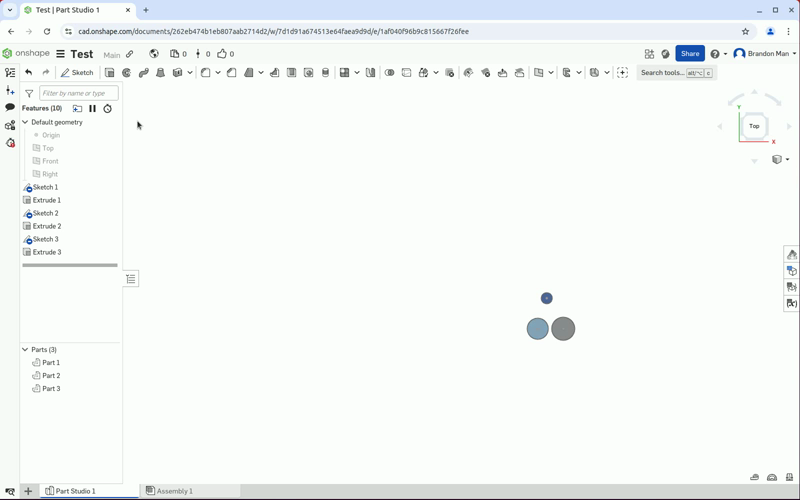
key(shift+h)
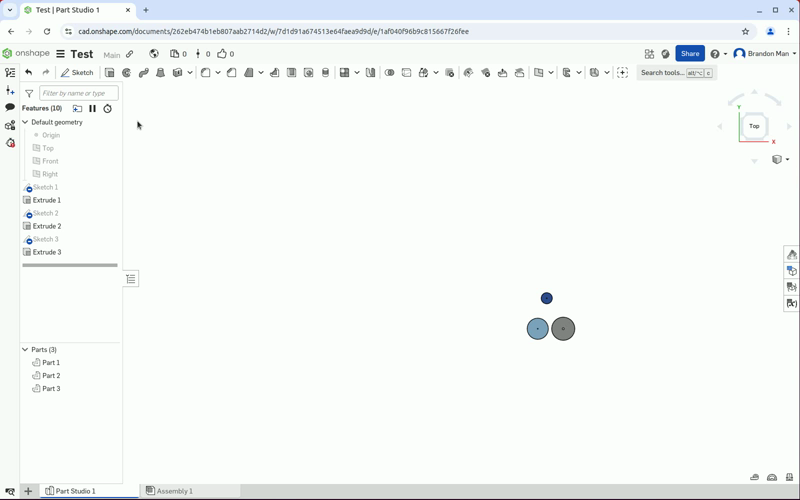
mouse_move(73, 189)
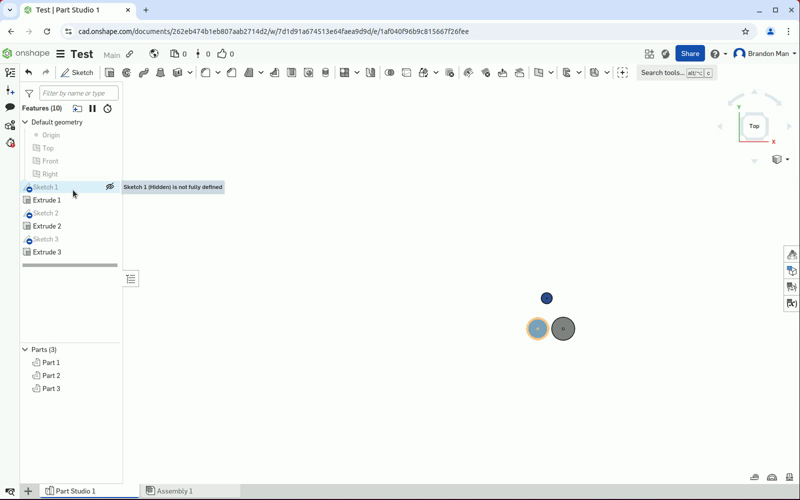
click(73, 189)
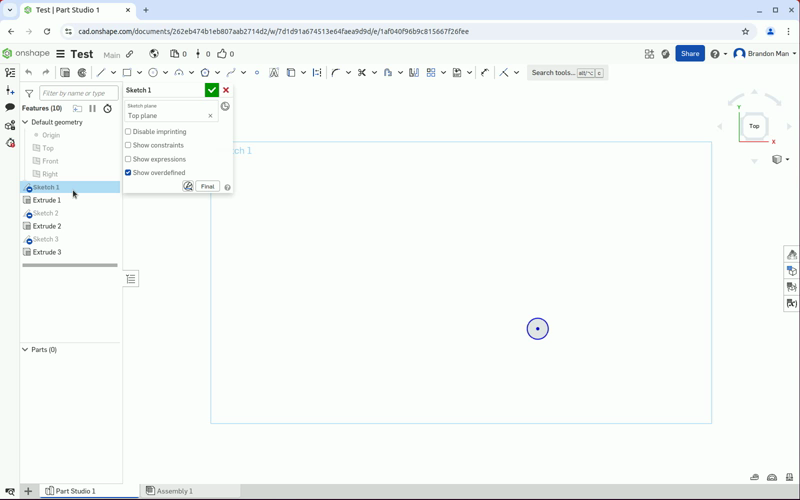
mouse_move(229, 92)
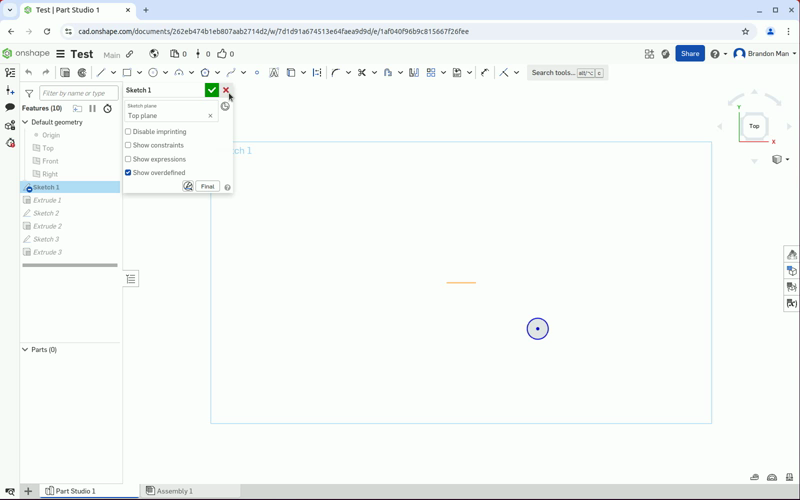
click(229, 92)
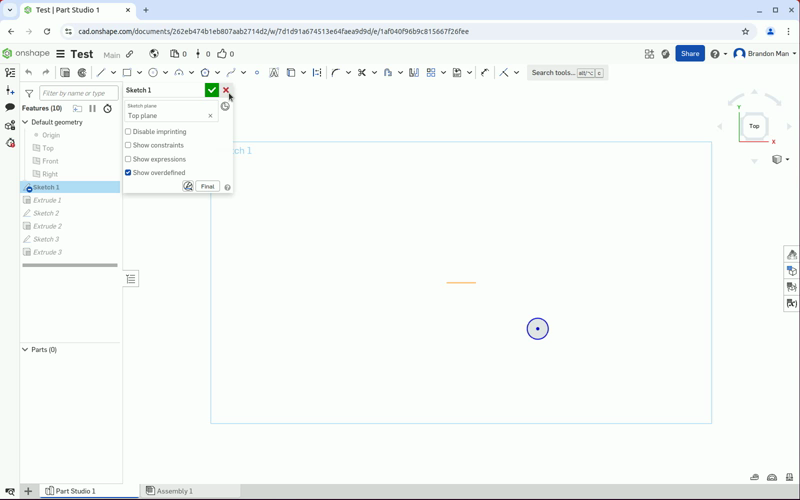
key(shift+s)
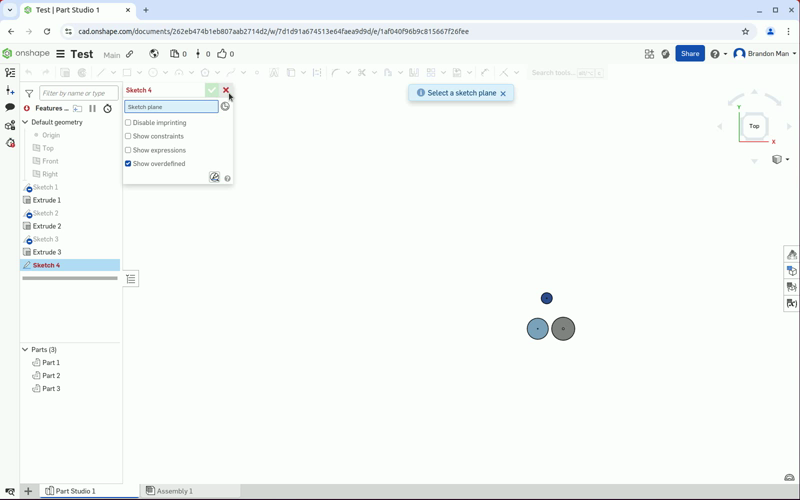
mouse_move(73, 150)
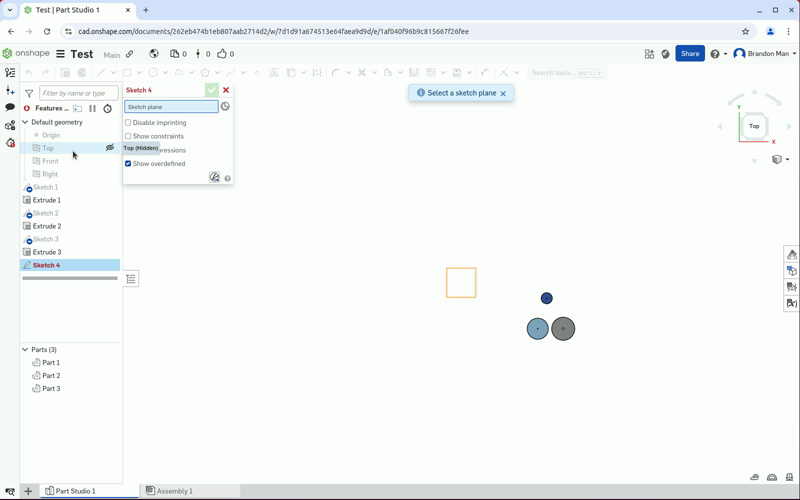
click(73, 150)
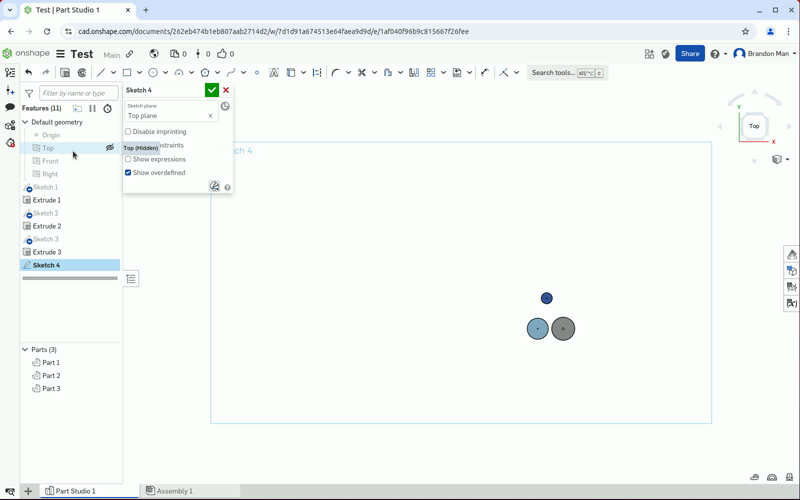
mouse_move(73, 352)
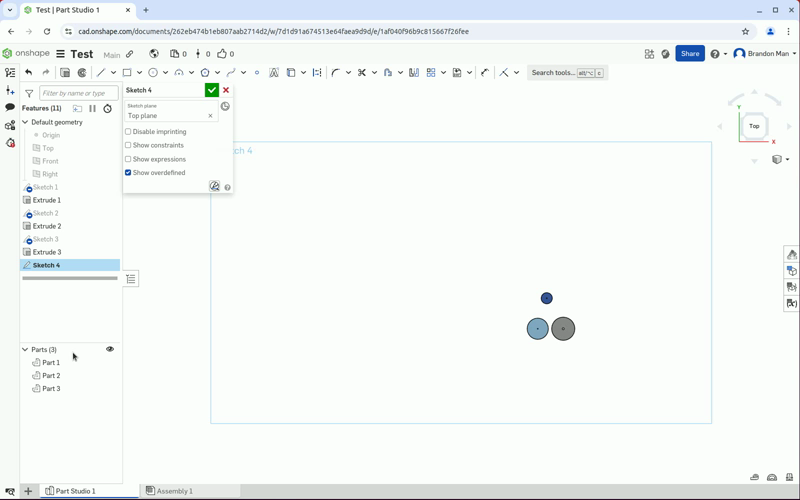
key(y)
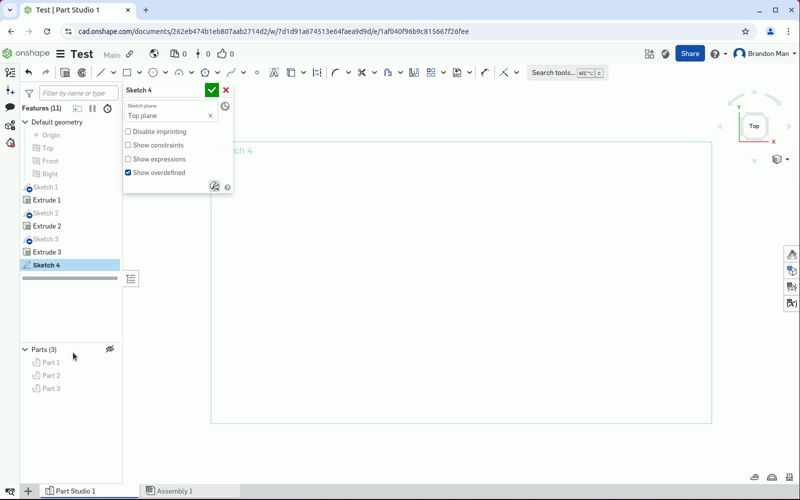
key(l)
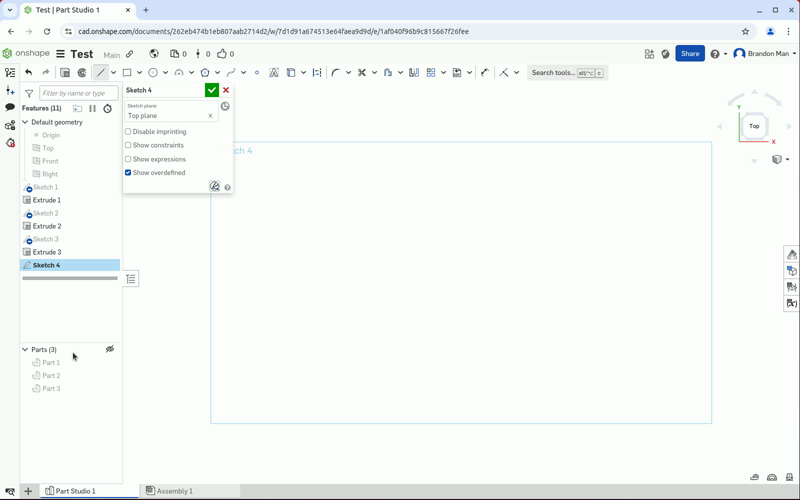
key_down(shift)
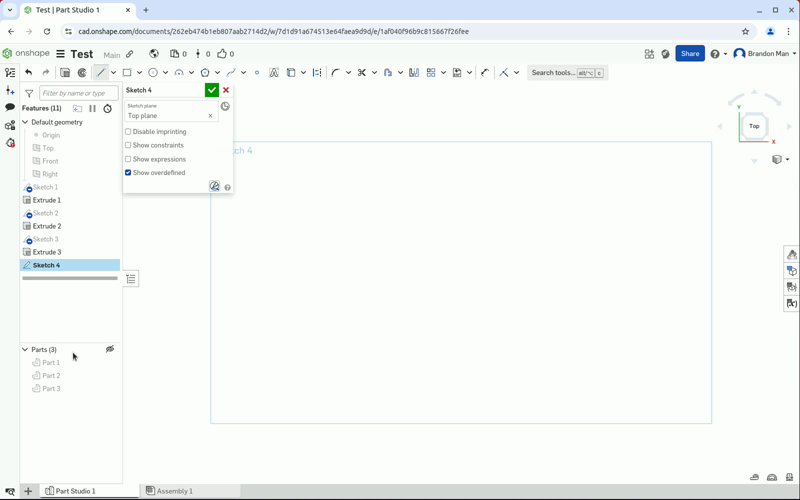
mouse_move(486, 334)
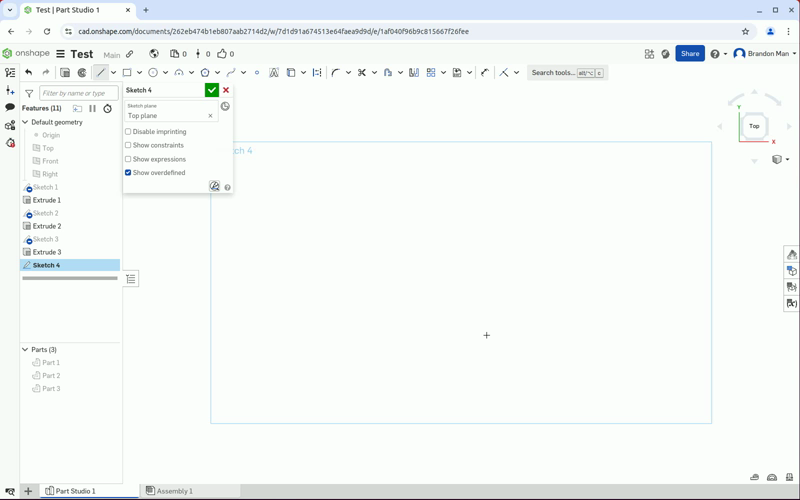
click(486, 334)
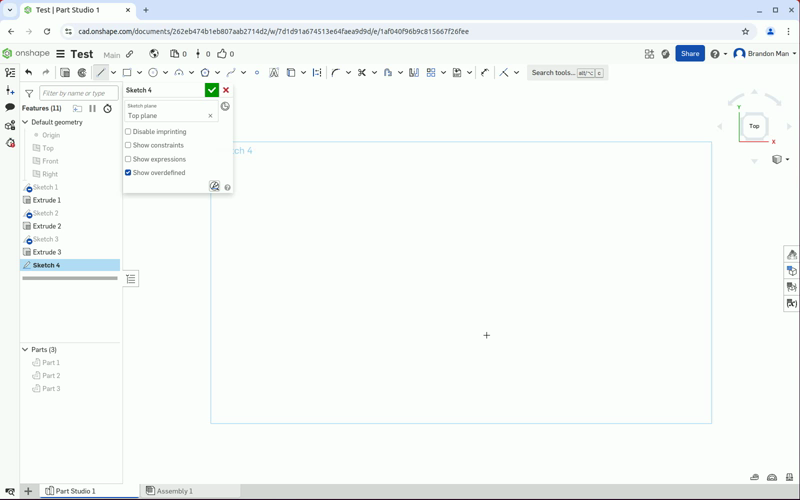
key_up(shift)
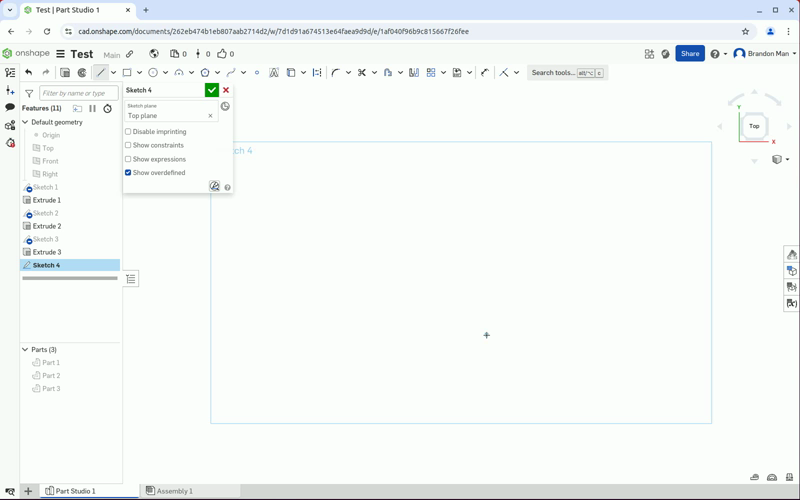
key_down(shift)
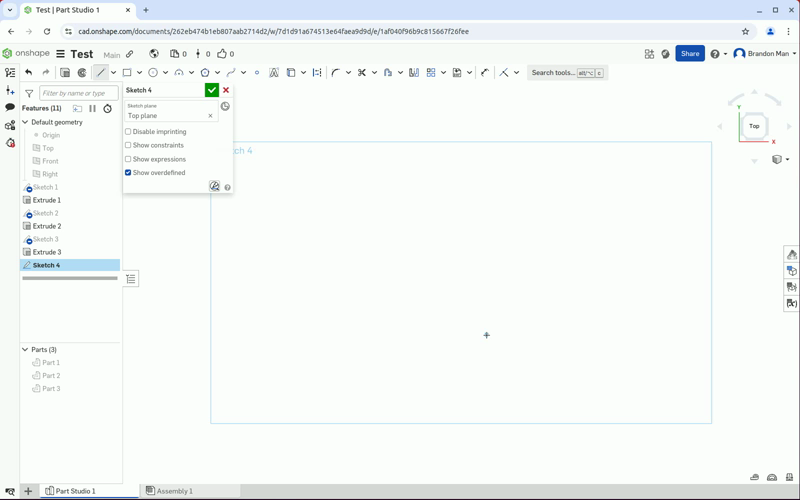
mouse_move(516, 334)
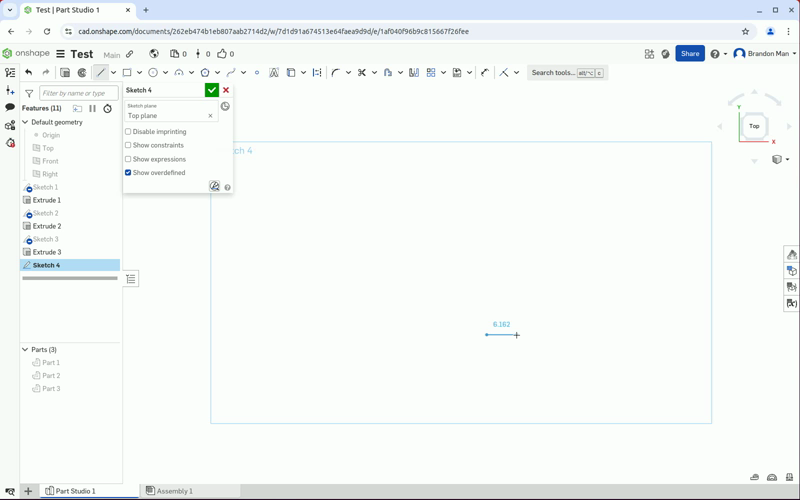
mouse_move(509, 334)
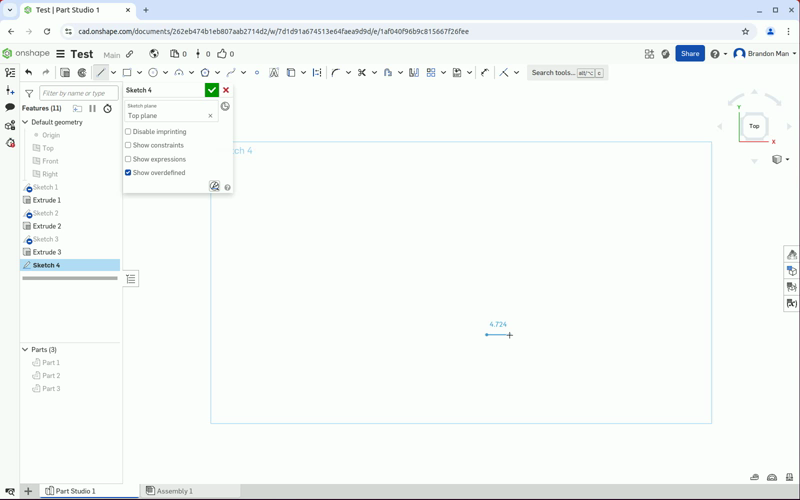
click(509, 334)
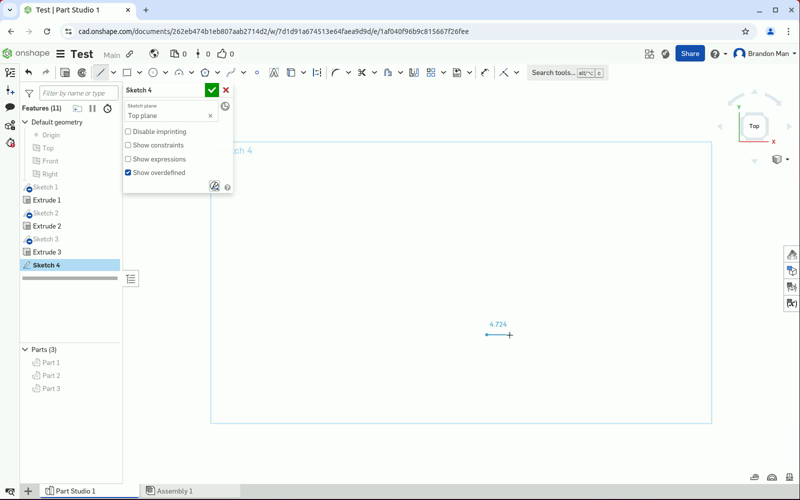
key_up(shift)
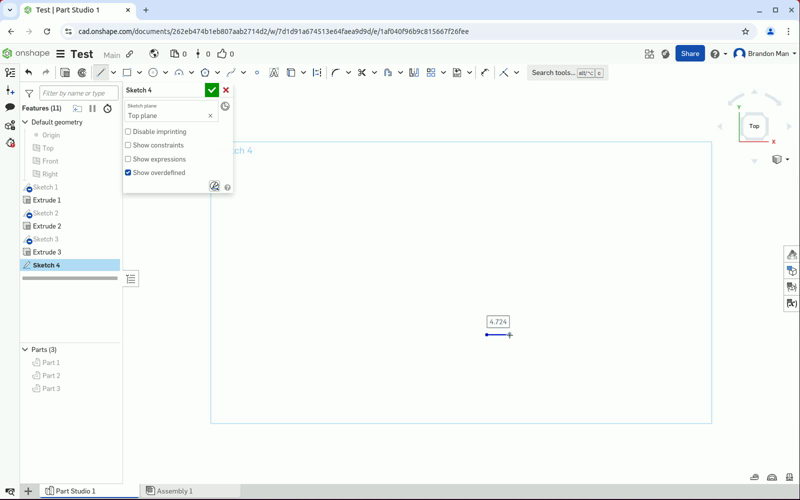
key_down(shift)
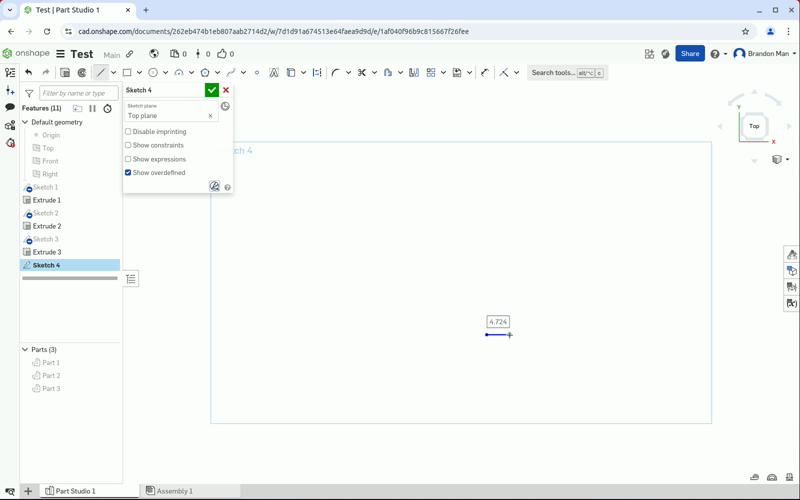
mouse_move(539, 334)
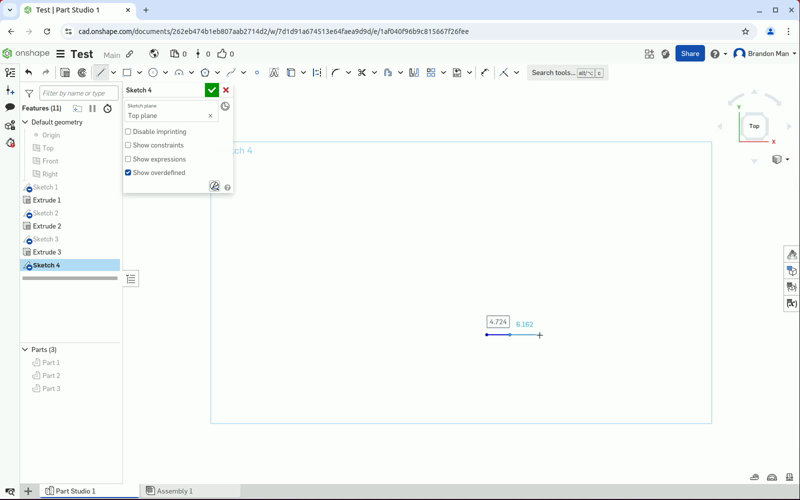
mouse_move(509, 306)
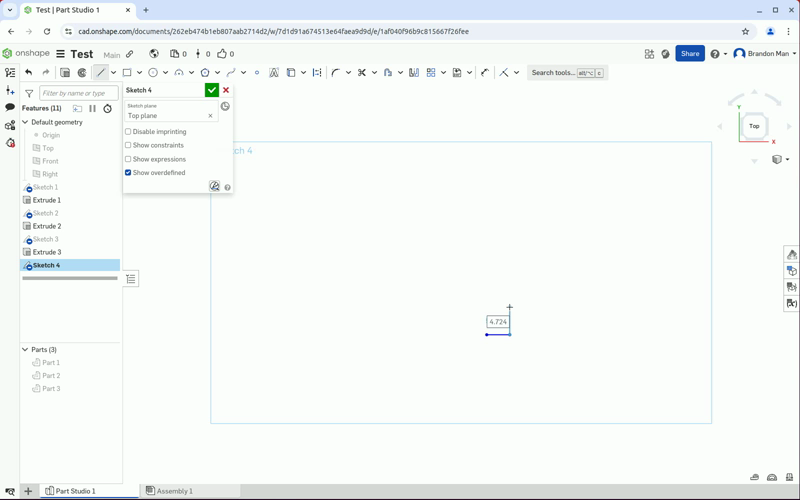
click(509, 306)
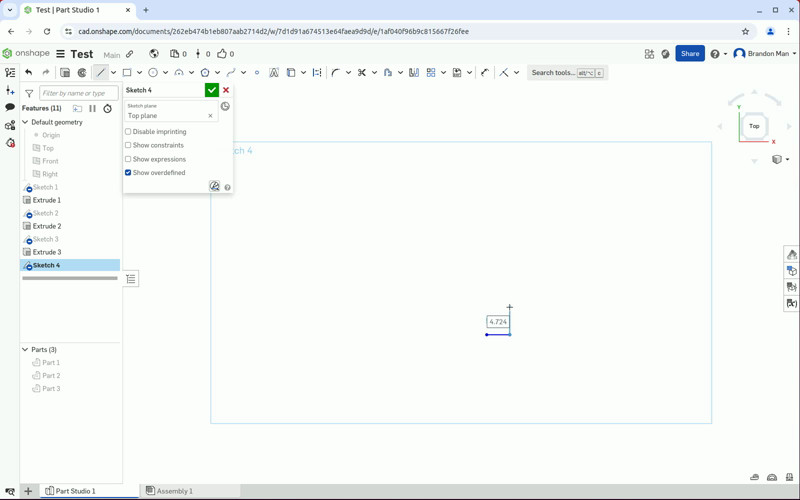
key_up(shift)
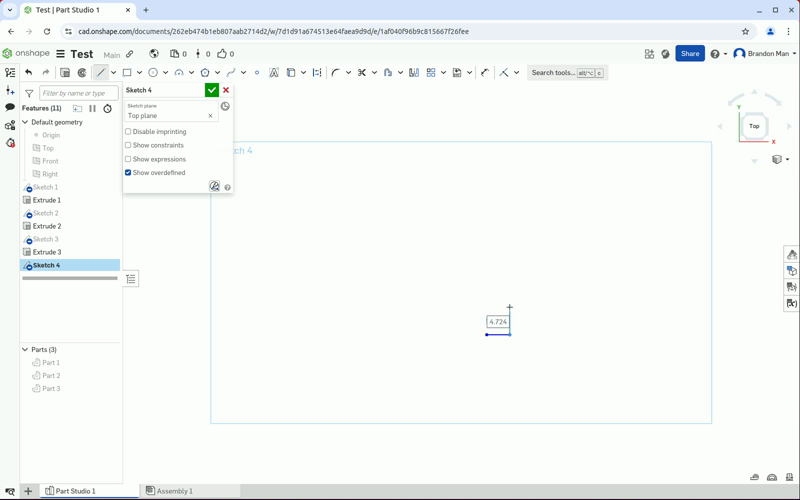
key(esc)
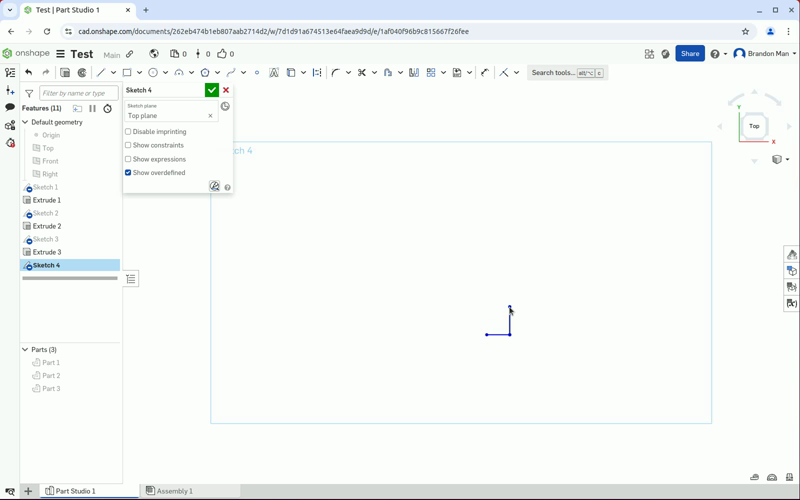
key(a)
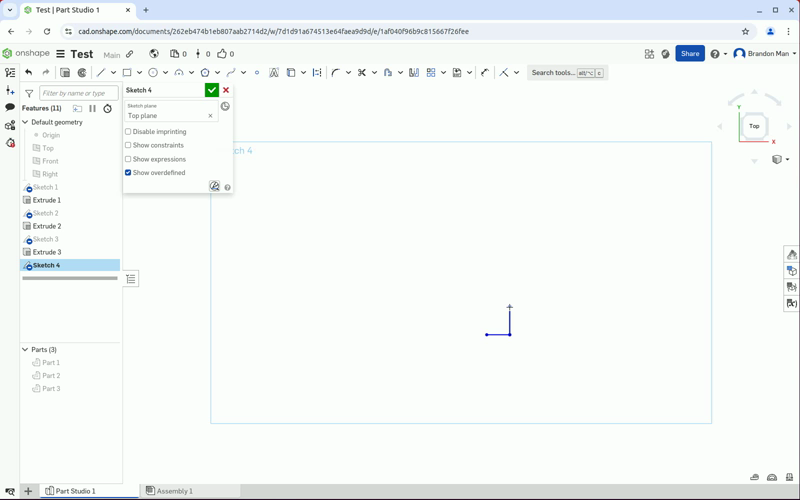
mouse_move(509, 306)
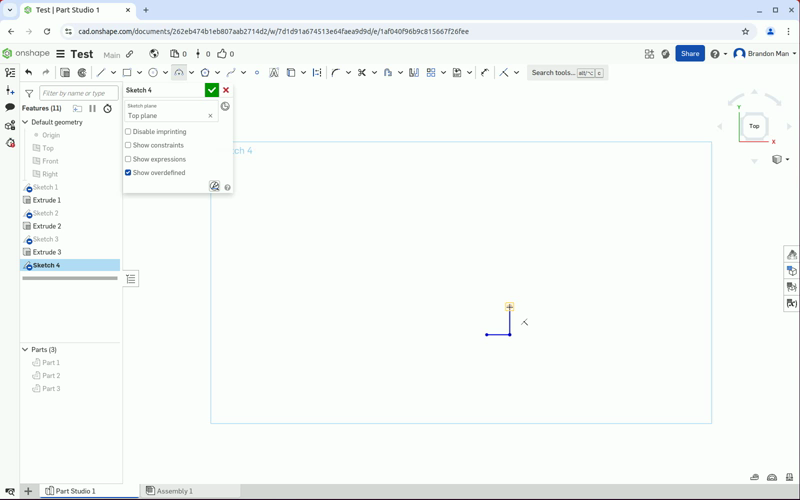
click(509, 306)
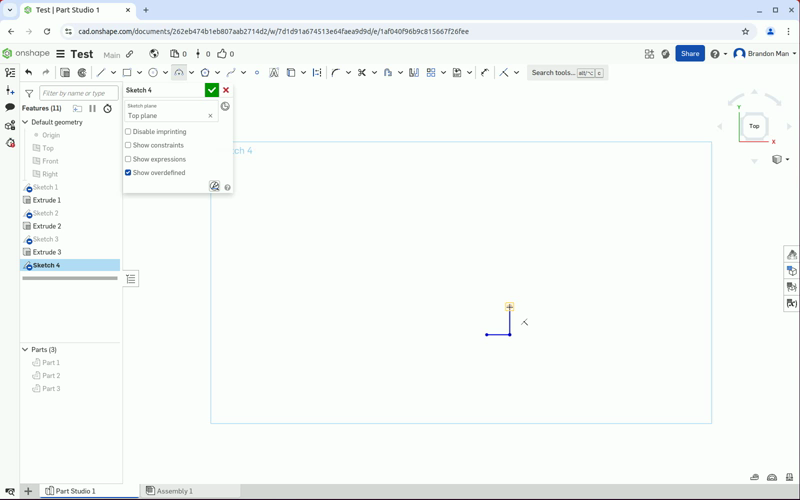
key_down(shift)
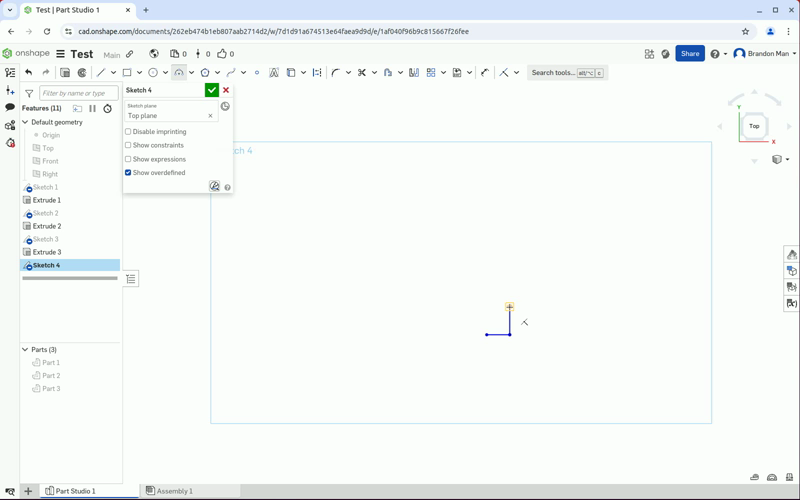
mouse_move(498, 295)
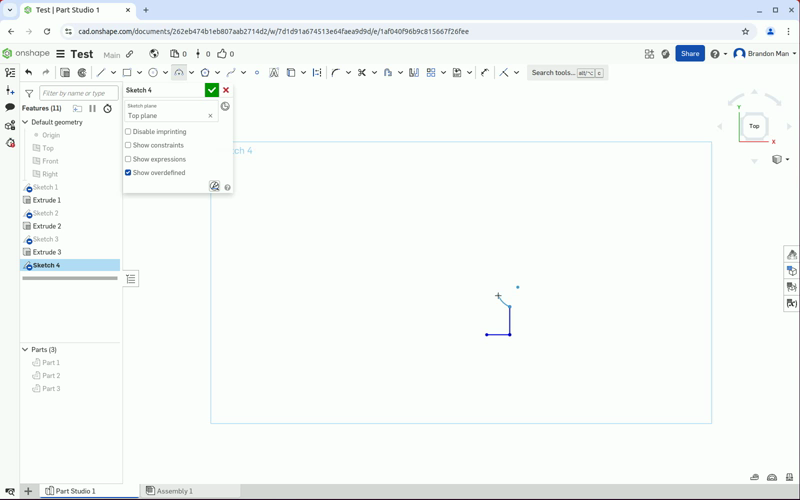
click(498, 295)
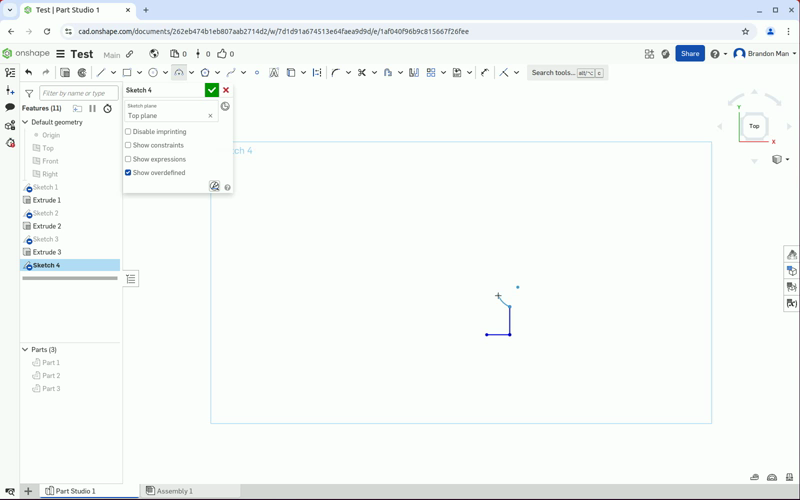
mouse_move(506, 298)
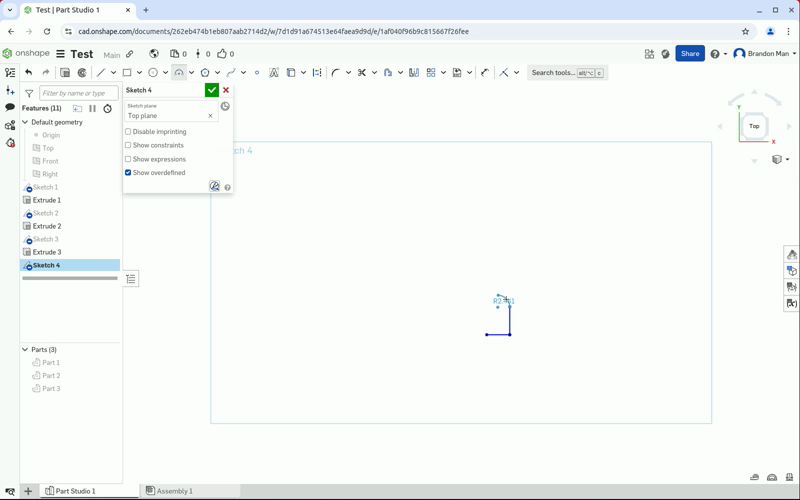
click(506, 298)
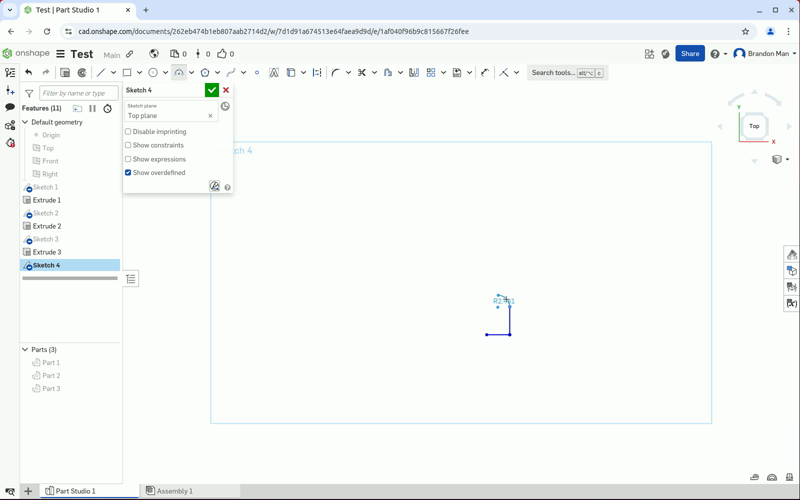
key_up(shift)
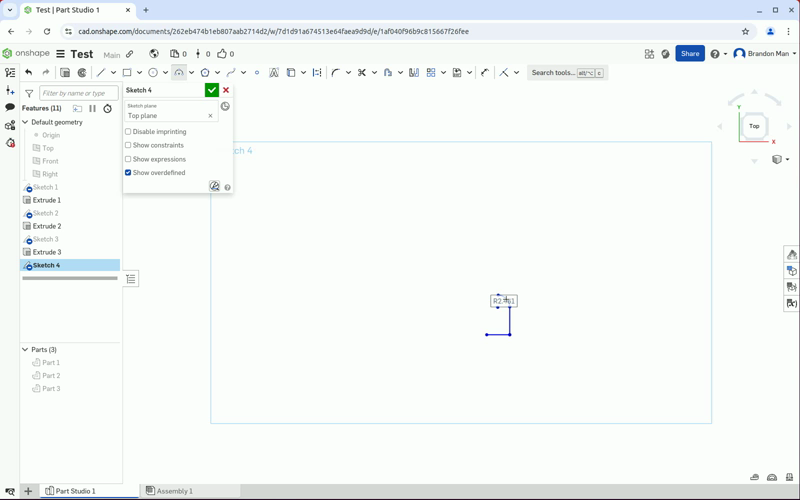
mouse_move(498, 295)
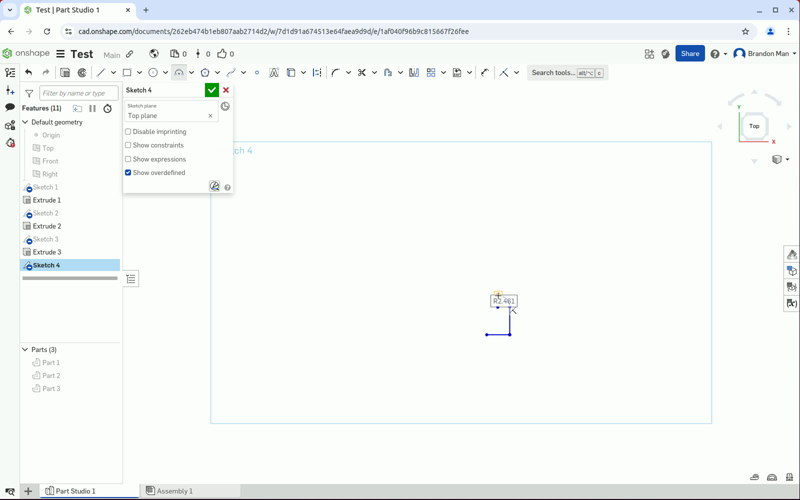
click(498, 295)
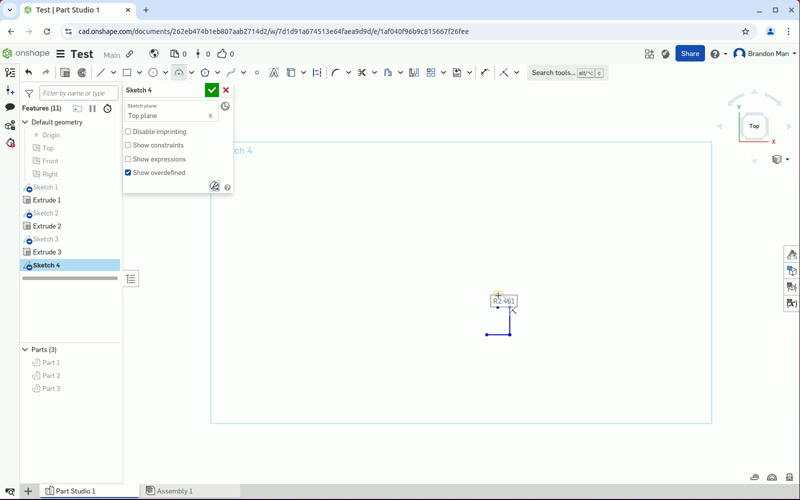
key_down(shift)
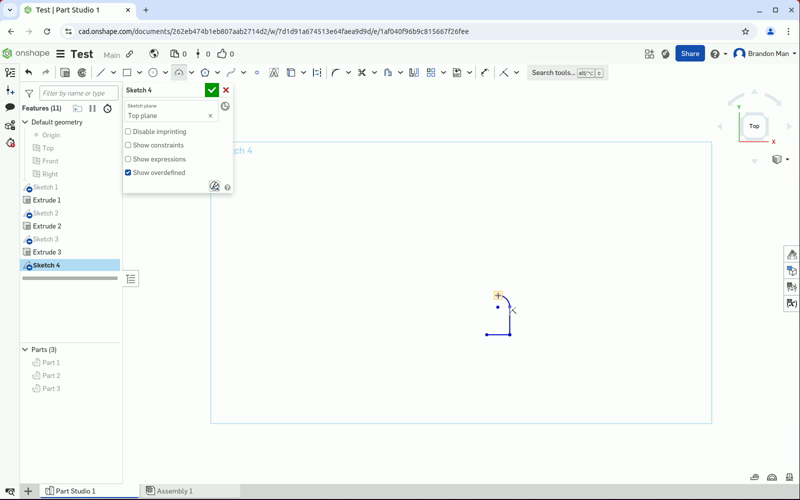
mouse_move(486, 306)
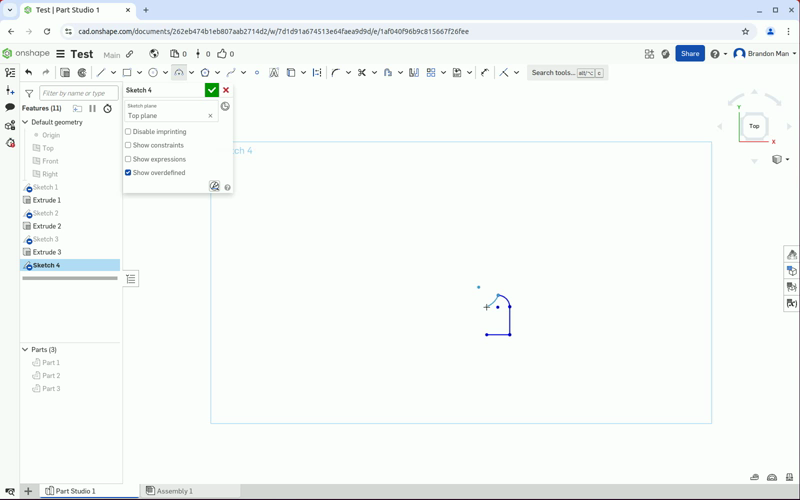
click(486, 306)
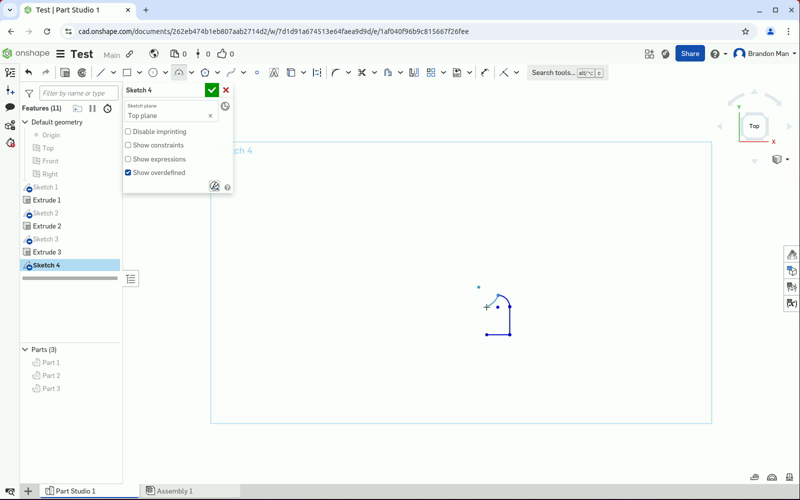
mouse_move(489, 298)
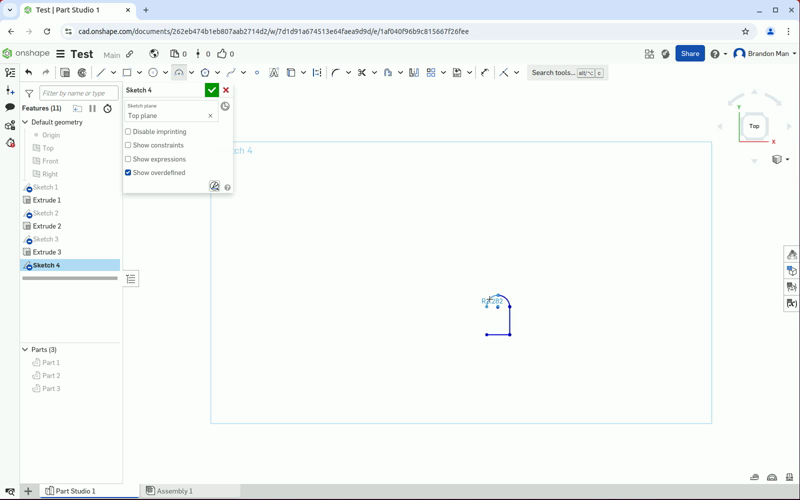
click(489, 298)
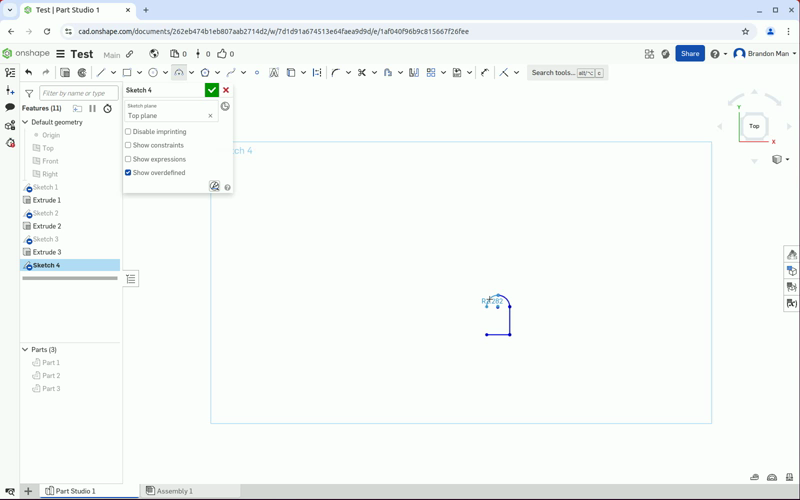
key_up(shift)
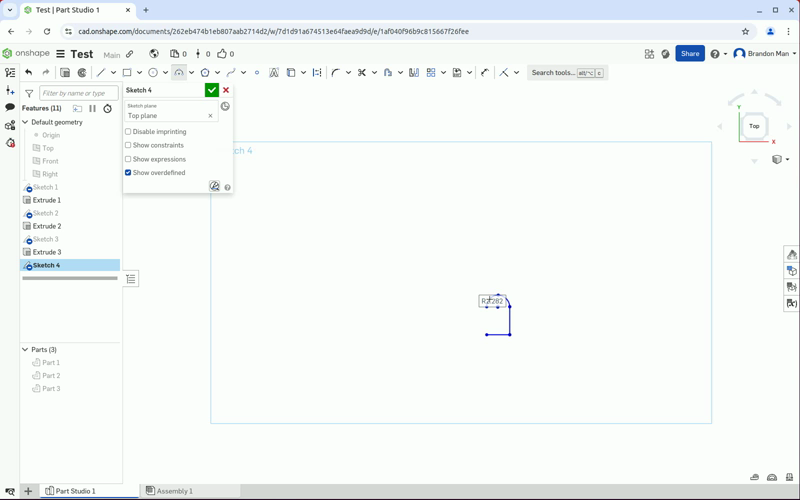
key(esc)
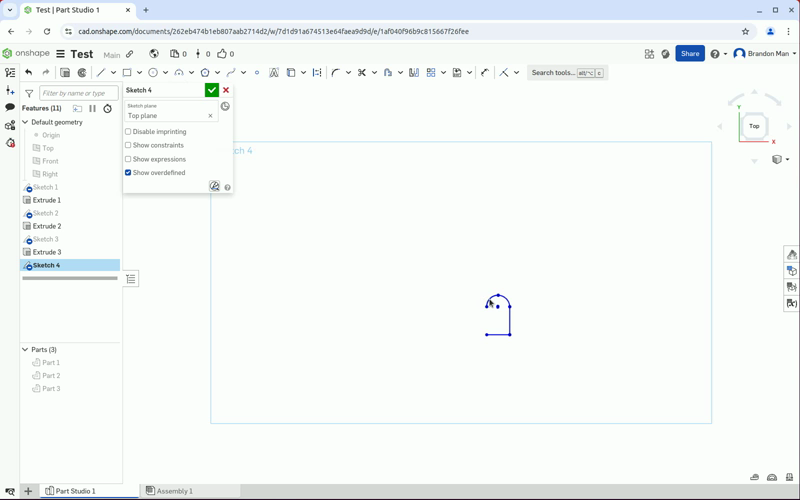
key(l)
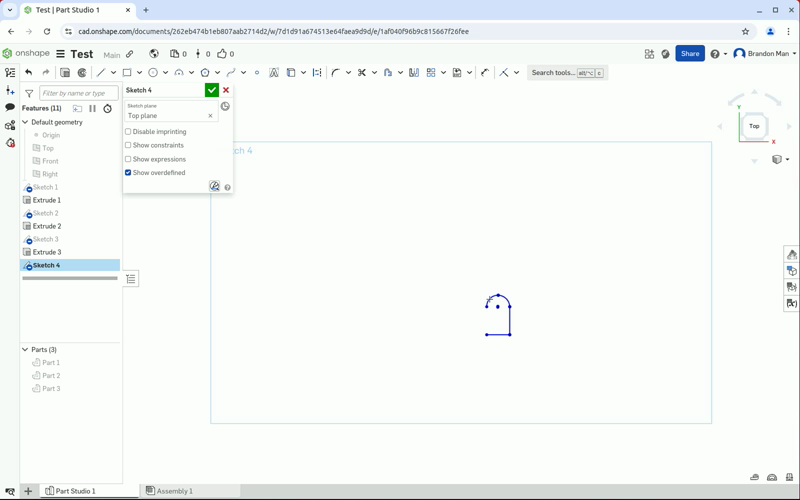
mouse_move(486, 306)
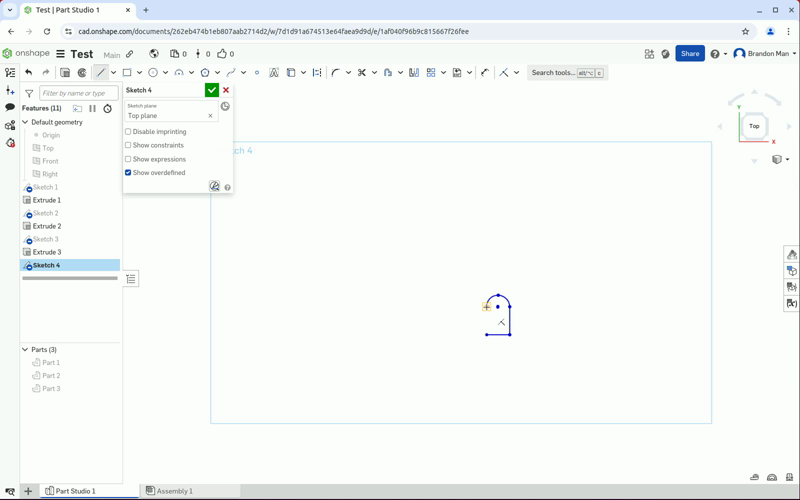
click(486, 306)
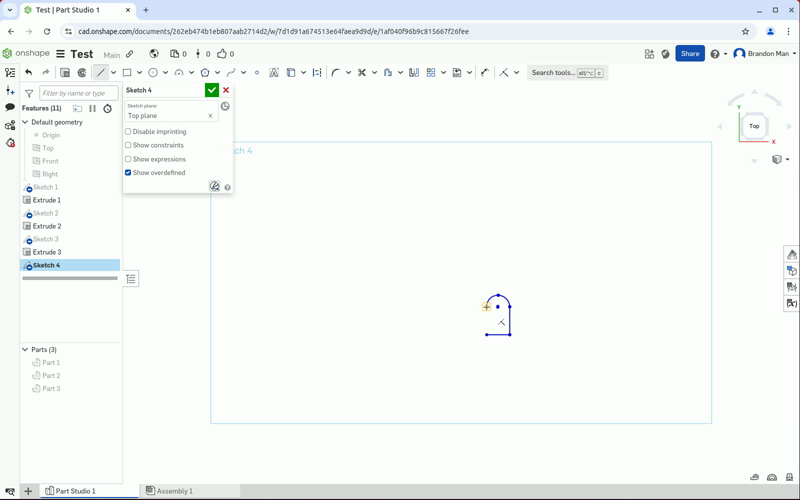
mouse_move(516, 306)
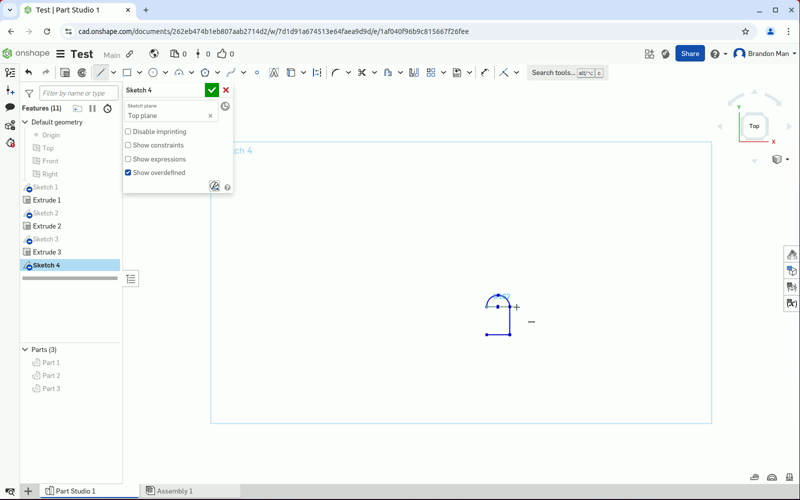
key_down(shift)
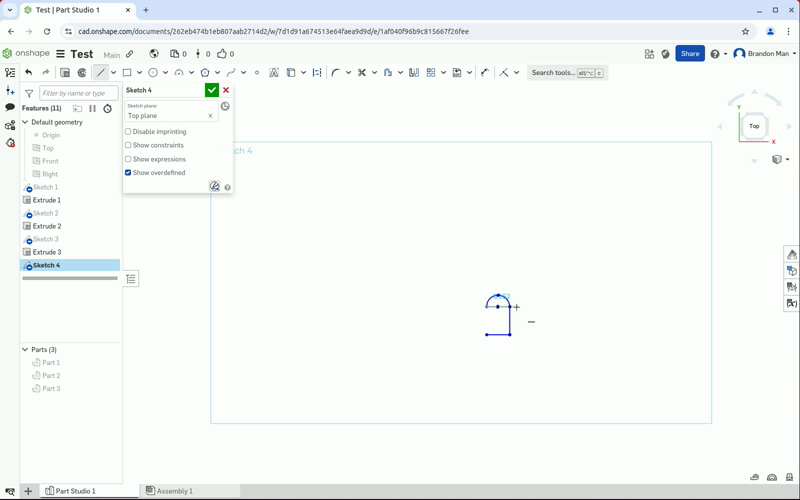
mouse_move(486, 334)
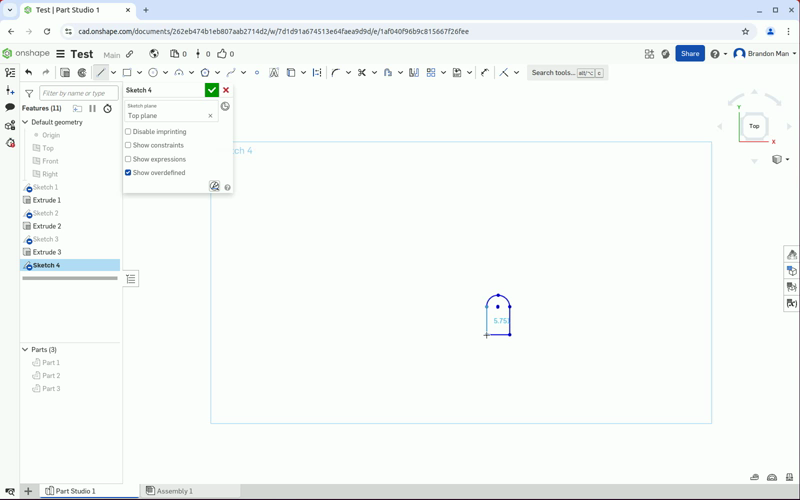
key_up(shift)
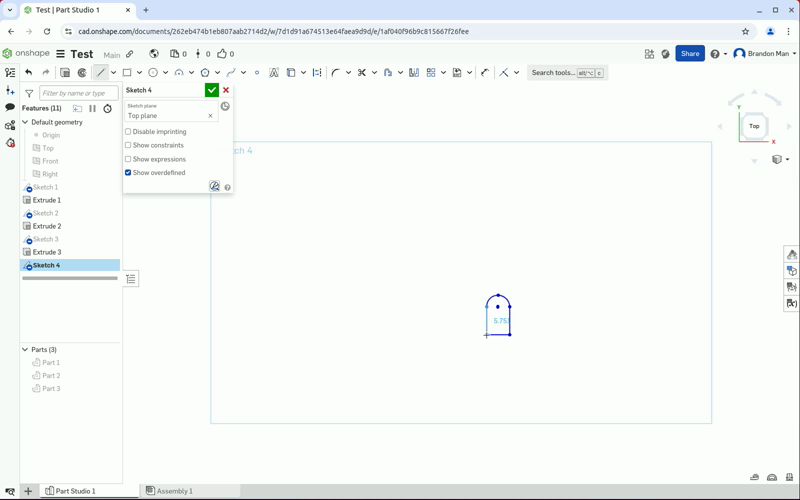
click(486, 334)
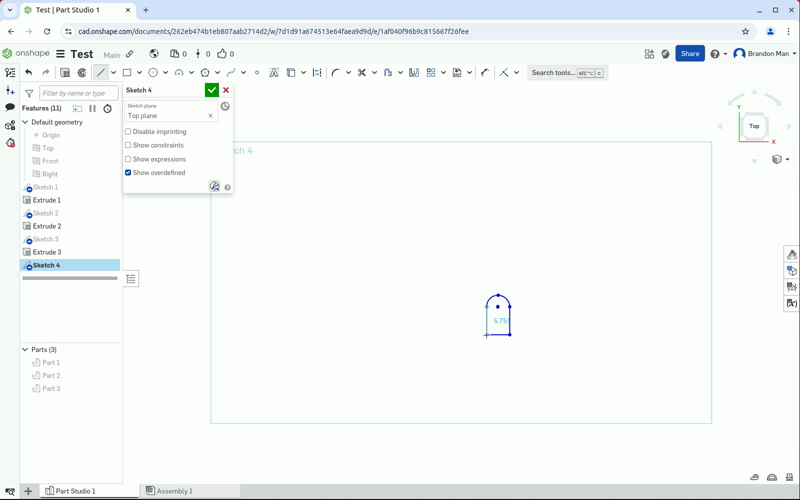
key(esc)
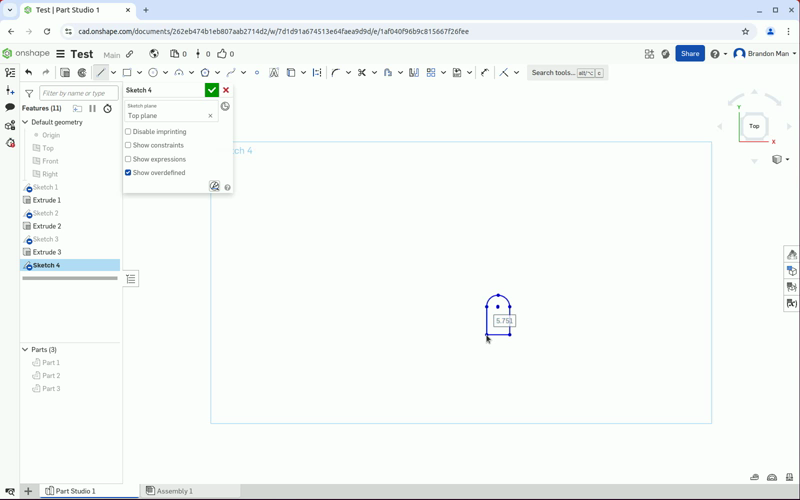
mouse_move(506, 306)
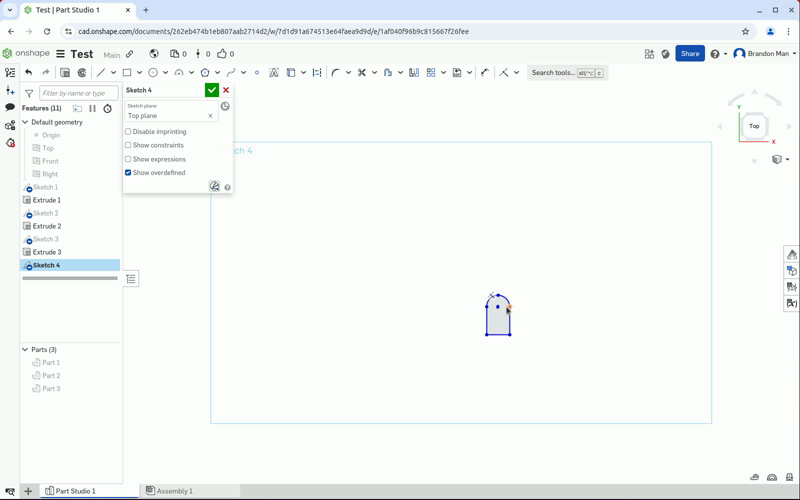
scroll(6)
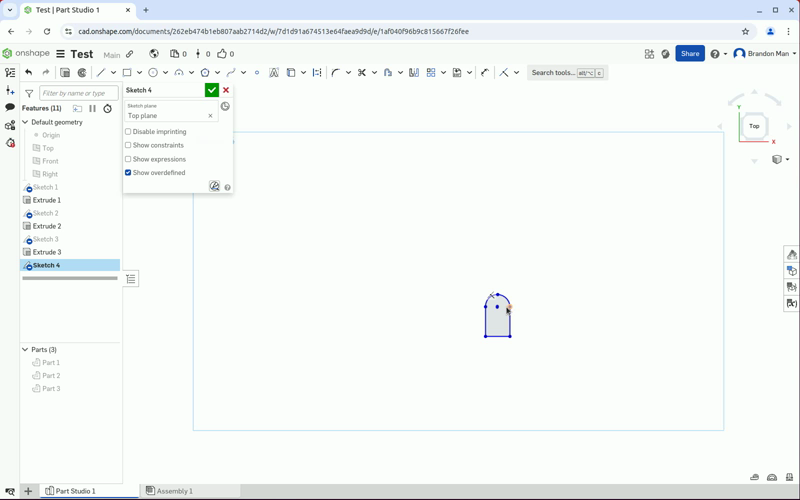
scroll(6)
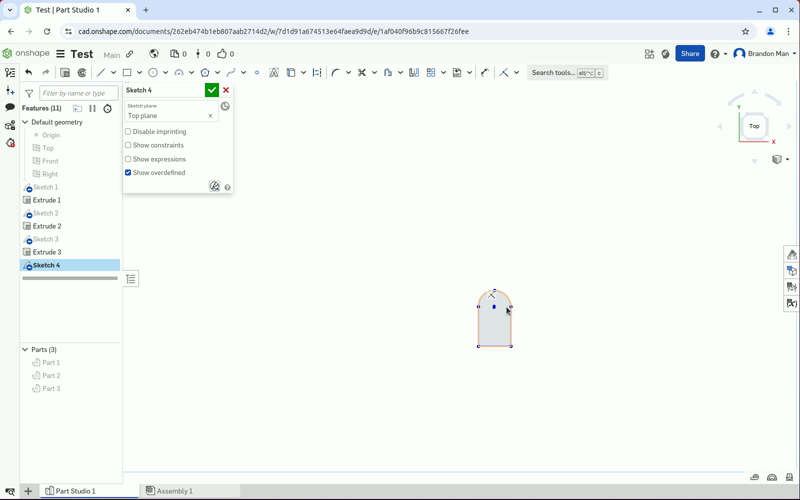
scroll(6)
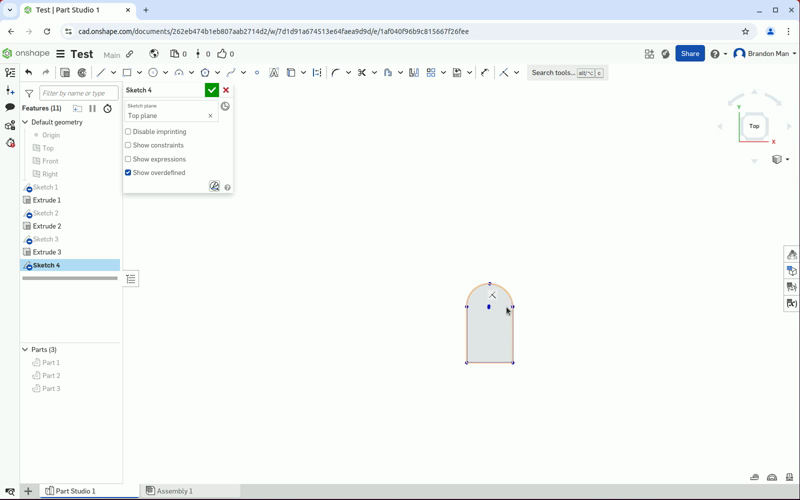
scroll(6)
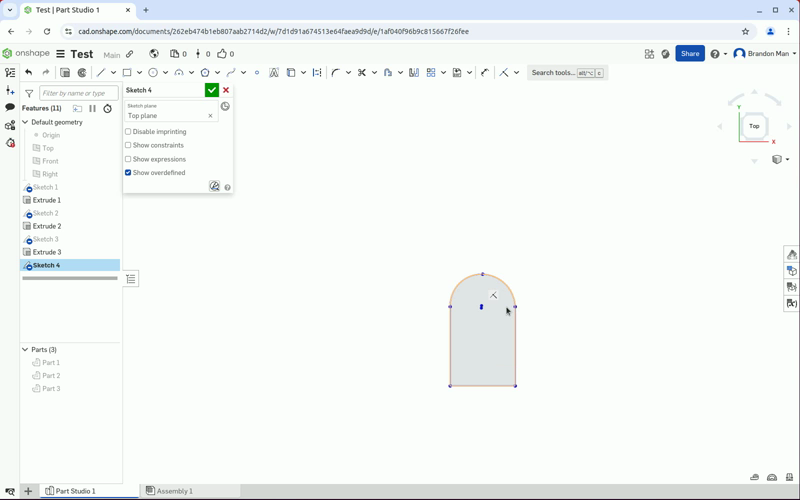
scroll(6)
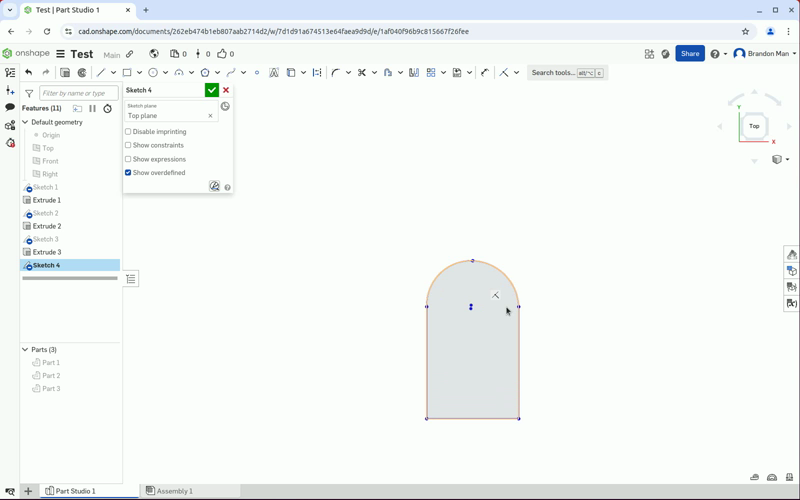
scroll(6)
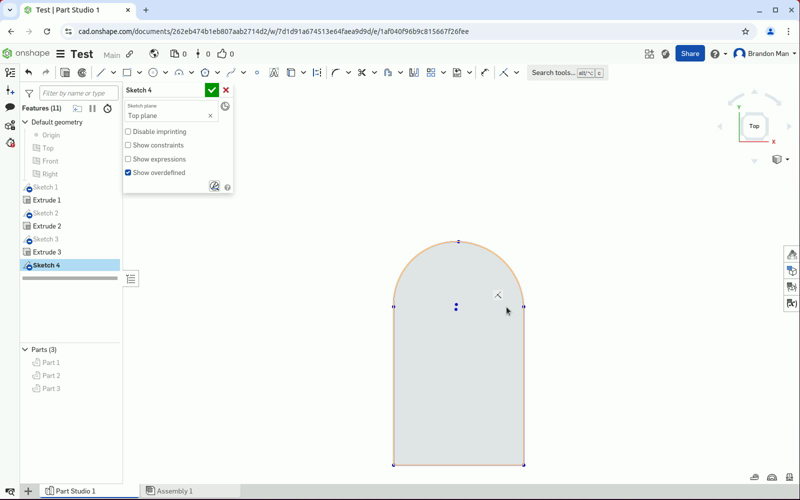
scroll(6)
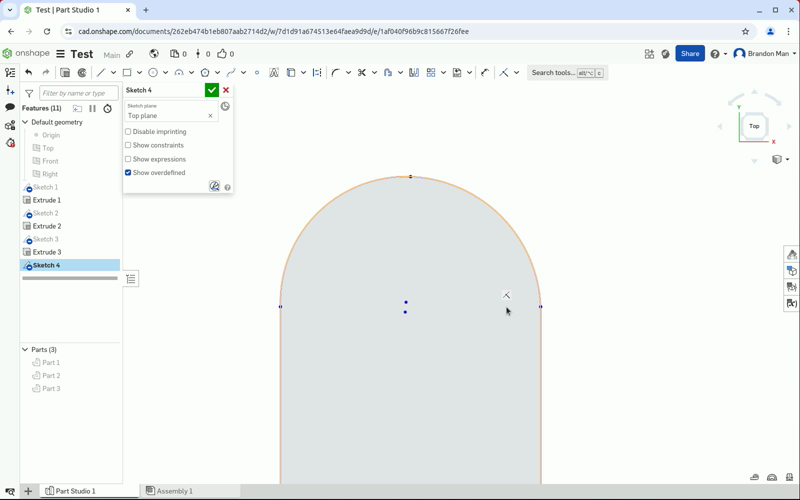
click(506, 306)
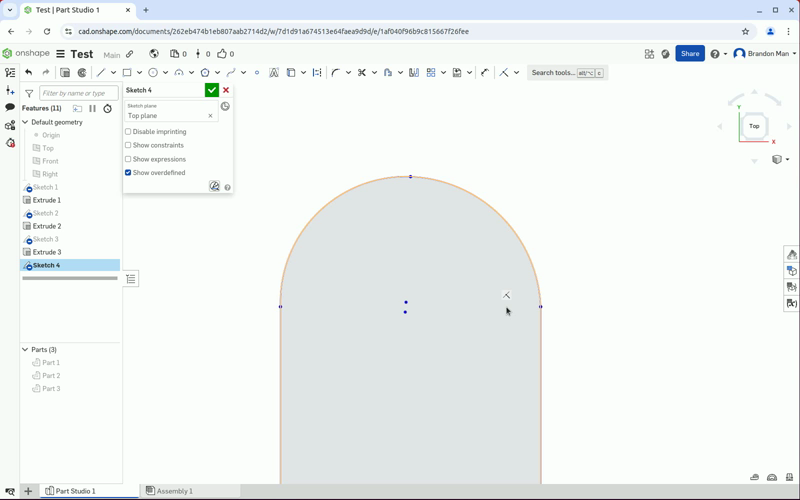
scroll(-6)
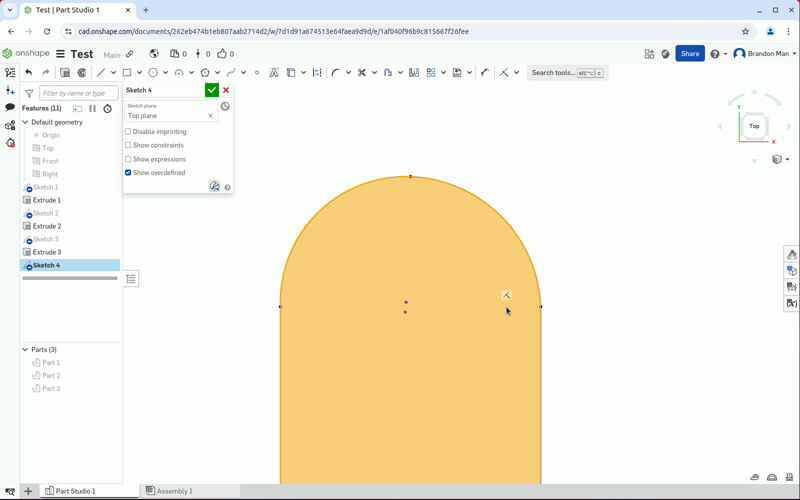
scroll(-6)
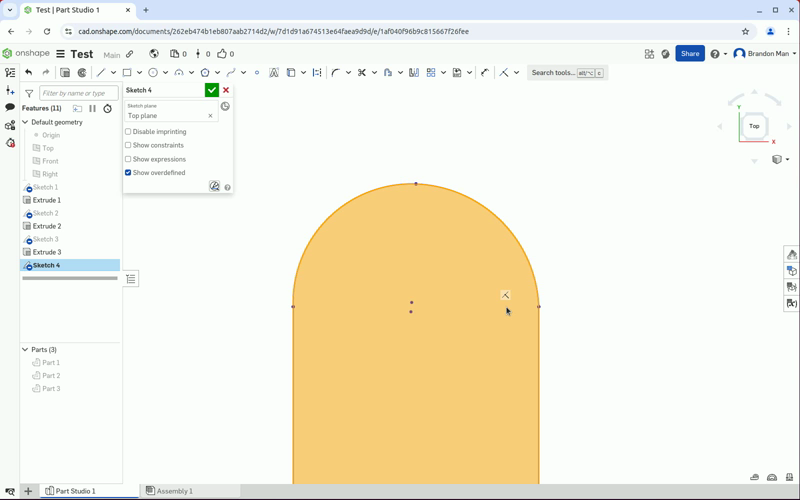
scroll(-6)
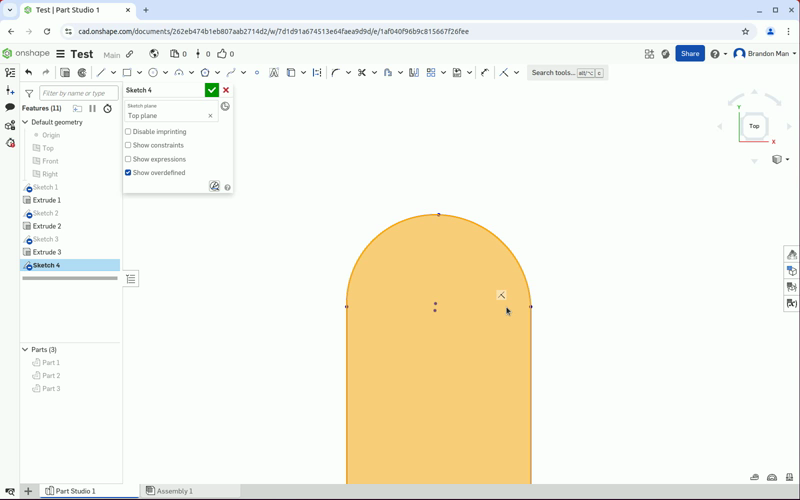
scroll(-6)
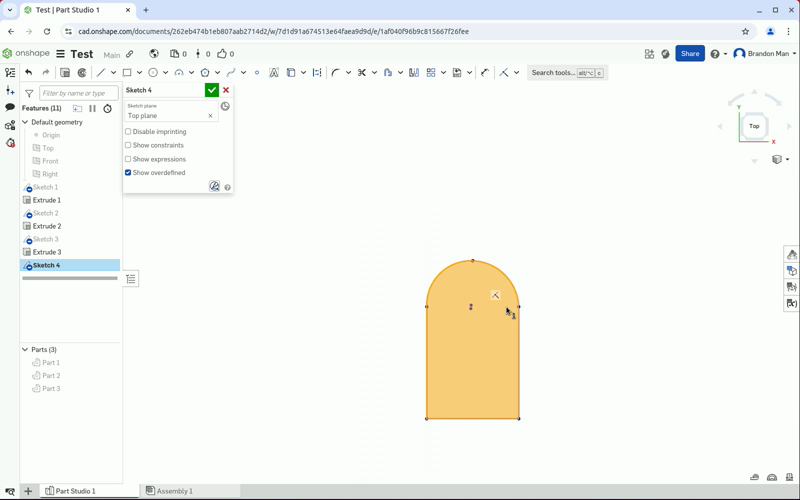
scroll(-6)
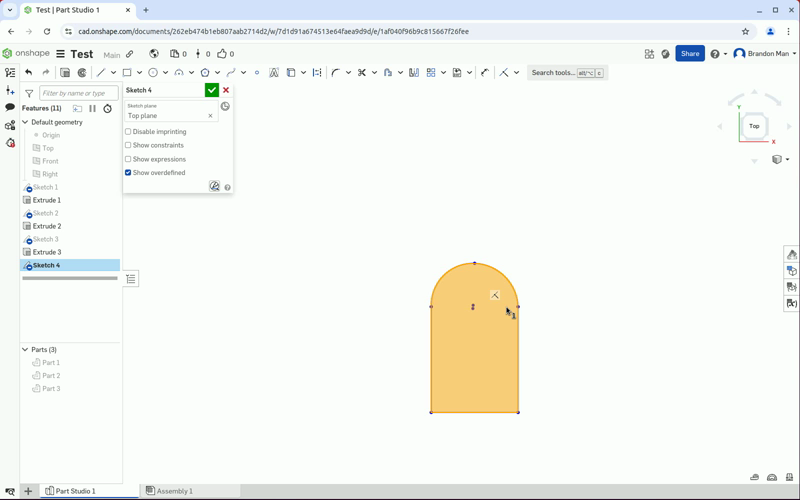
scroll(-6)
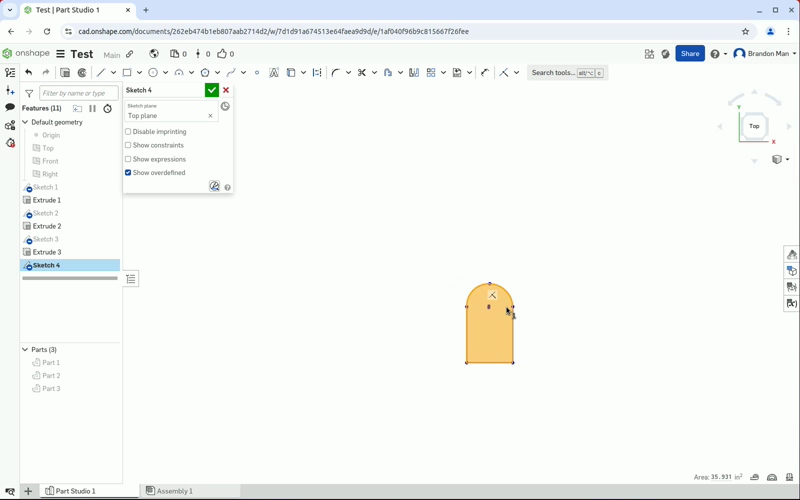
scroll(-6)
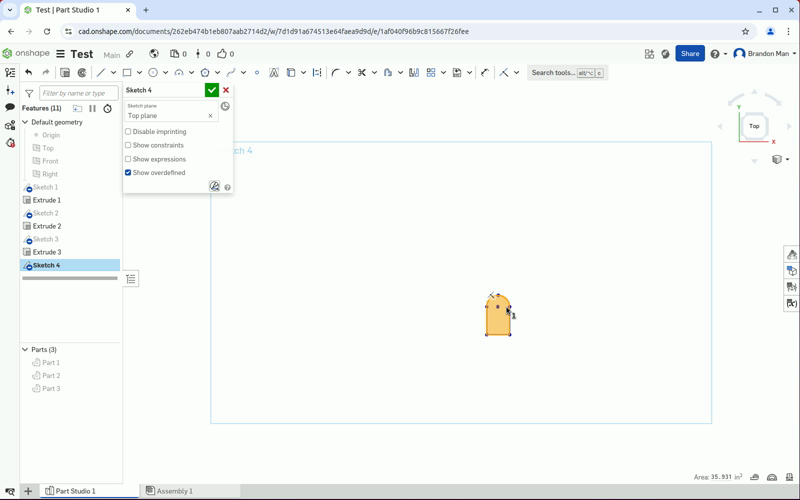
mouse_move(73, 352)
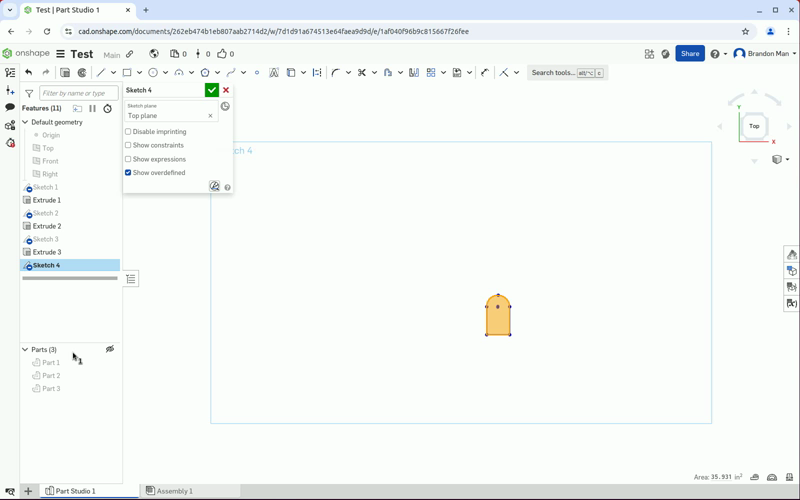
key(shift+y)
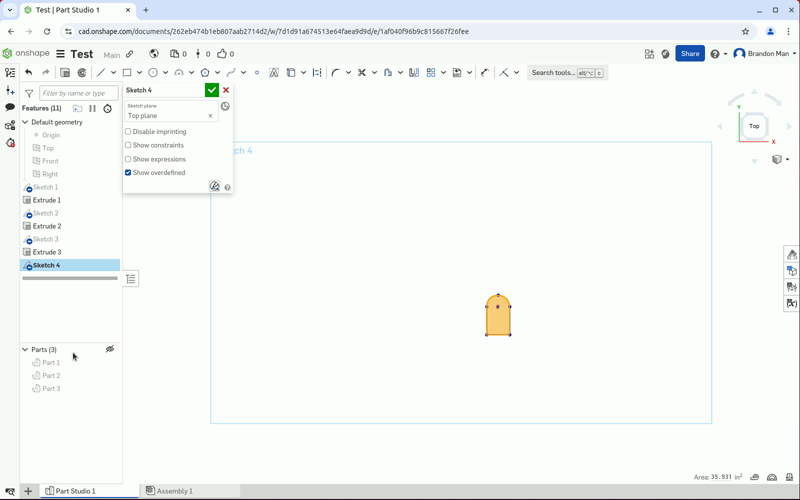
key(shift+e)
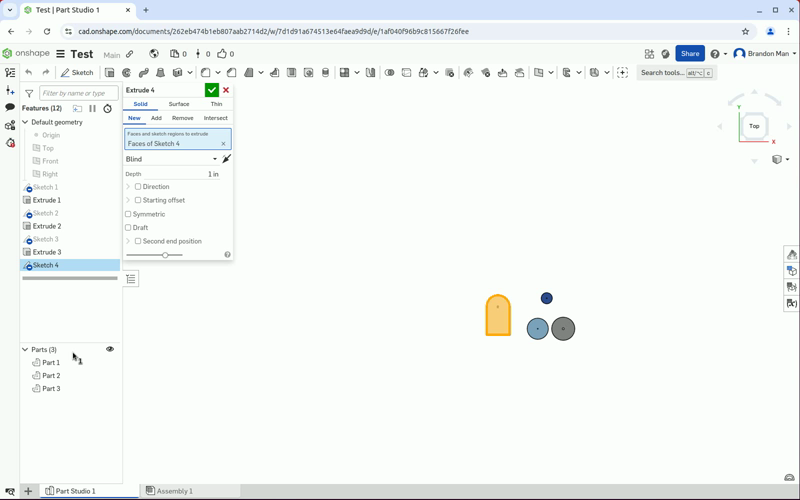
mouse_move(143, 106)
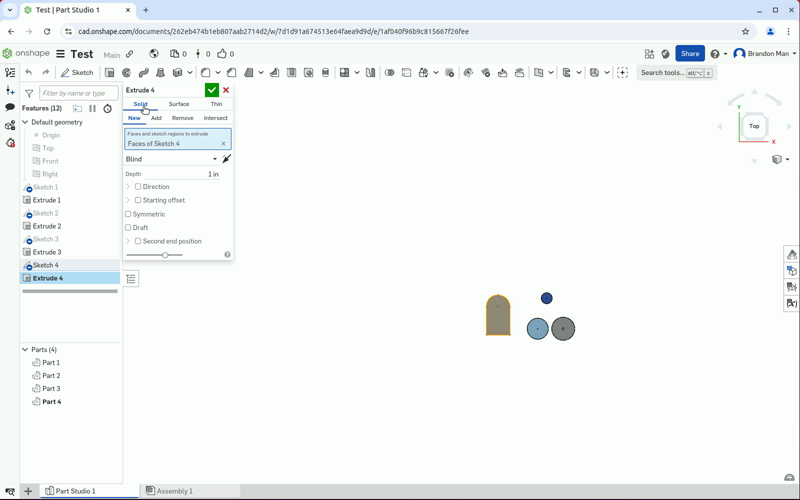
click(143, 106)
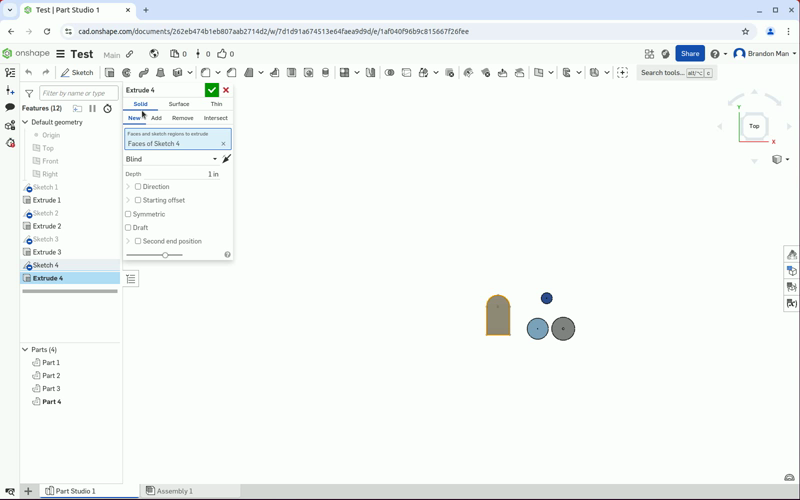
mouse_move(137, 120)
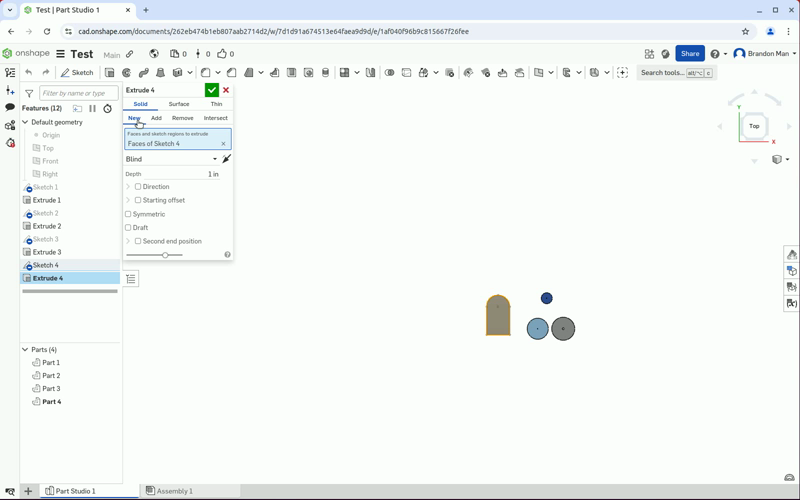
click(137, 120)
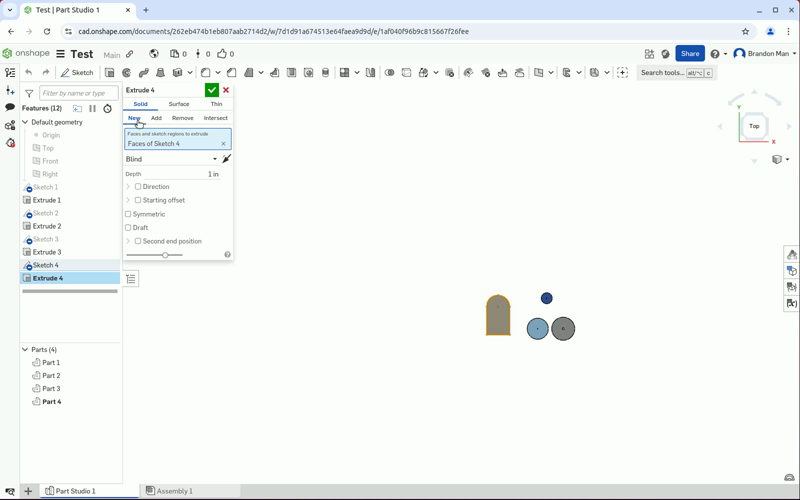
key(tab, 4)
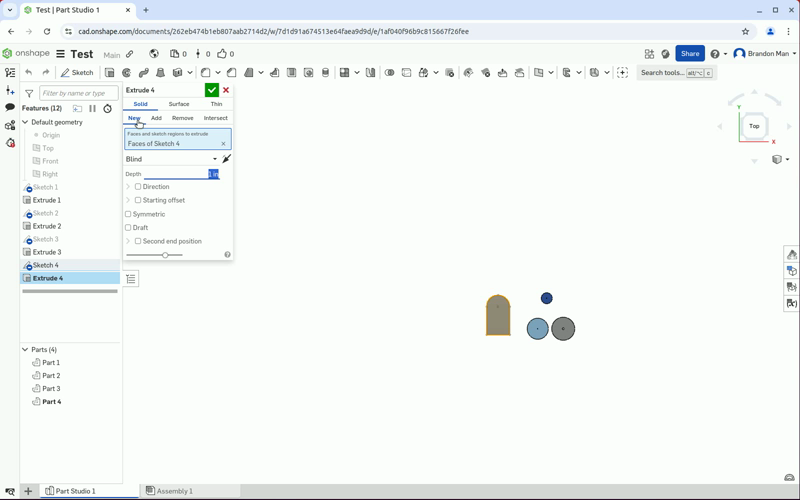
text(-0.241)
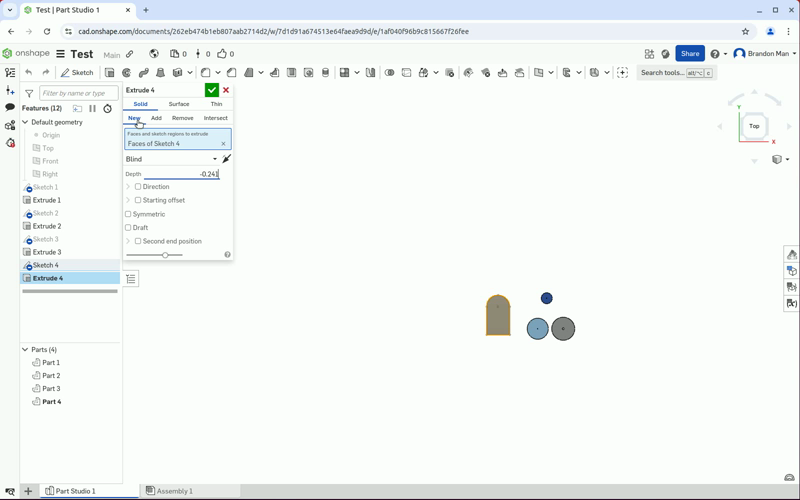
key(enter)
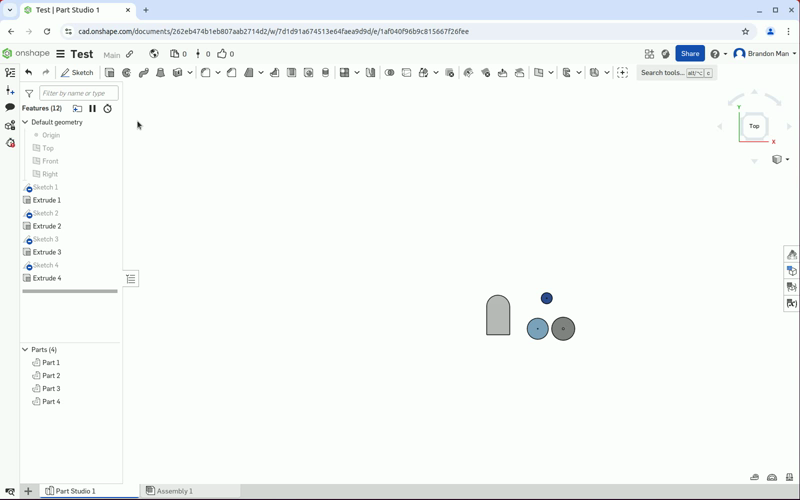
key(shift+h)
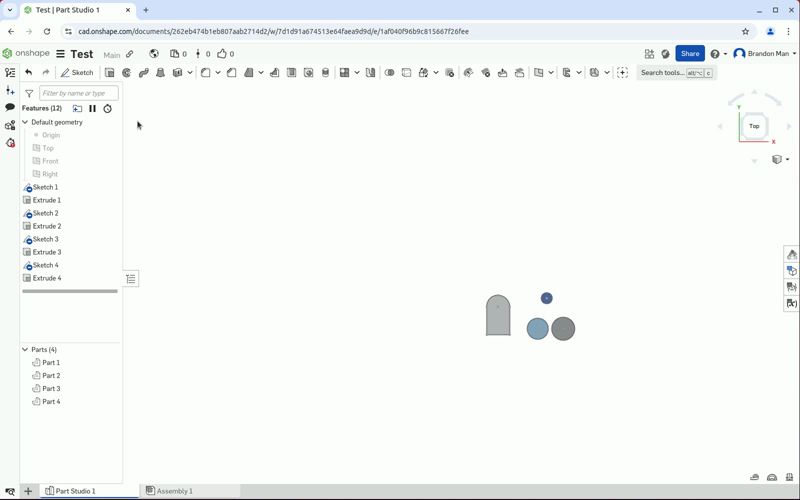
key(shift+h)
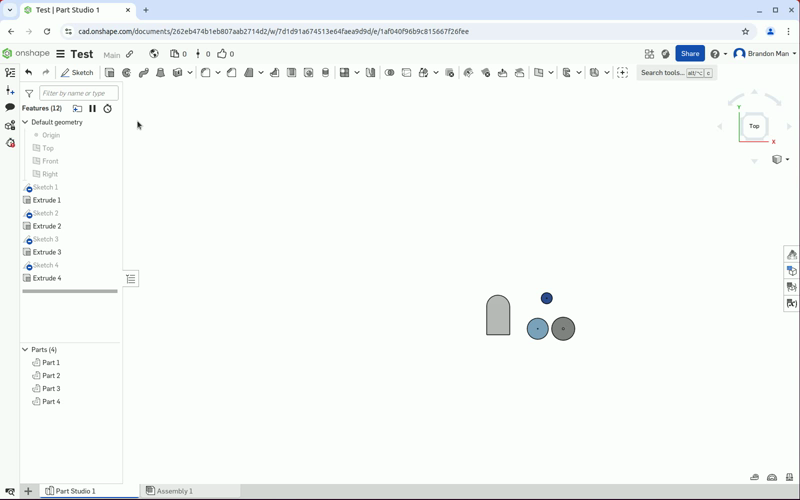
mouse_move(73, 189)
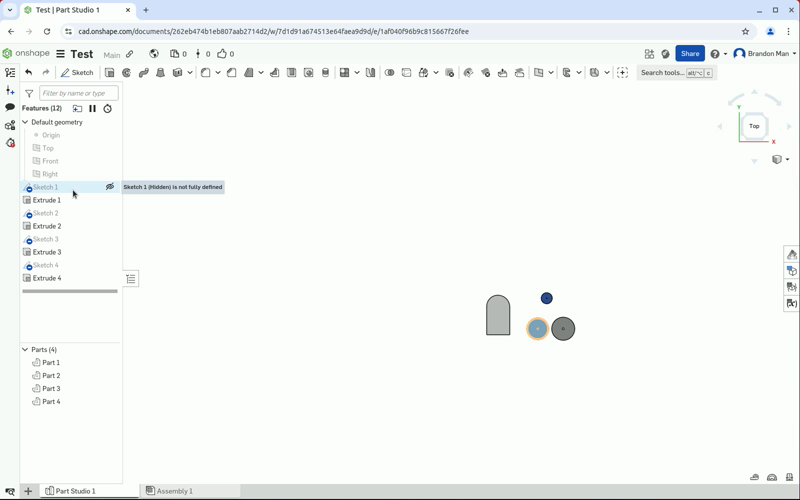
click(73, 189)
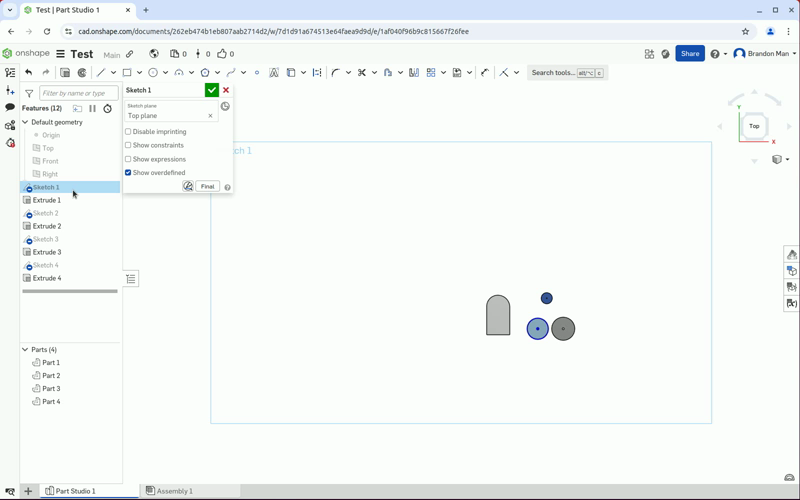
mouse_move(229, 92)
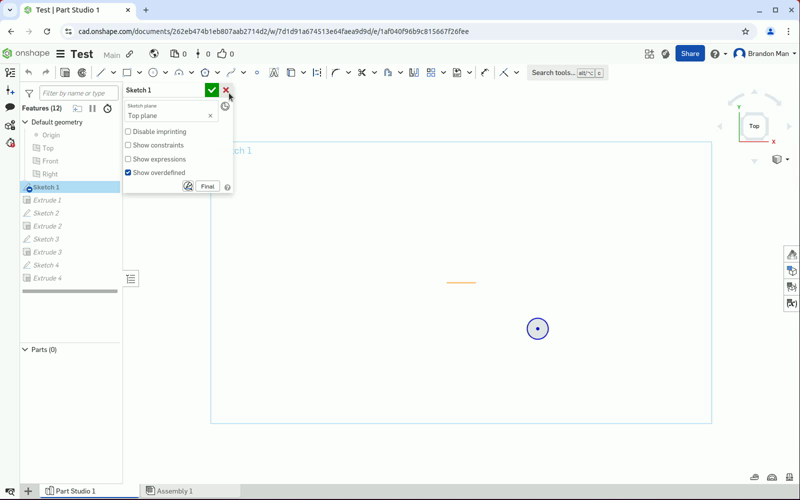
click(229, 92)
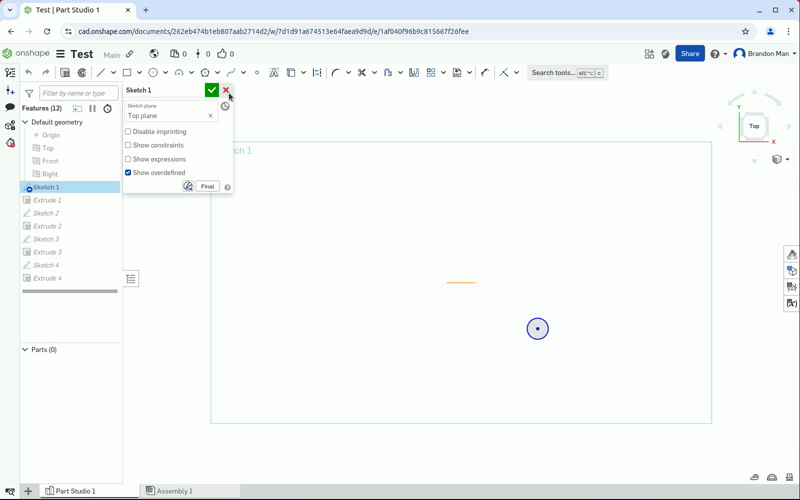
key(shift+s)
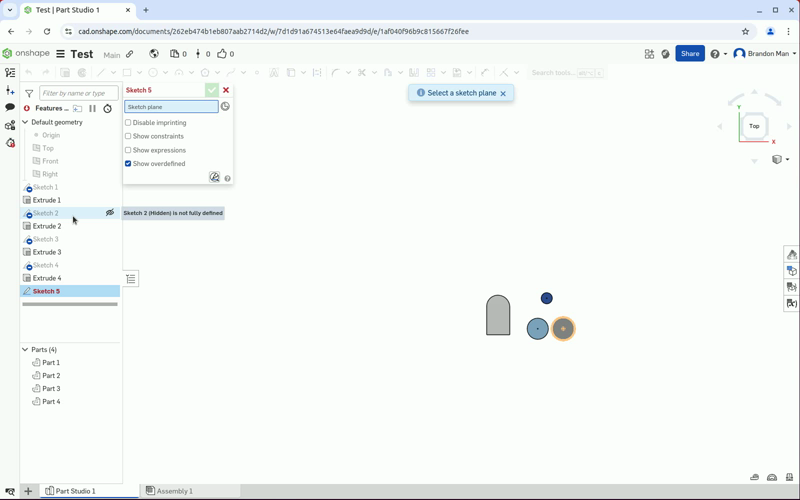
scroll(3)
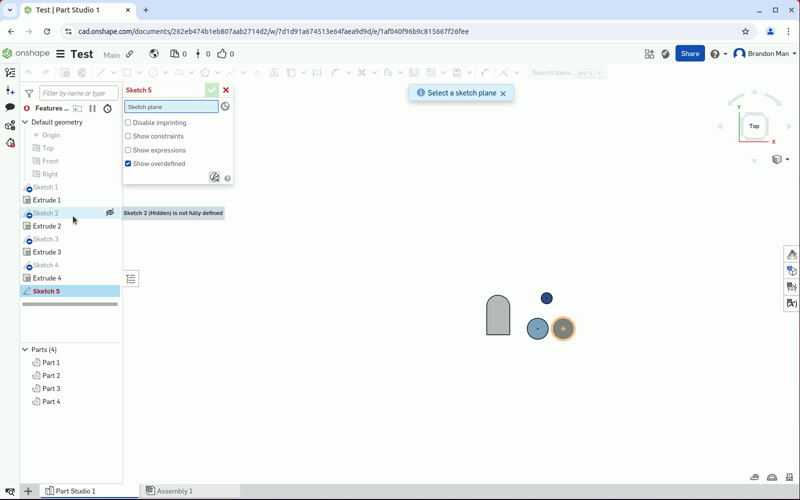
mouse_move(73, 150)
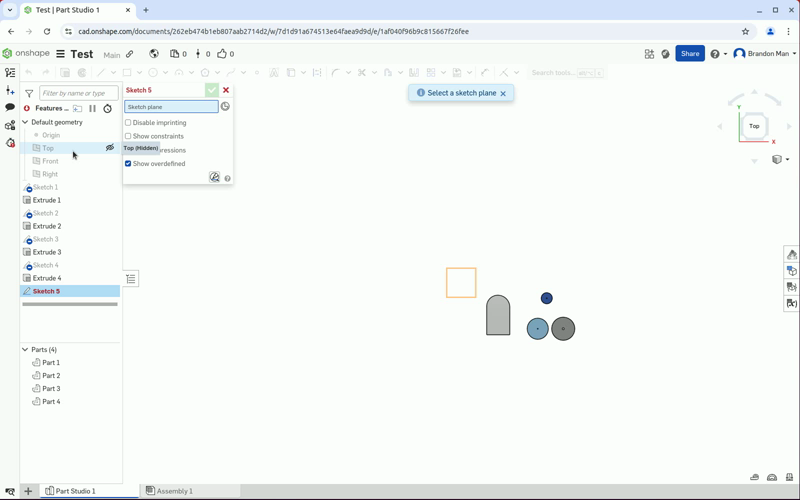
click(73, 150)
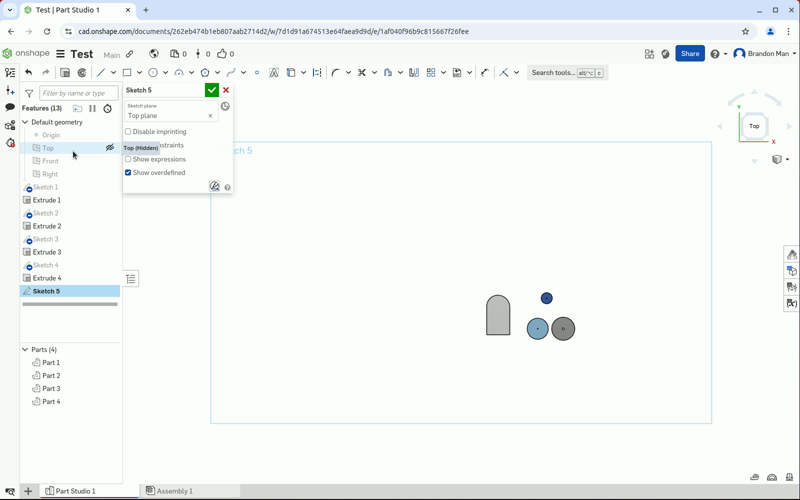
mouse_move(73, 352)
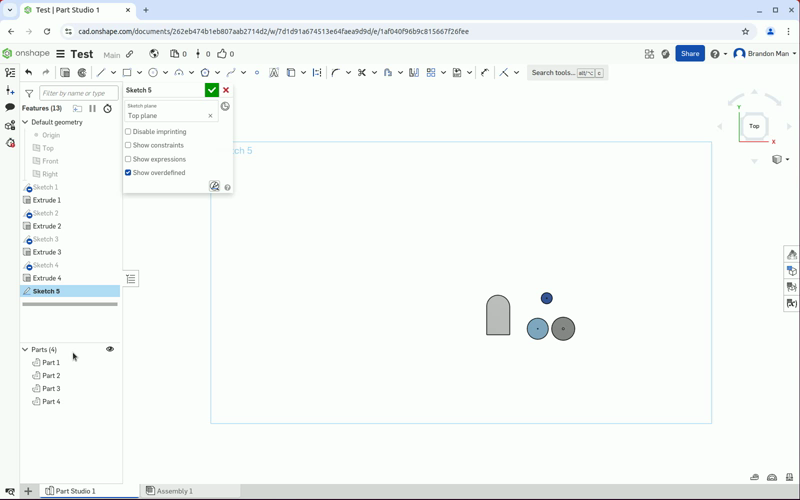
key(y)
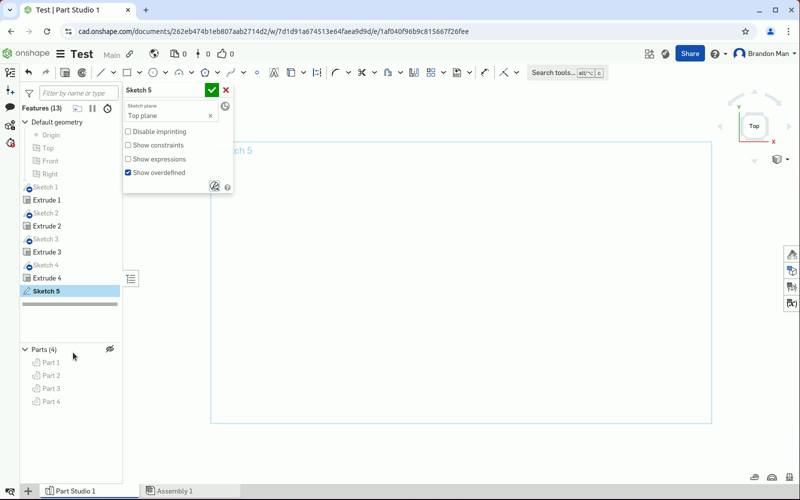
key(c)
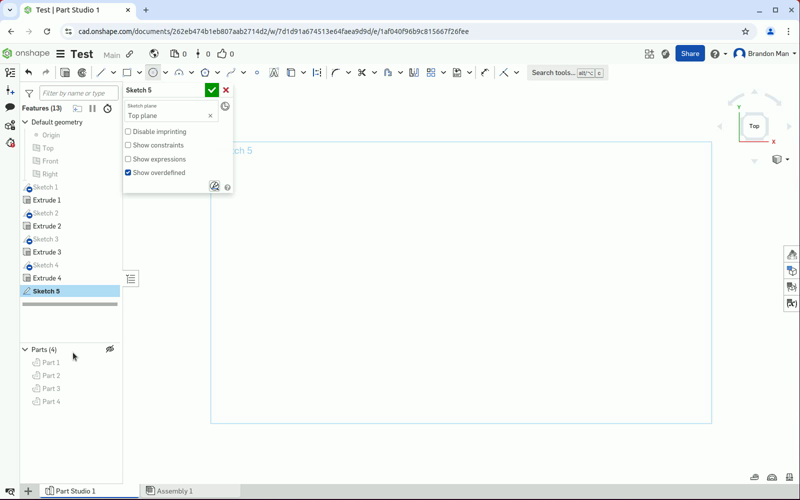
key_down(shift)
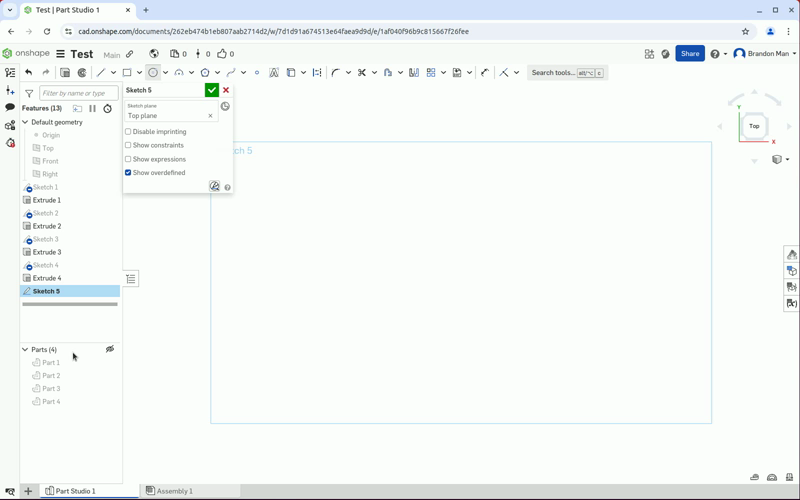
mouse_move(523, 298)
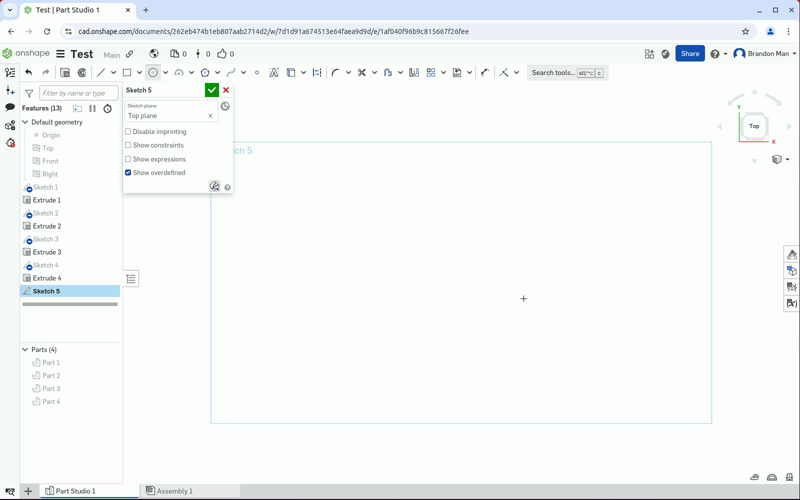
click(523, 298)
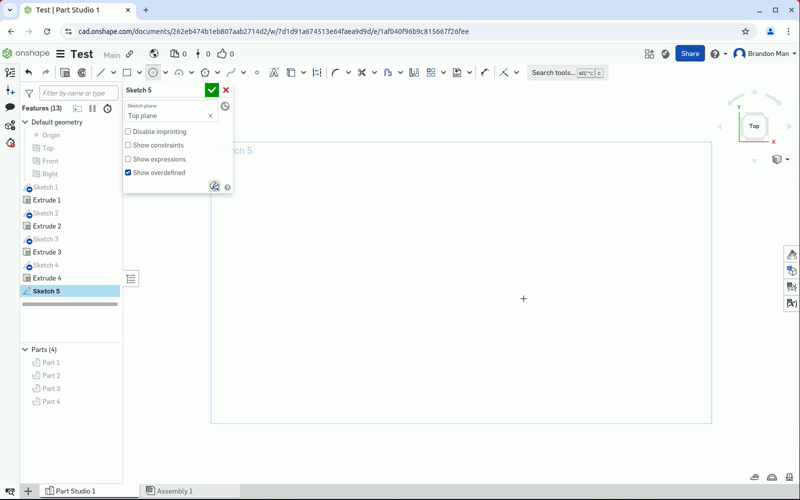
key_up(shift)
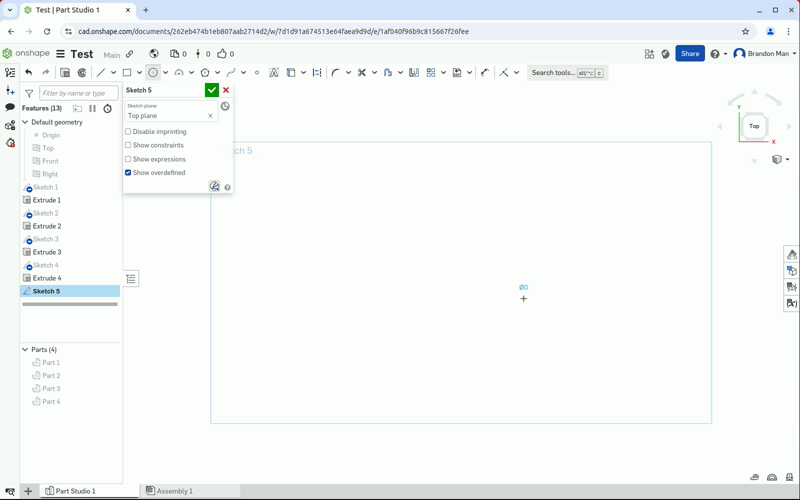
mouse_move(528, 298)
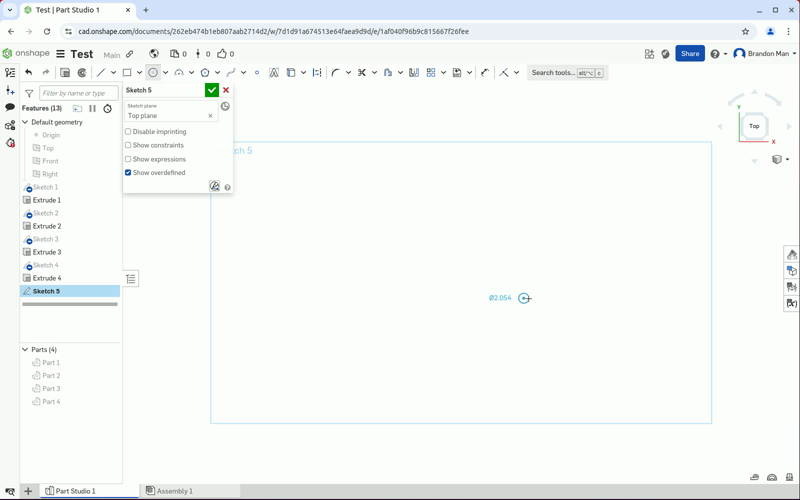
click(528, 298)
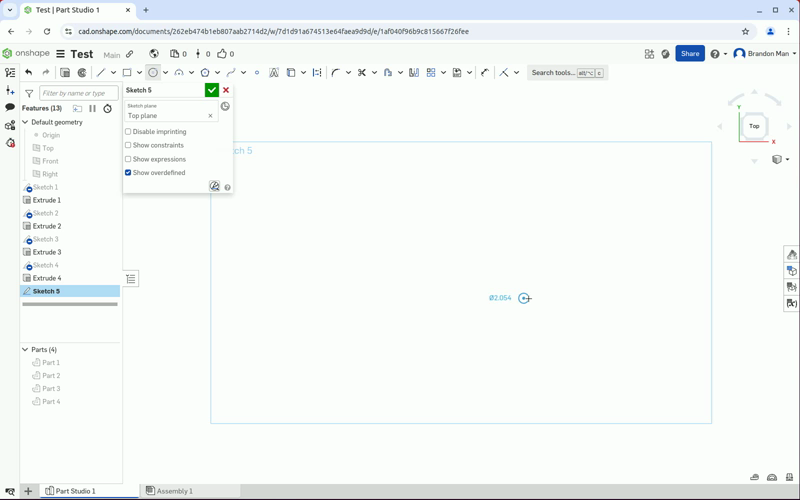
key(esc)
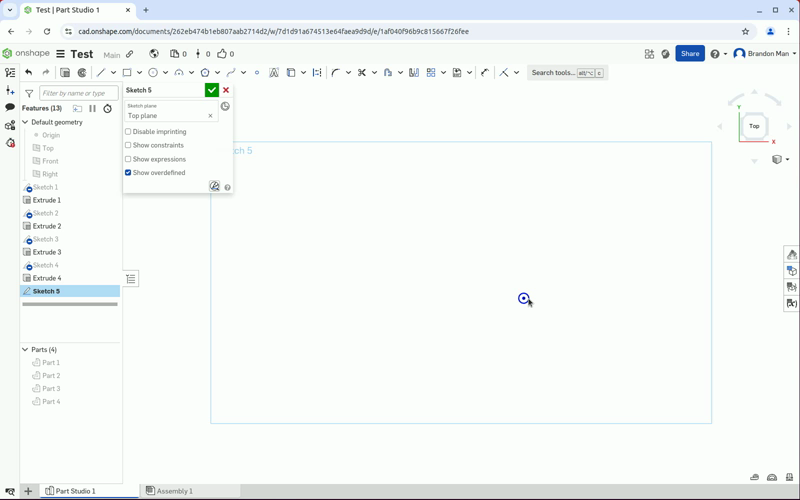
key(c)
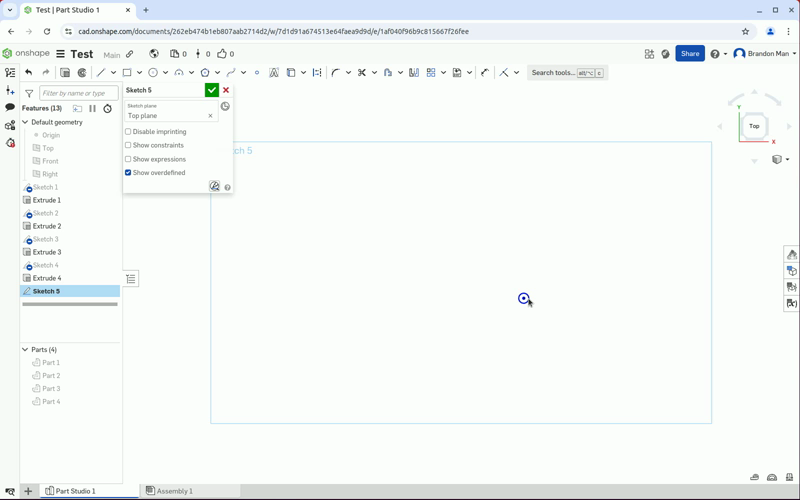
key_down(shift)
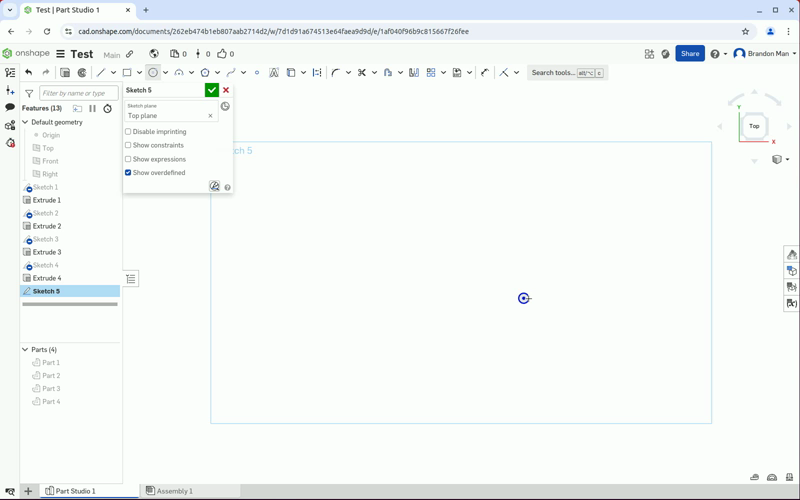
mouse_move(523, 298)
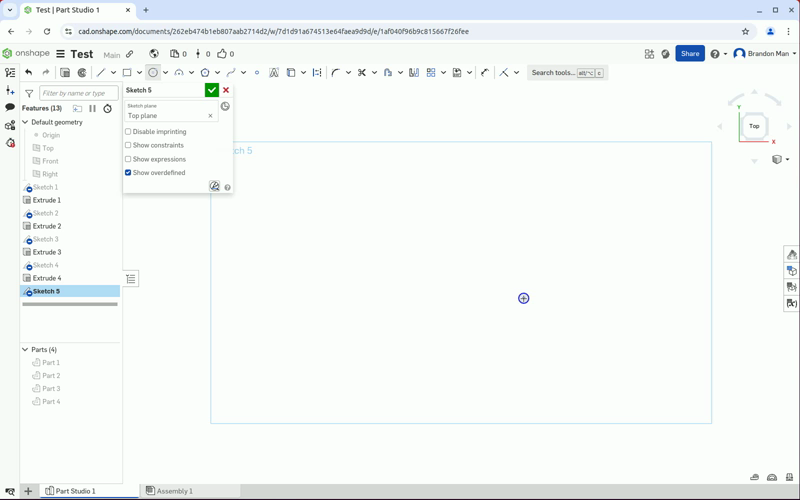
click(523, 298)
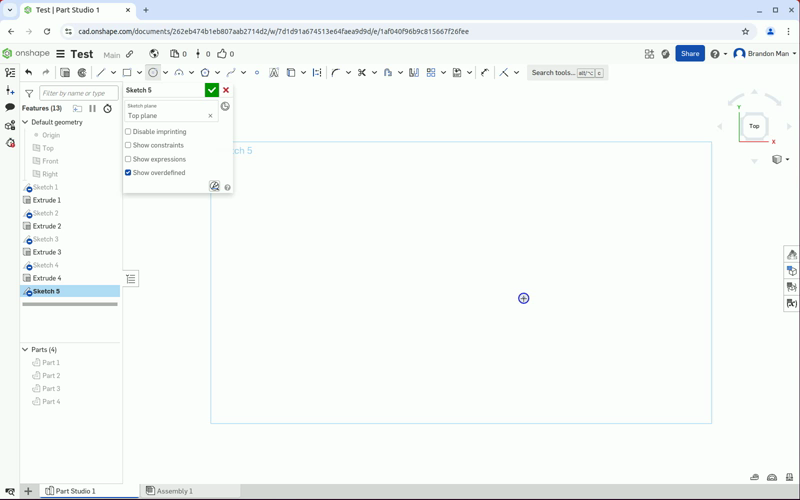
key_up(shift)
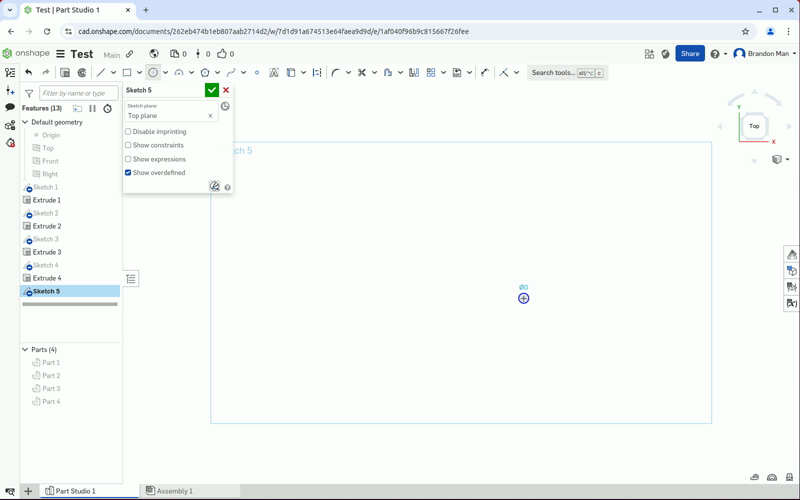
mouse_move(523, 298)
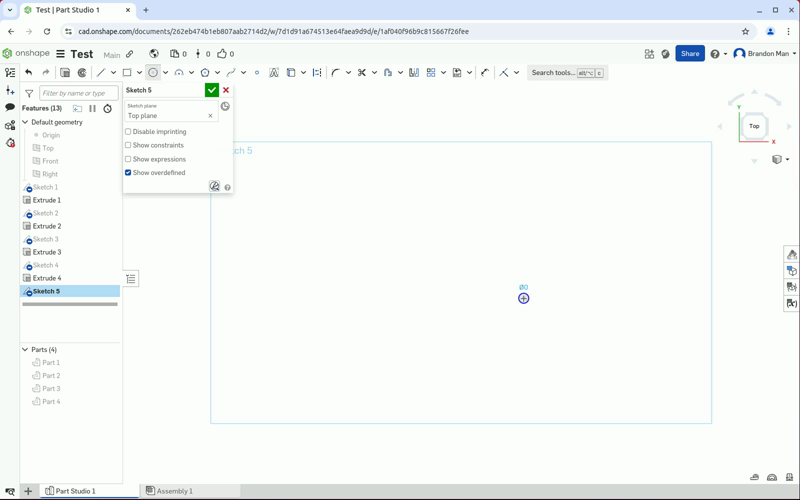
scroll(6)
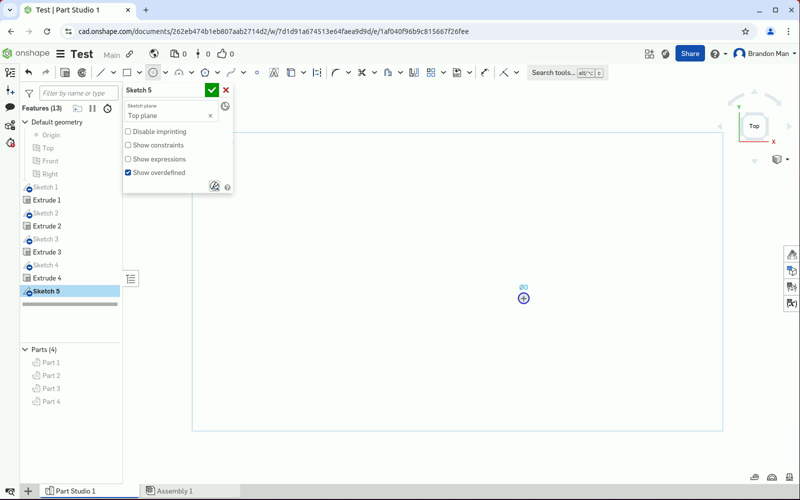
scroll(6)
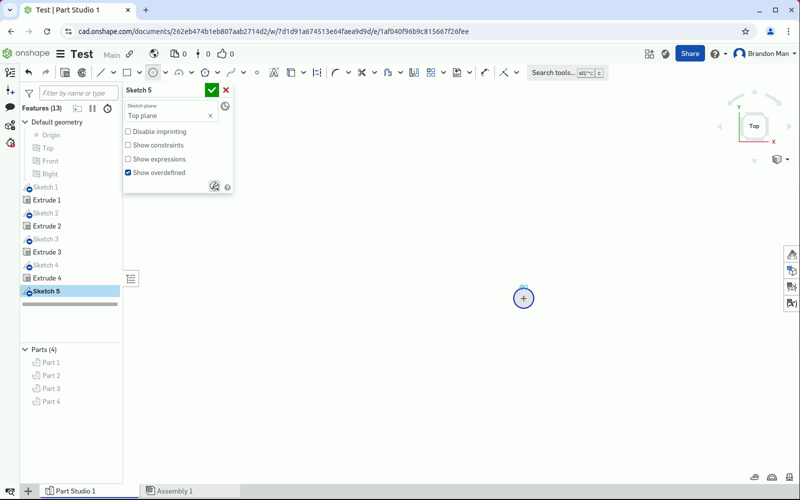
scroll(6)
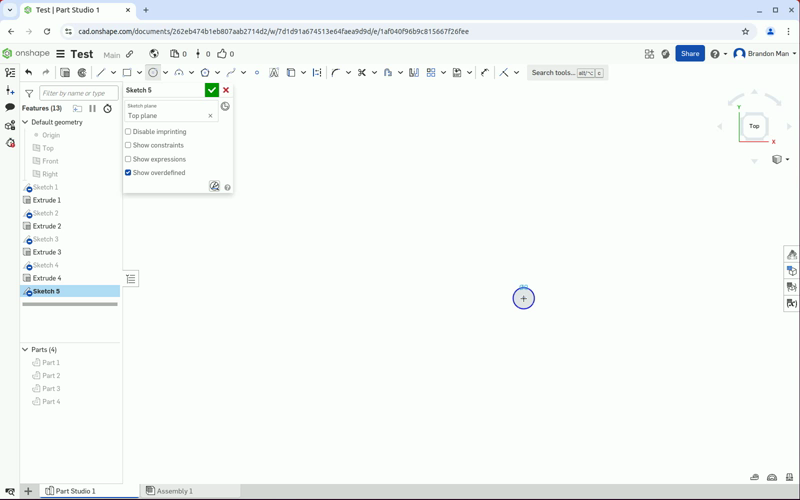
scroll(6)
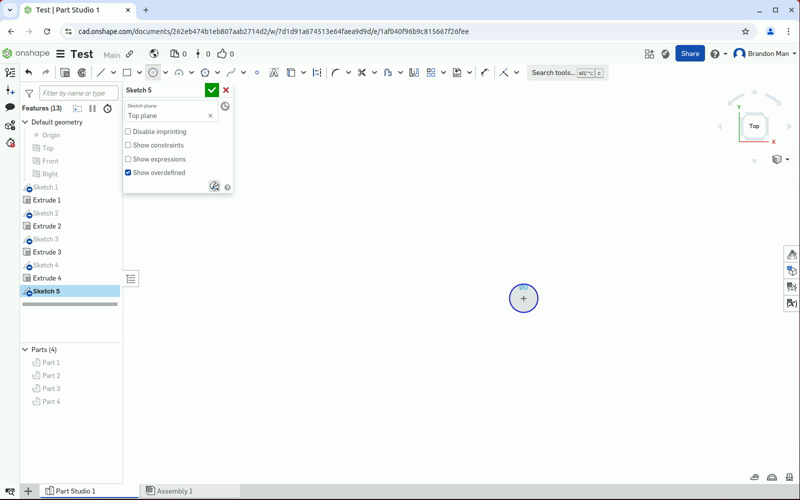
scroll(6)
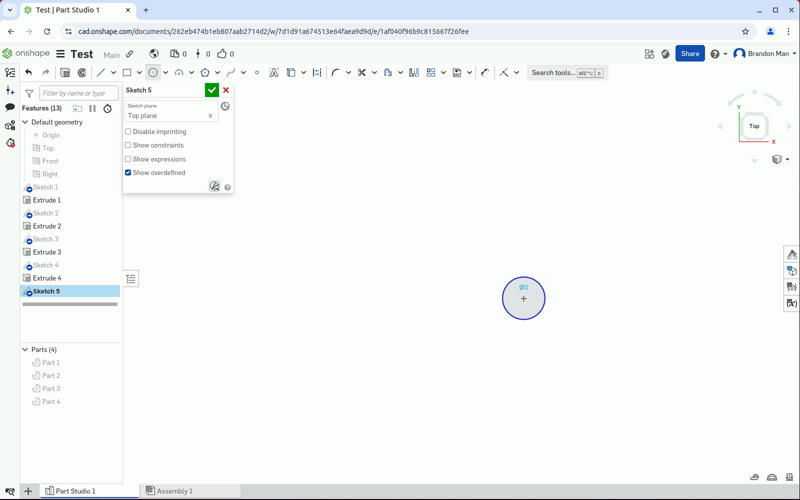
scroll(6)
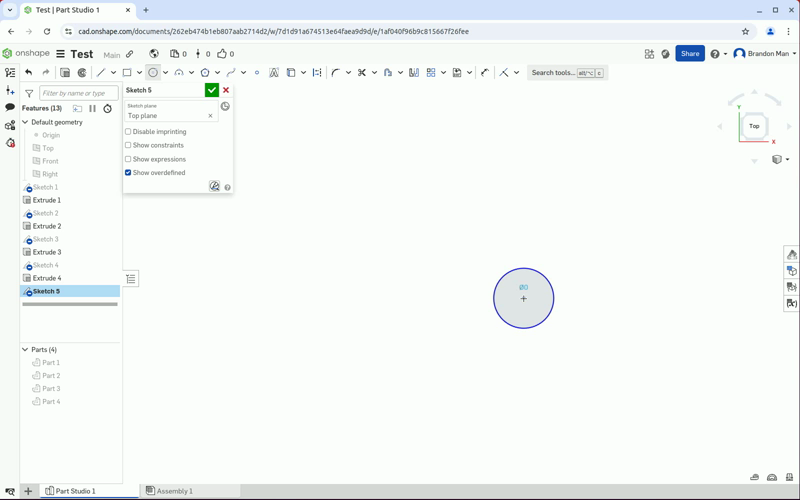
scroll(6)
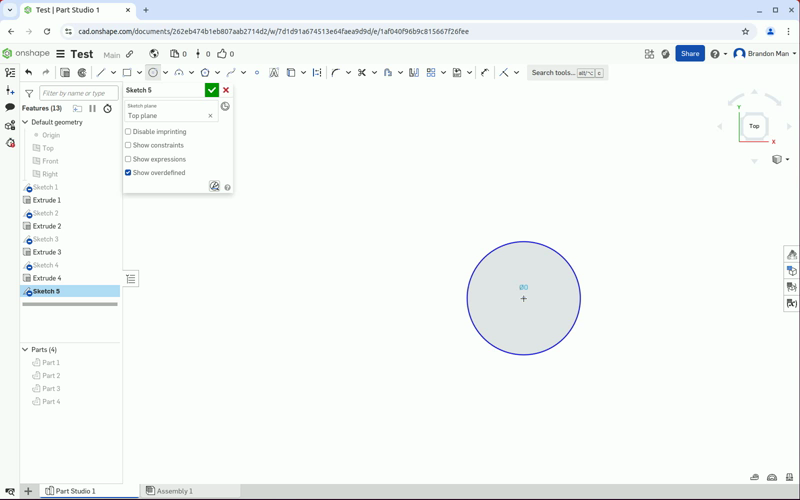
click(523, 298)
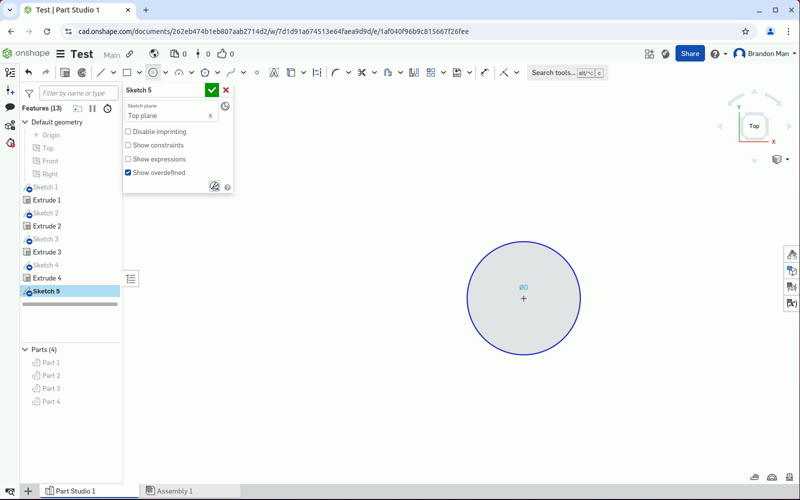
scroll(-6)
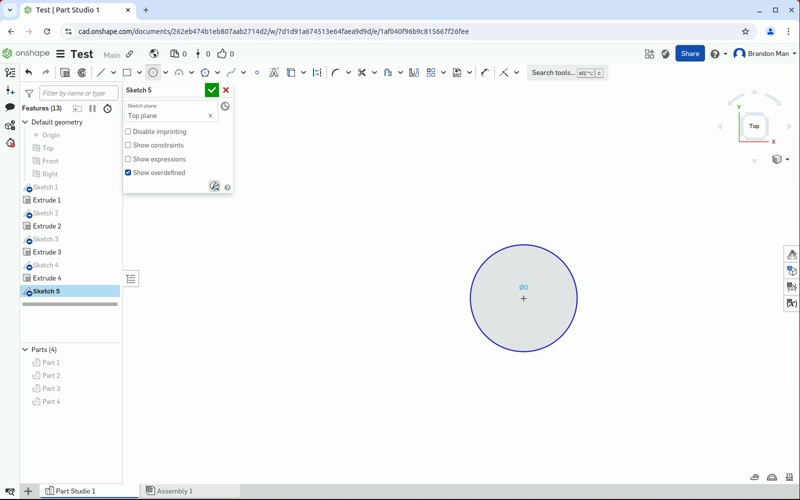
scroll(-6)
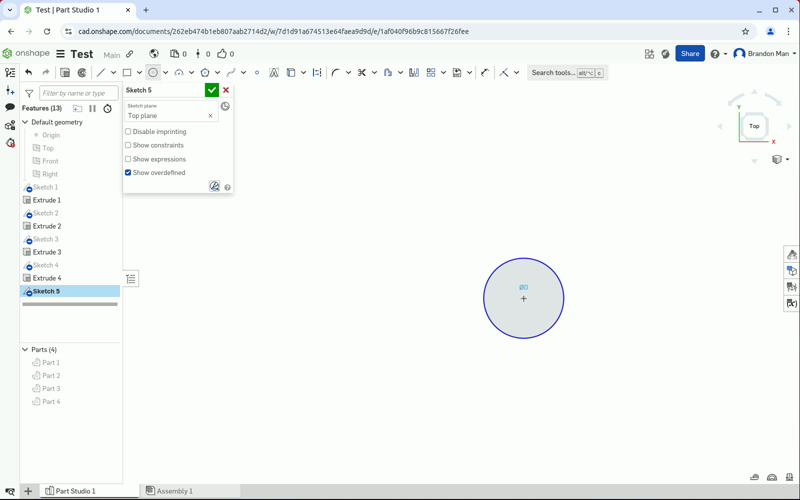
scroll(-6)
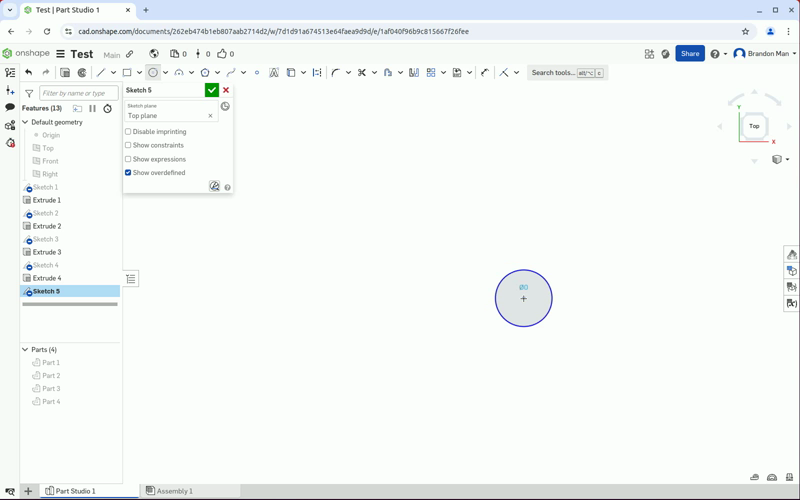
scroll(-6)
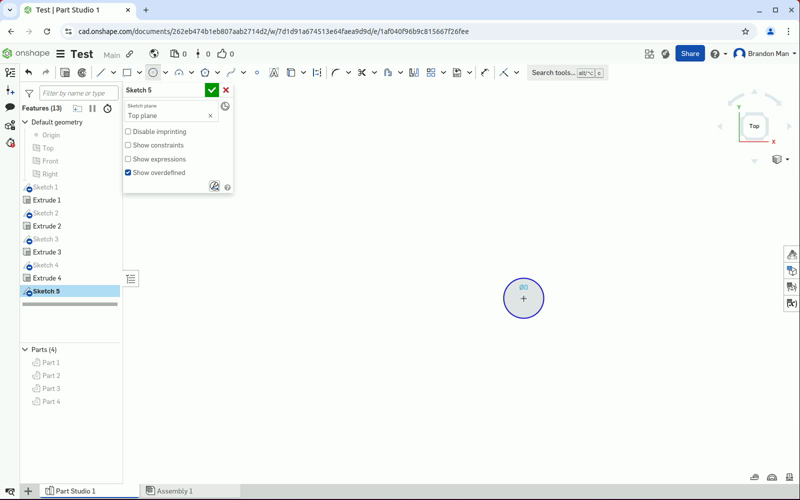
scroll(-6)
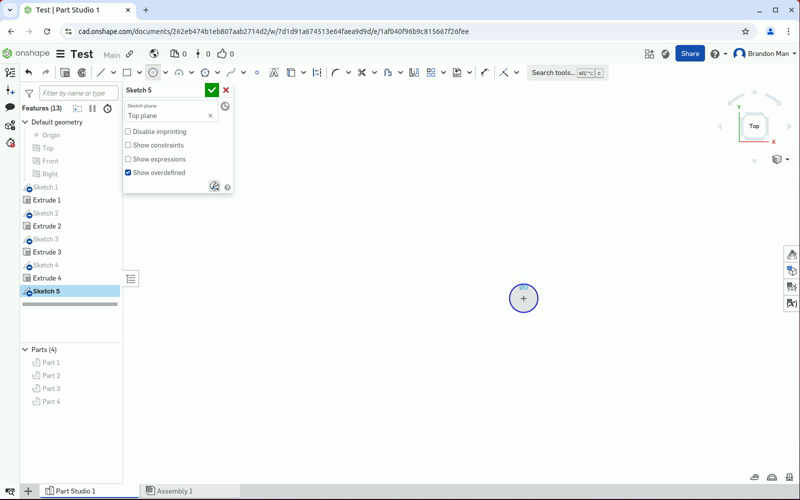
scroll(-6)
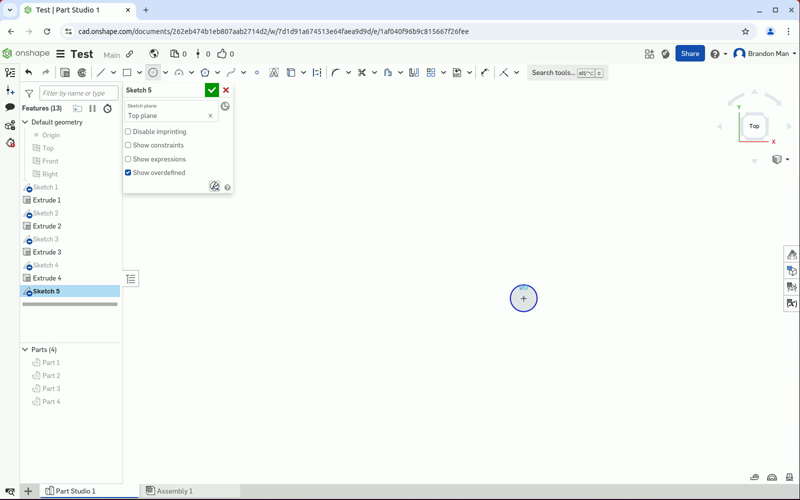
scroll(-6)
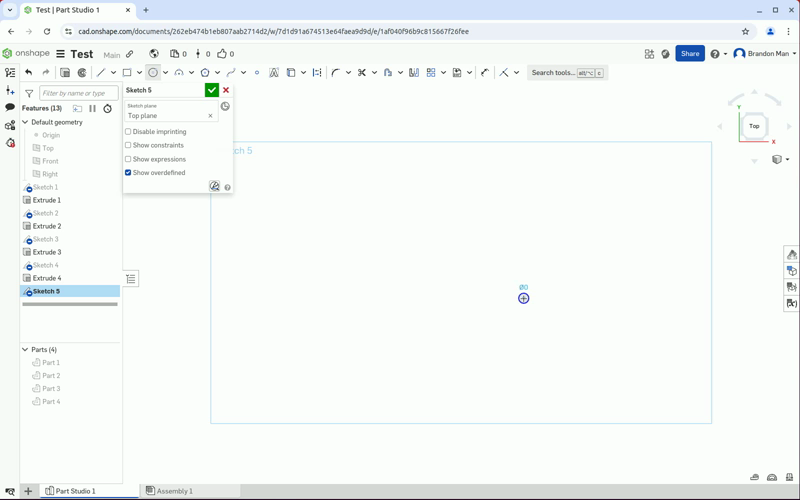
key(esc)
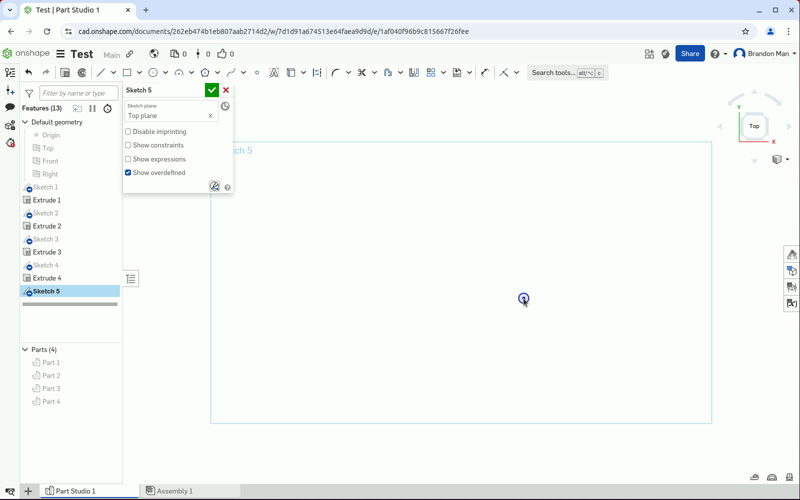
mouse_move(522, 301)
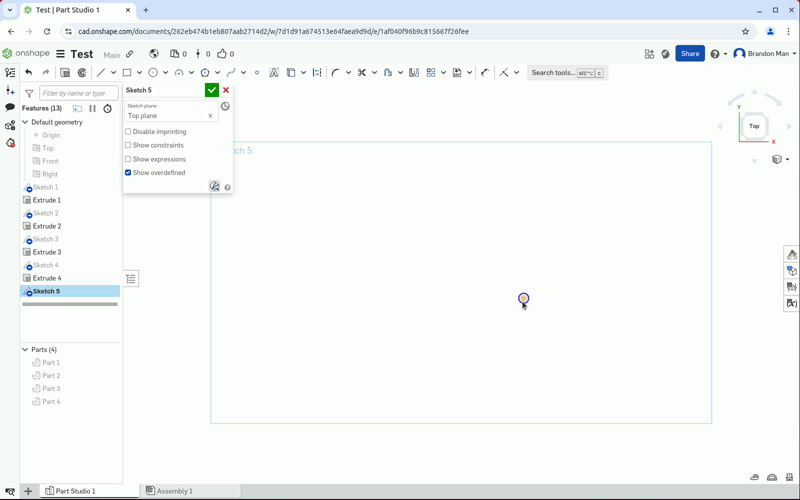
scroll(6)
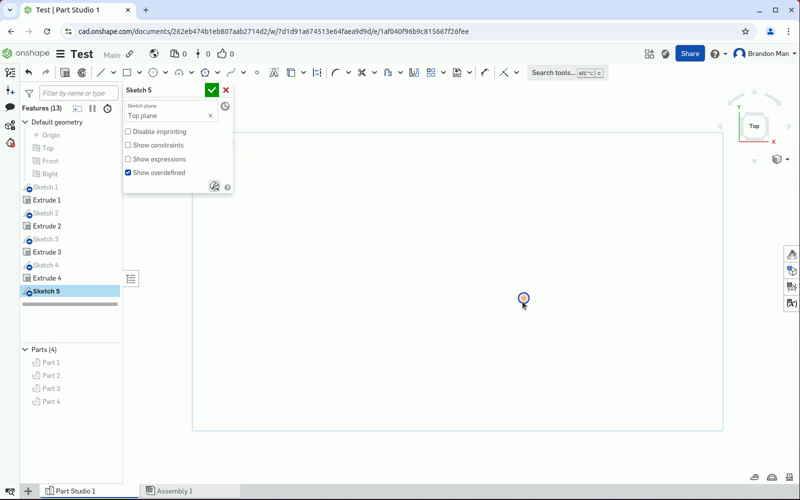
scroll(6)
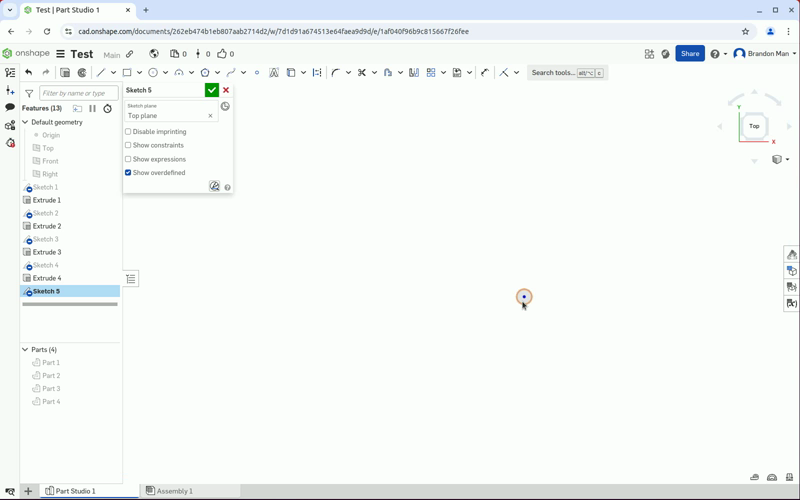
scroll(6)
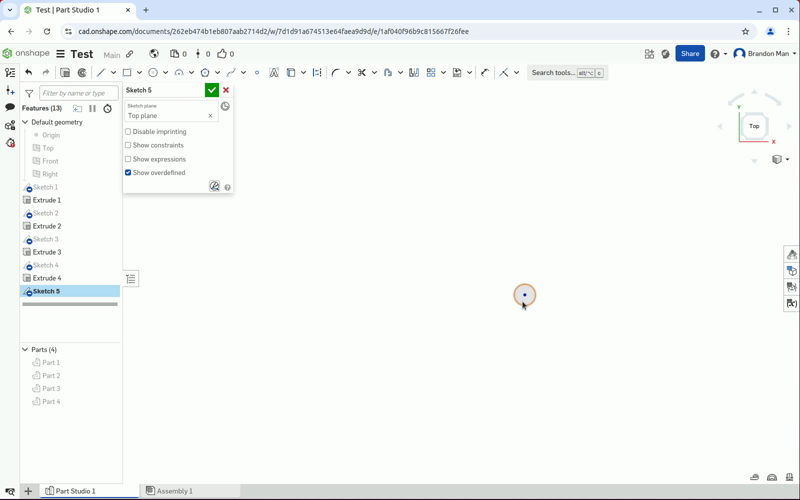
scroll(6)
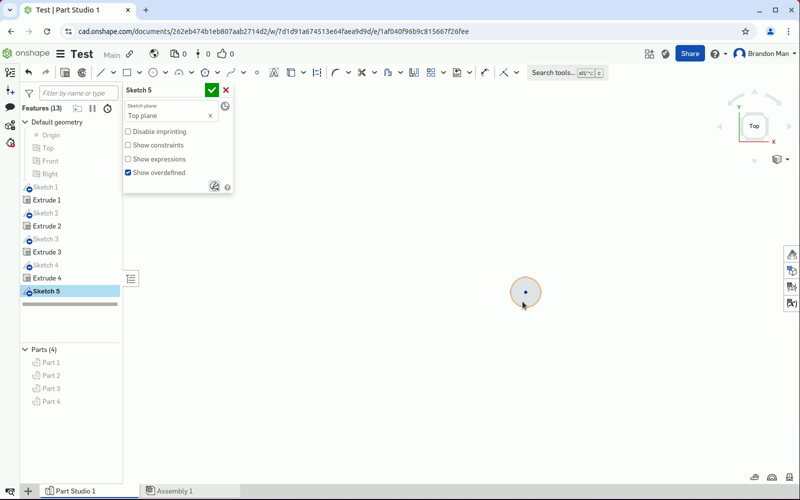
scroll(6)
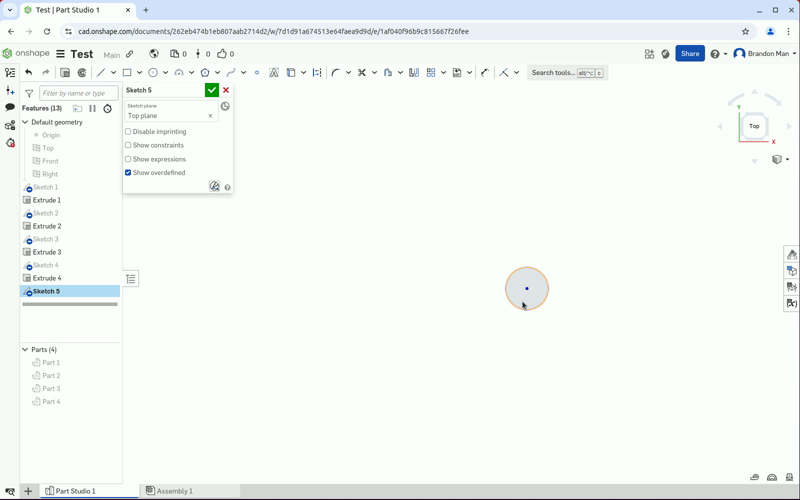
scroll(6)
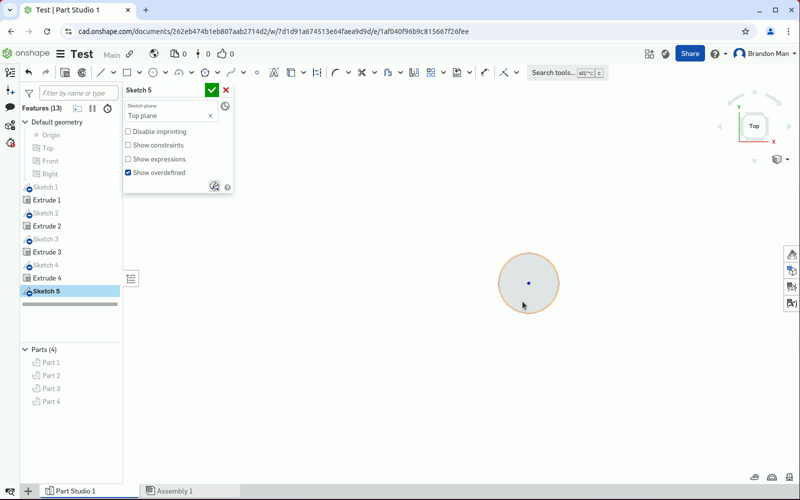
scroll(6)
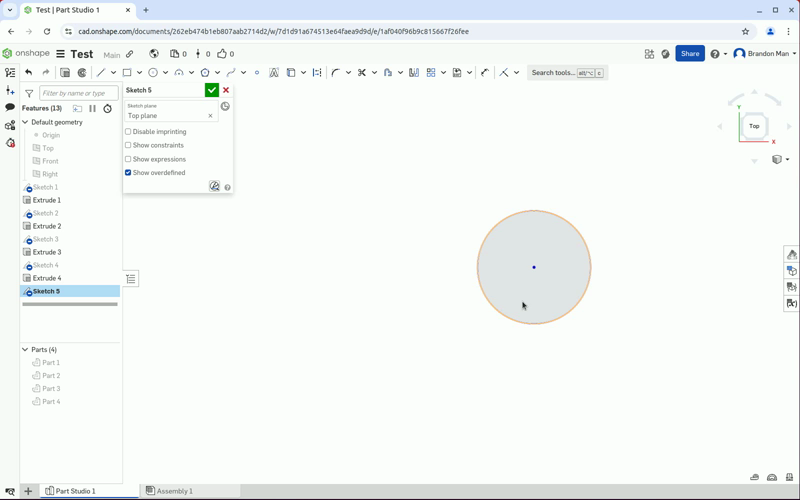
click(522, 301)
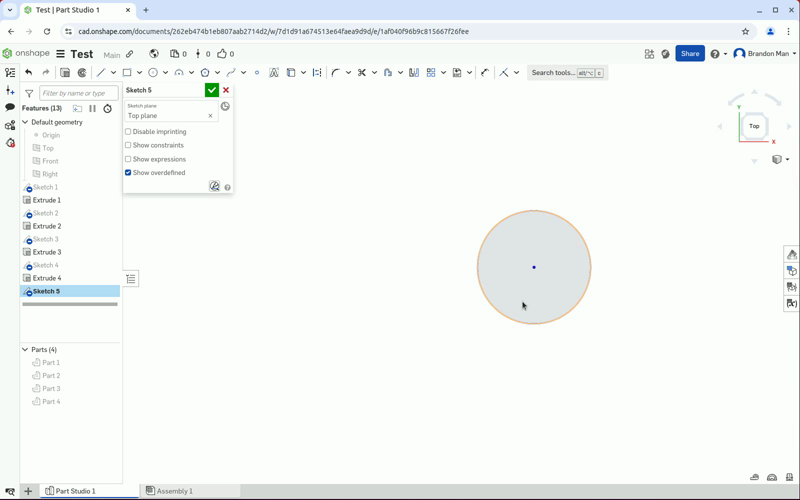
scroll(-6)
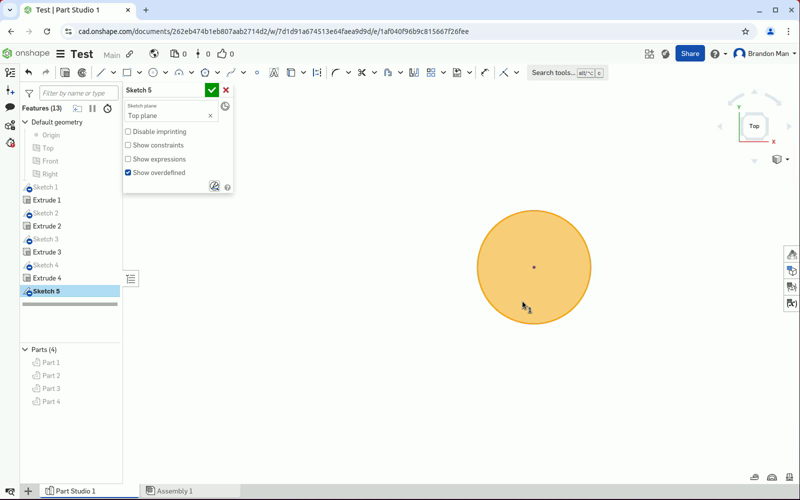
scroll(-6)
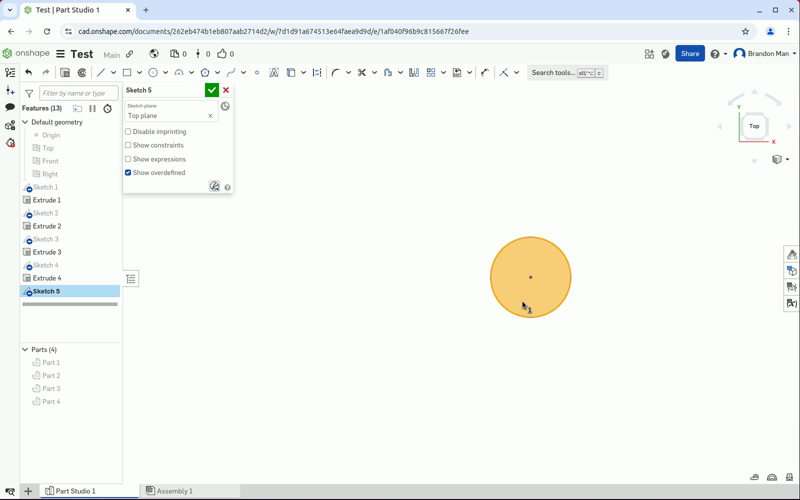
scroll(-6)
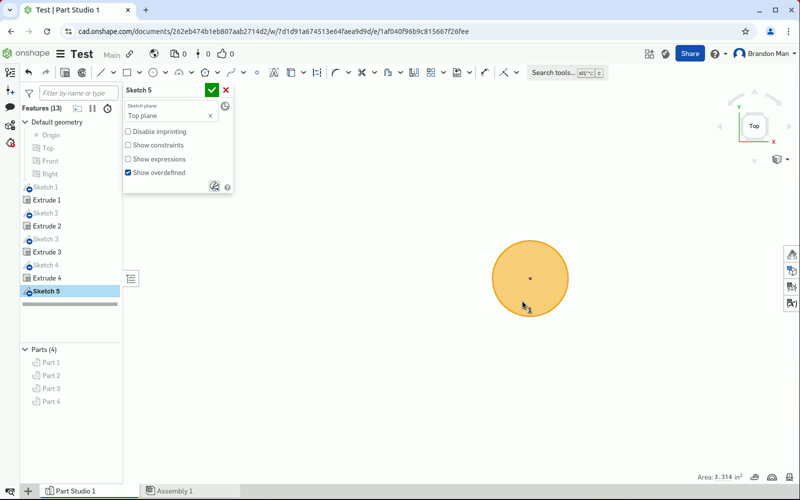
scroll(-6)
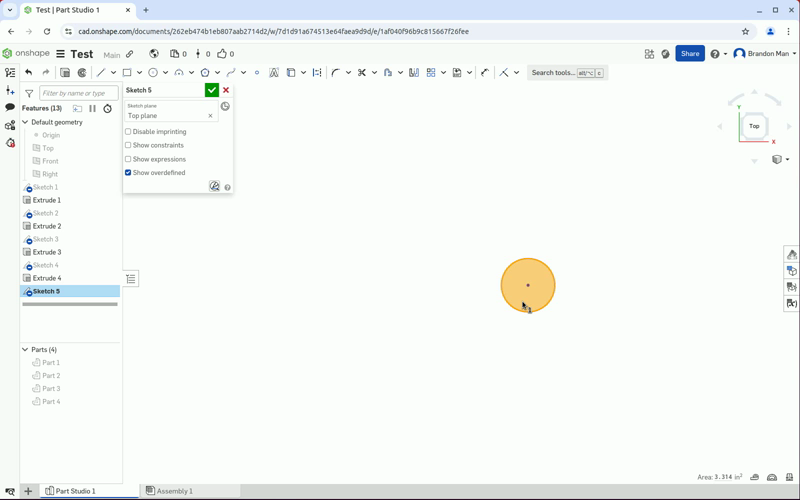
scroll(-6)
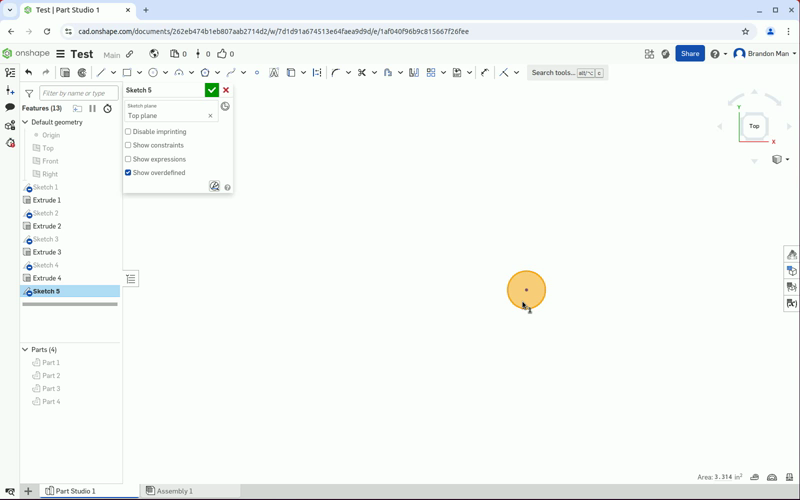
scroll(-6)
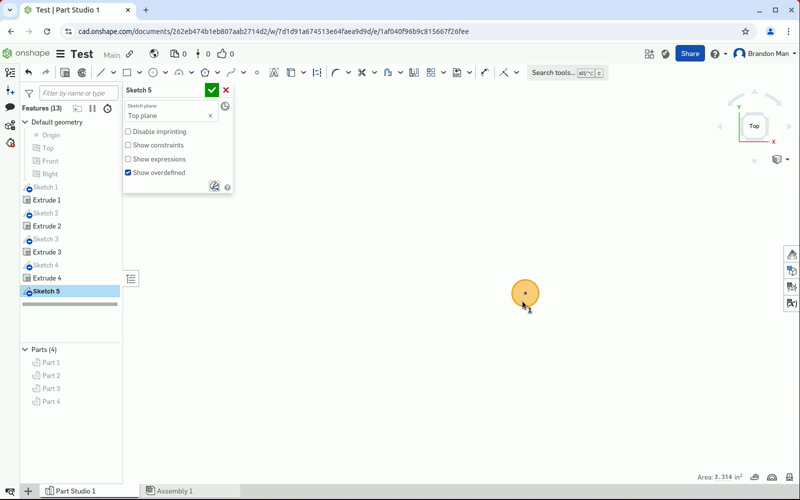
scroll(-6)
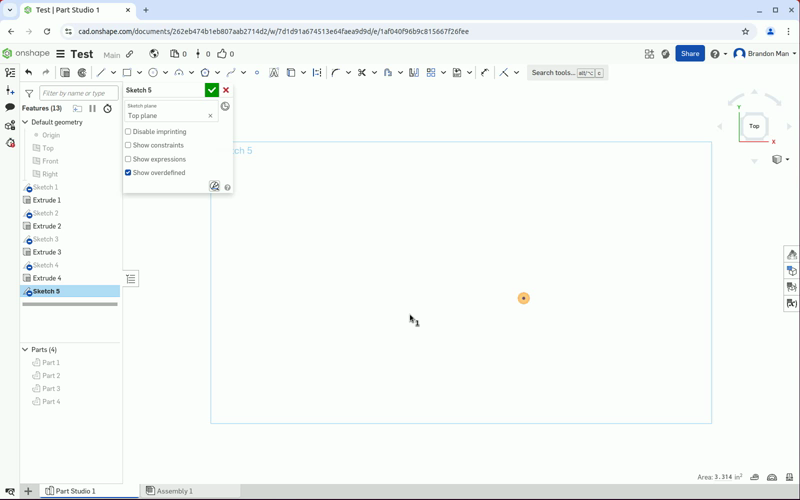
mouse_move(73, 352)
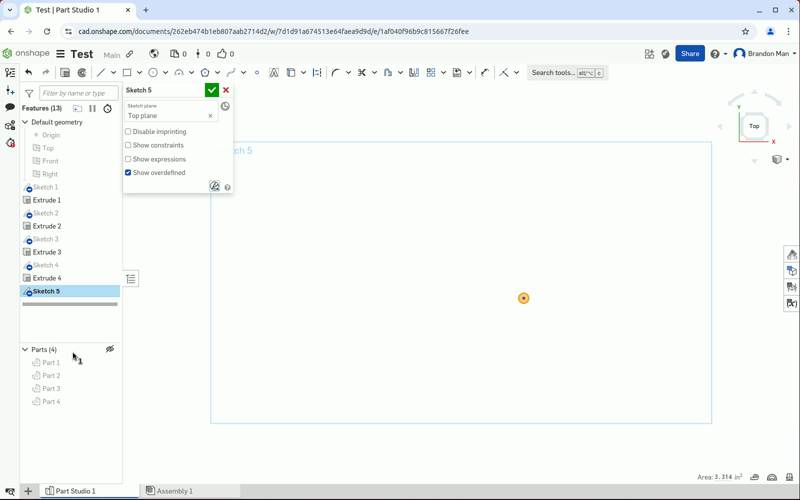
key(shift+y)
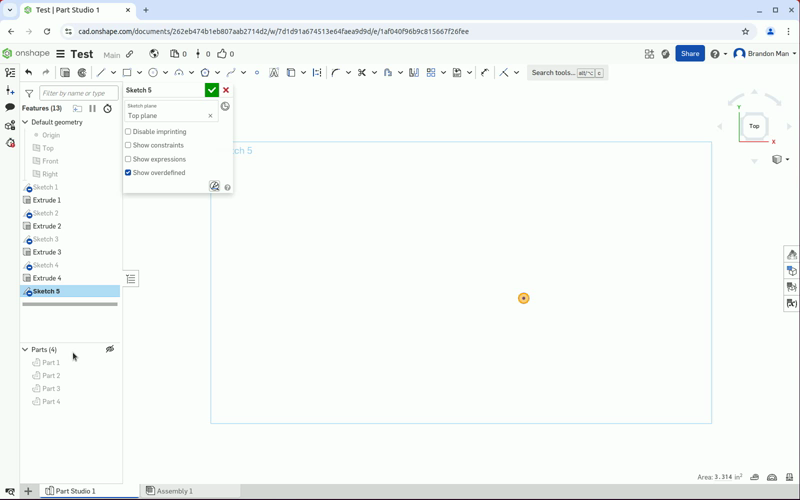
key(shift+e)
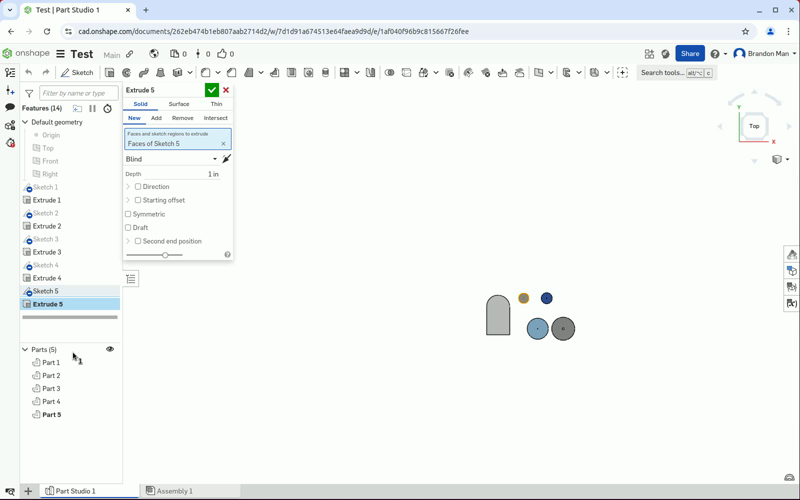
mouse_move(143, 106)
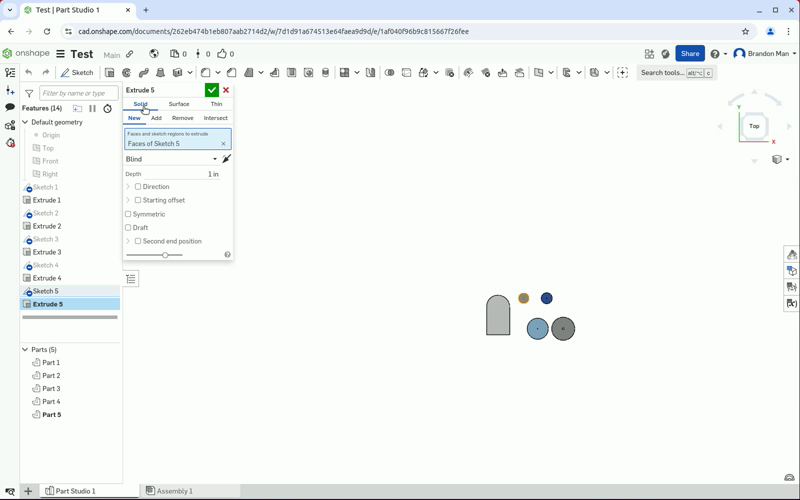
click(143, 106)
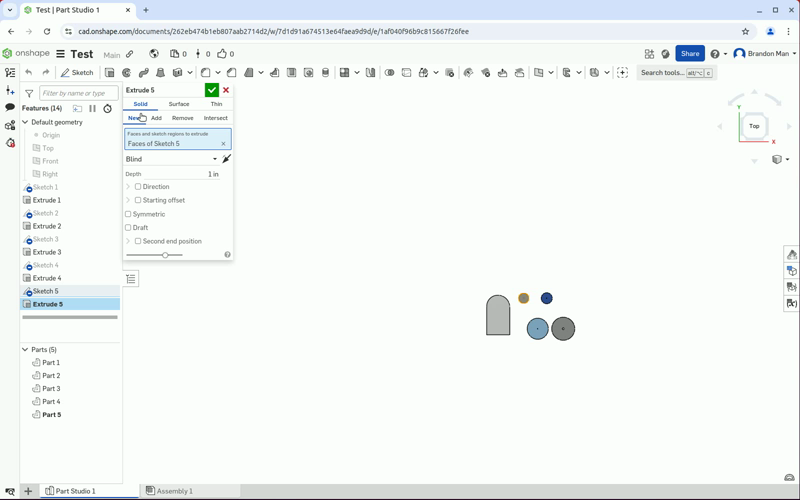
mouse_move(137, 120)
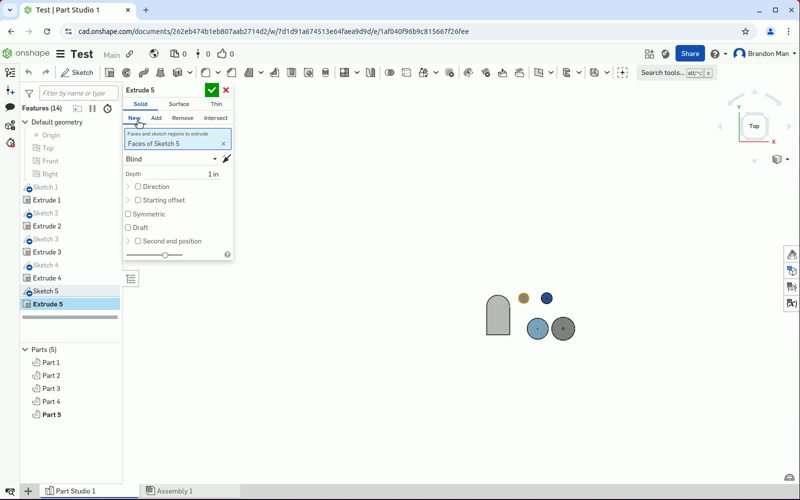
click(137, 120)
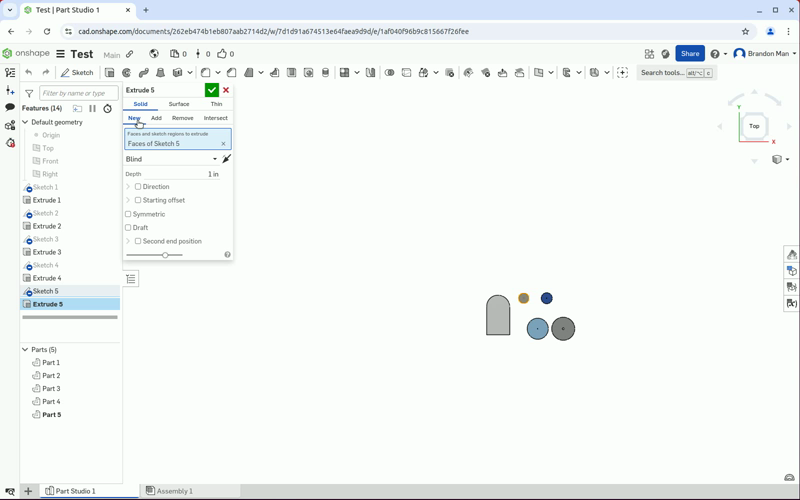
key(tab, 4)
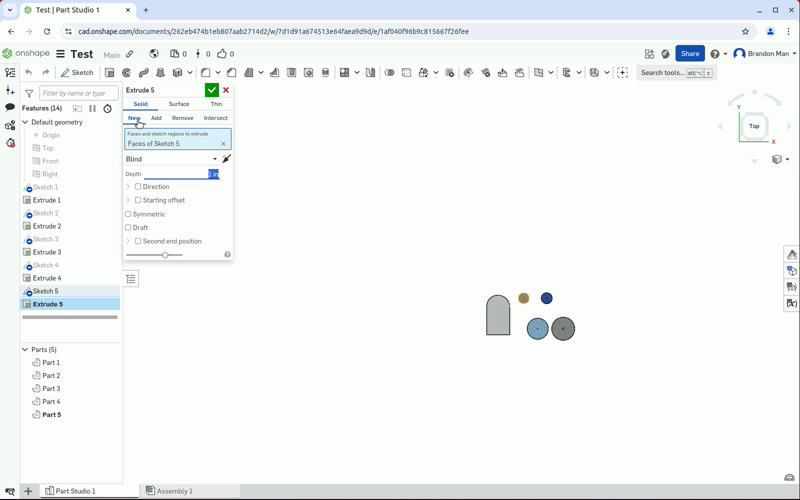
text(-0.241)
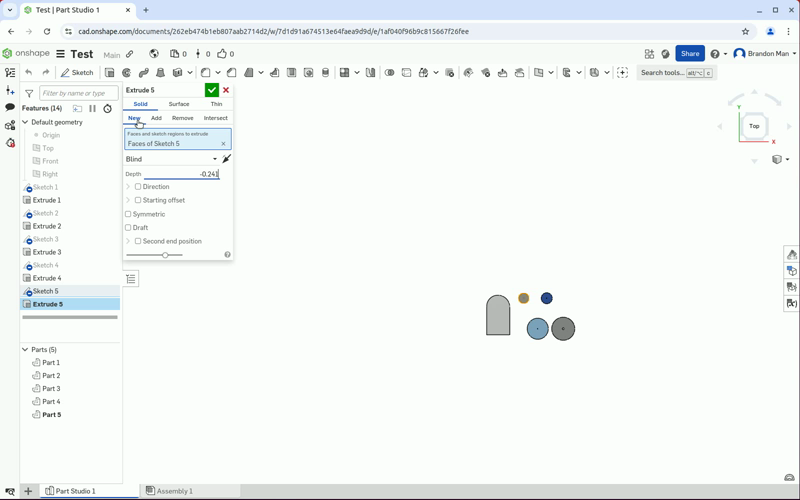
key(enter)
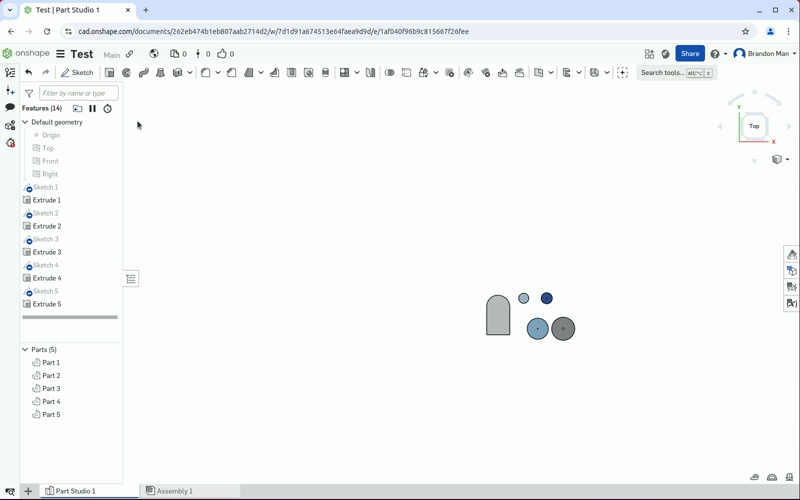
key(shift+h)
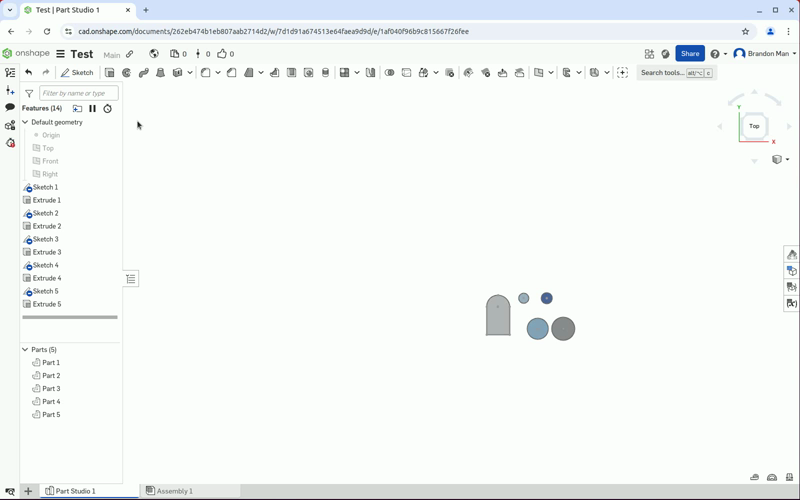
key(shift+h)
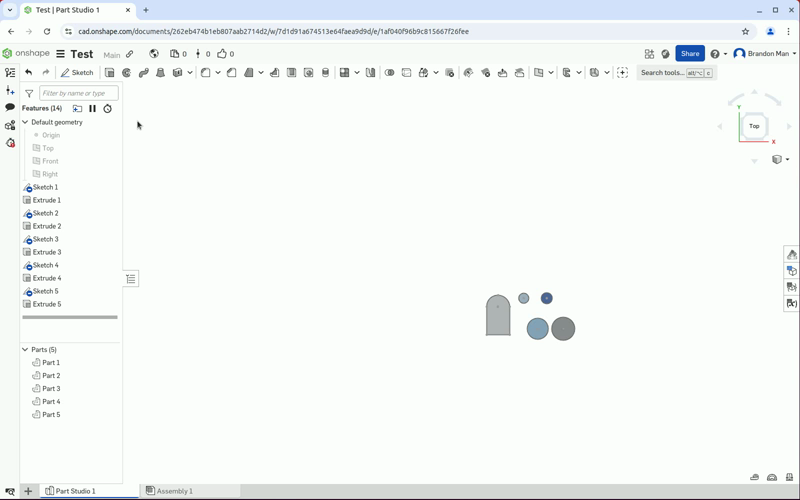
key(shift+7)
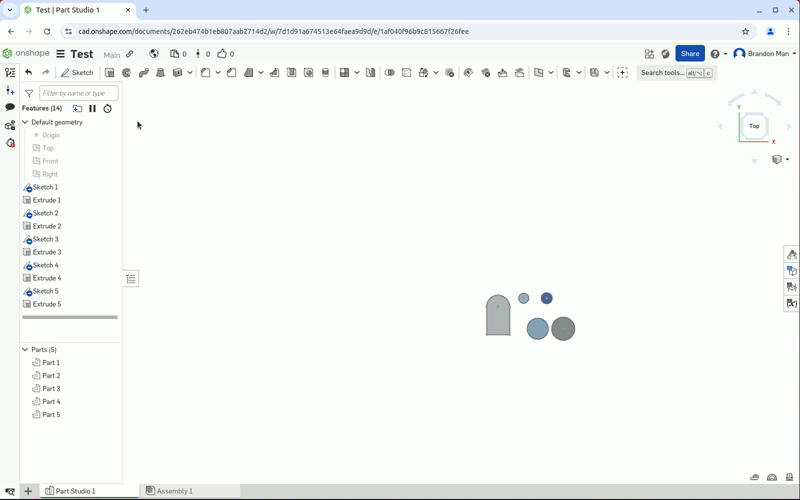
key(up, 3)
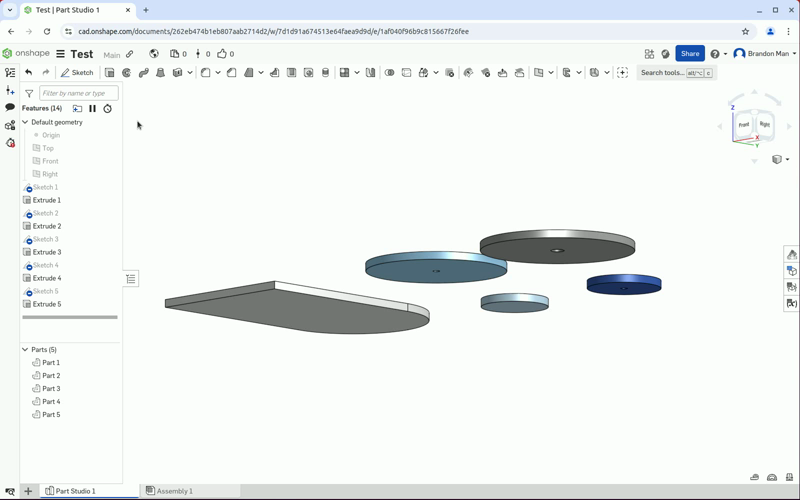
key(left, 3)
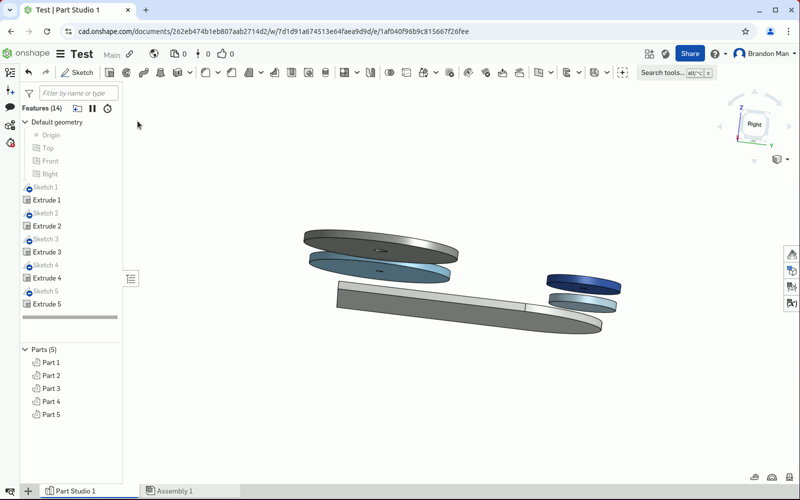
key(right, 3)
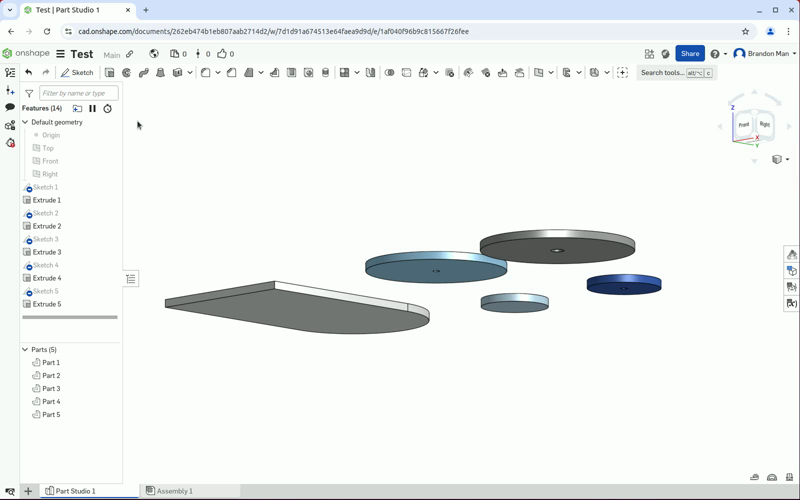
key(down, 3)
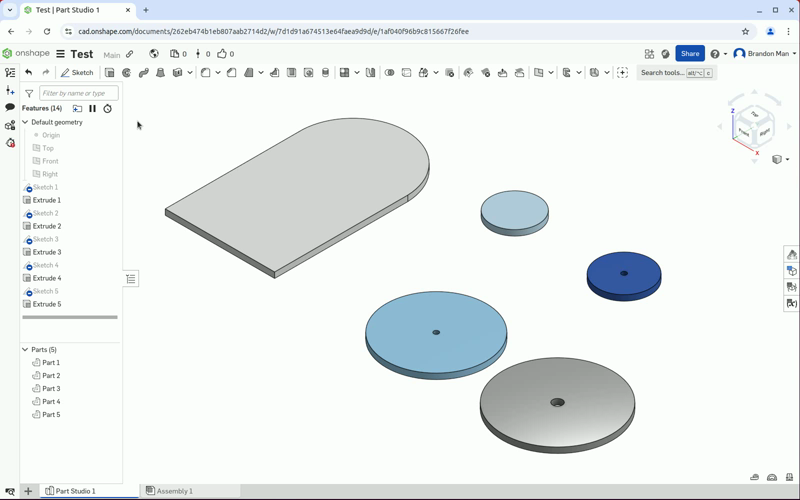
mouse_move(73, 189)
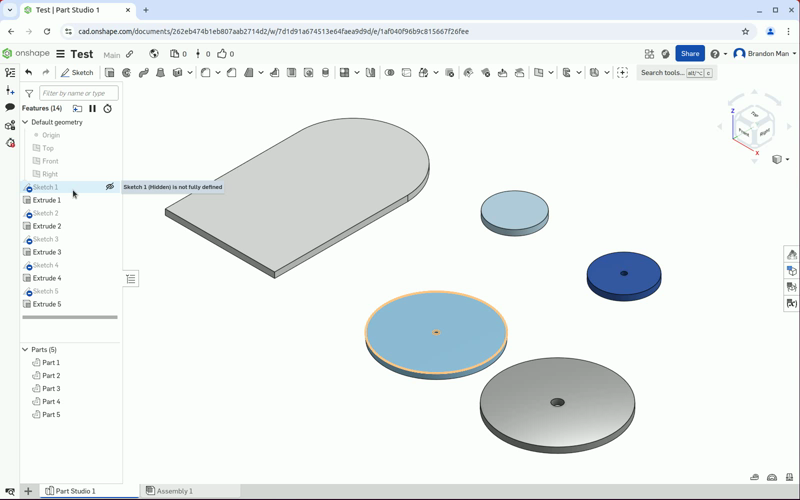
click(73, 189)